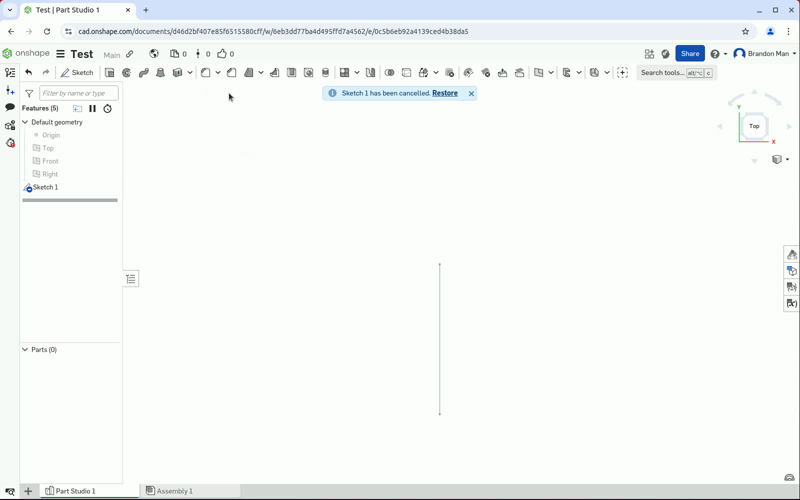
key(shift+h)
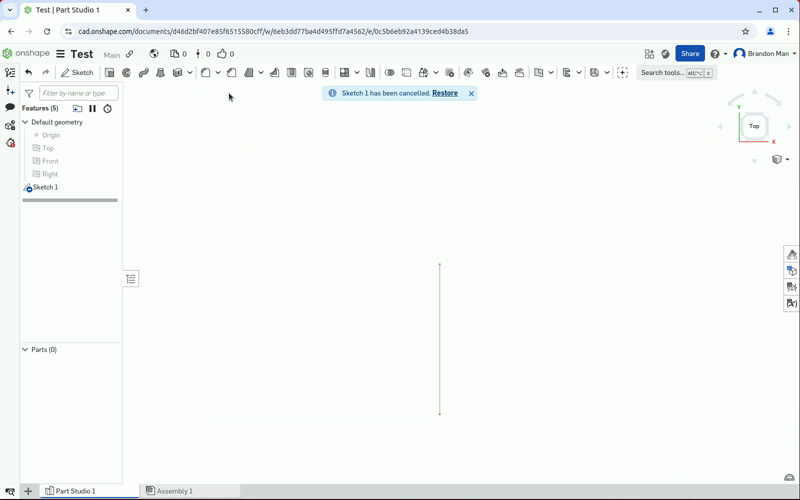
key(shift+s)
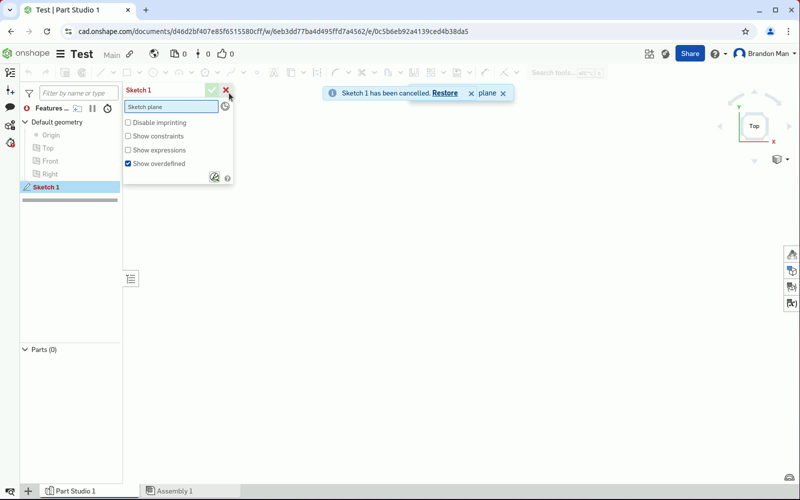
mouse_move(73, 150)
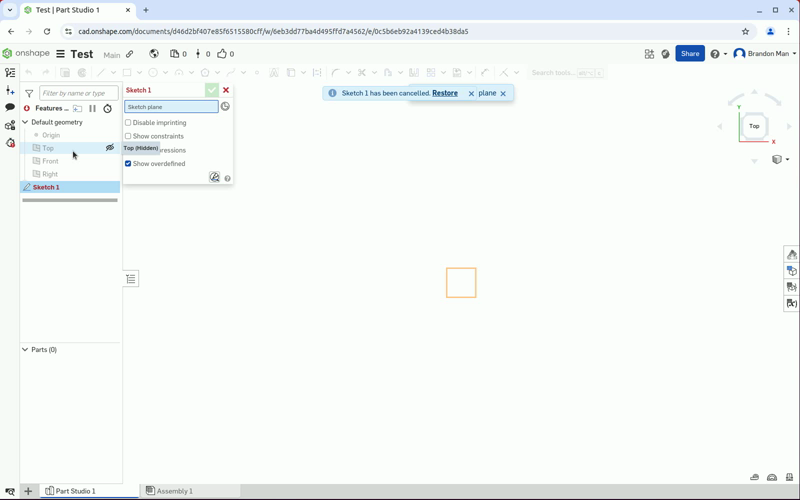
click(73, 150)
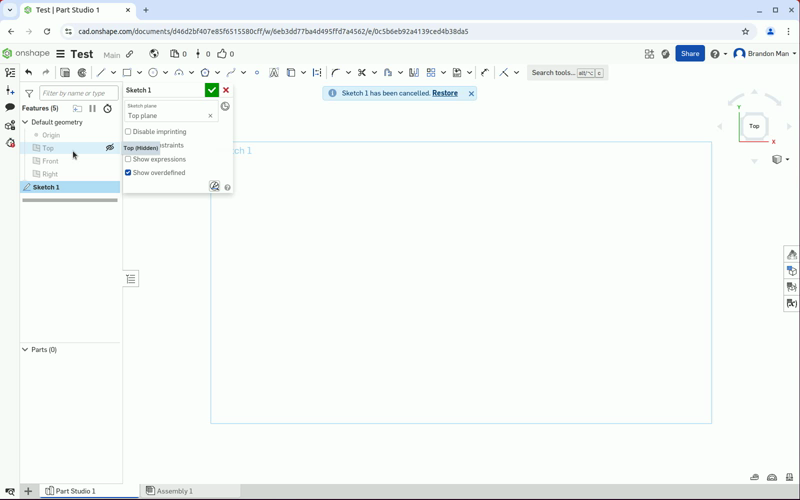
mouse_move(73, 352)
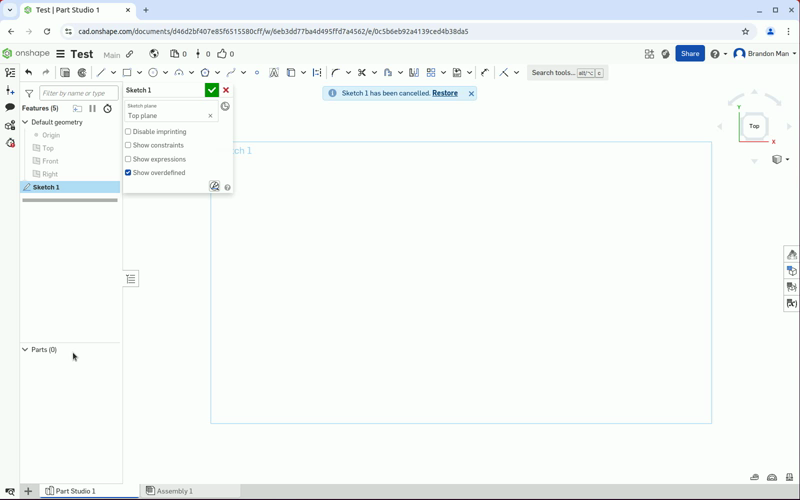
key(y)
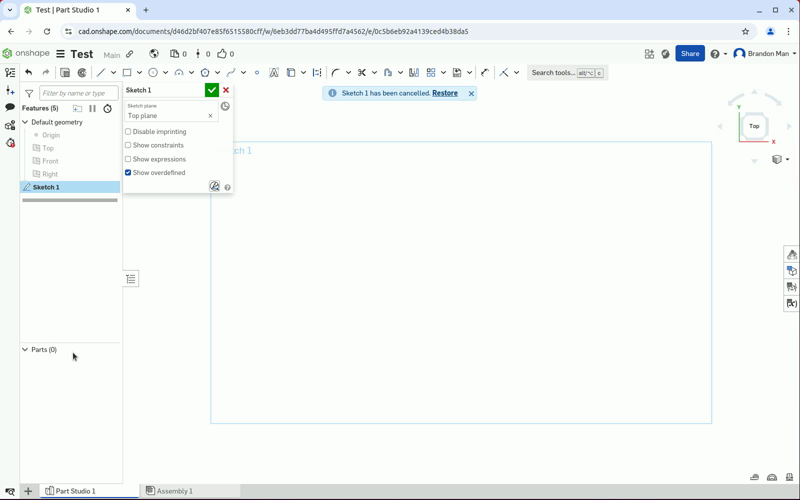
key(l)
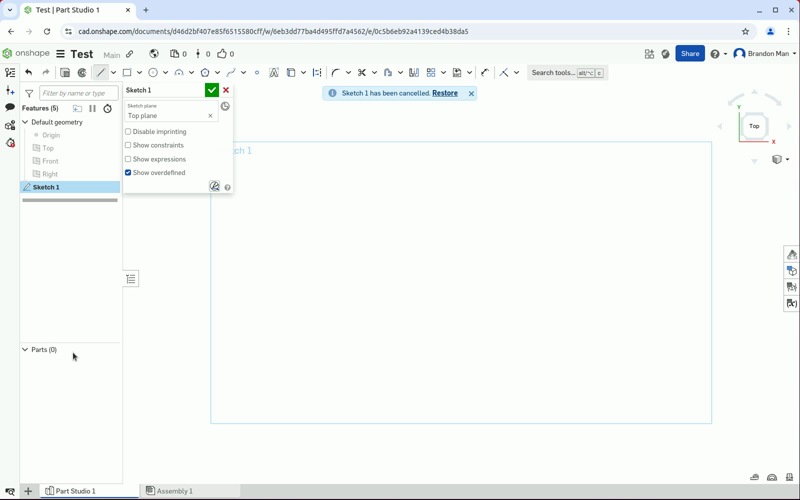
key_down(shift)
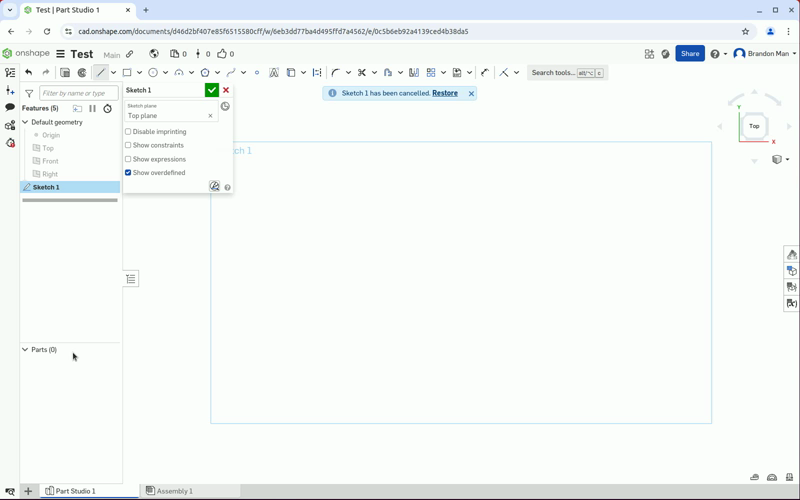
mouse_move(481, 281)
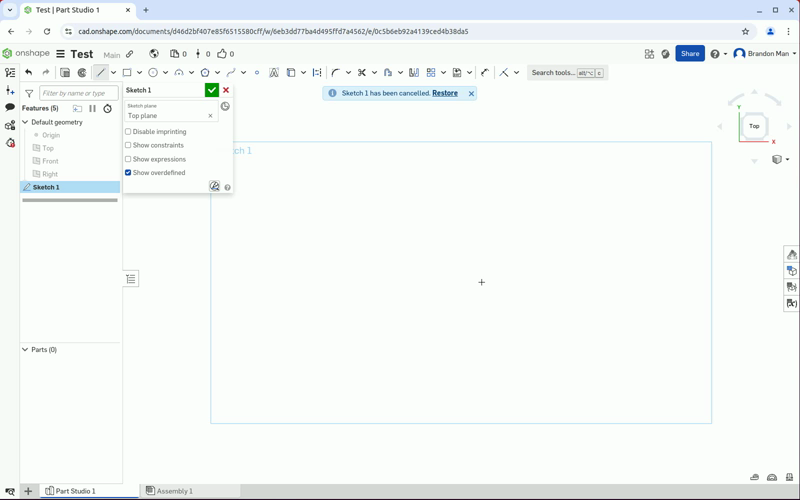
click(481, 281)
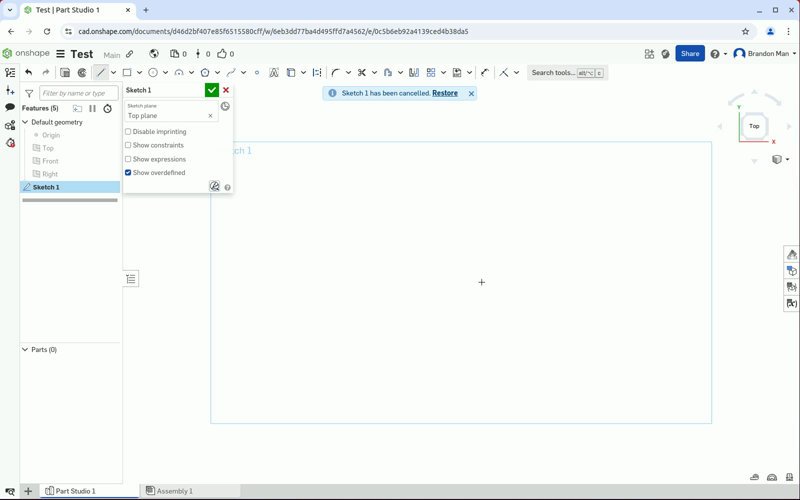
key_up(shift)
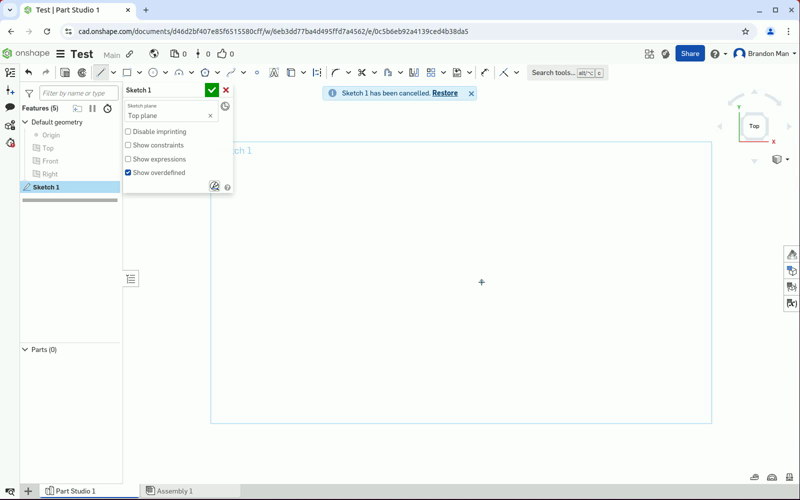
key_down(shift)
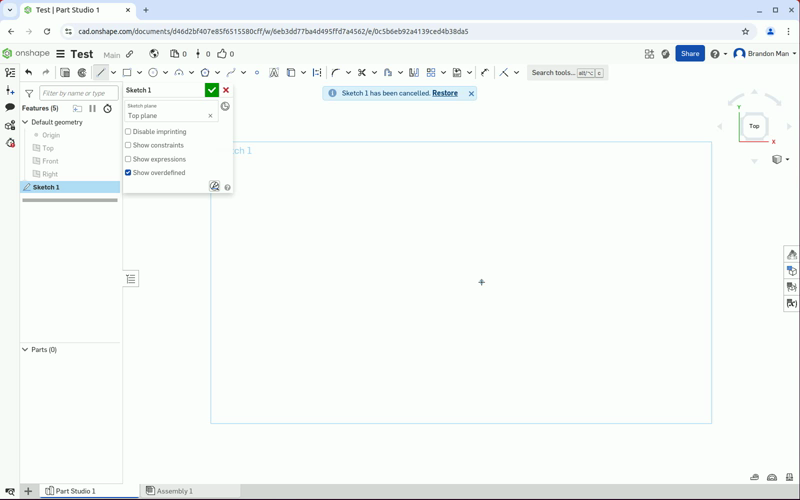
mouse_move(573, 281)
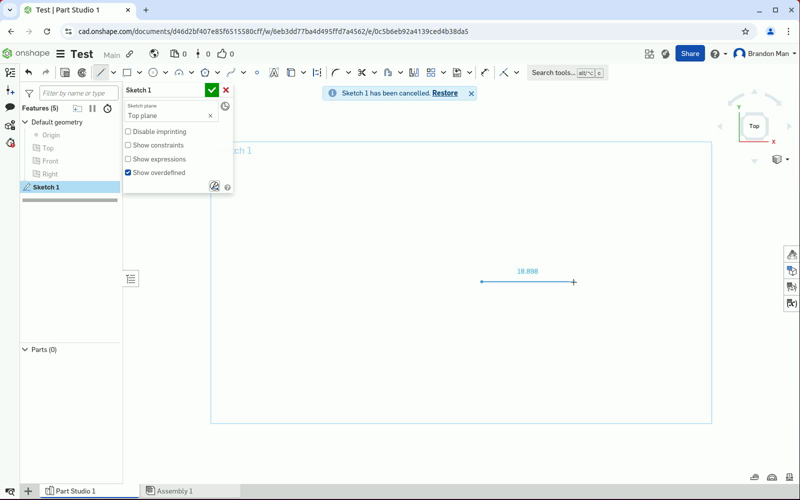
click(573, 281)
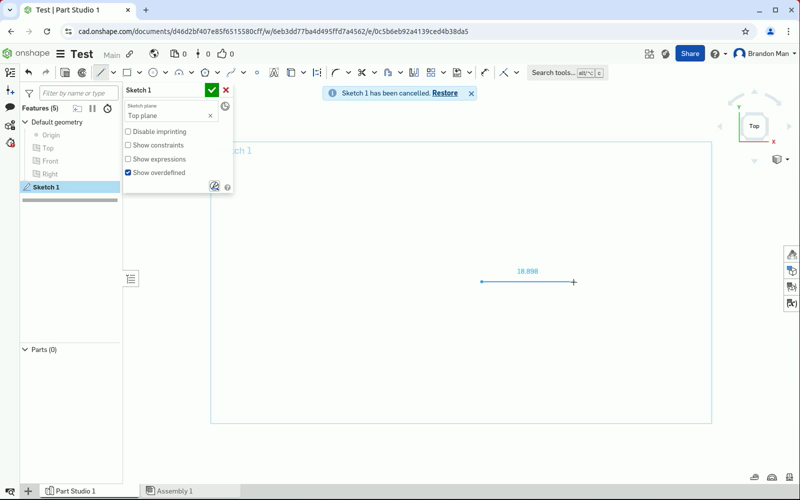
key_up(shift)
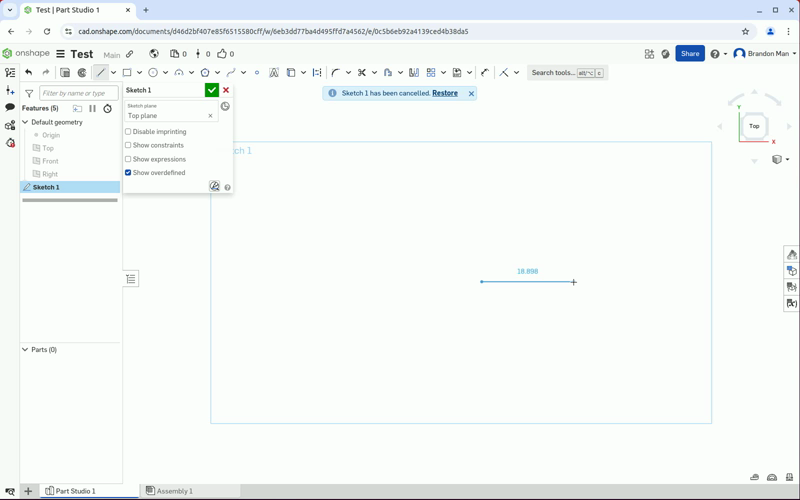
key_down(shift)
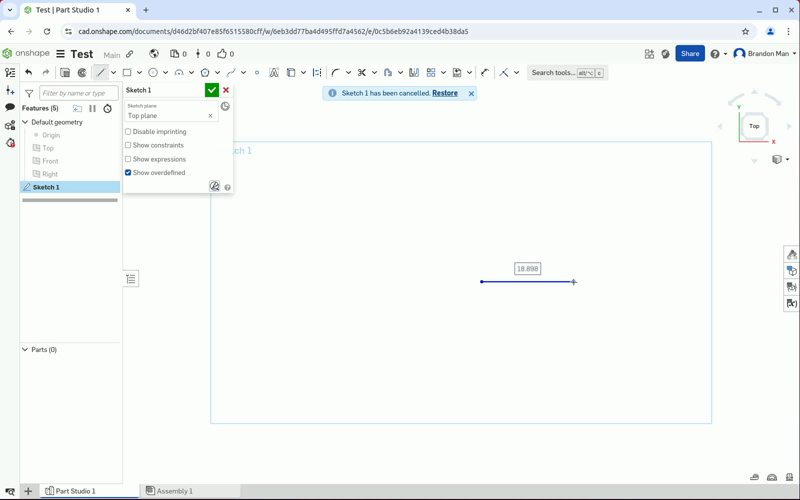
mouse_move(589, 281)
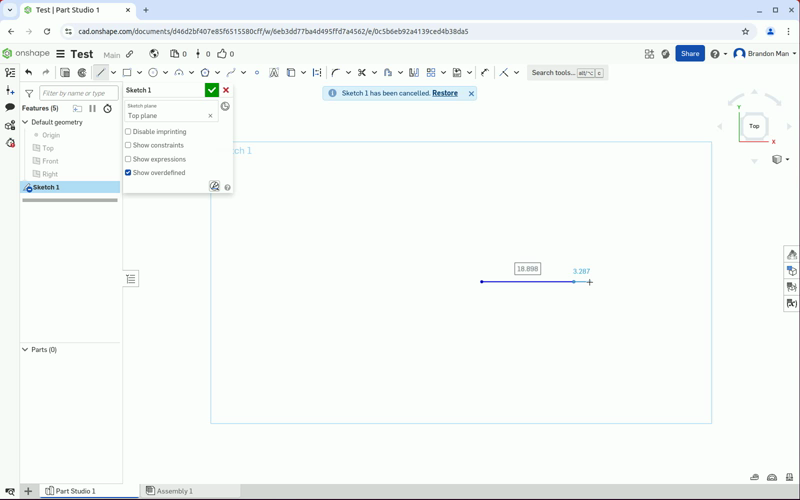
mouse_move(573, 254)
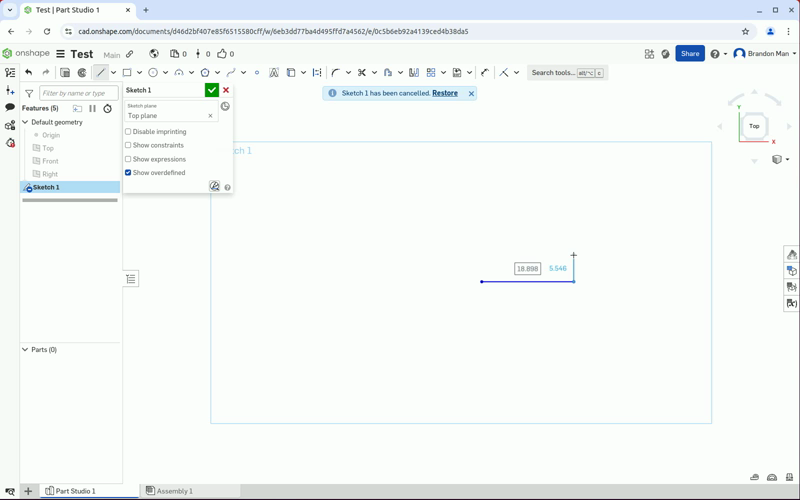
click(573, 254)
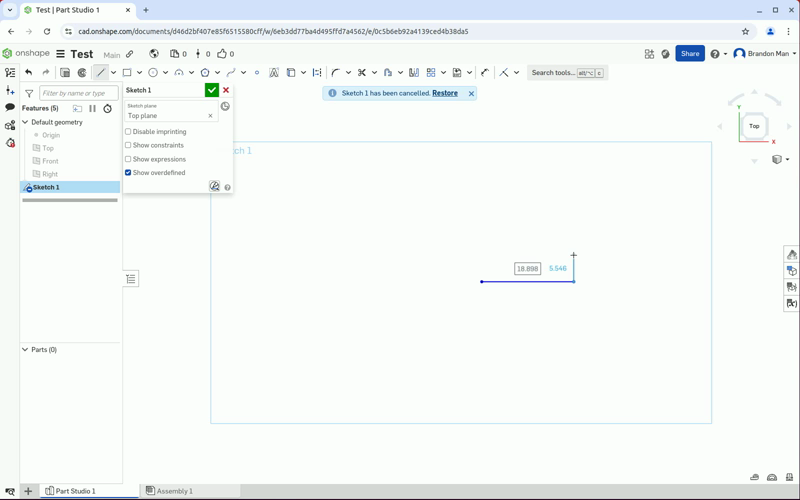
key_up(shift)
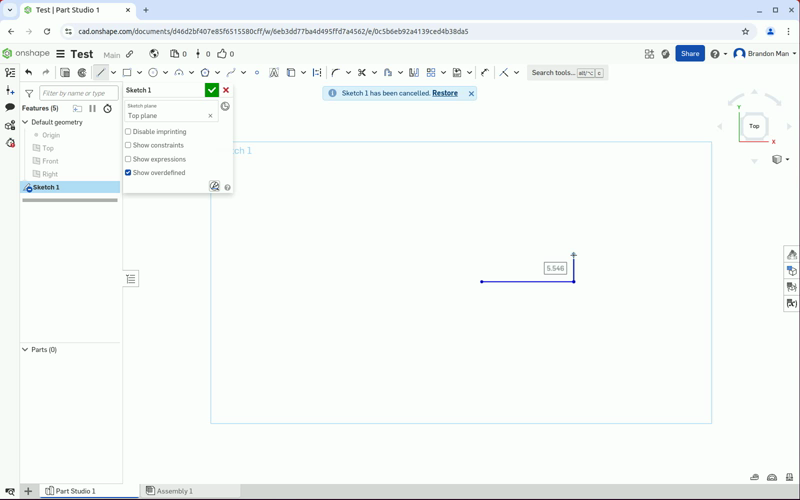
key_down(shift)
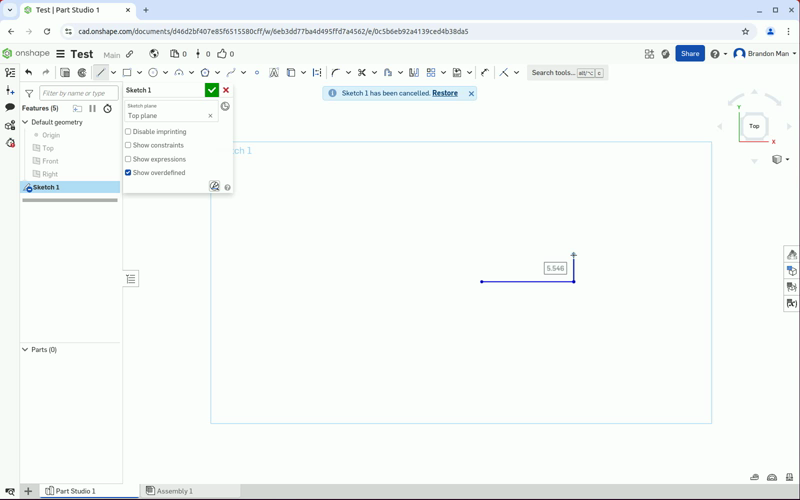
mouse_move(481, 254)
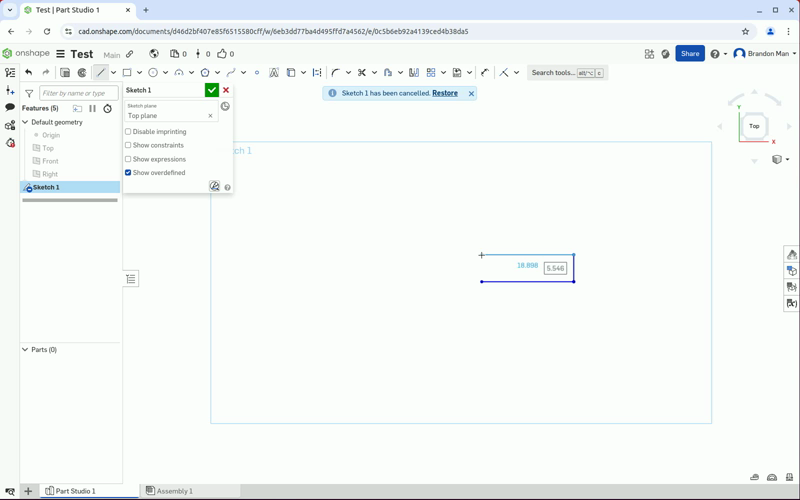
click(481, 254)
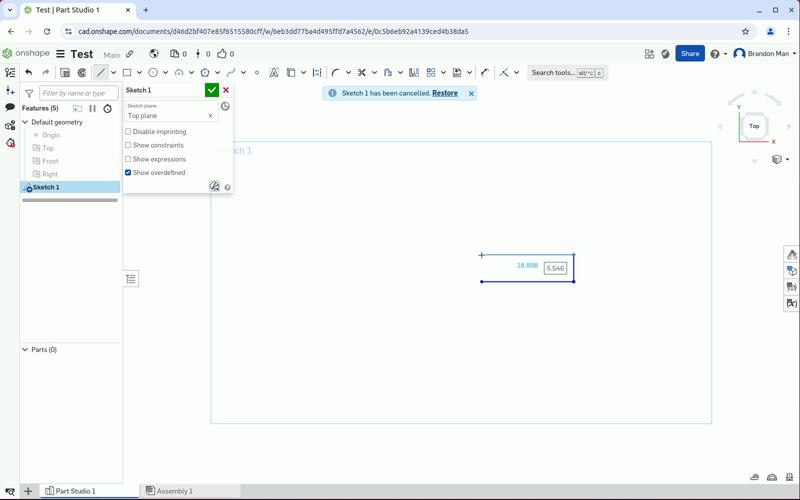
key_up(shift)
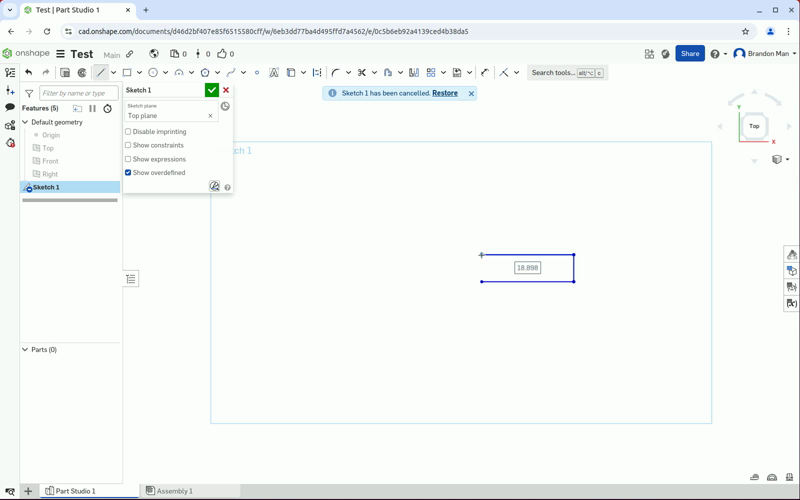
mouse_move(511, 254)
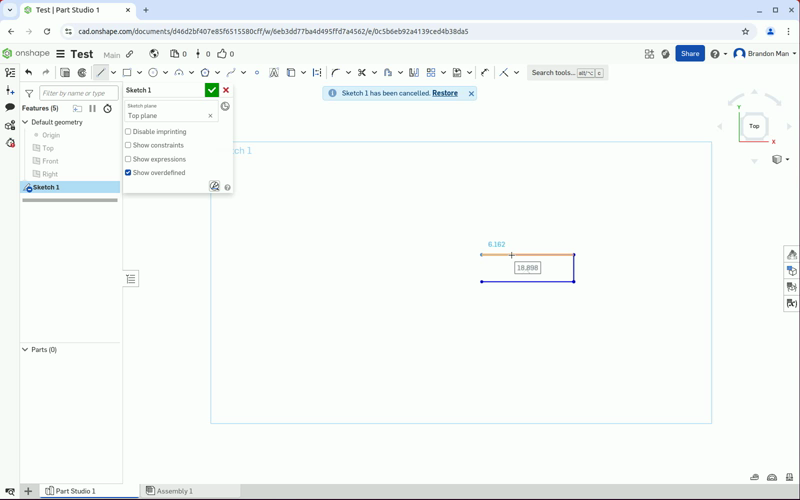
key_down(shift)
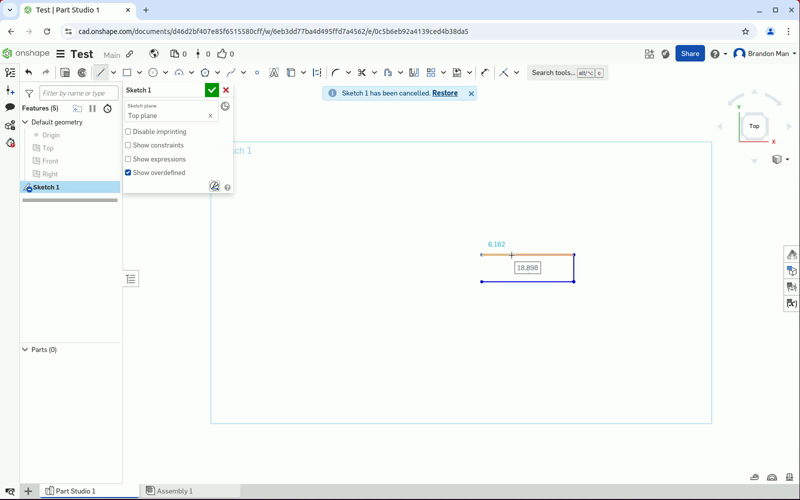
mouse_move(481, 281)
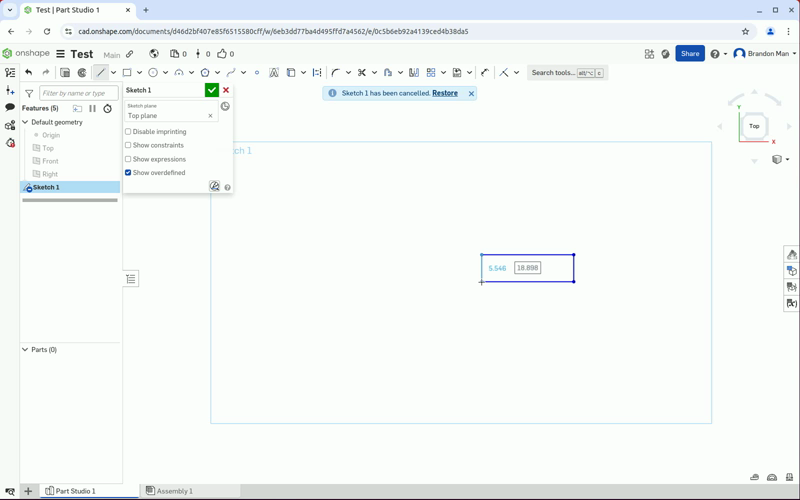
key_up(shift)
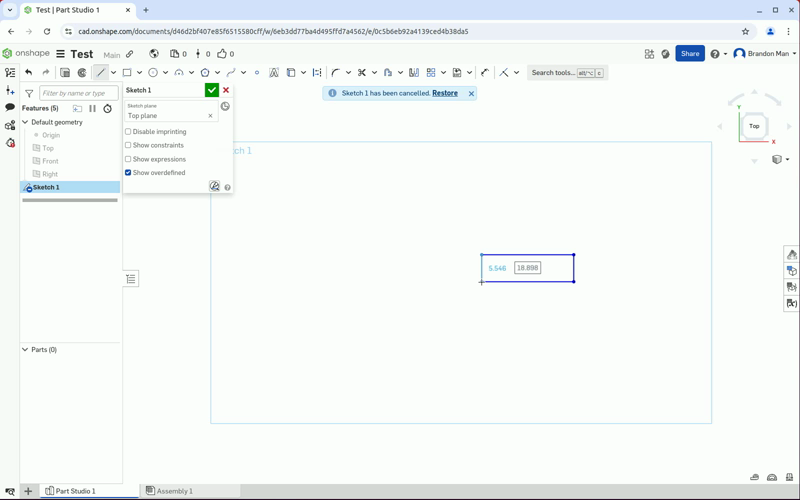
click(481, 281)
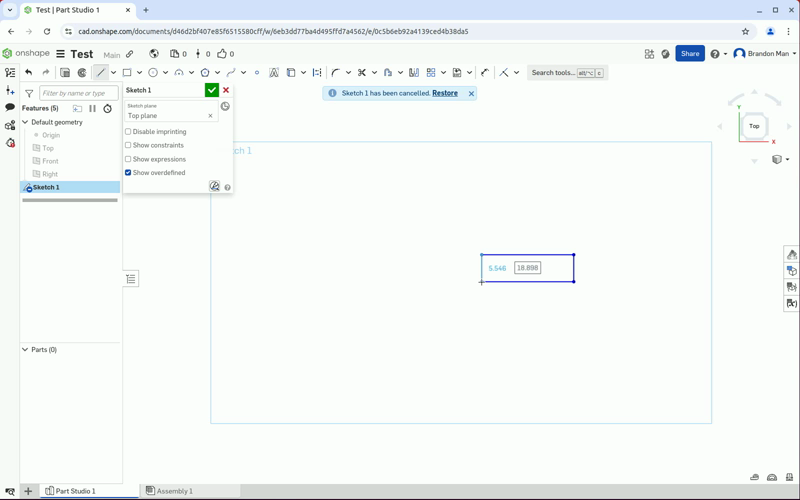
key(esc)
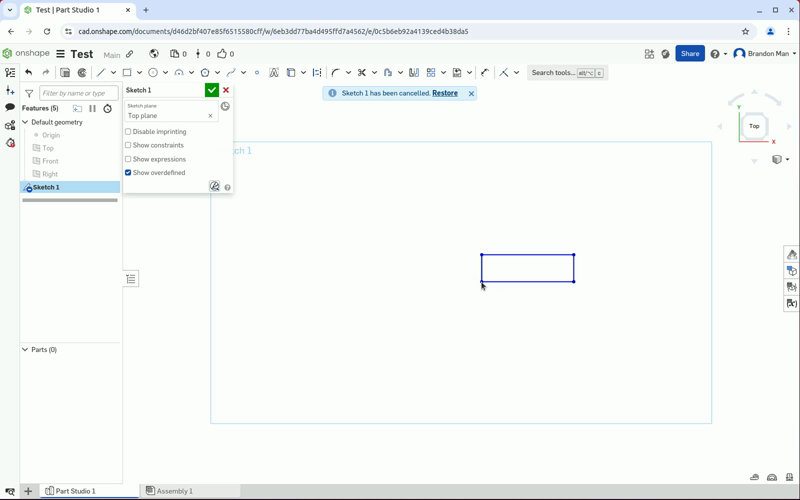
mouse_move(552, 269)
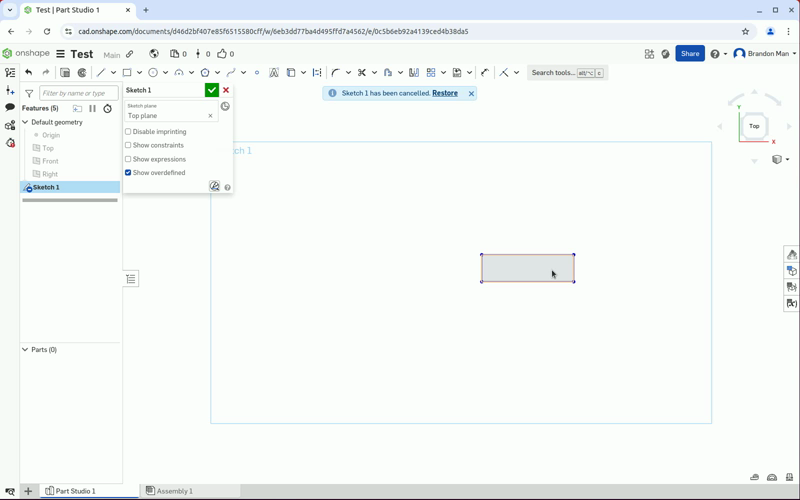
click(552, 269)
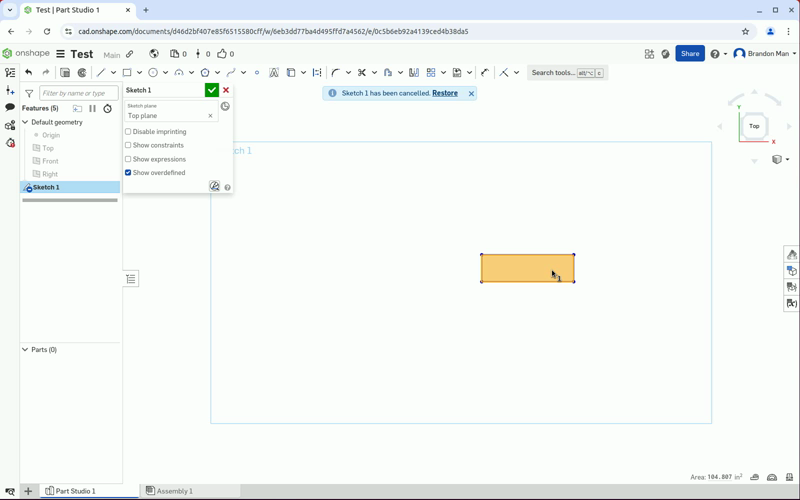
mouse_move(73, 352)
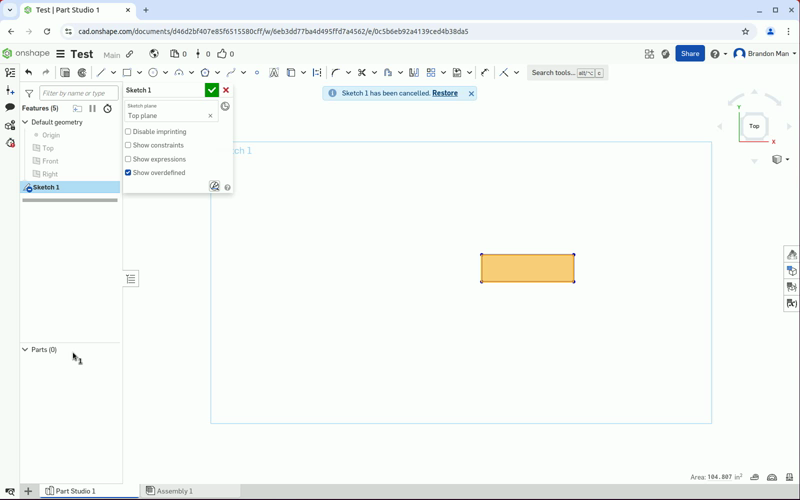
key(shift+y)
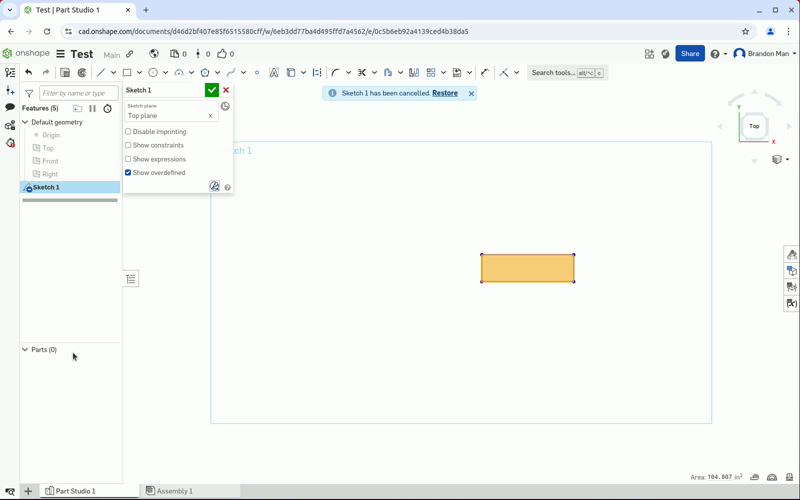
key(shift+e)
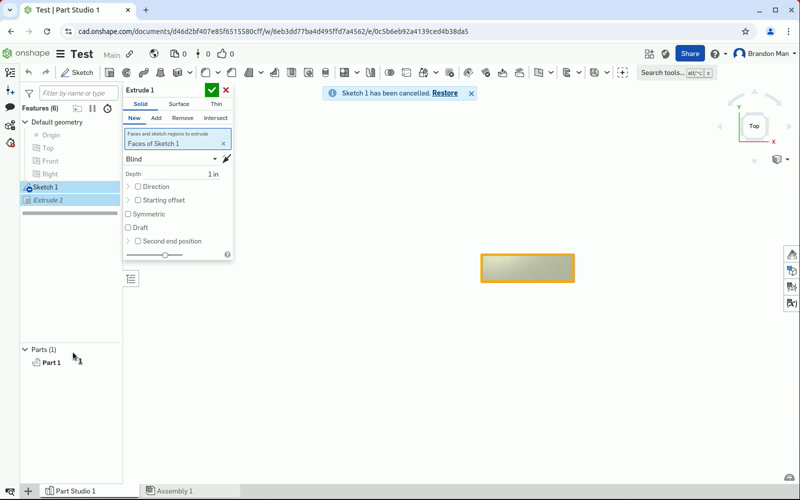
mouse_move(143, 106)
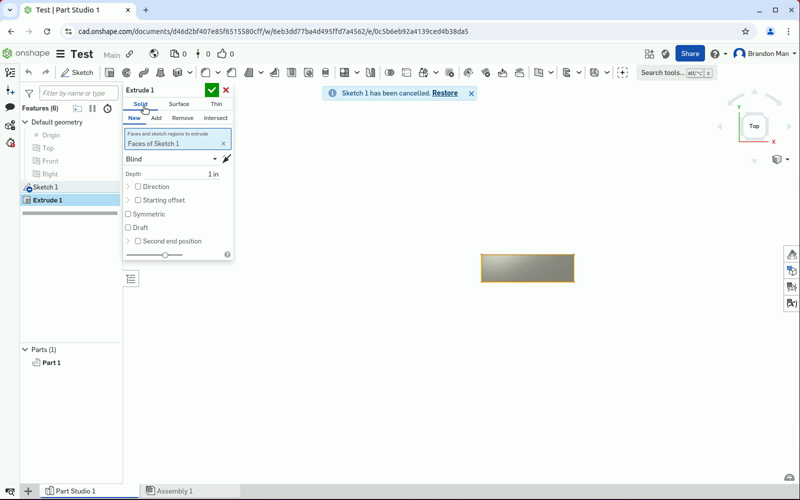
click(143, 106)
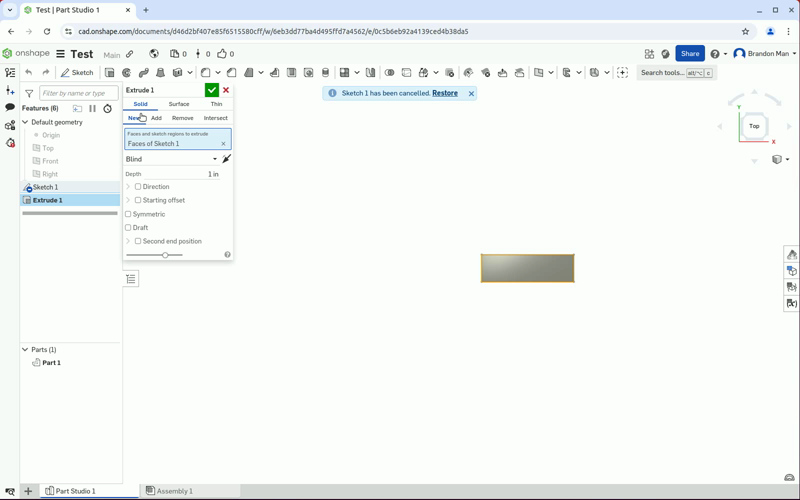
mouse_move(137, 120)
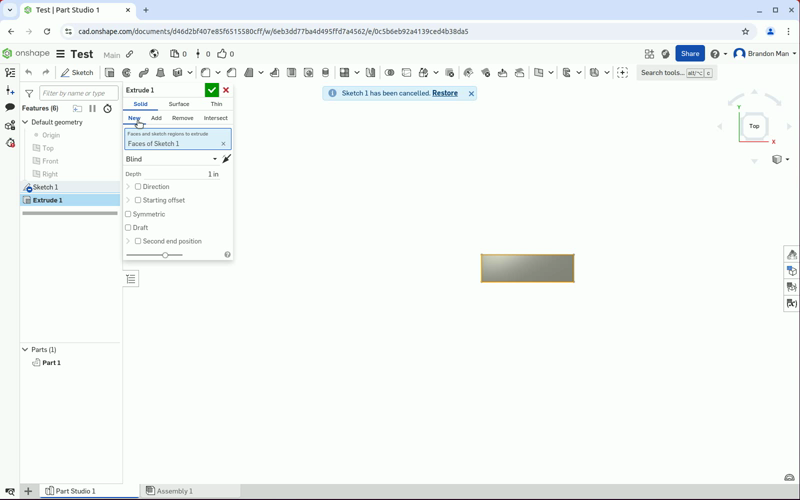
click(137, 120)
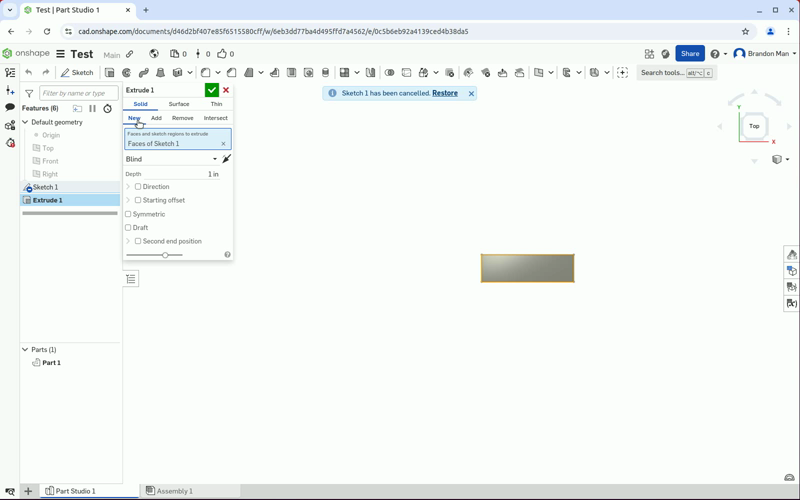
key(tab, 4)
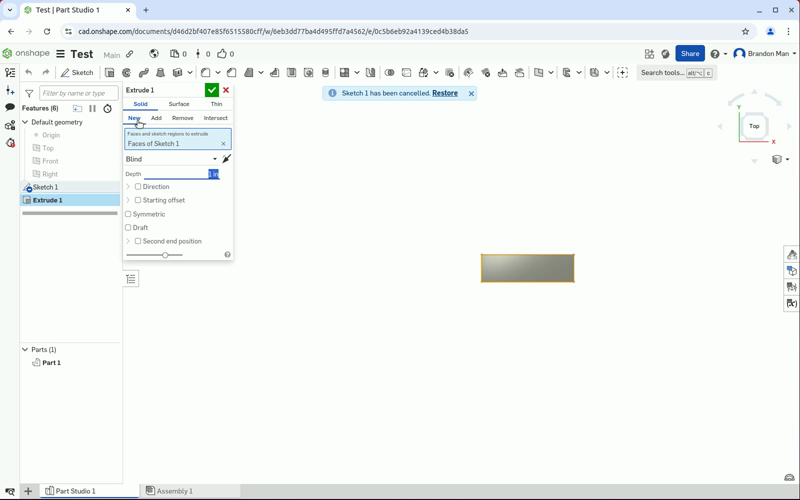
text(0.722)
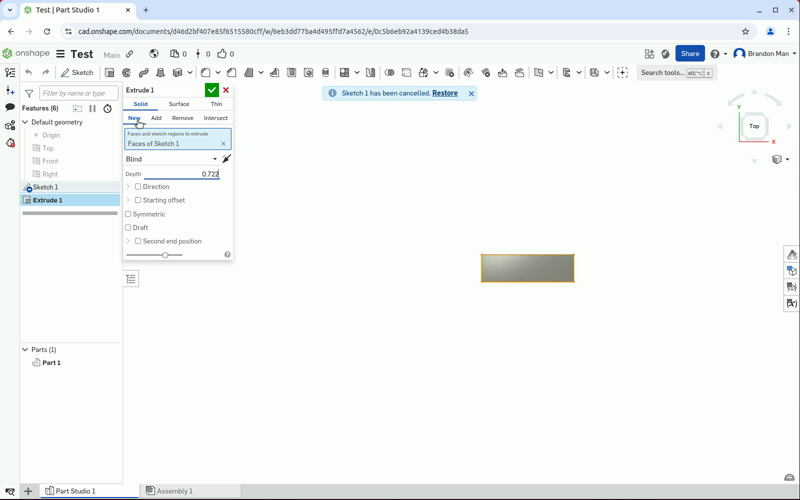
key(enter)
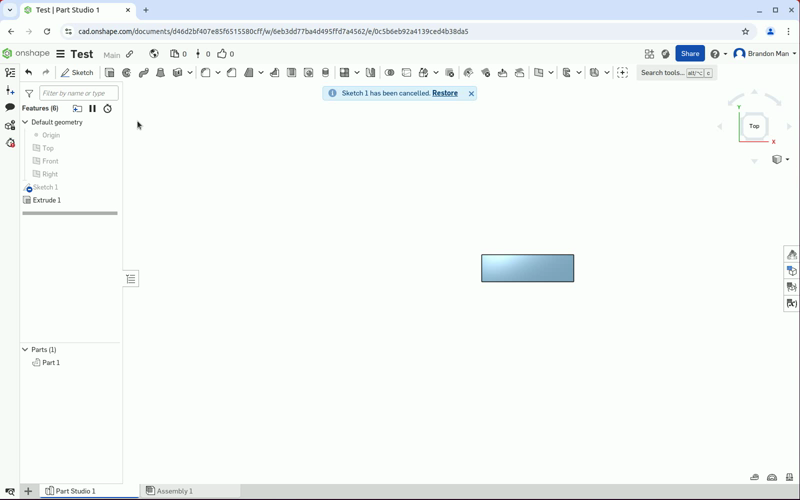
key(shift+h)
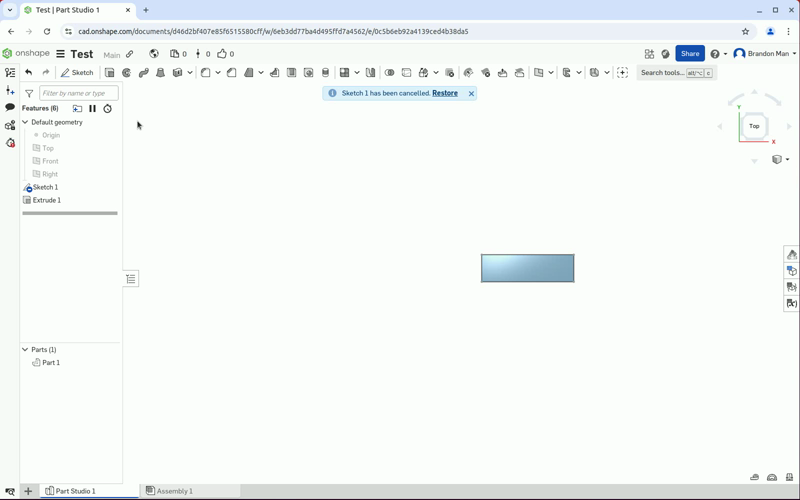
key(shift+h)
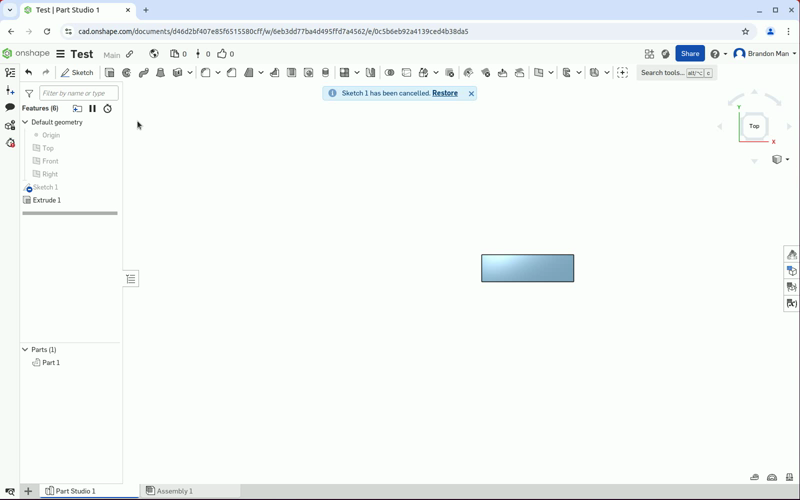
mouse_move(73, 189)
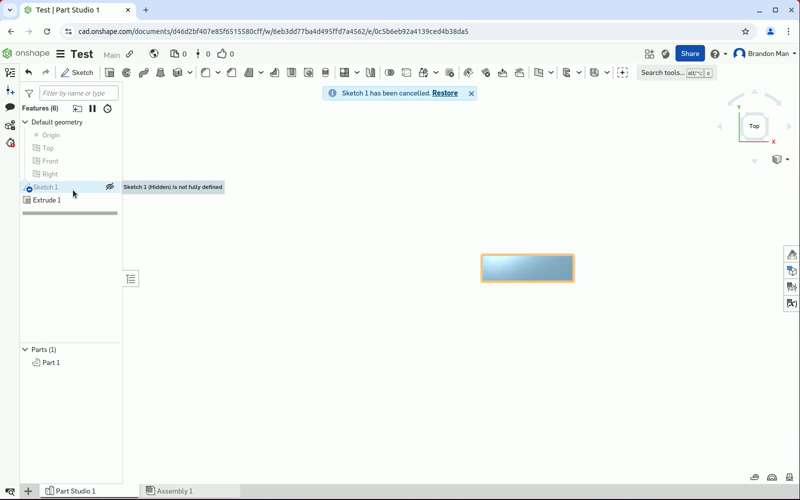
click(73, 189)
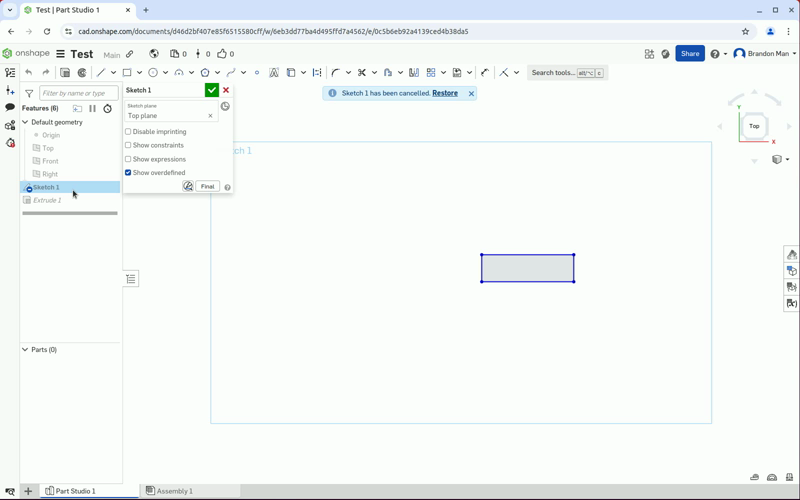
mouse_move(229, 92)
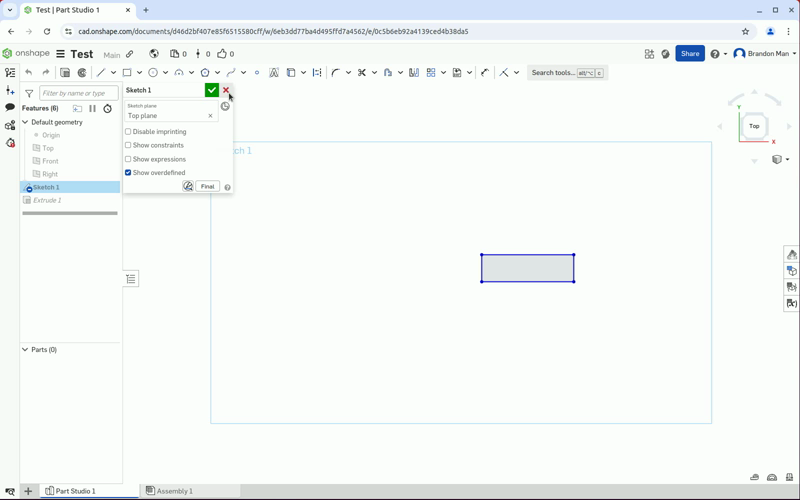
click(229, 92)
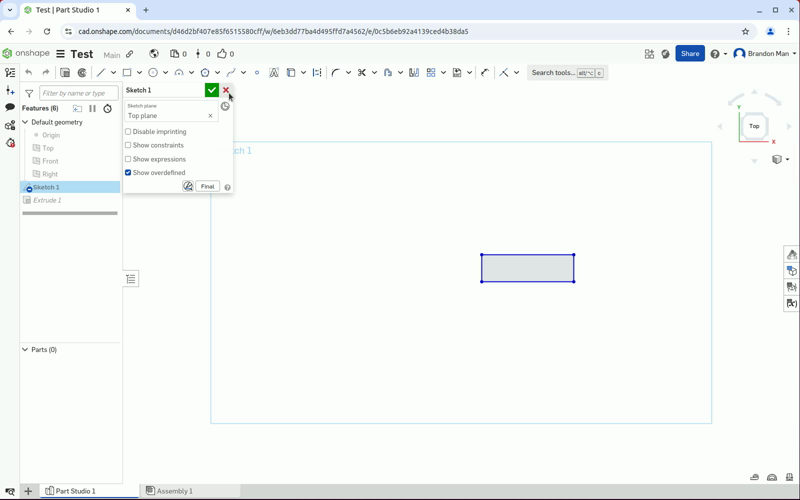
key(shift+s)
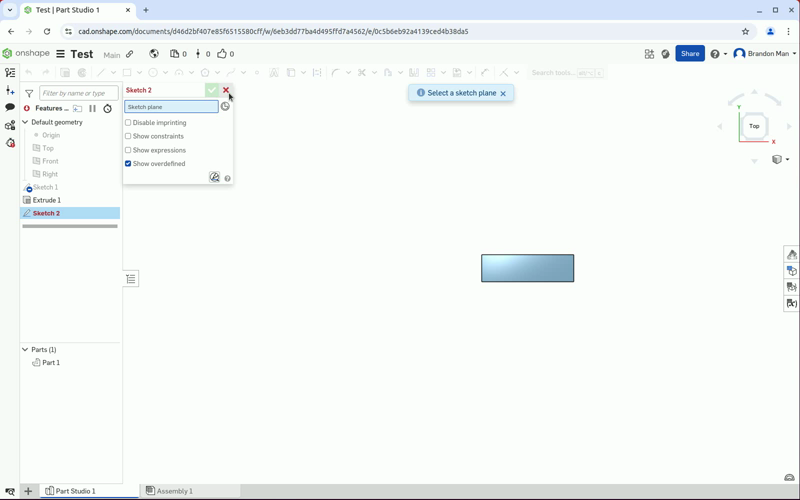
mouse_move(73, 150)
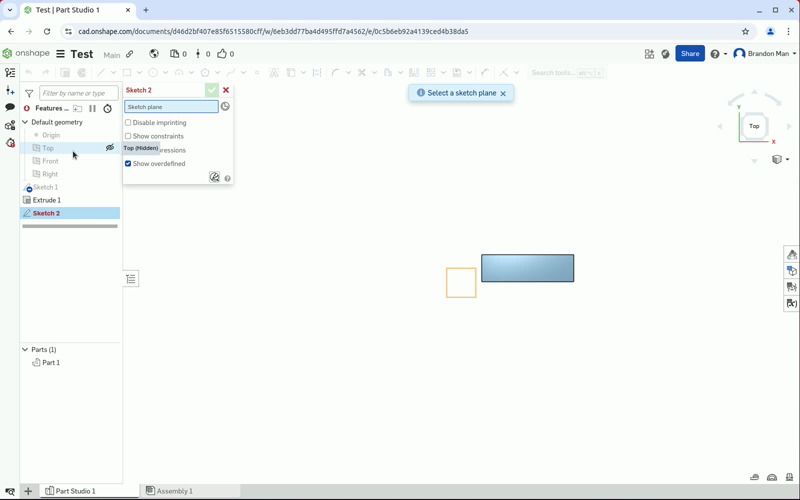
click(73, 150)
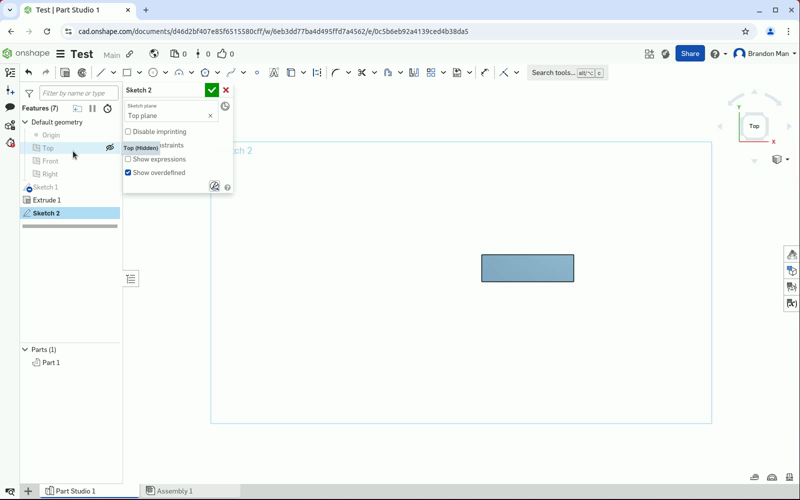
mouse_move(73, 352)
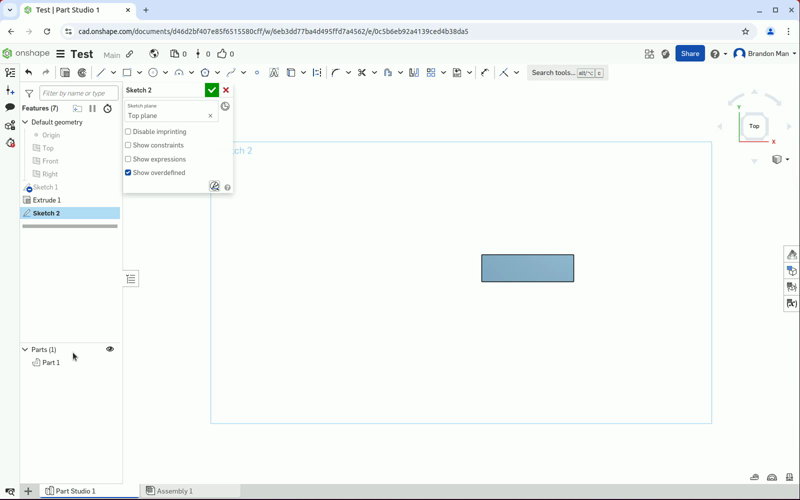
key(y)
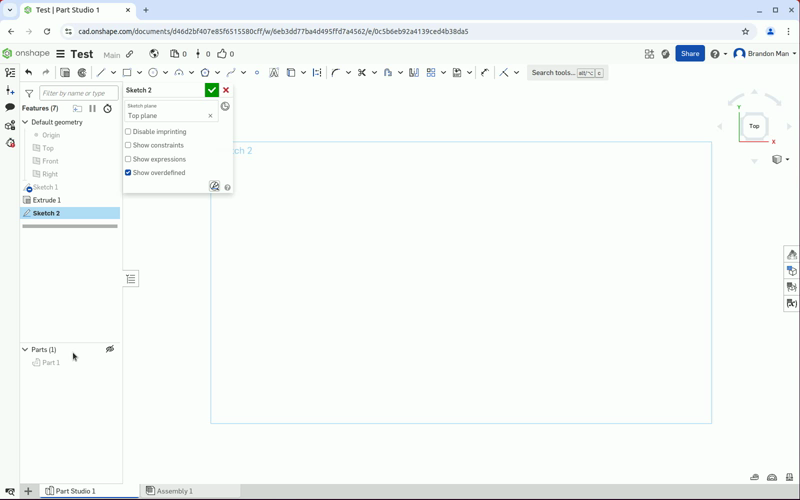
key(l)
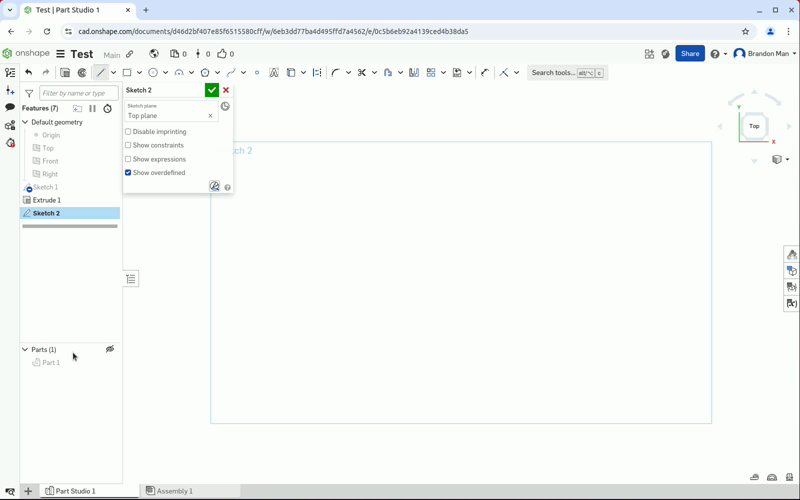
key_down(shift)
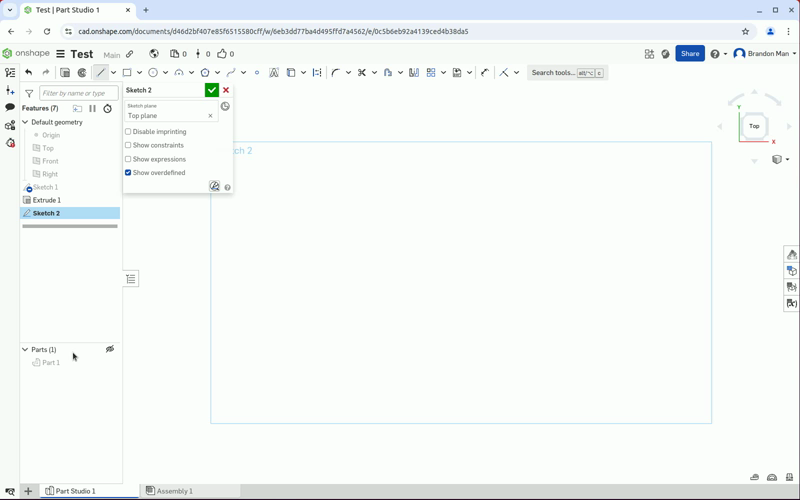
mouse_move(389, 285)
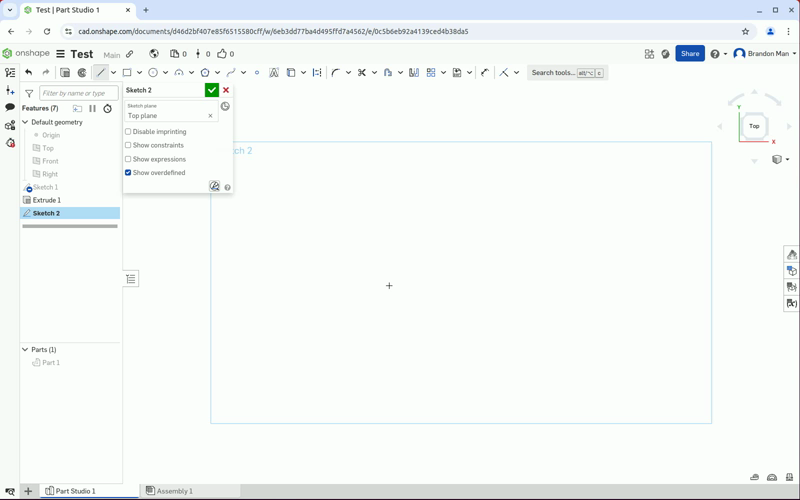
click(389, 285)
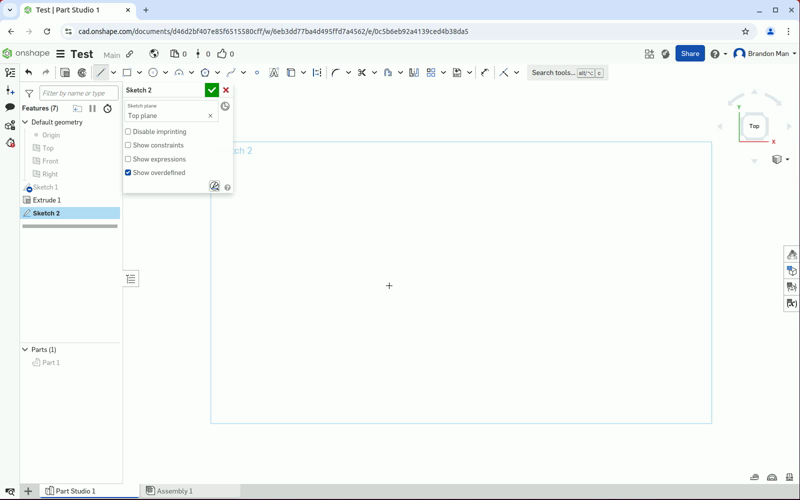
key_up(shift)
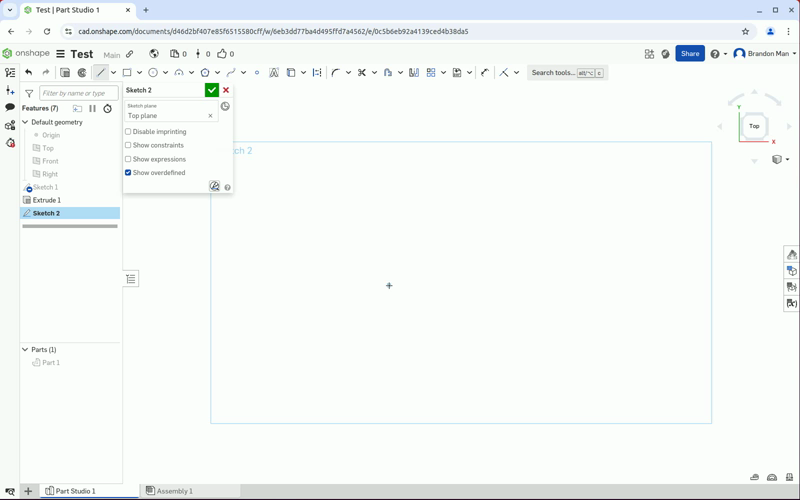
key_down(shift)
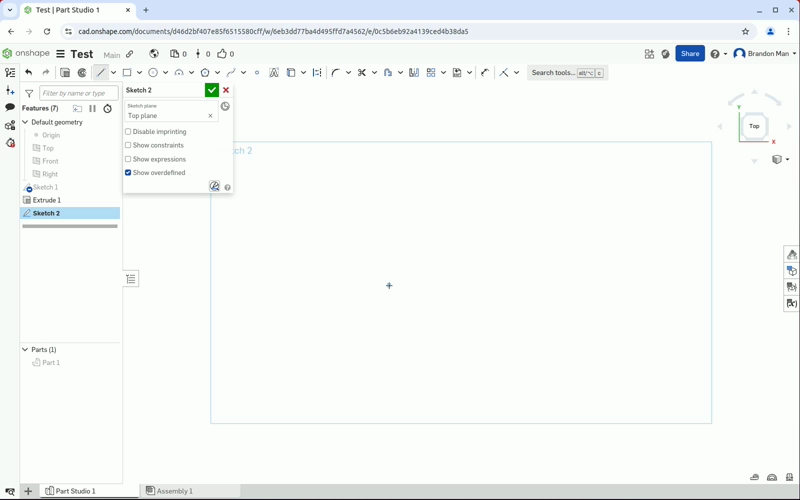
mouse_move(480, 285)
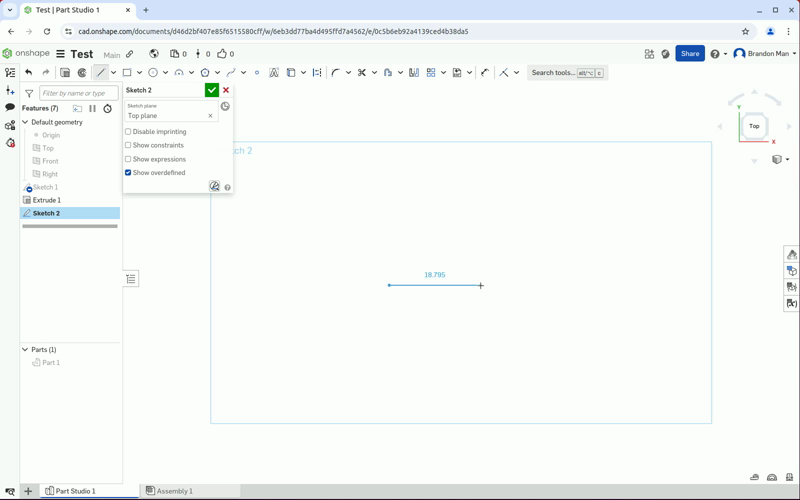
click(480, 285)
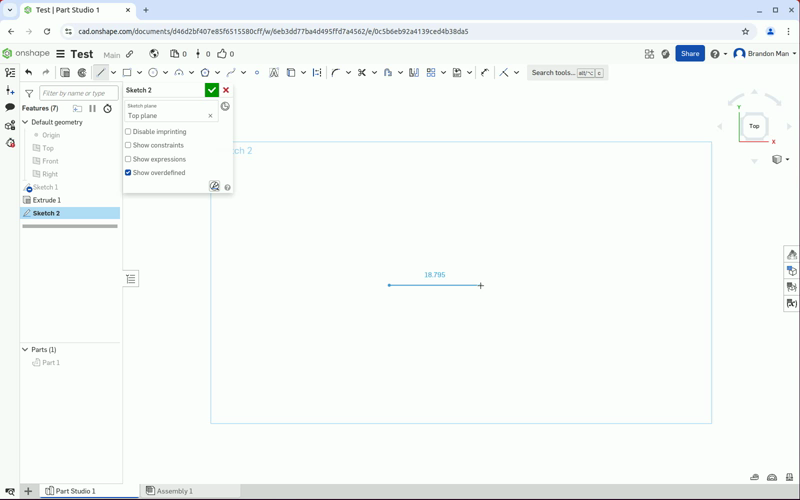
key_up(shift)
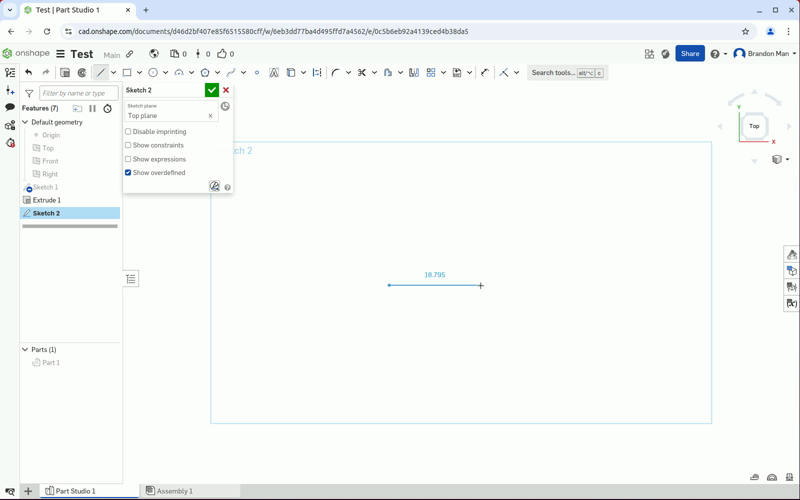
key_down(shift)
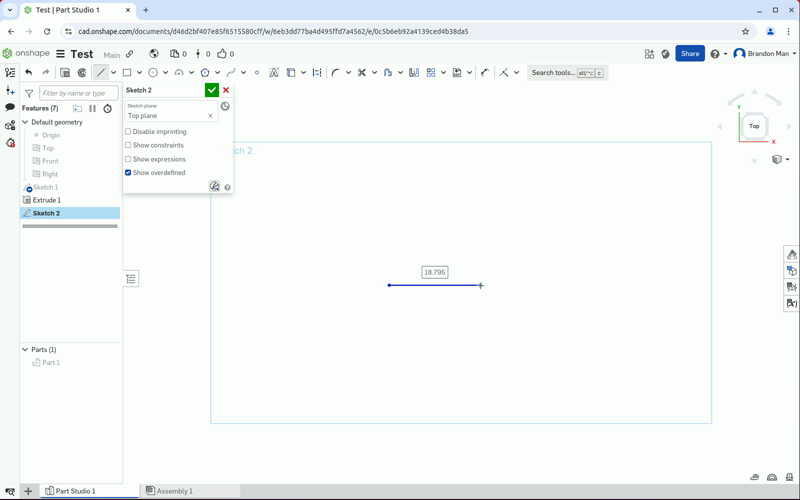
mouse_move(510, 285)
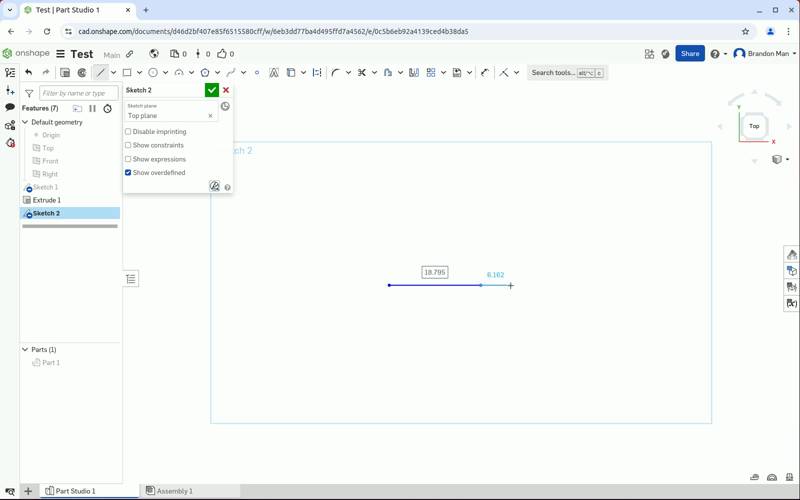
mouse_move(480, 255)
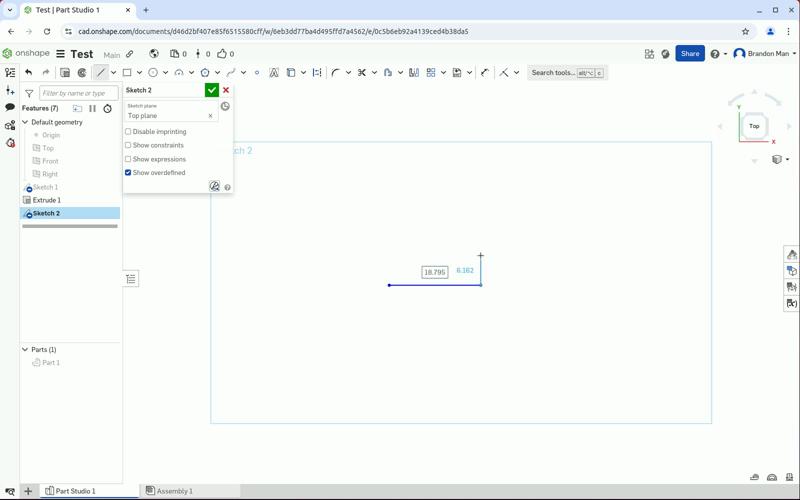
click(480, 255)
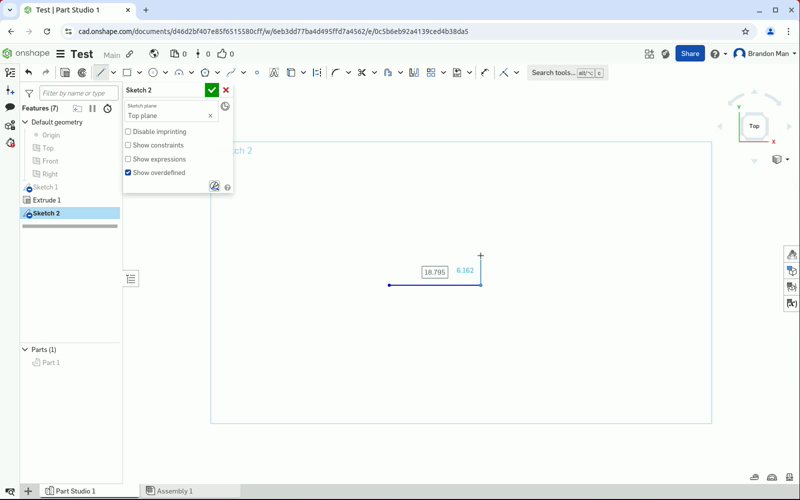
key_up(shift)
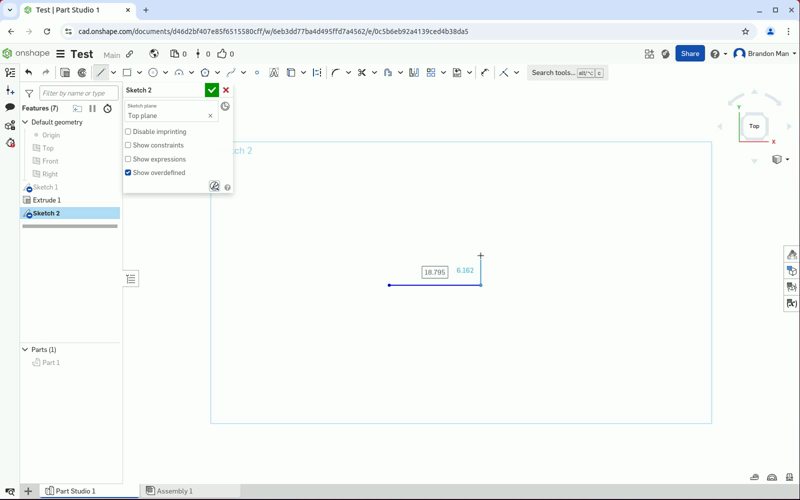
key_down(shift)
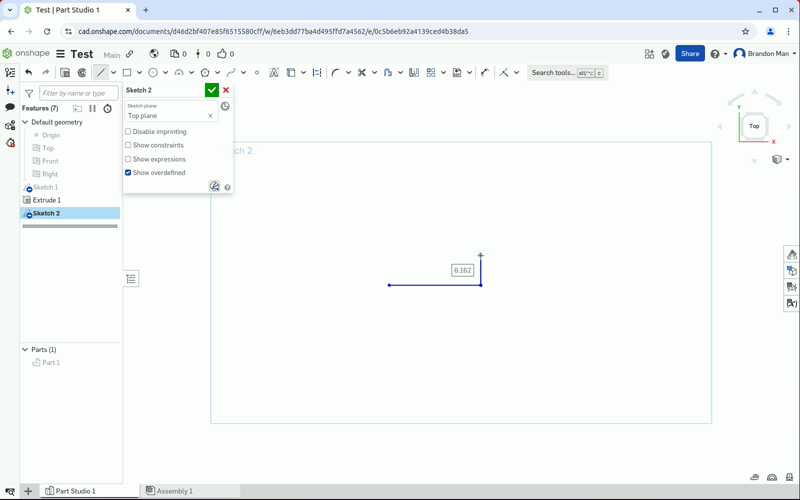
mouse_move(389, 255)
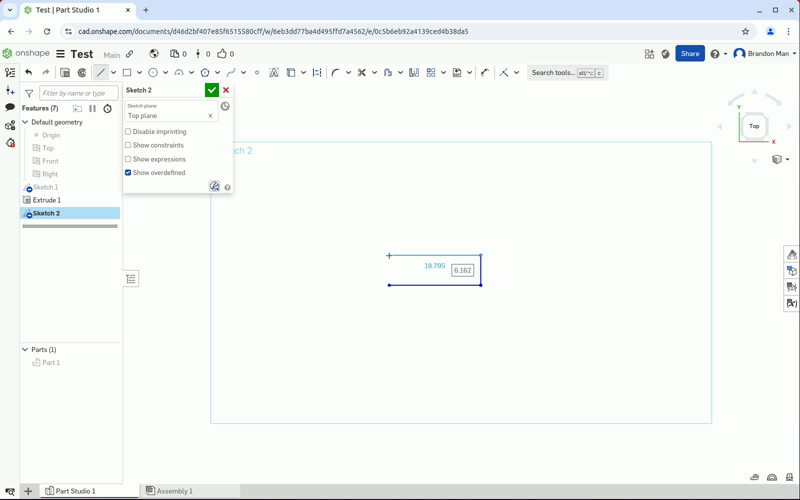
click(389, 255)
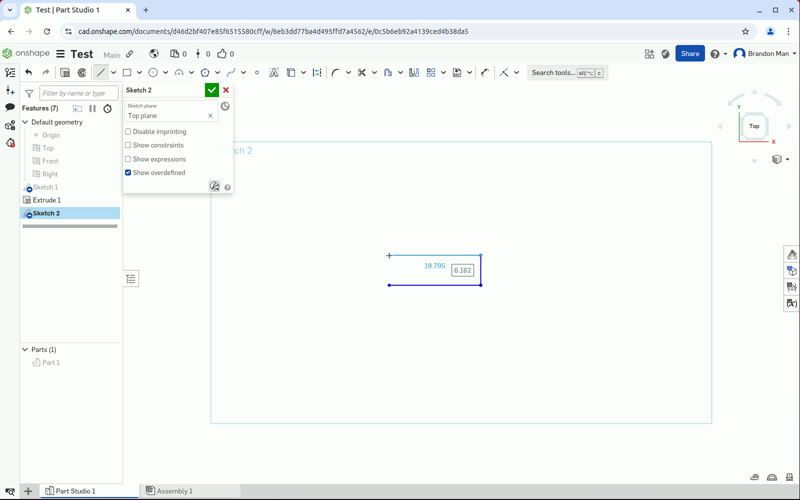
key_up(shift)
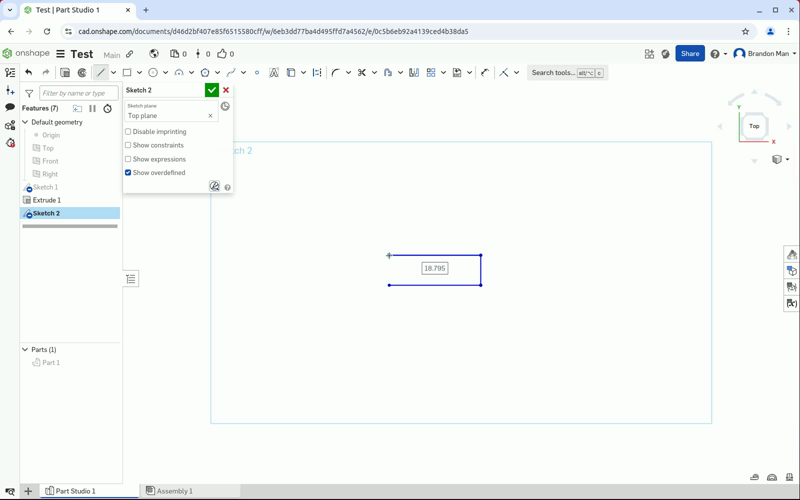
mouse_move(419, 255)
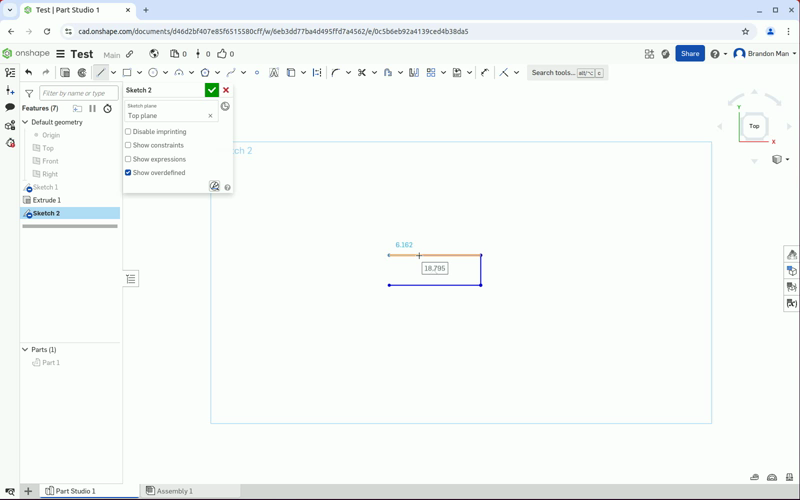
key_down(shift)
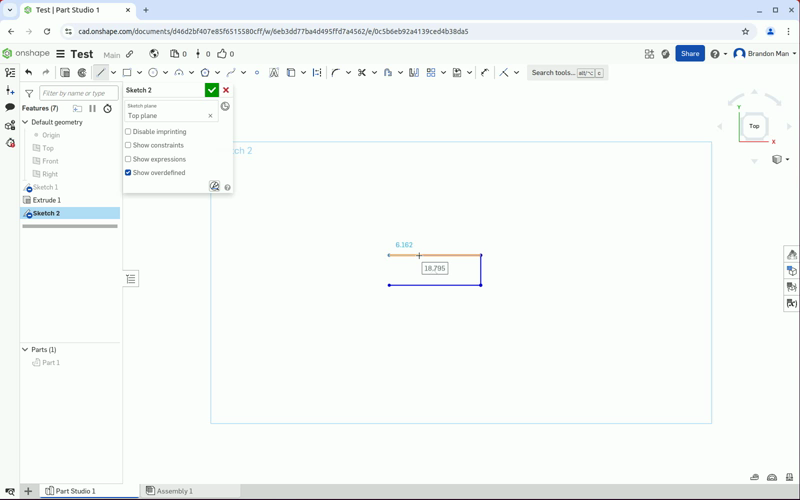
mouse_move(389, 285)
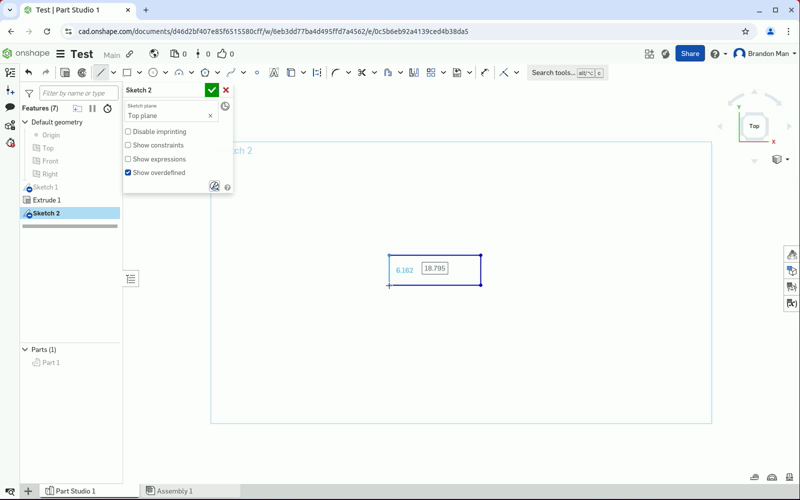
key_up(shift)
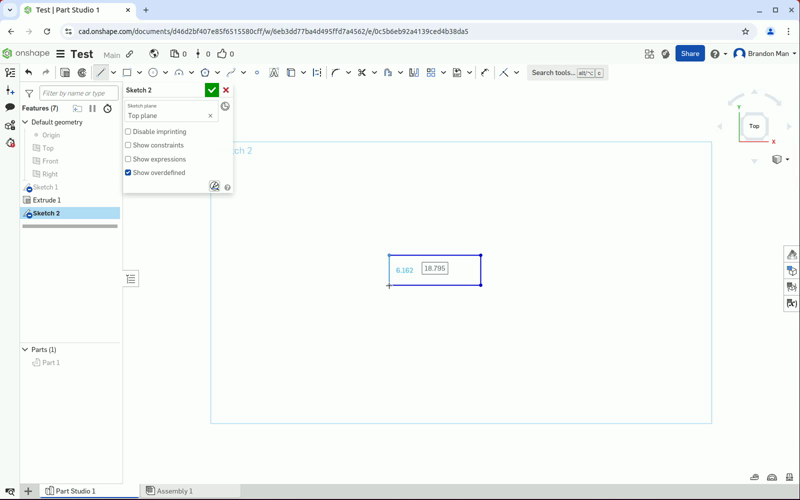
click(389, 285)
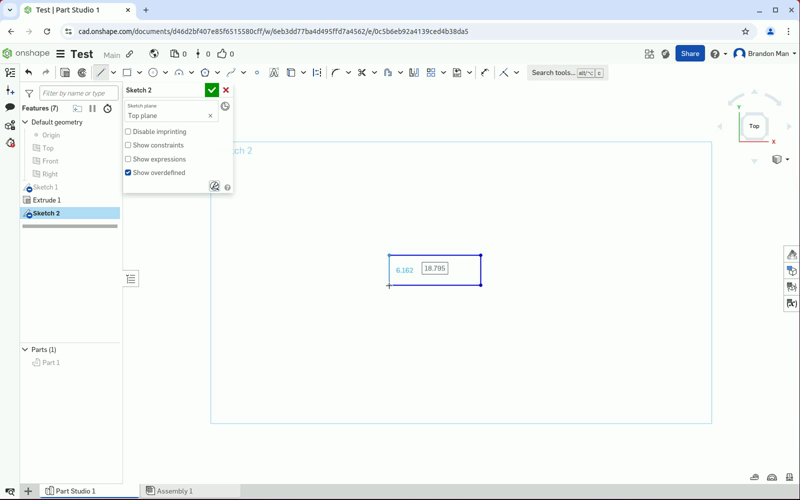
key(esc)
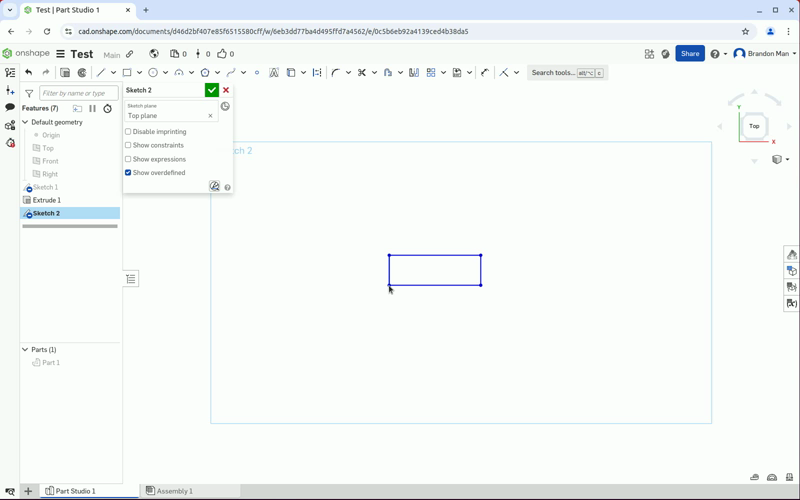
mouse_move(452, 265)
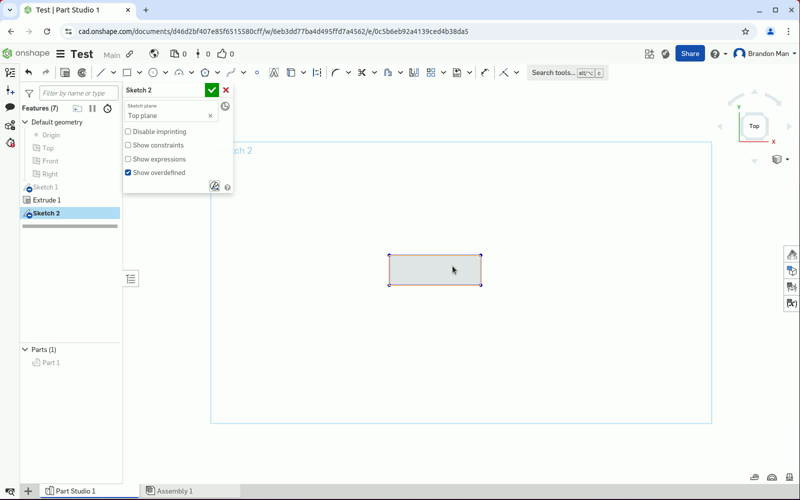
click(452, 265)
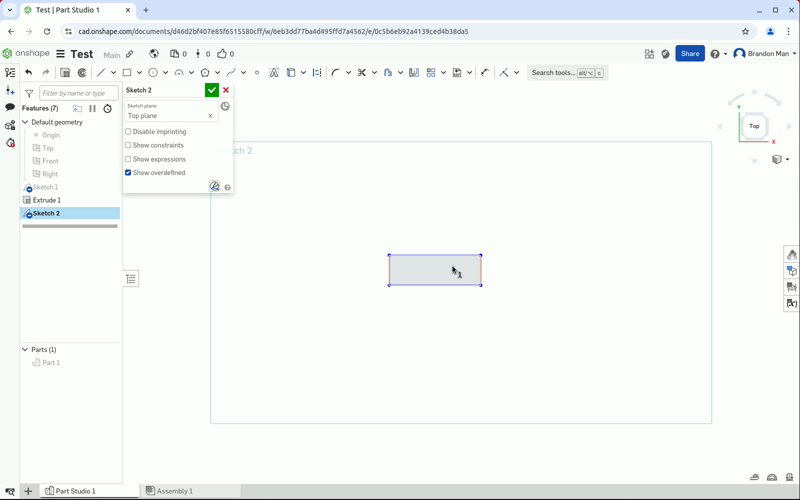
mouse_move(73, 352)
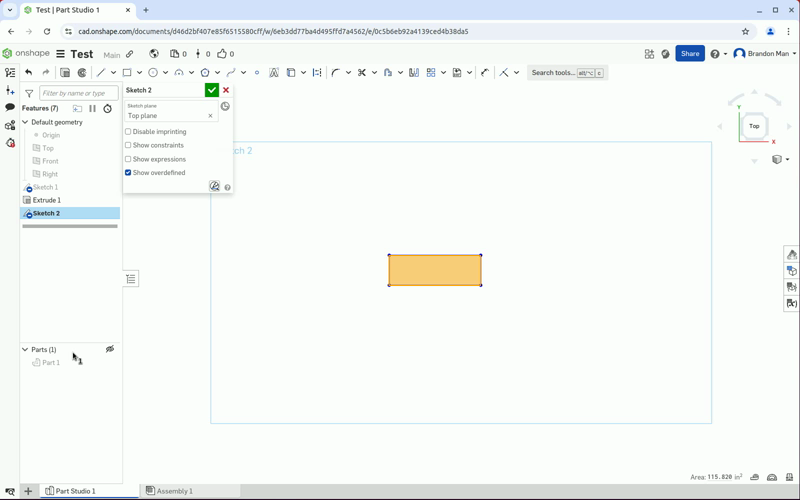
key(shift+y)
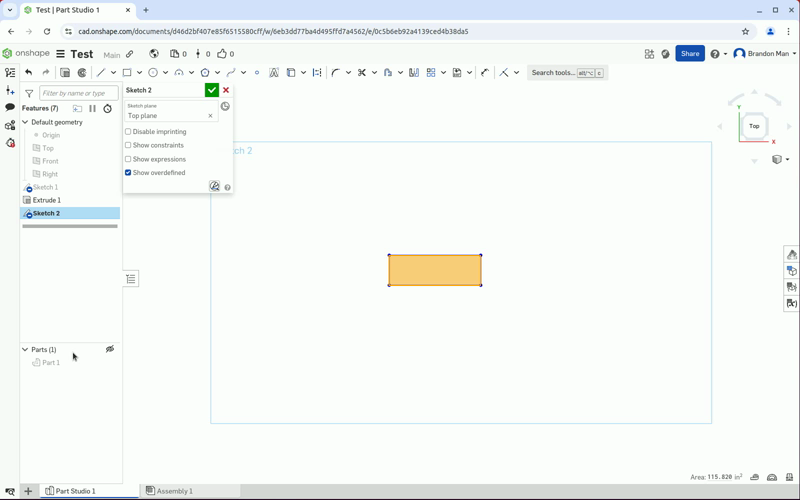
key(shift+e)
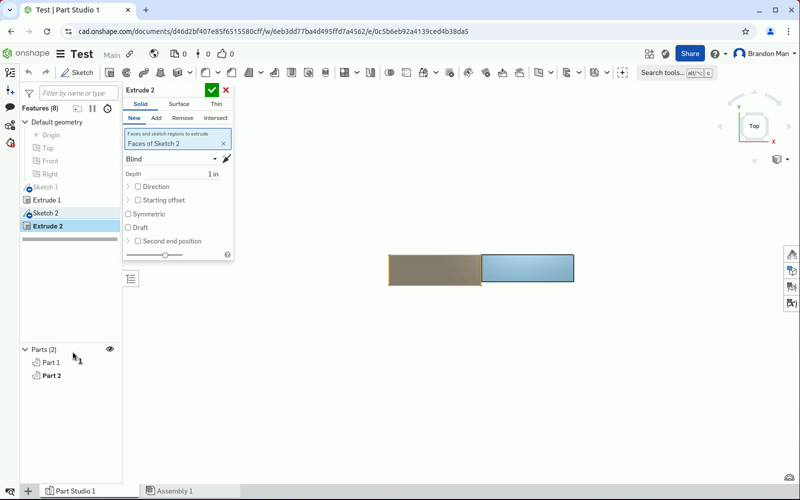
mouse_move(143, 106)
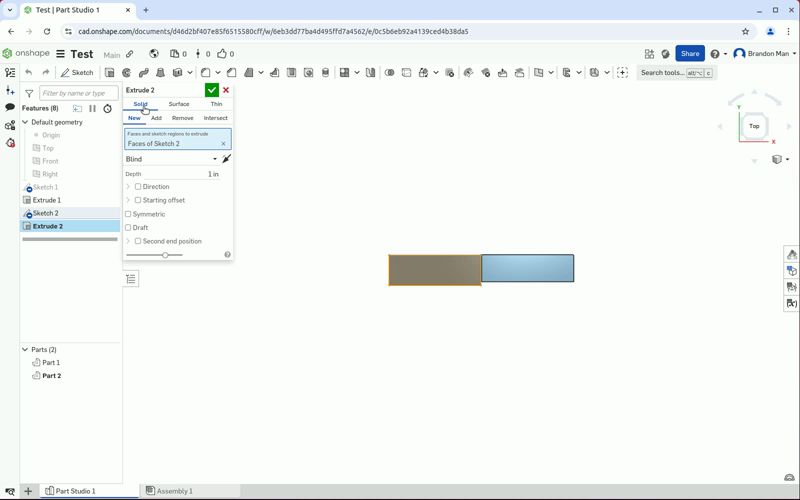
click(143, 106)
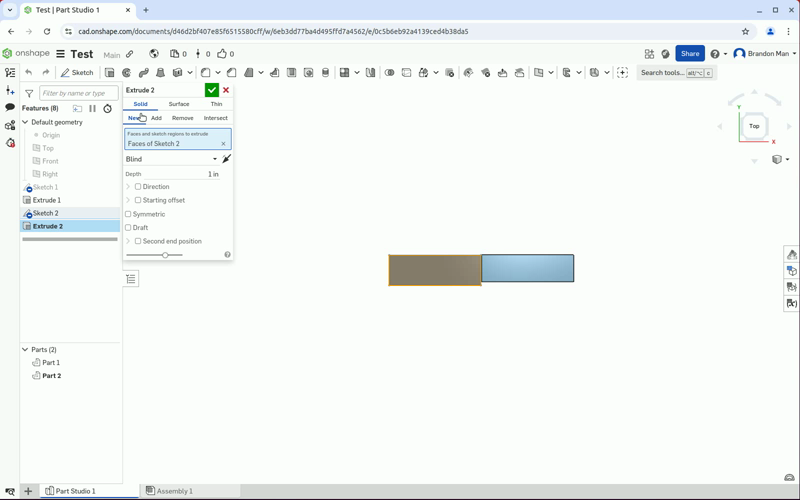
mouse_move(137, 120)
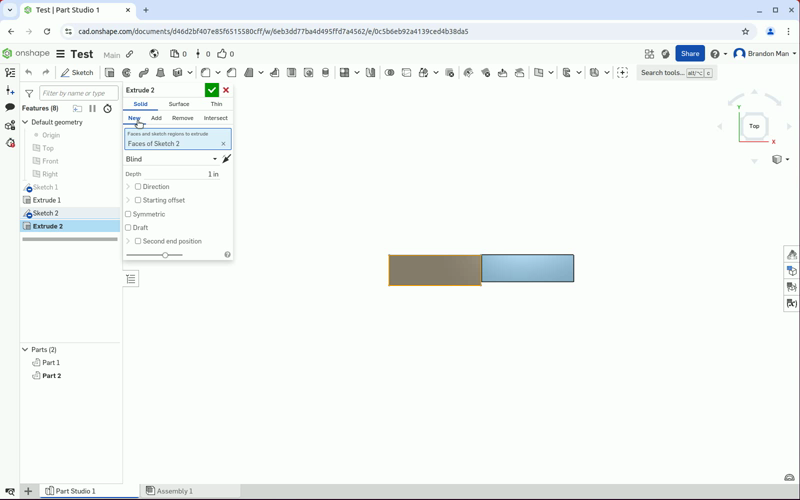
click(137, 120)
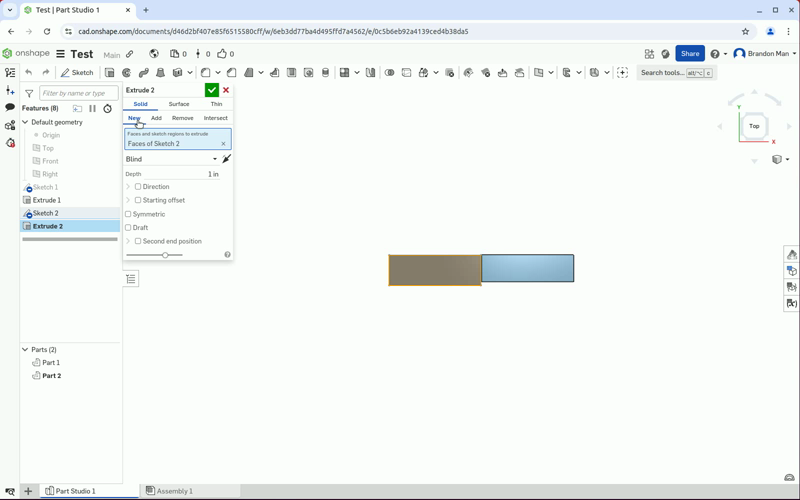
key(tab, 4)
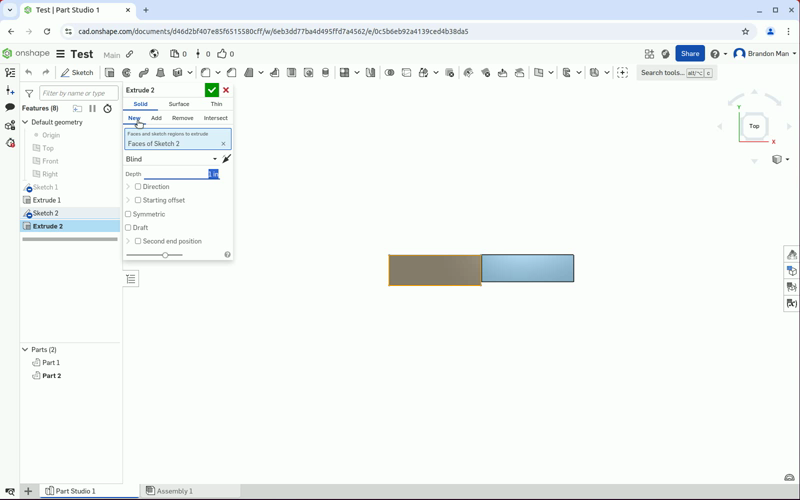
text(0.722)
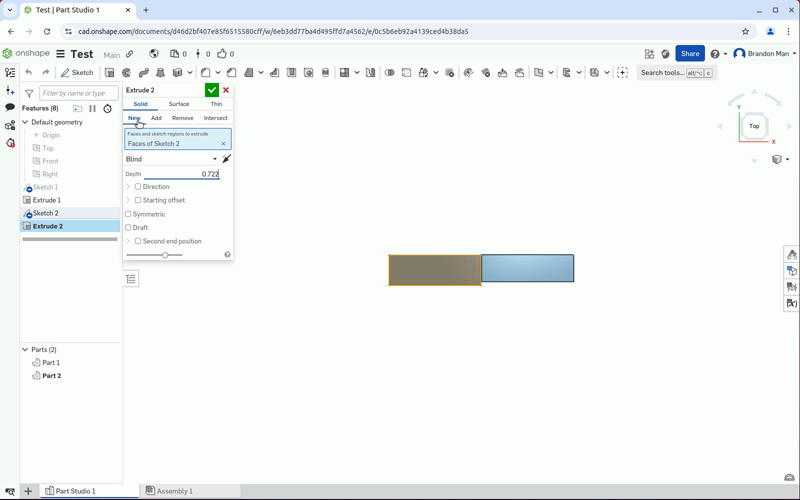
key(enter)
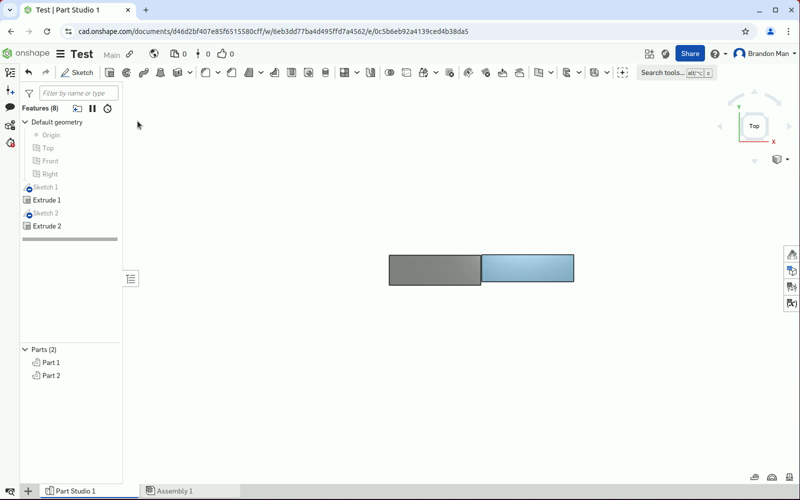
key(shift+h)
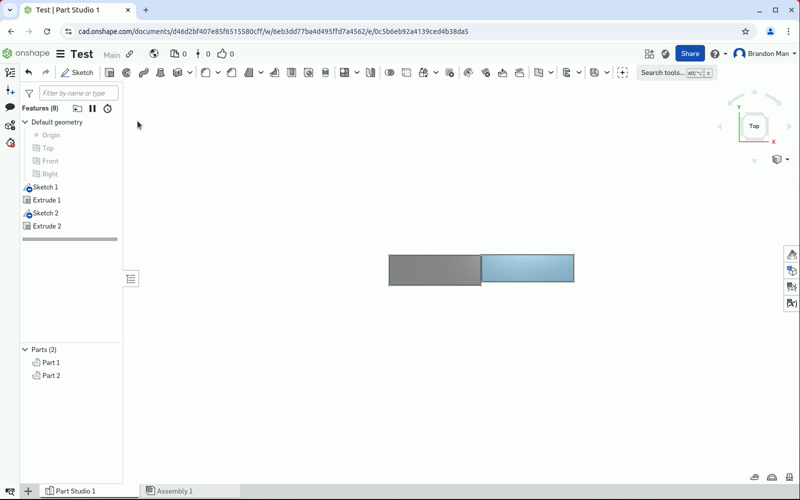
key(shift+h)
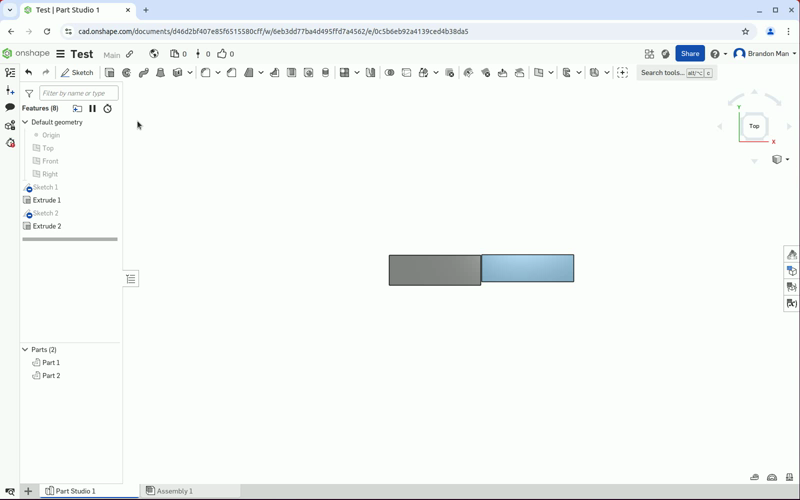
mouse_move(73, 189)
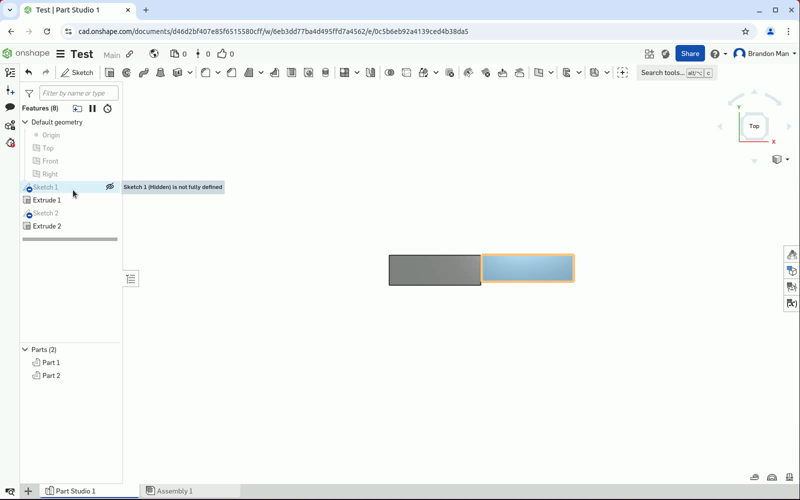
click(73, 189)
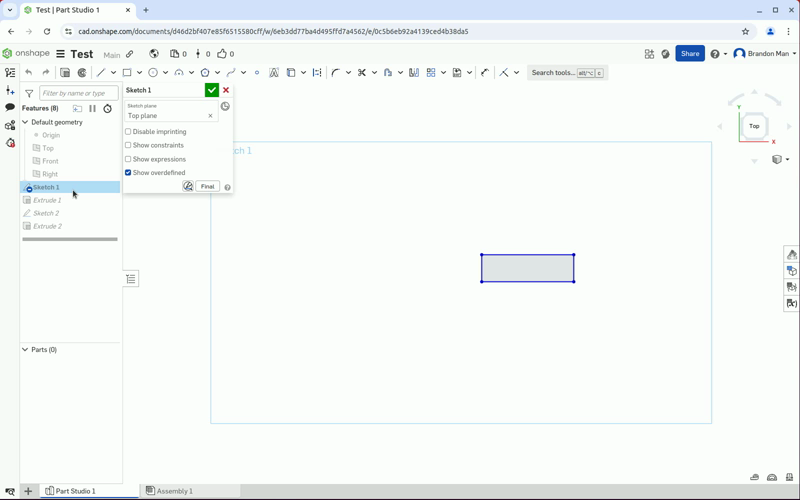
mouse_move(229, 92)
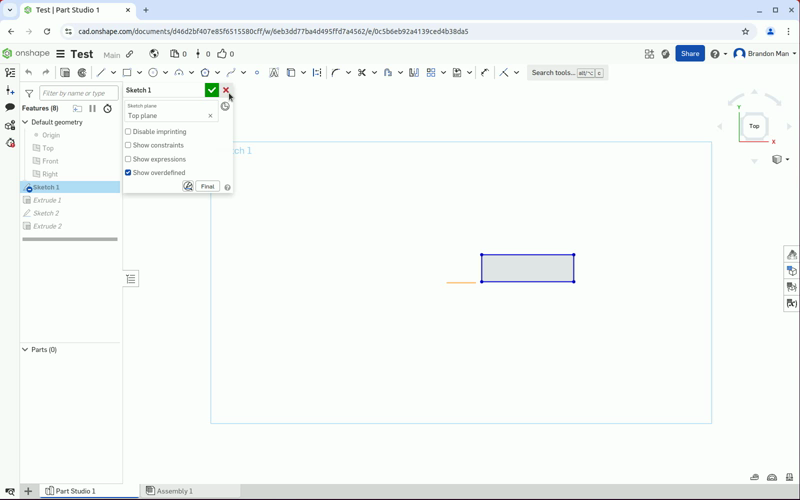
click(229, 92)
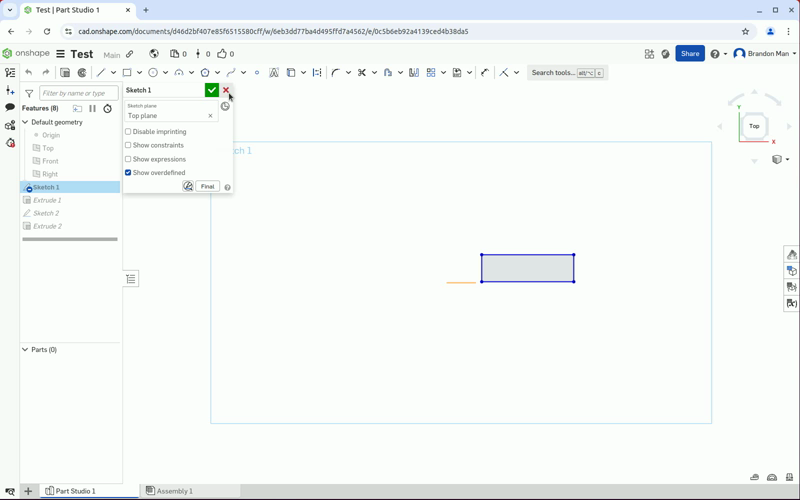
key(shift+s)
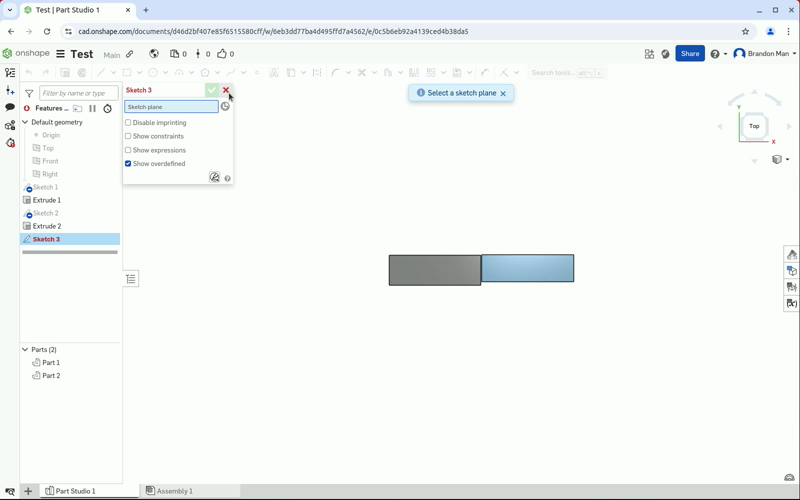
mouse_move(73, 150)
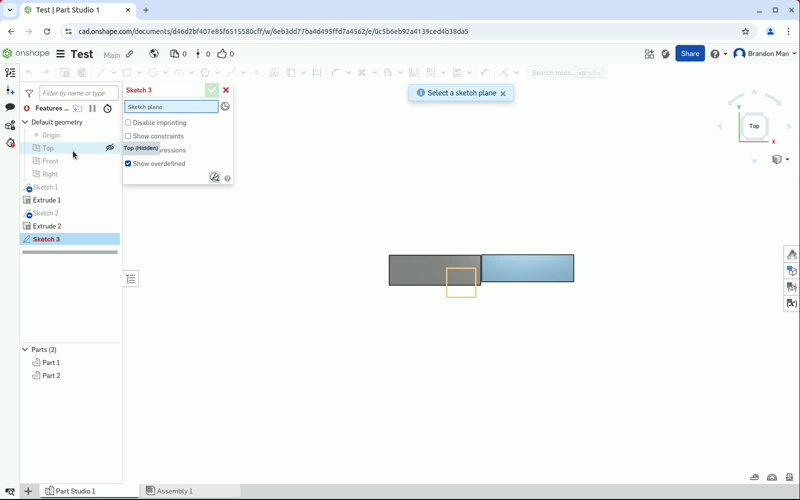
click(73, 150)
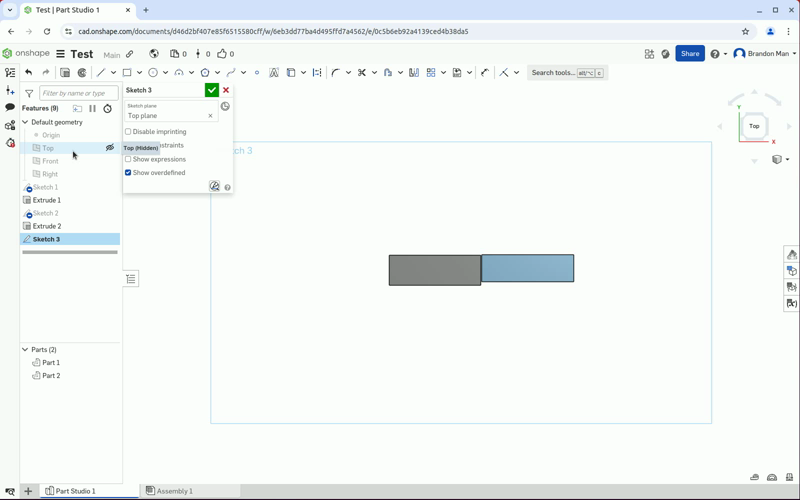
mouse_move(73, 352)
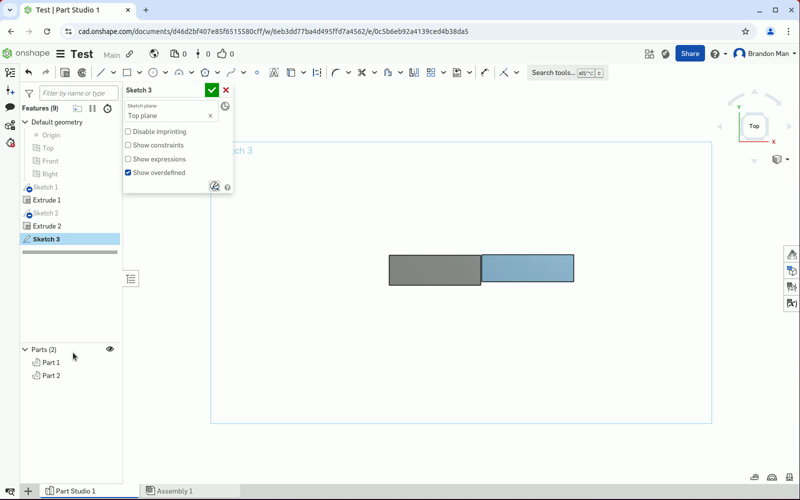
key(y)
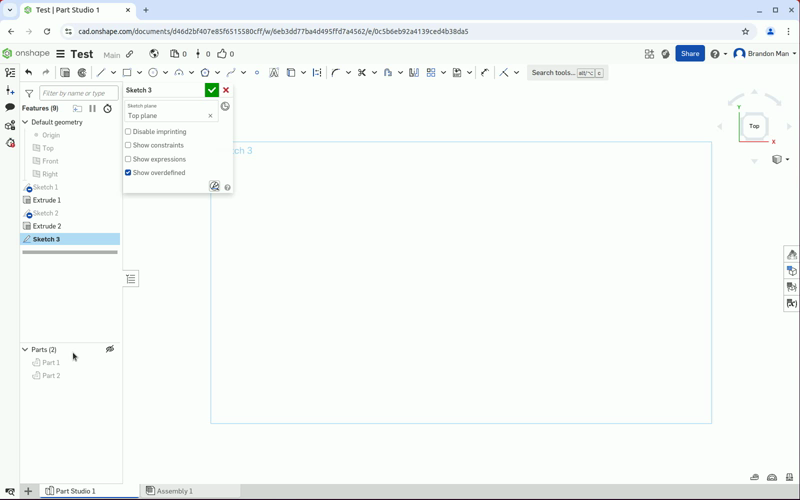
key(l)
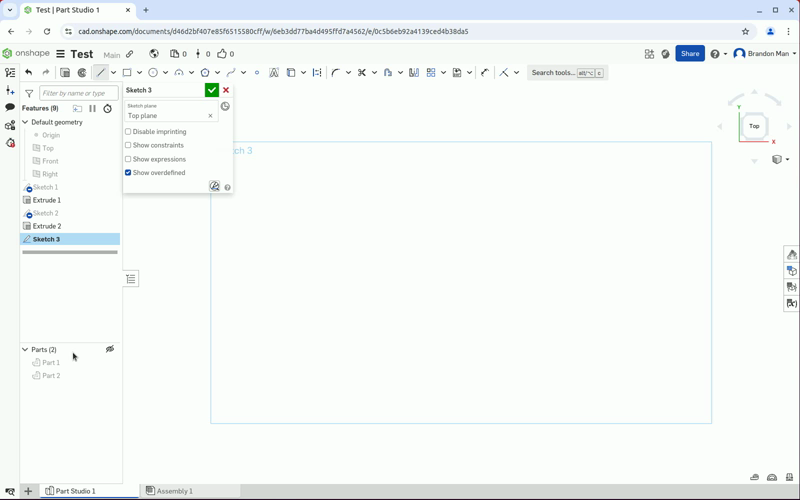
key_down(shift)
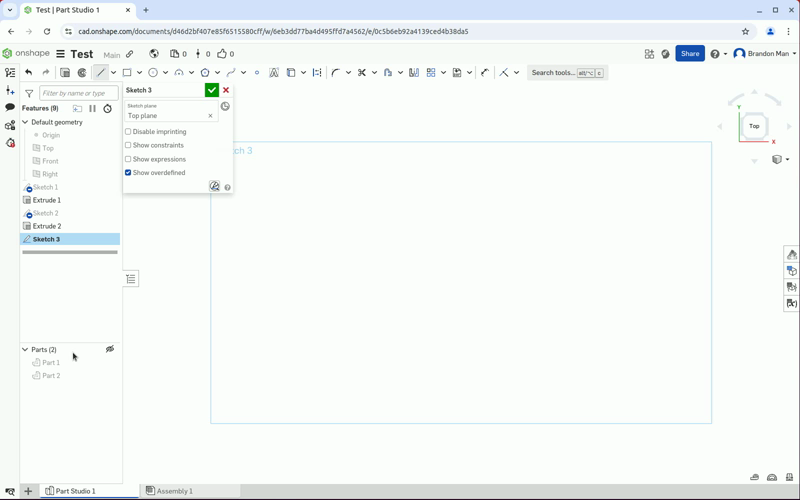
mouse_move(481, 311)
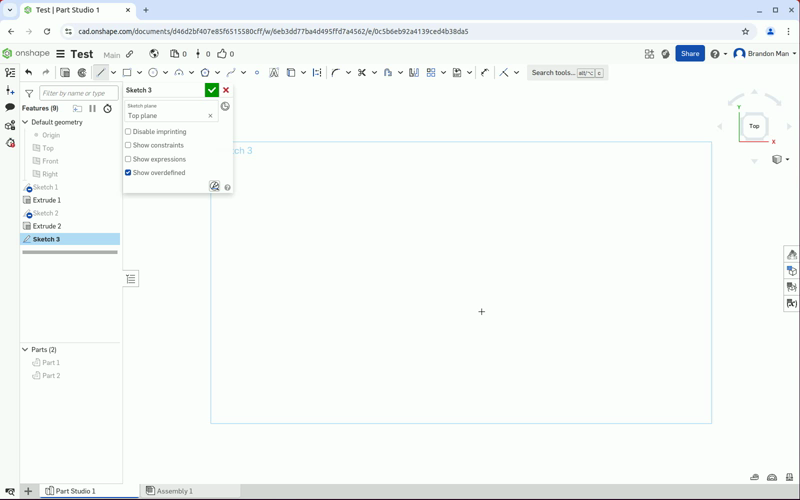
click(481, 311)
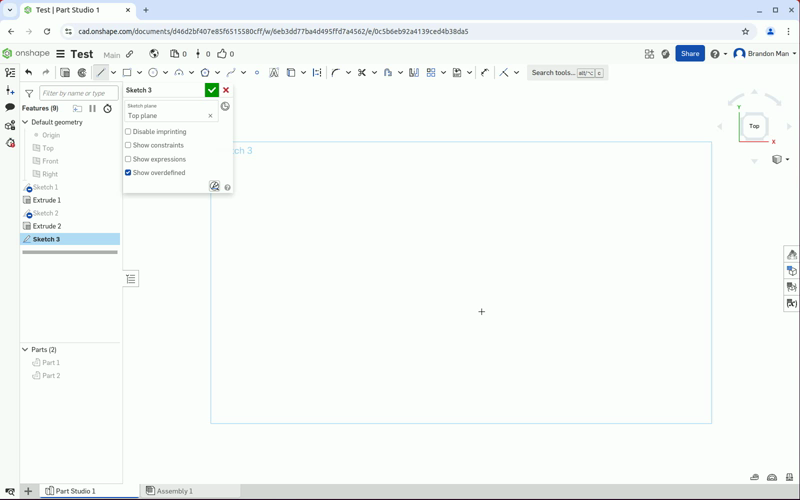
key_up(shift)
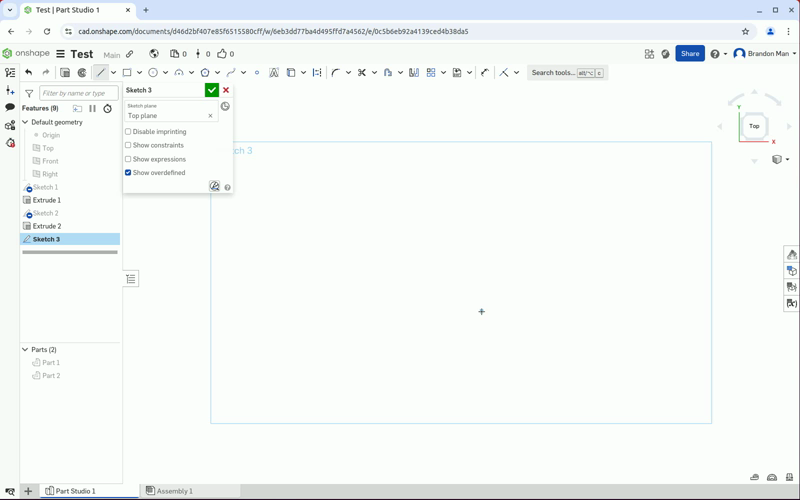
key_down(shift)
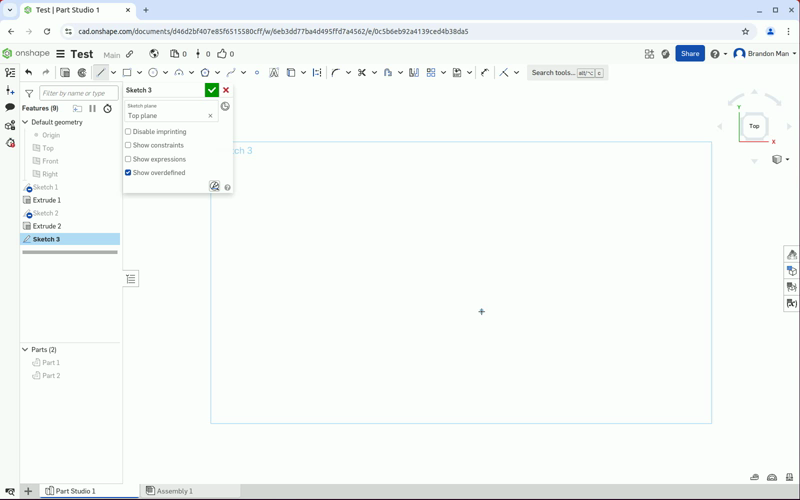
mouse_move(573, 311)
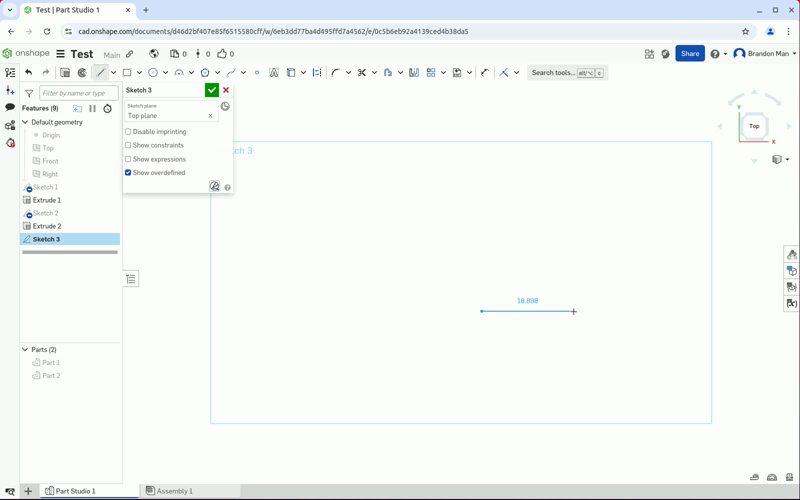
click(573, 311)
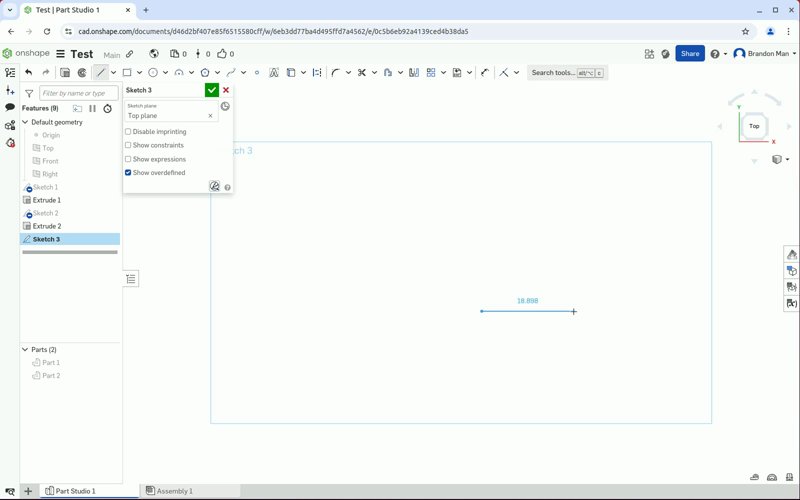
key_up(shift)
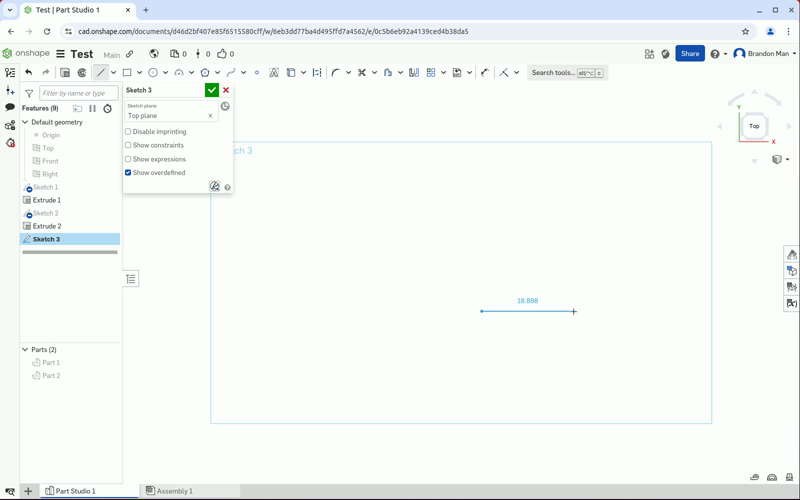
key_down(shift)
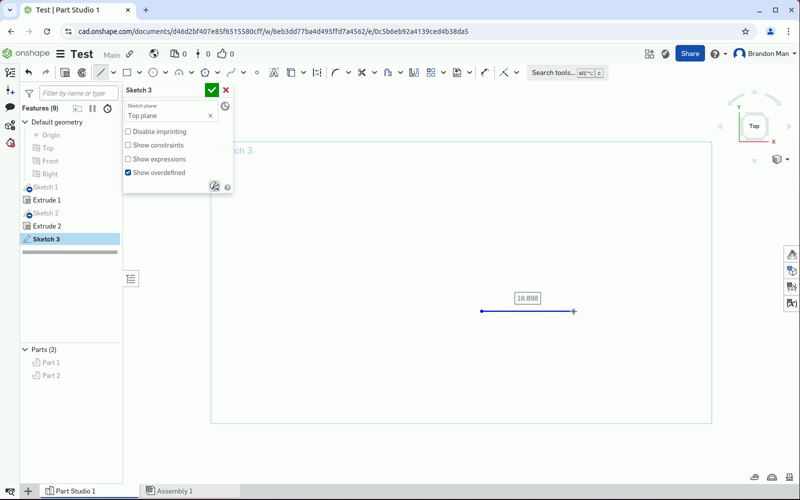
mouse_move(589, 311)
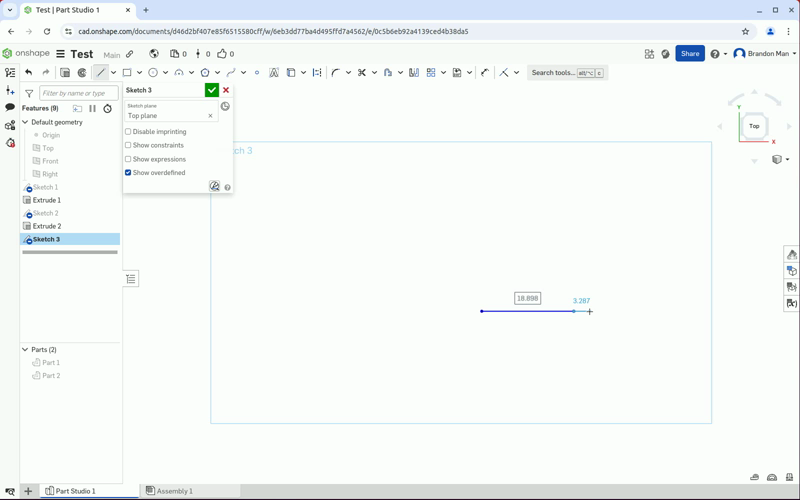
mouse_move(573, 288)
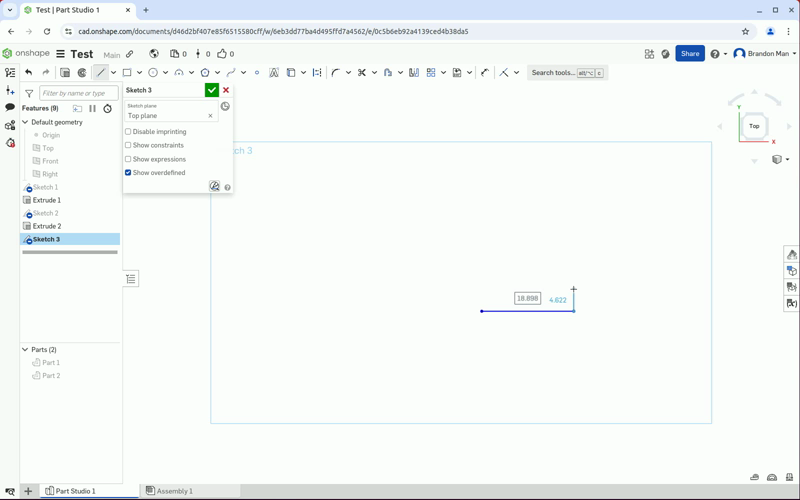
click(573, 288)
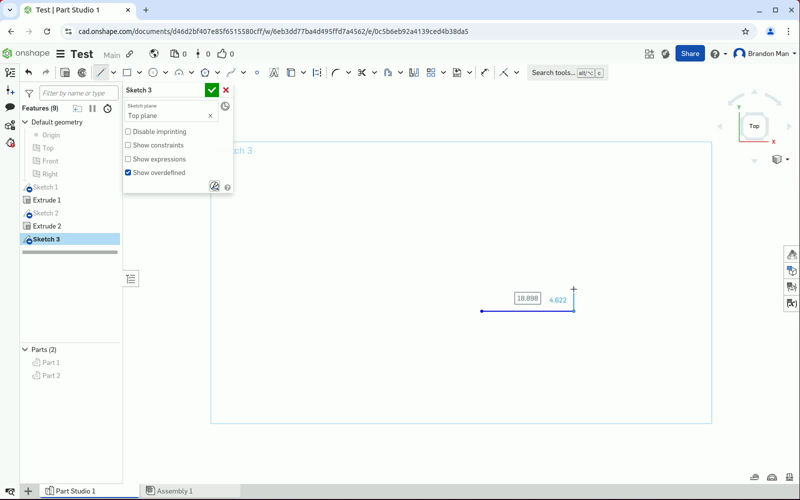
key_up(shift)
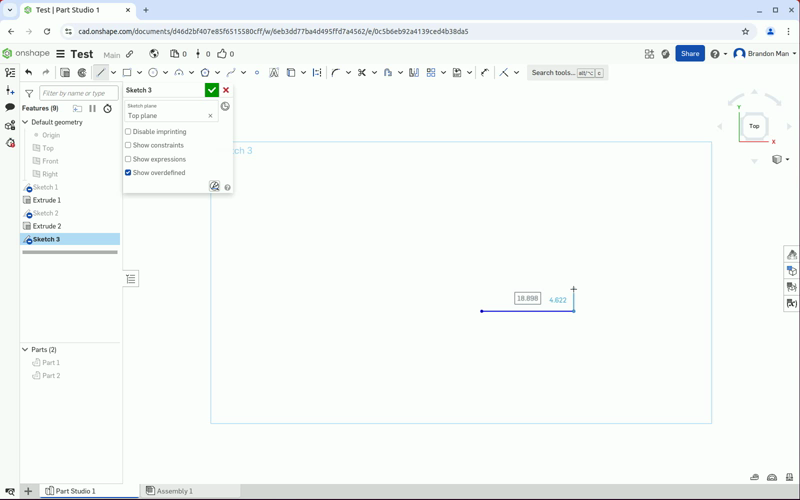
key_down(shift)
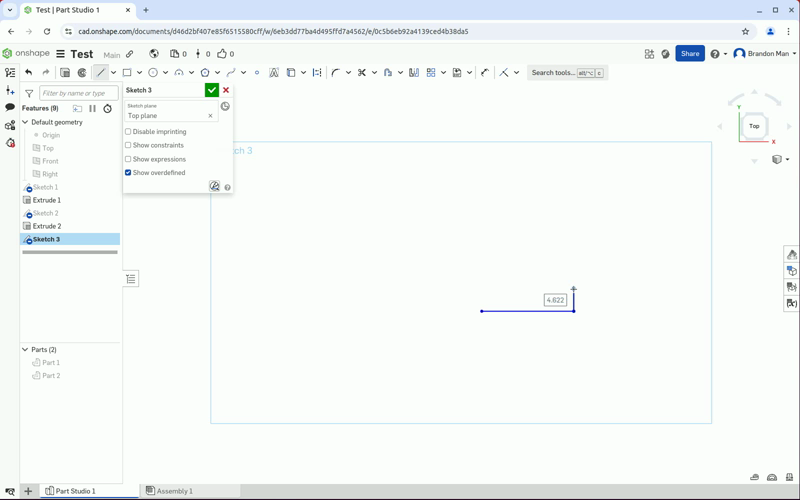
mouse_move(481, 288)
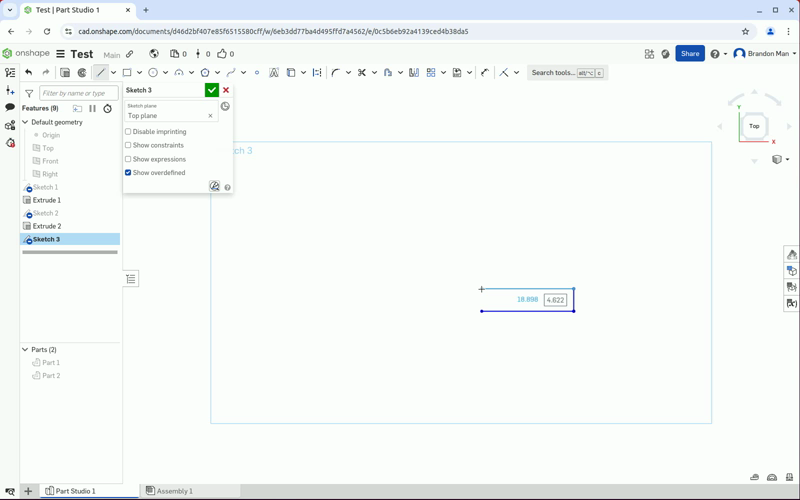
click(481, 288)
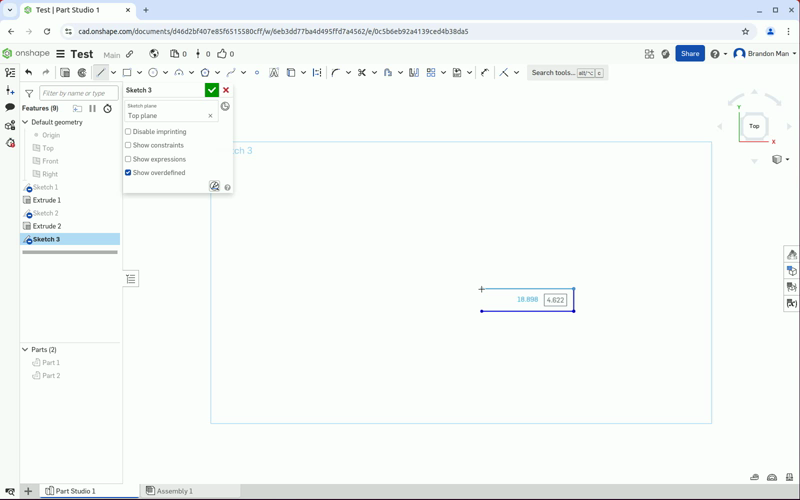
key_up(shift)
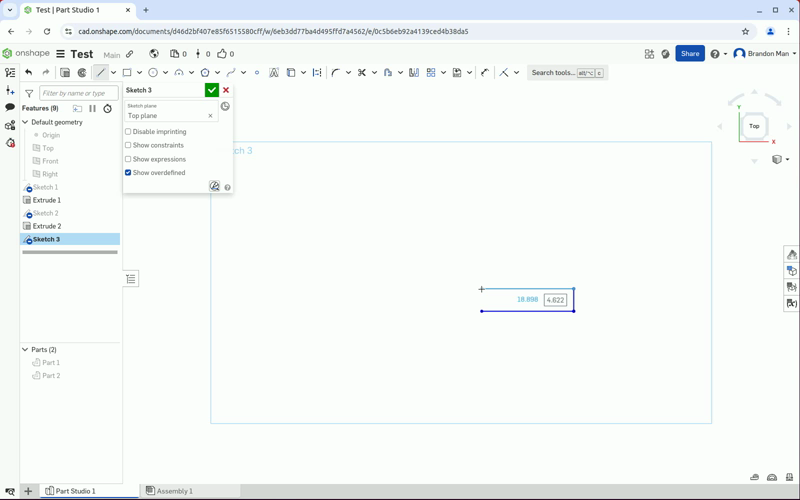
mouse_move(511, 288)
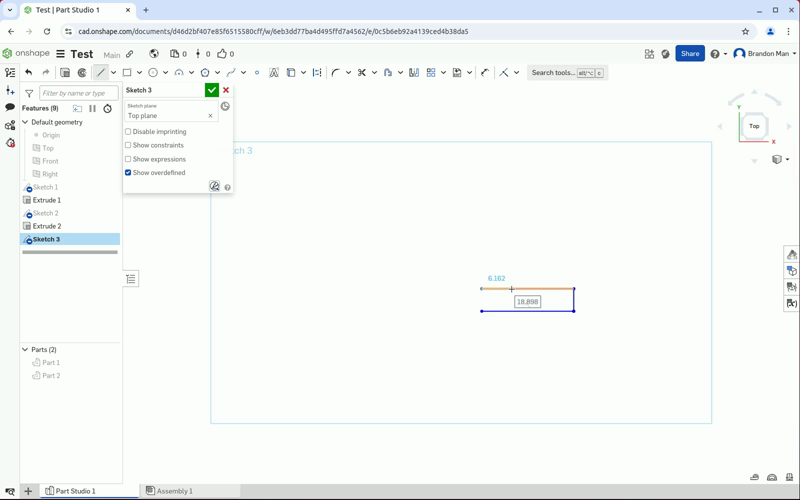
key_down(shift)
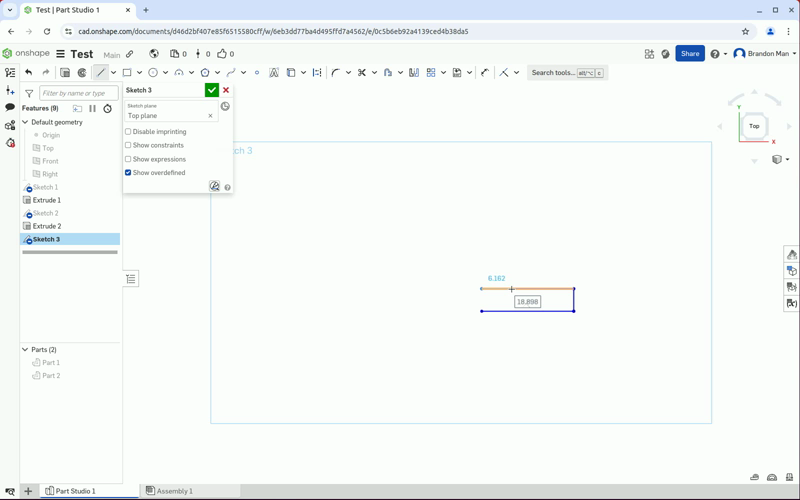
mouse_move(481, 311)
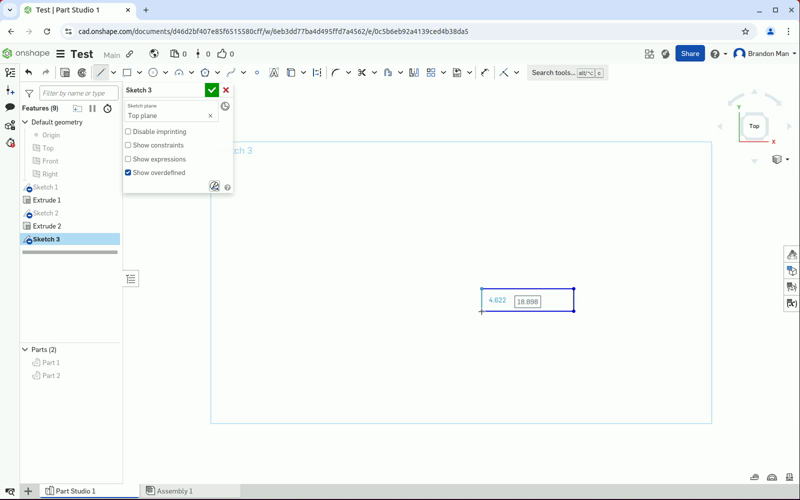
key_up(shift)
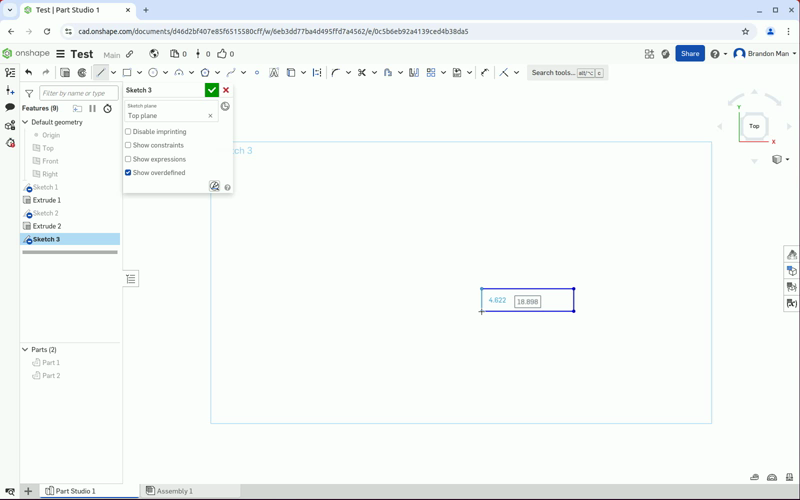
click(481, 311)
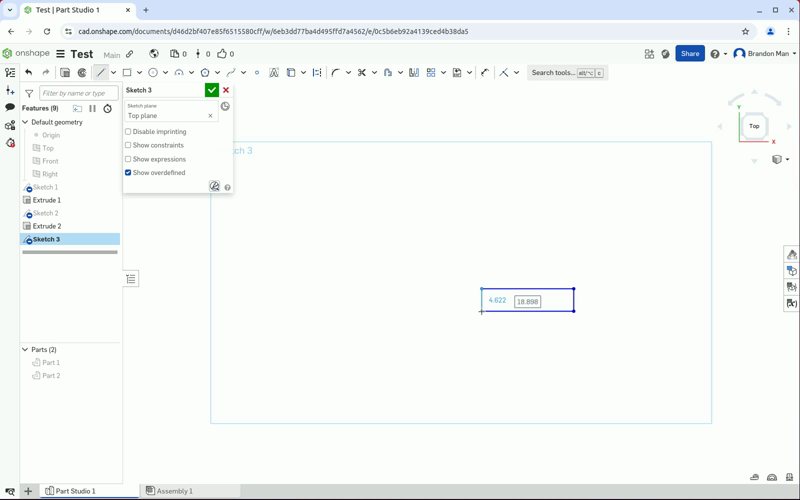
key(esc)
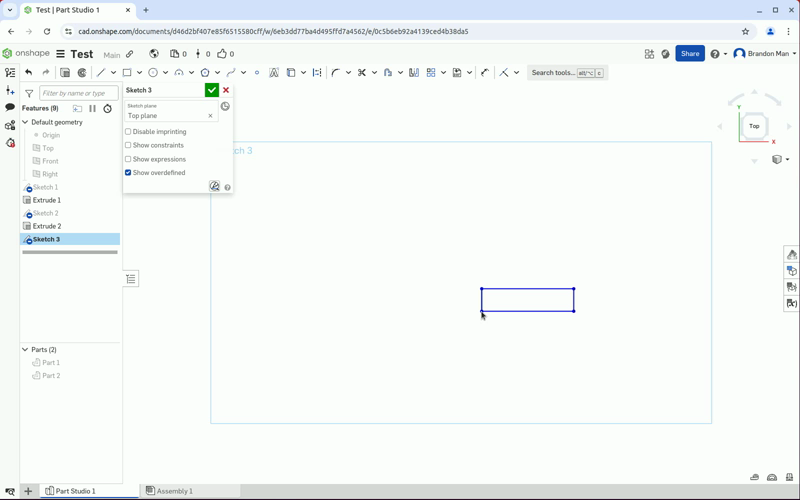
mouse_move(528, 301)
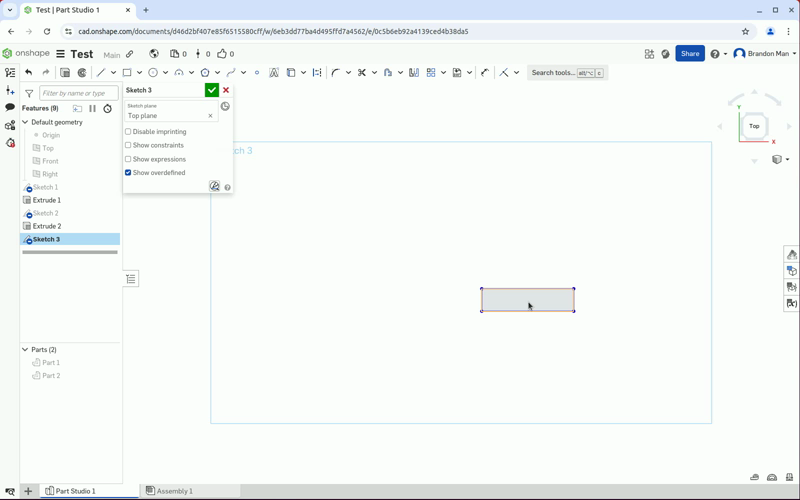
click(528, 301)
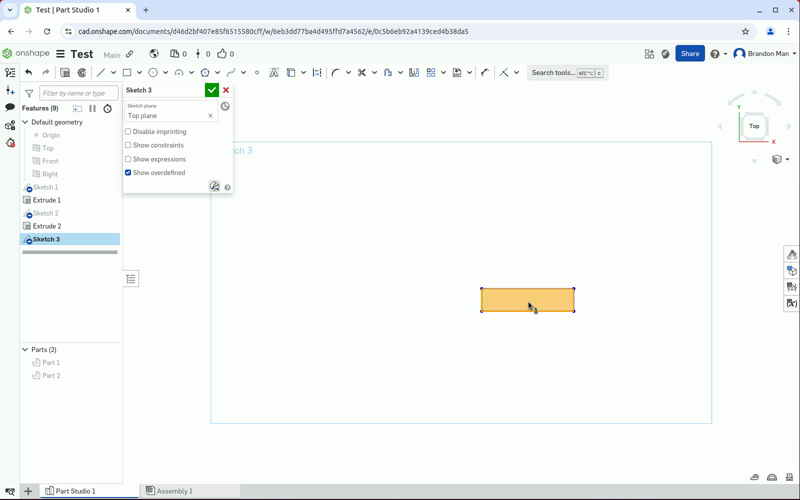
mouse_move(73, 352)
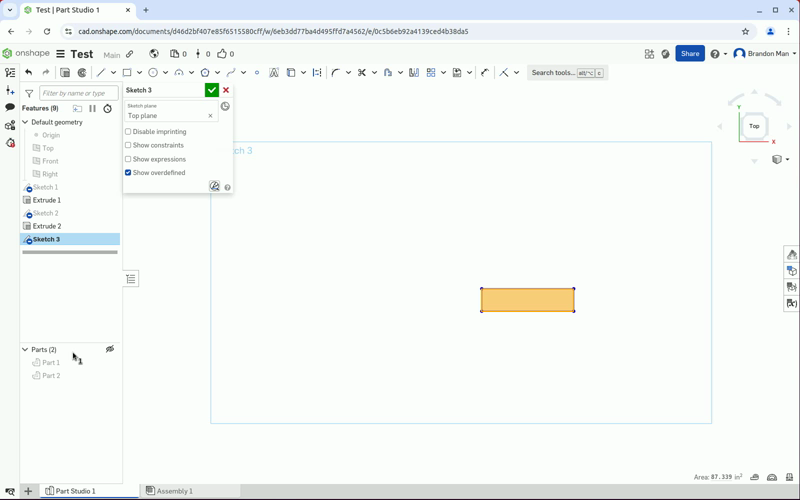
key(shift+y)
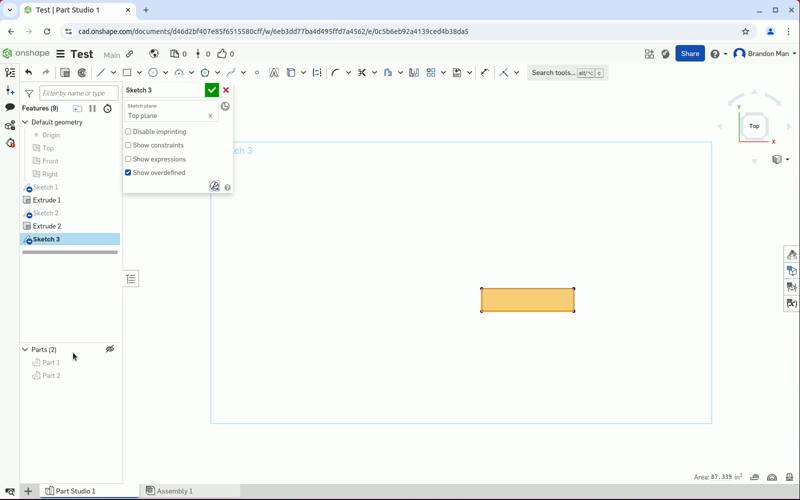
key(shift+e)
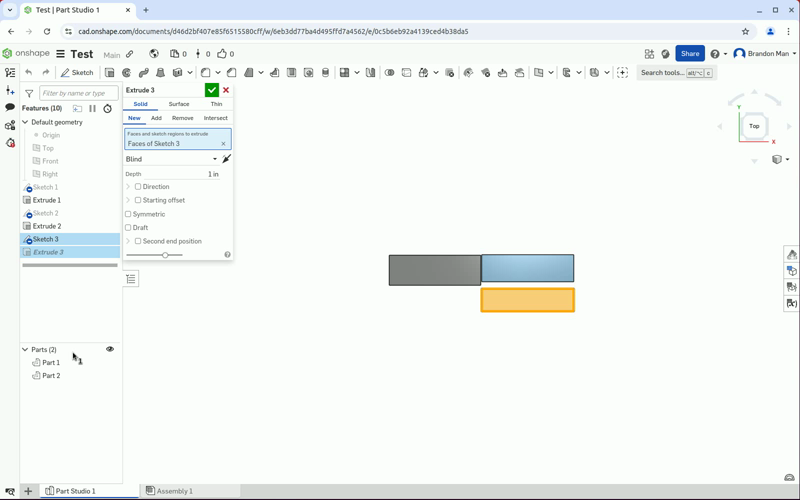
mouse_move(143, 106)
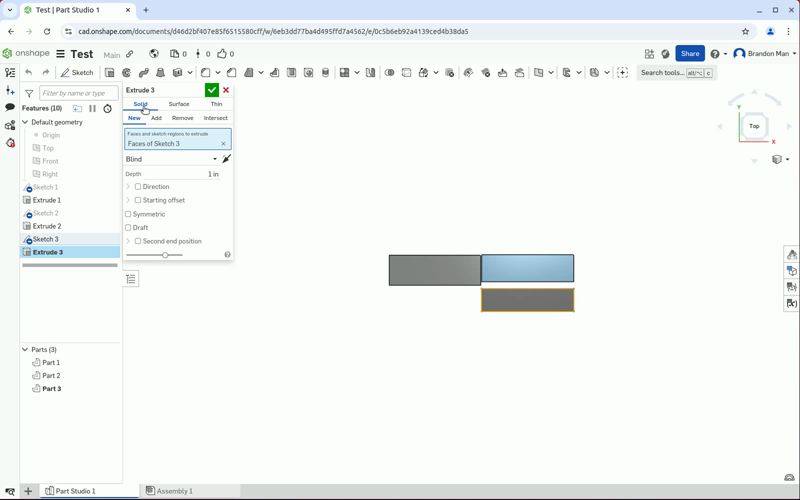
click(143, 106)
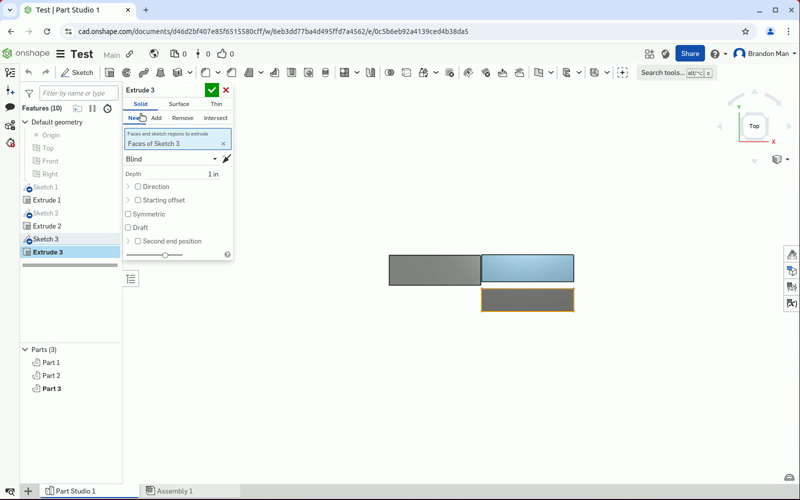
mouse_move(137, 120)
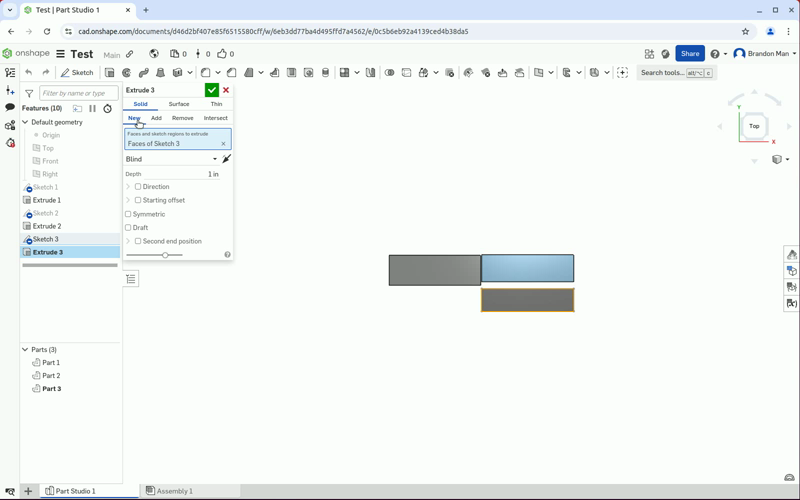
click(137, 120)
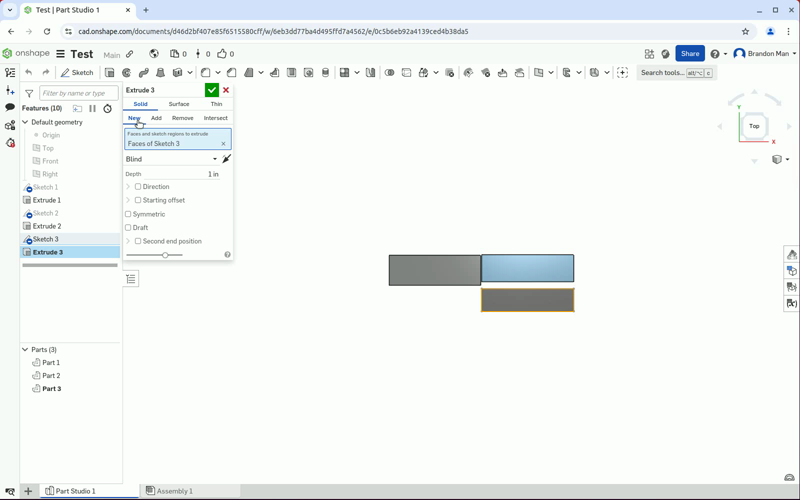
key(tab, 4)
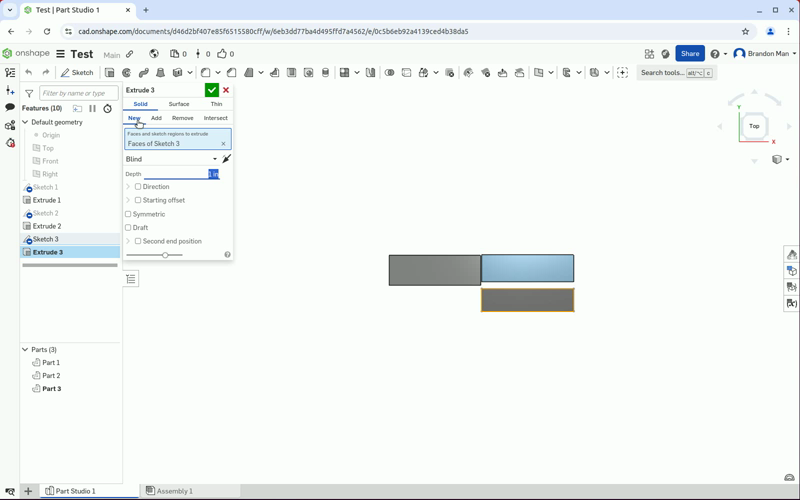
text(0.722)
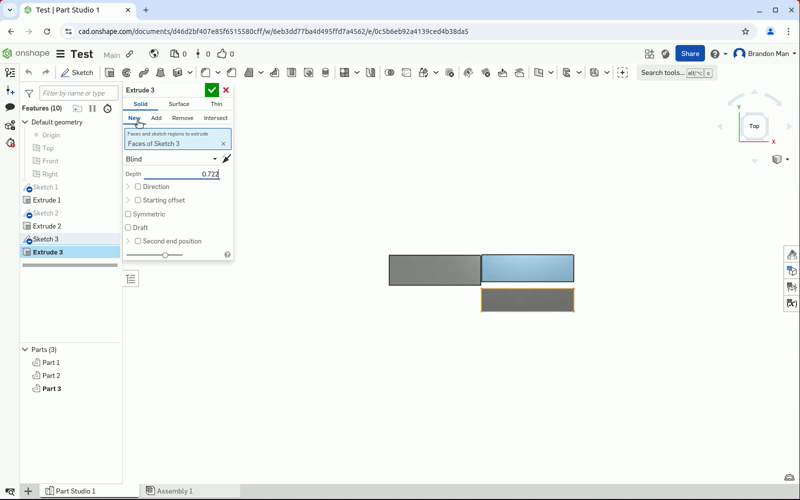
key(enter)
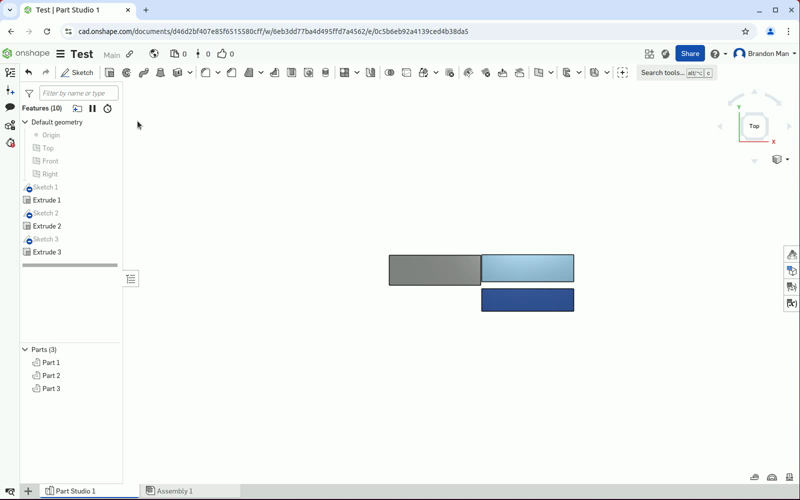
key(shift+h)
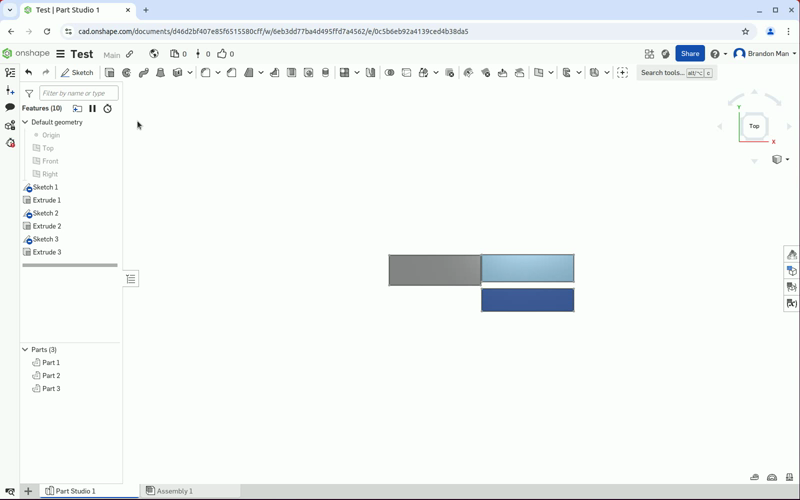
key(shift+h)
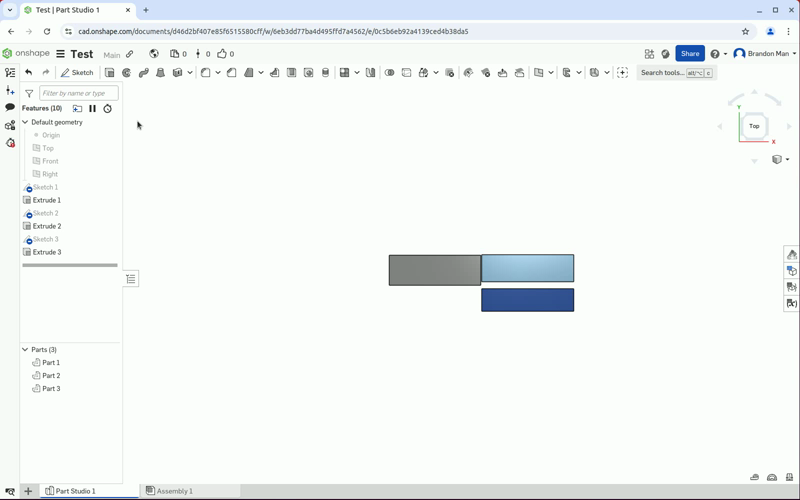
mouse_move(73, 189)
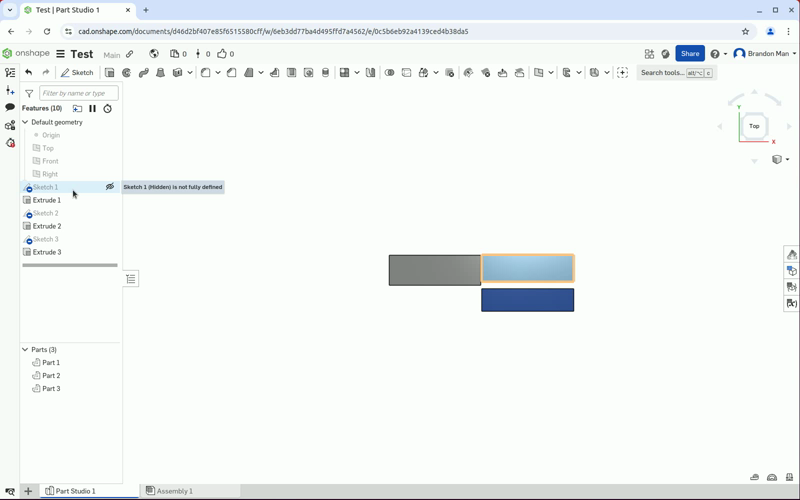
click(73, 189)
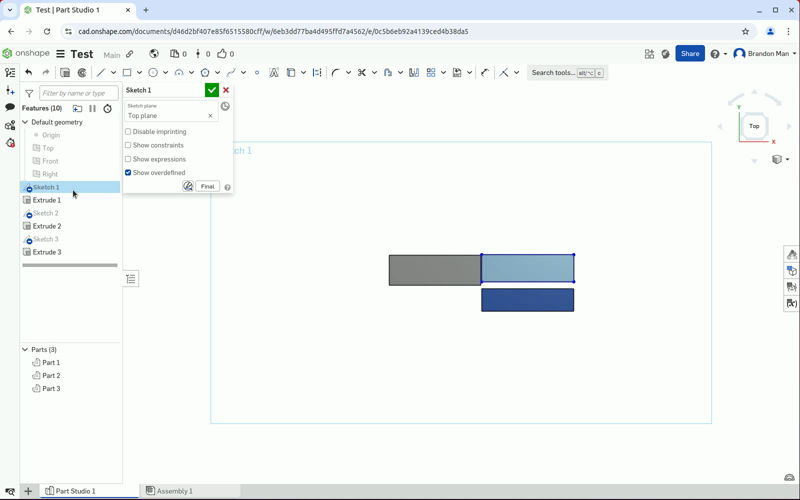
mouse_move(229, 92)
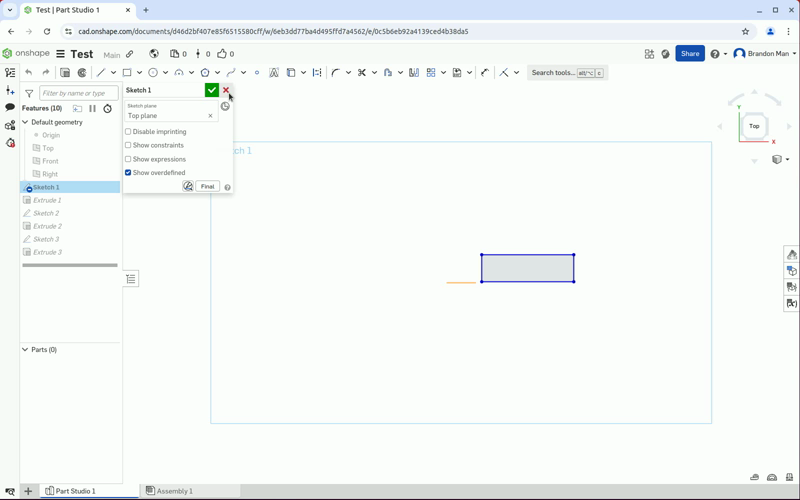
click(229, 92)
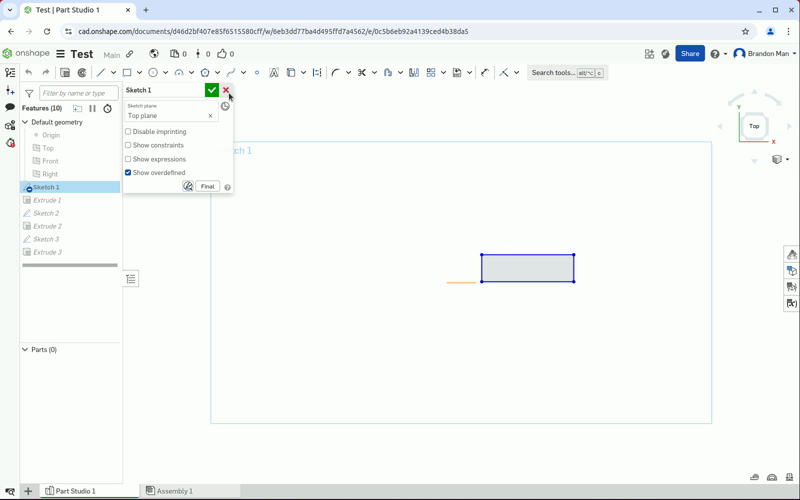
key(shift+s)
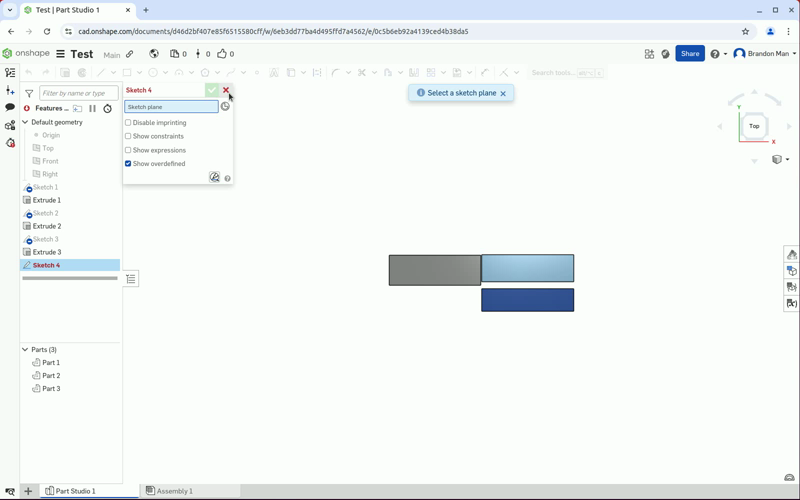
mouse_move(73, 150)
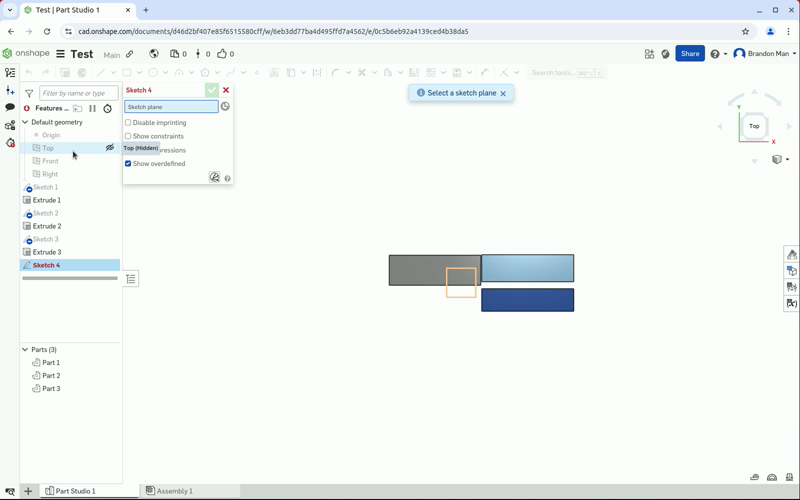
click(73, 150)
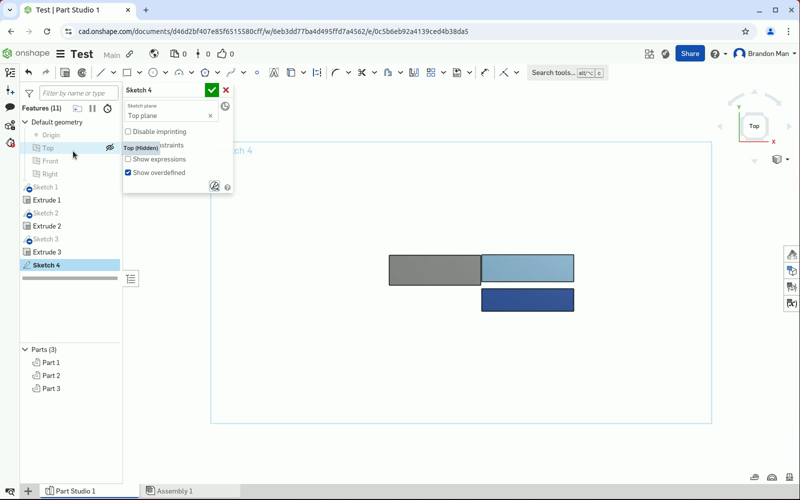
mouse_move(73, 352)
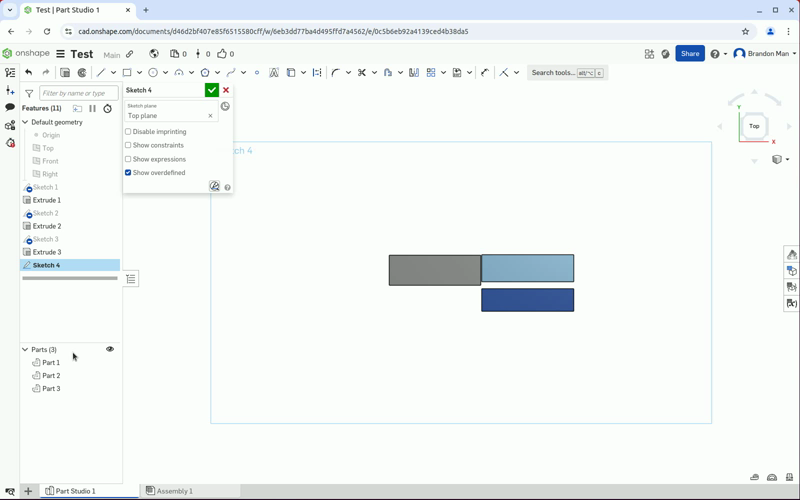
key(y)
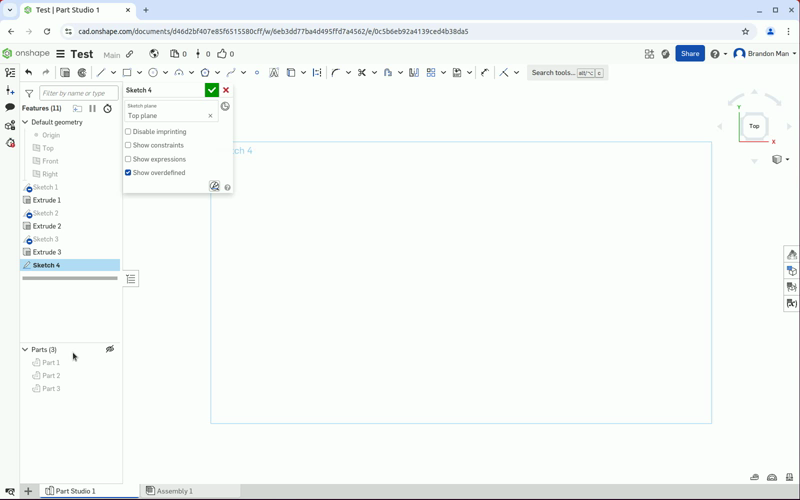
key(l)
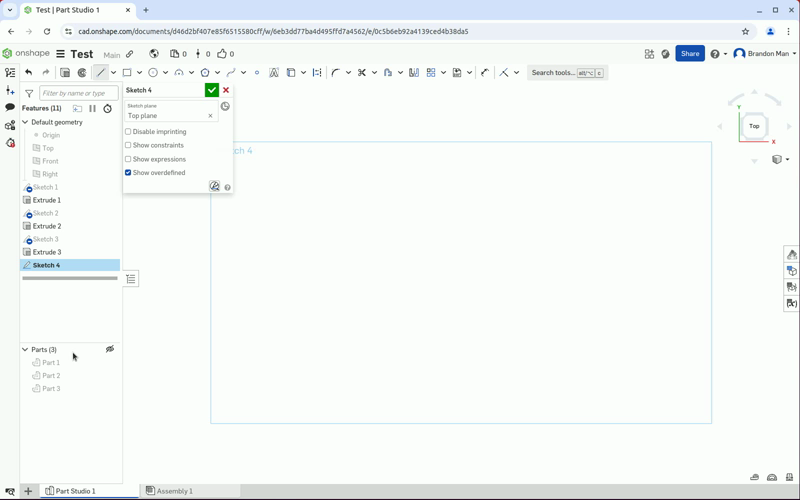
key_down(shift)
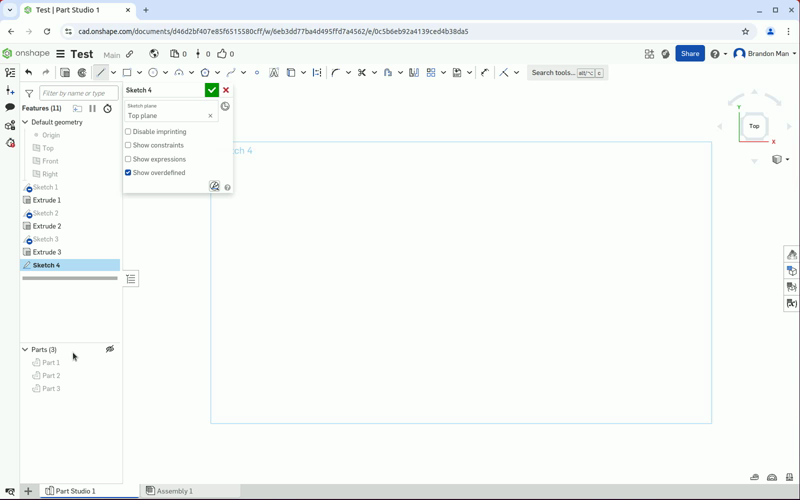
mouse_move(389, 311)
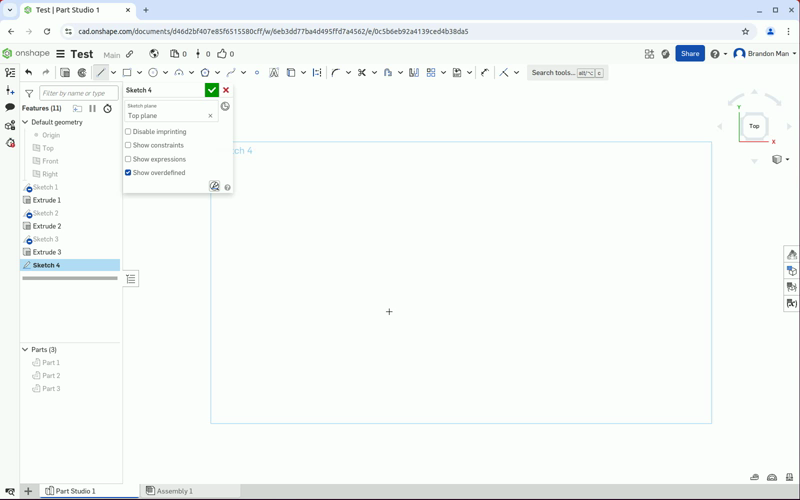
click(389, 311)
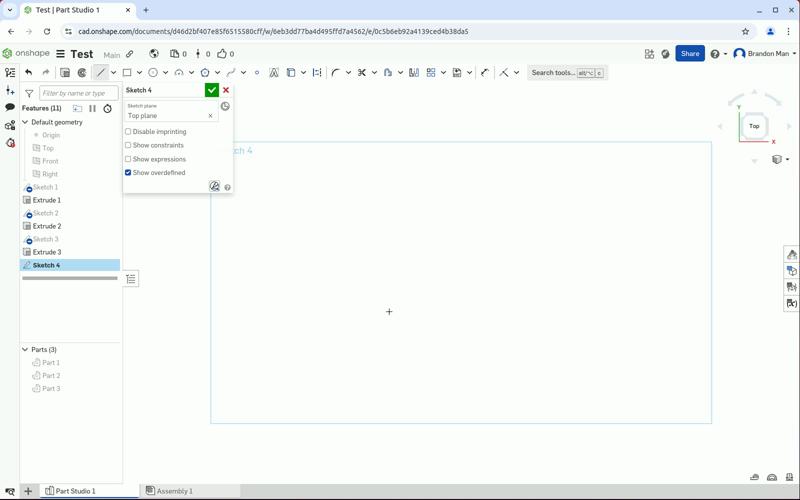
key_up(shift)
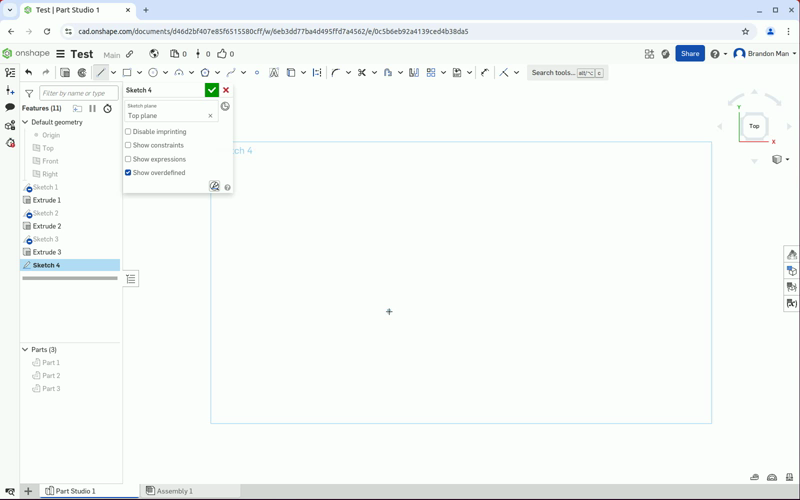
key_down(shift)
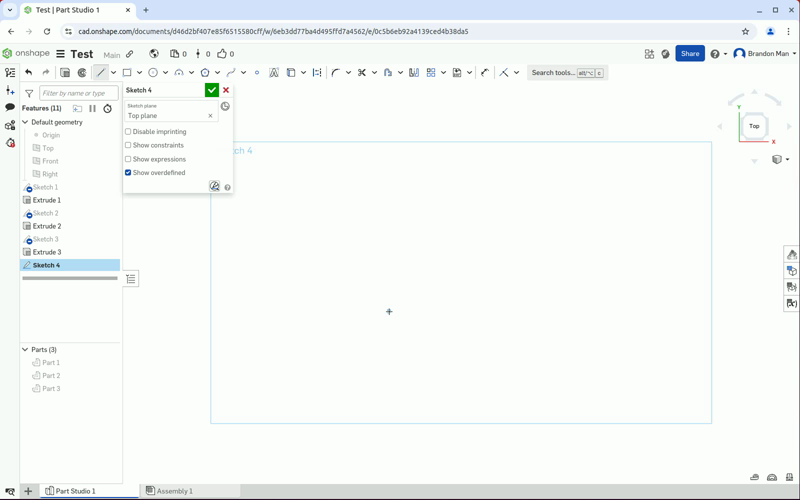
mouse_move(480, 311)
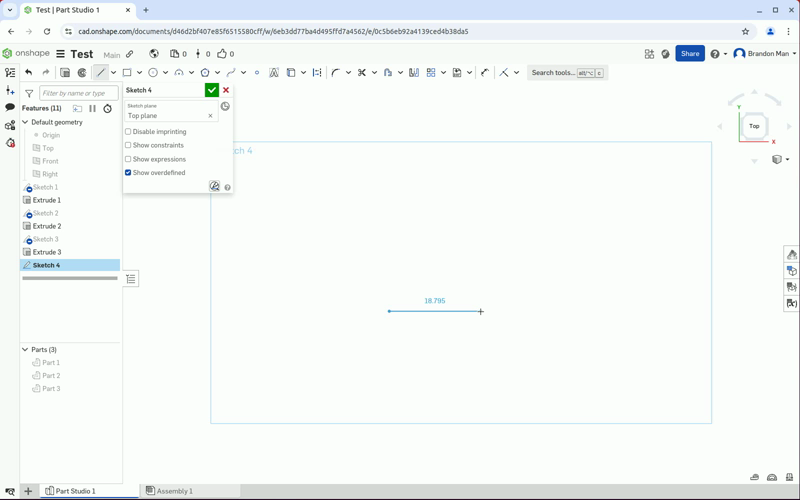
click(480, 311)
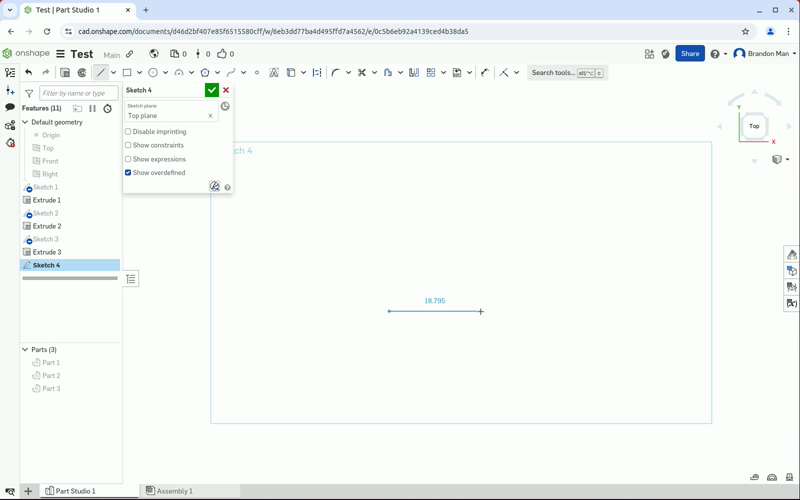
key_up(shift)
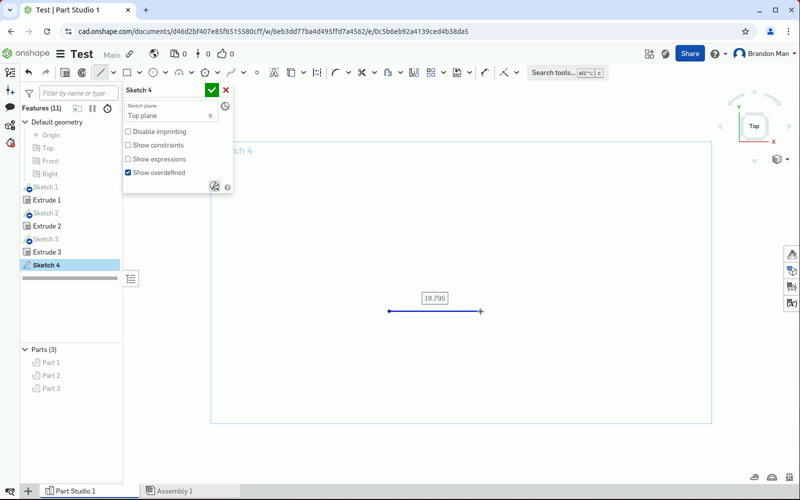
key_down(shift)
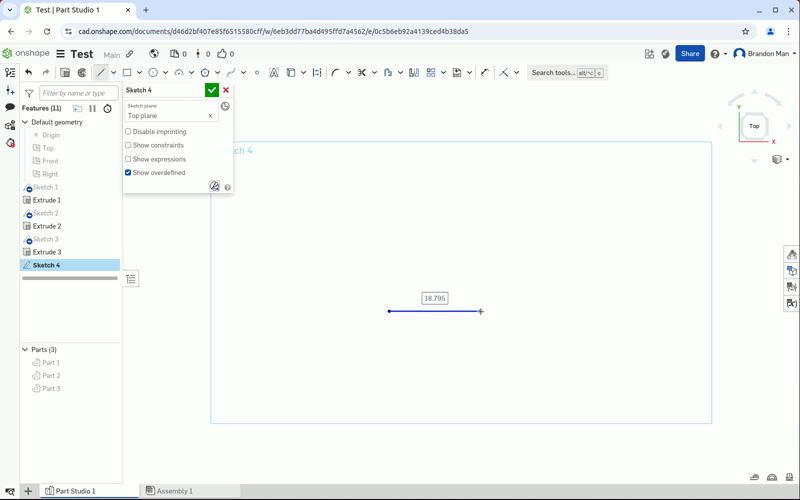
mouse_move(510, 311)
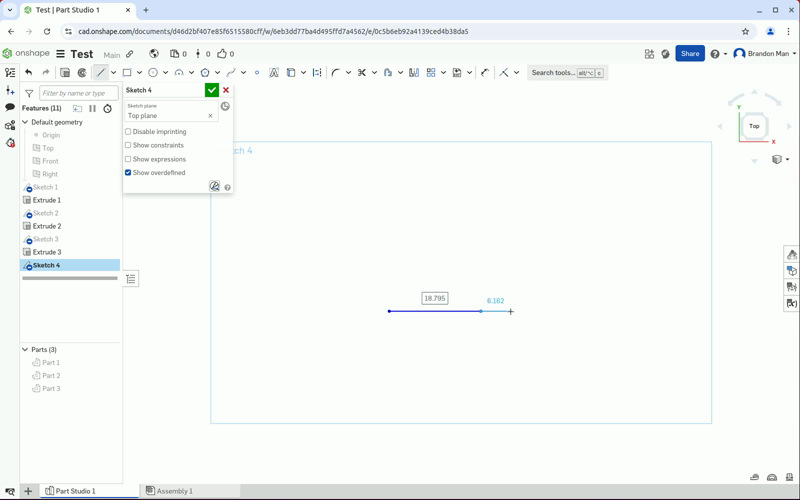
mouse_move(480, 288)
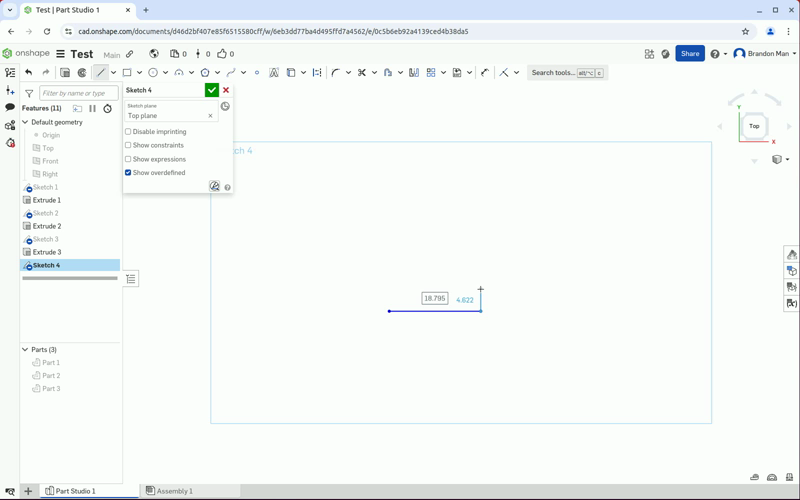
click(480, 288)
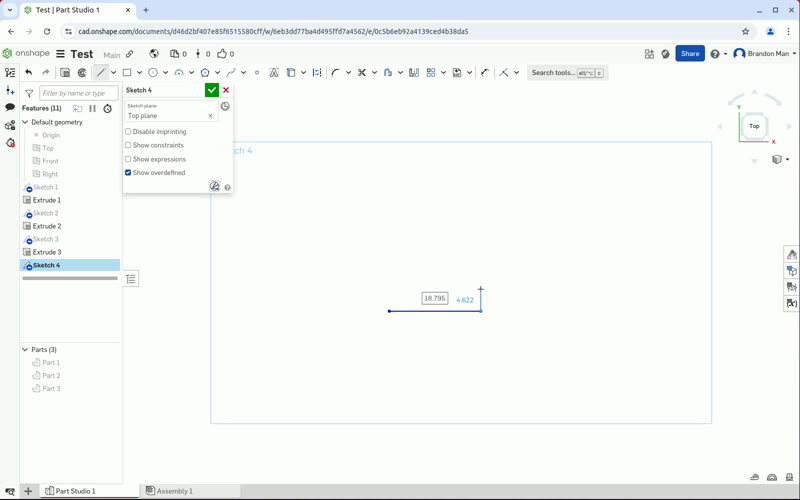
key_up(shift)
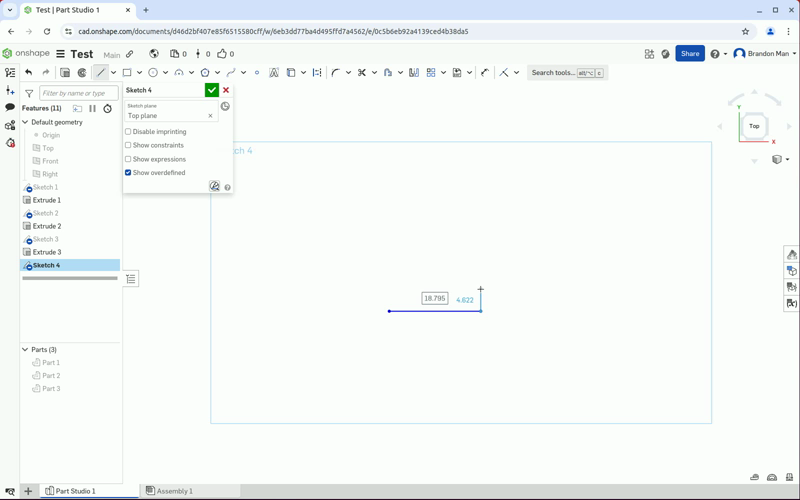
key_down(shift)
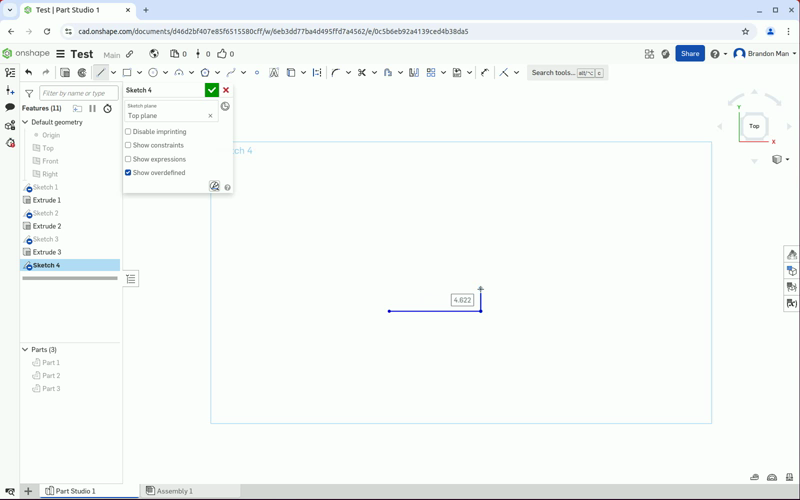
mouse_move(389, 288)
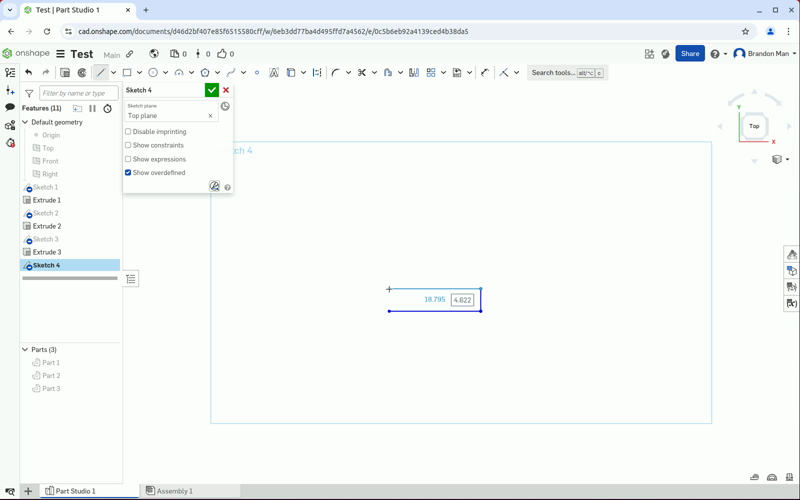
click(389, 288)
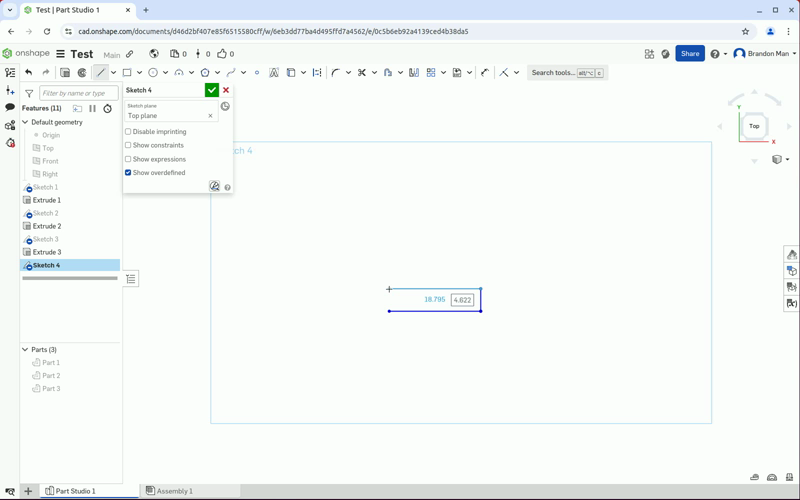
key_up(shift)
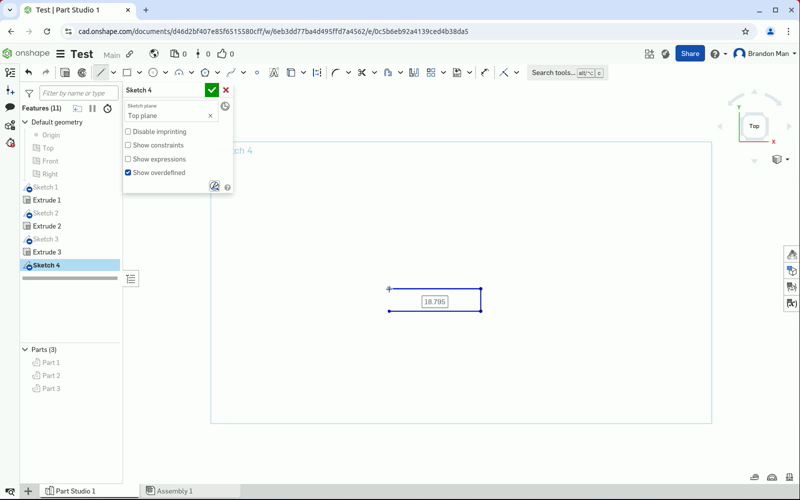
mouse_move(419, 288)
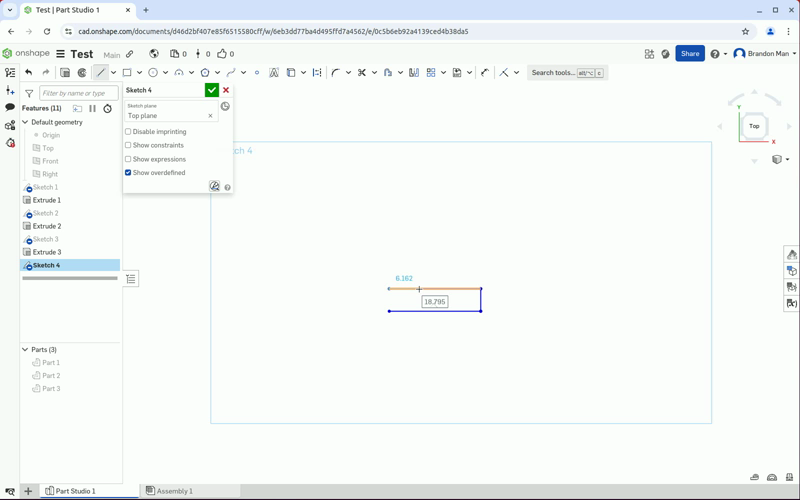
key_down(shift)
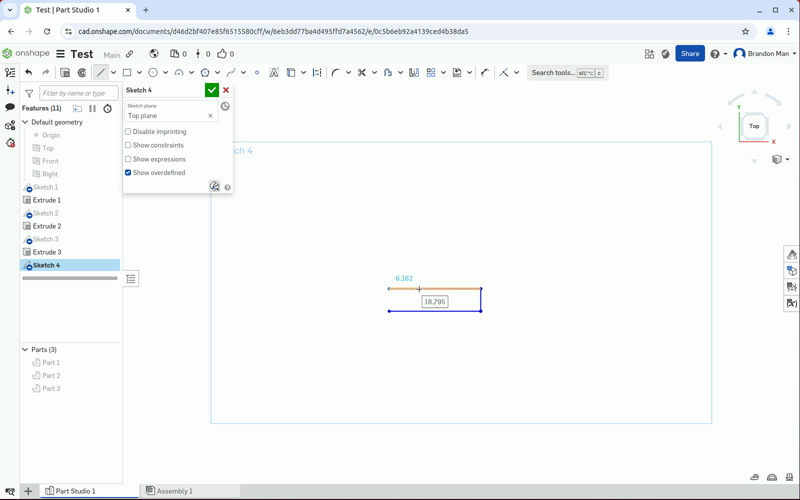
mouse_move(389, 311)
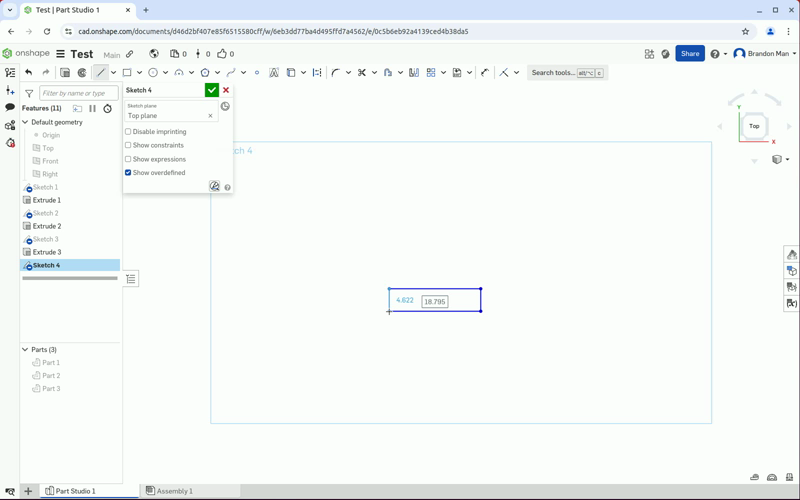
key_up(shift)
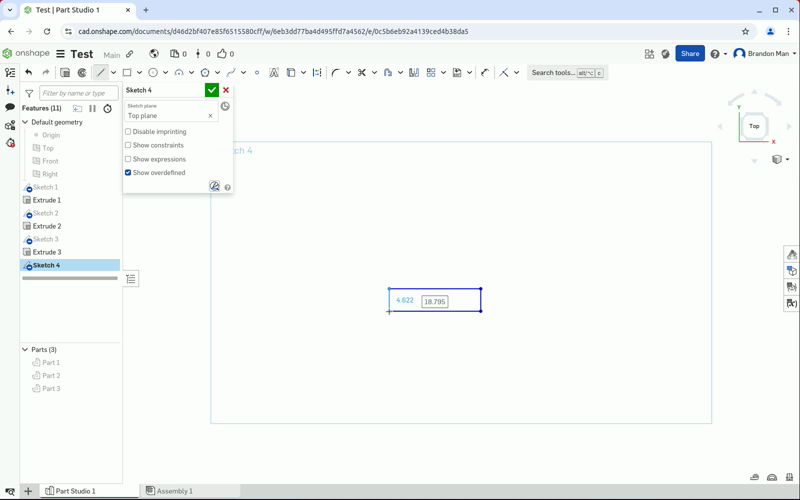
click(389, 311)
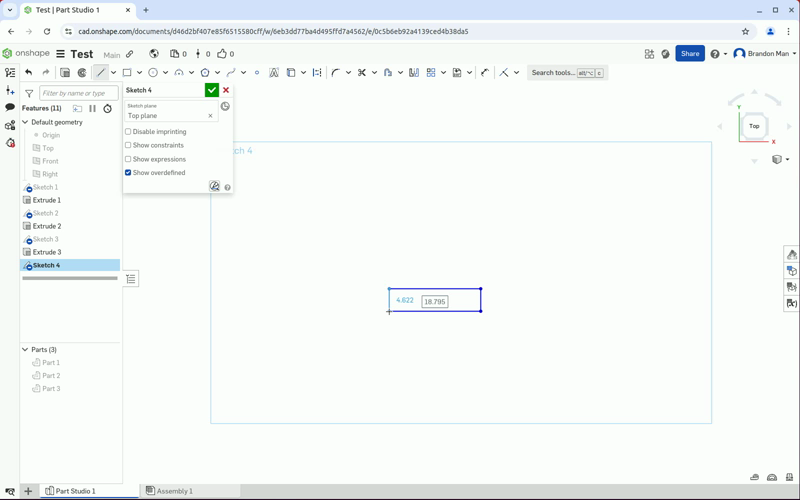
key(esc)
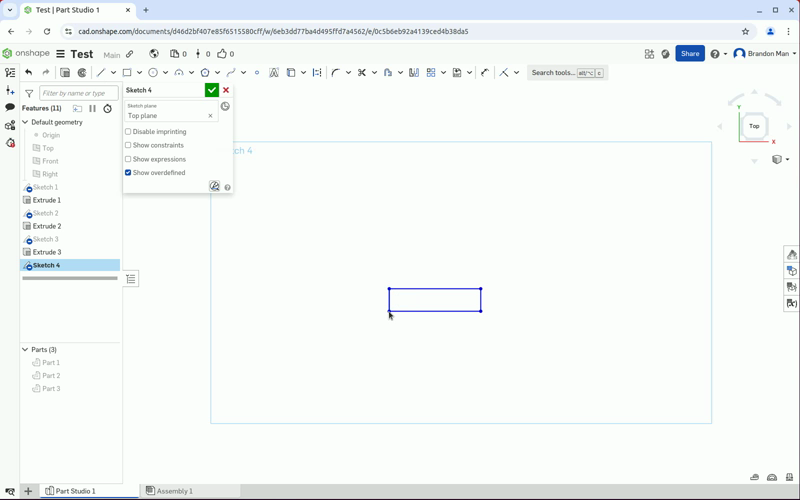
mouse_move(418, 300)
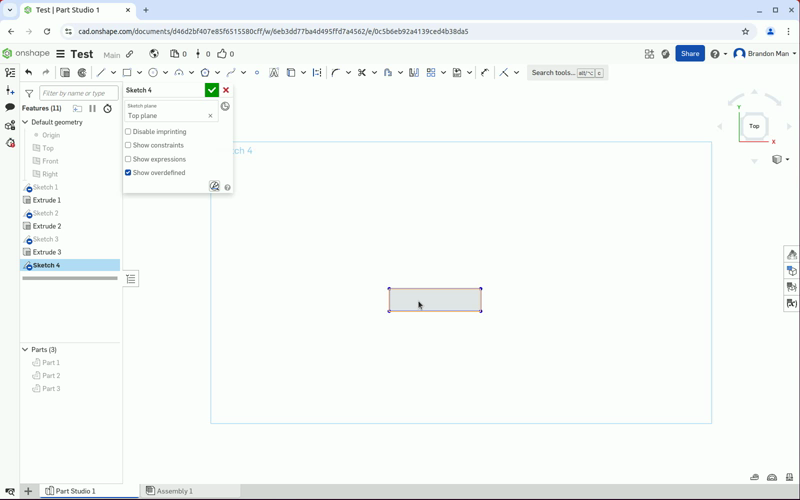
click(418, 300)
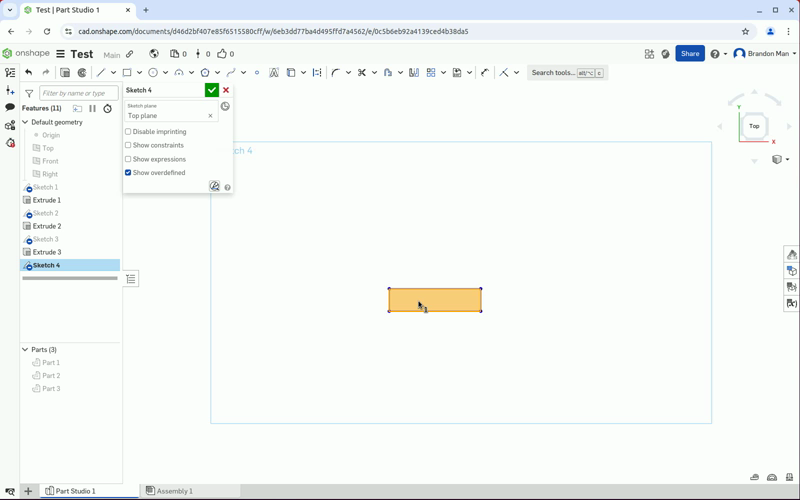
mouse_move(73, 352)
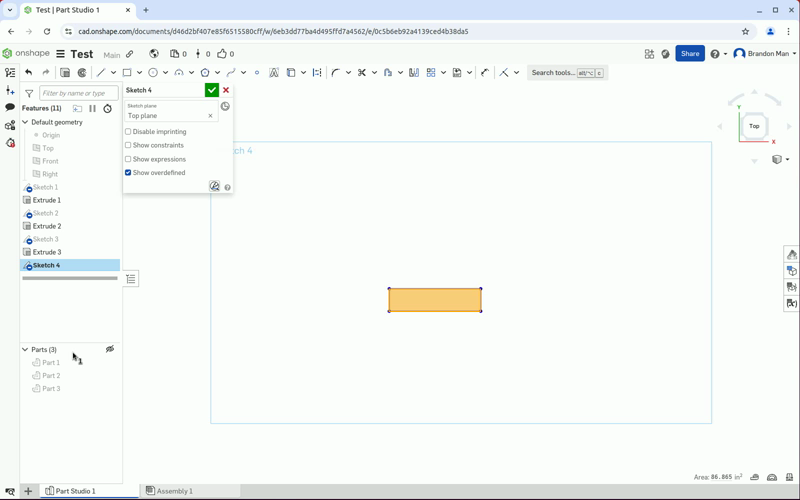
key(shift+y)
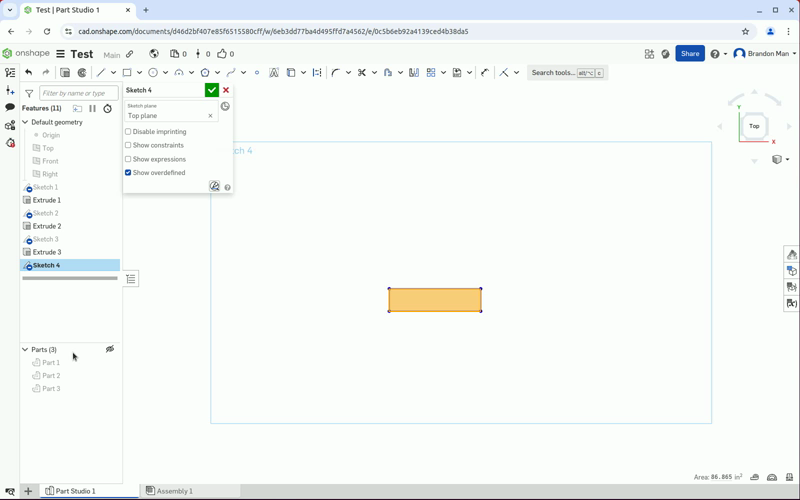
key(shift+e)
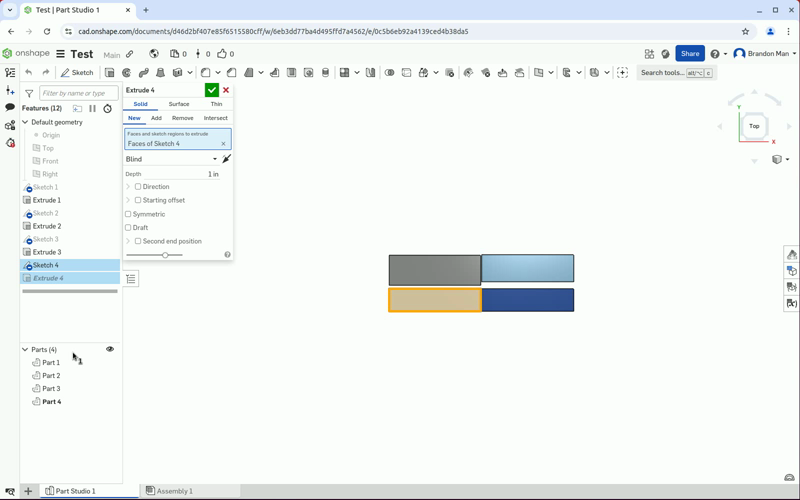
mouse_move(143, 106)
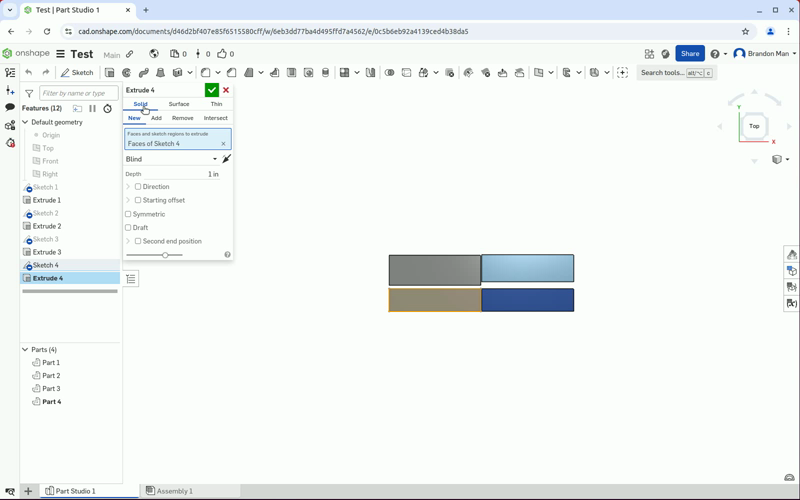
click(143, 106)
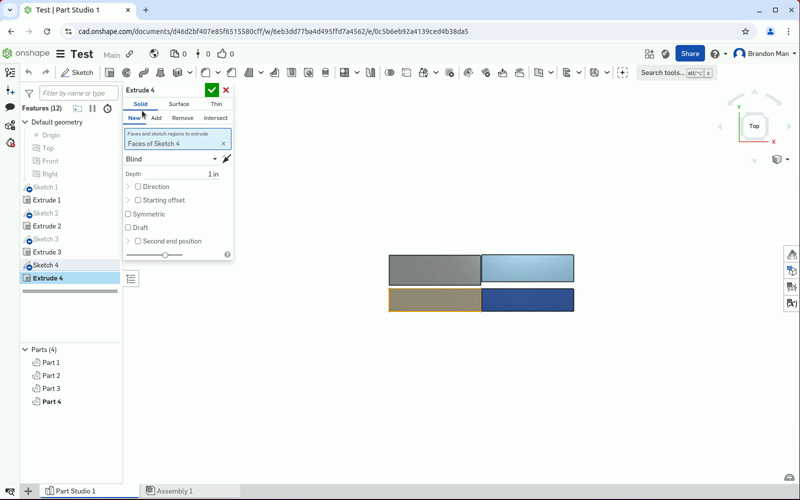
mouse_move(137, 120)
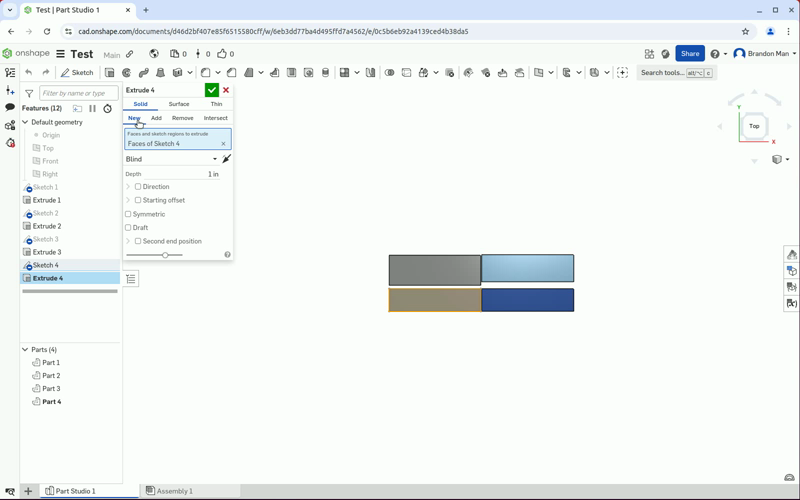
click(137, 120)
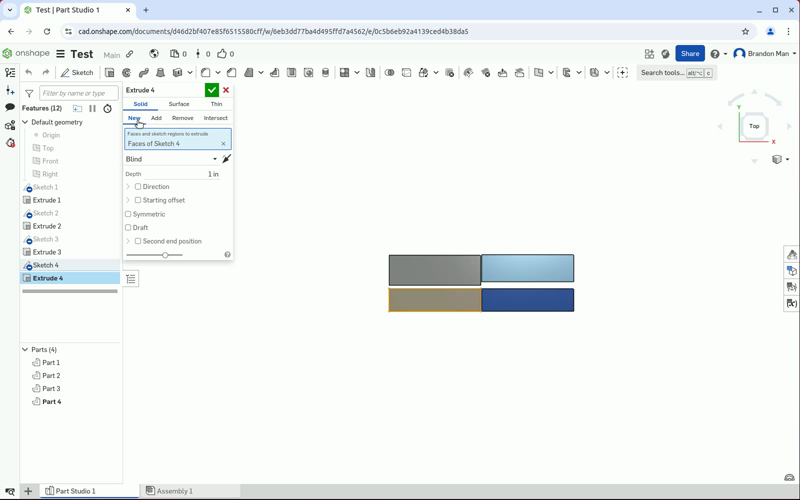
key(tab, 4)
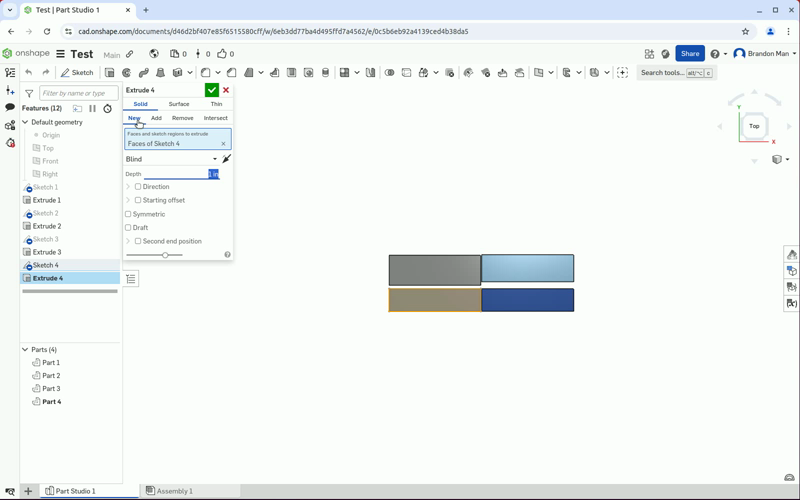
text(0.722)
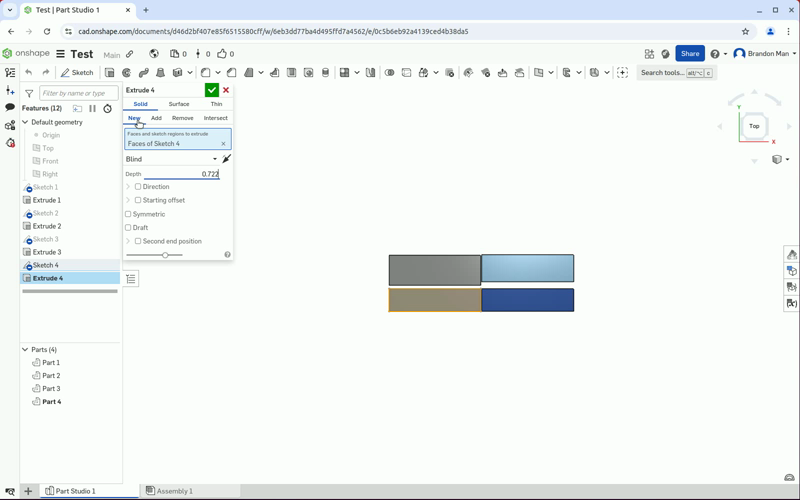
key(enter)
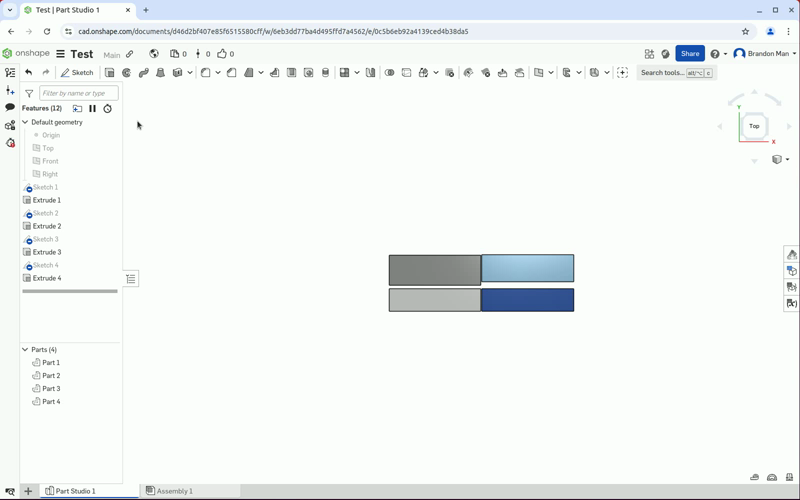
key(shift+h)
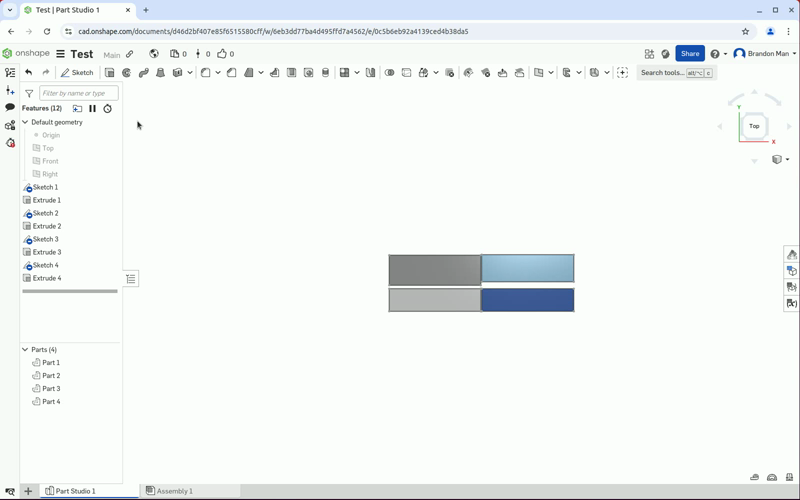
key(shift+h)
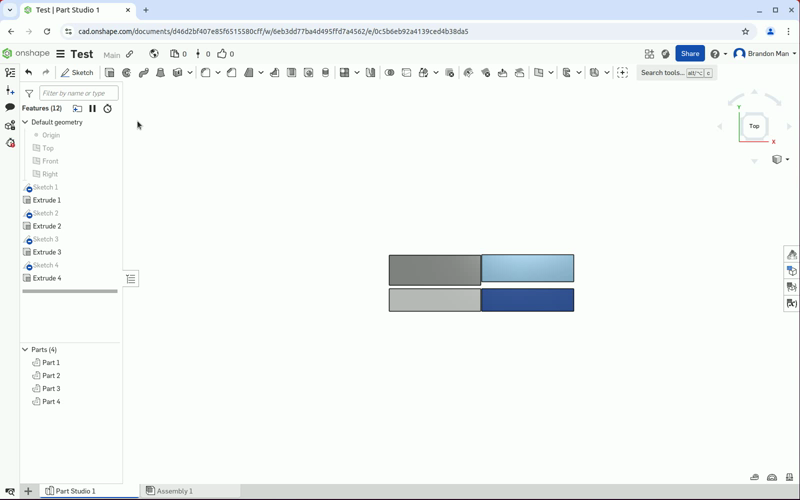
mouse_move(73, 189)
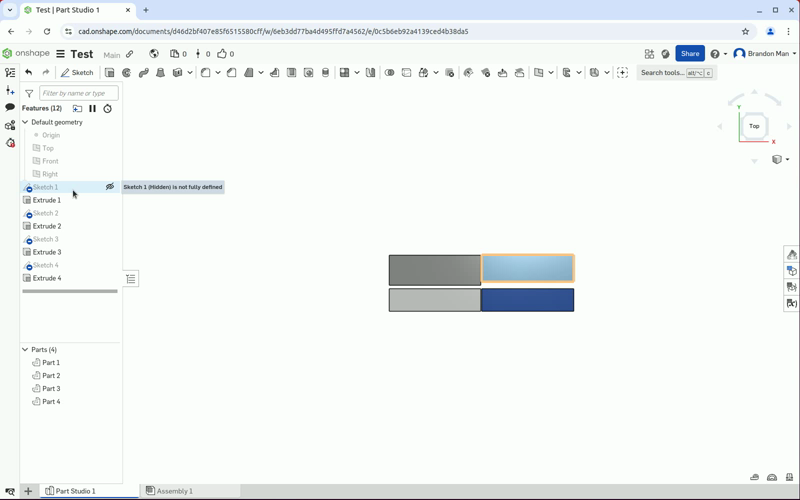
click(73, 189)
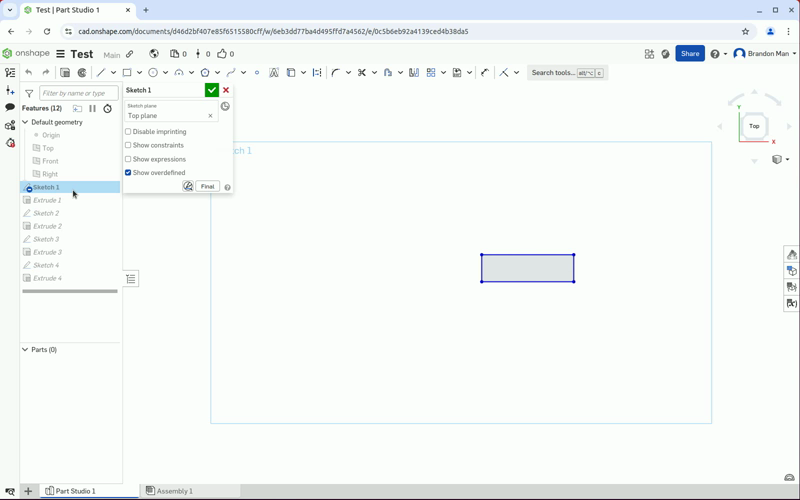
mouse_move(229, 92)
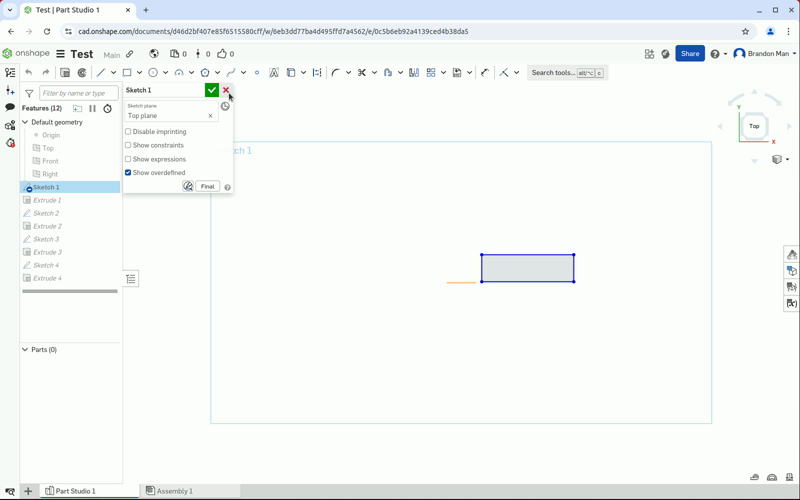
click(229, 92)
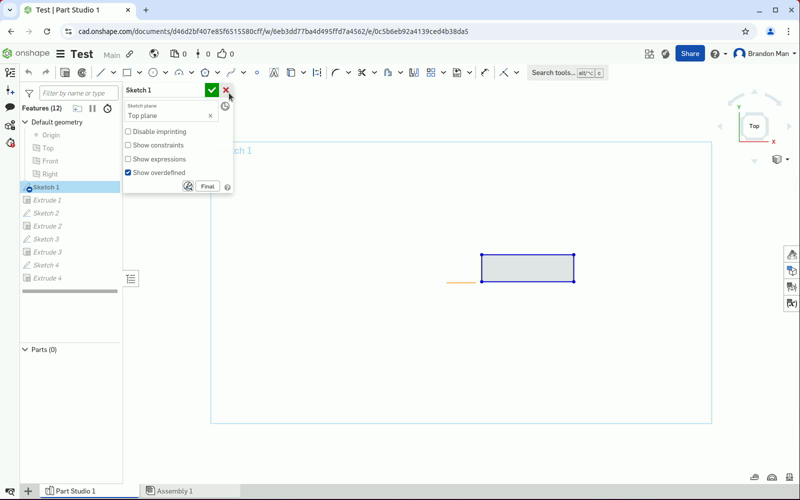
key(shift+s)
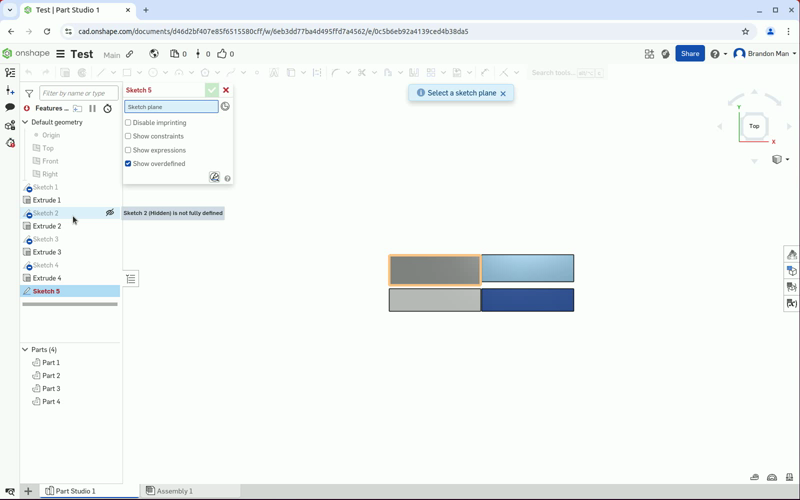
scroll(3)
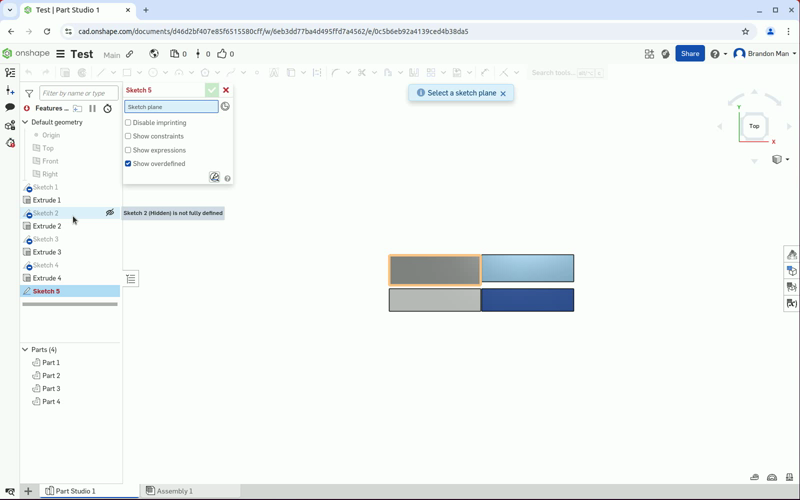
mouse_move(73, 150)
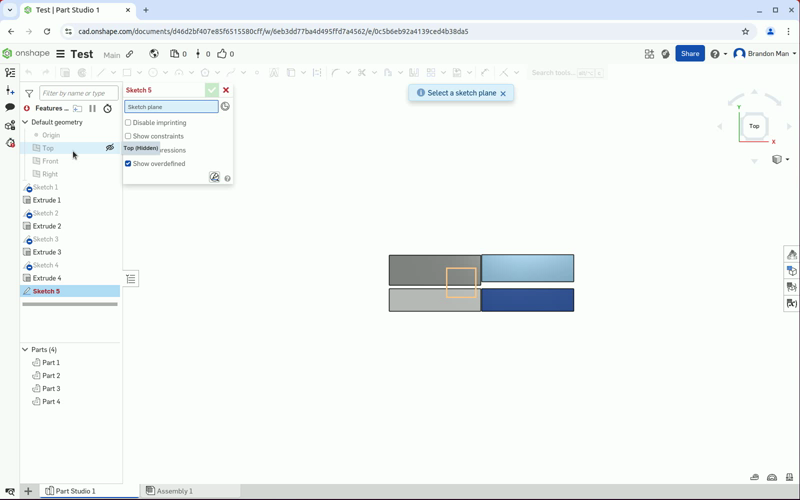
click(73, 150)
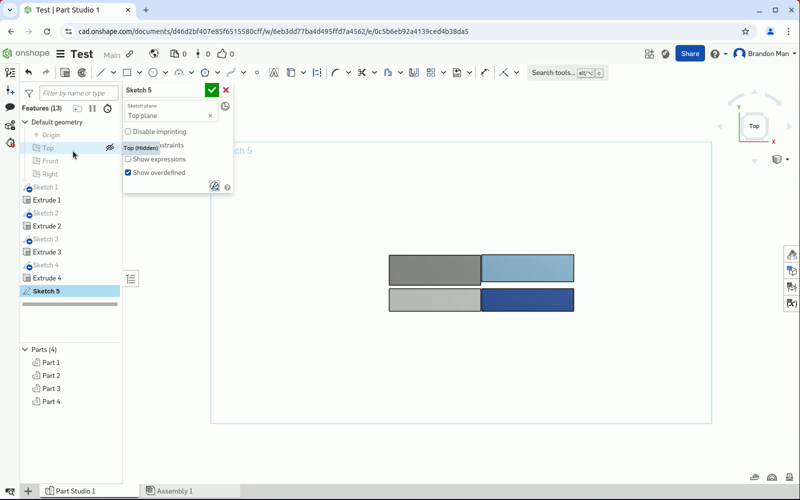
mouse_move(73, 352)
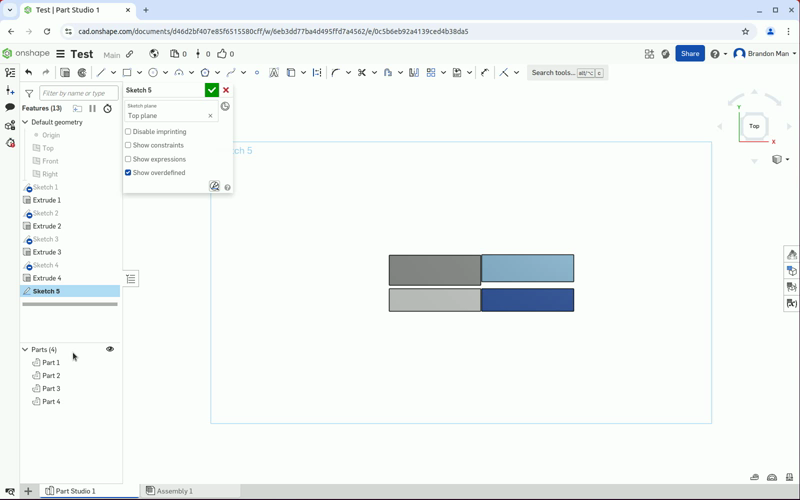
key(y)
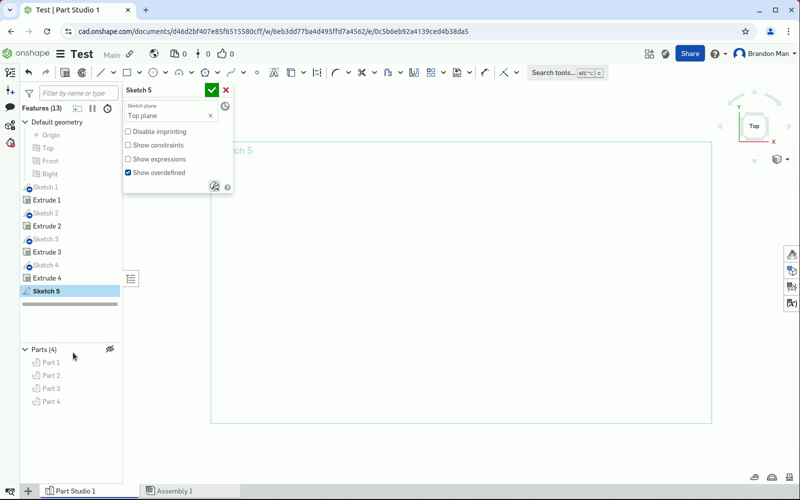
key(l)
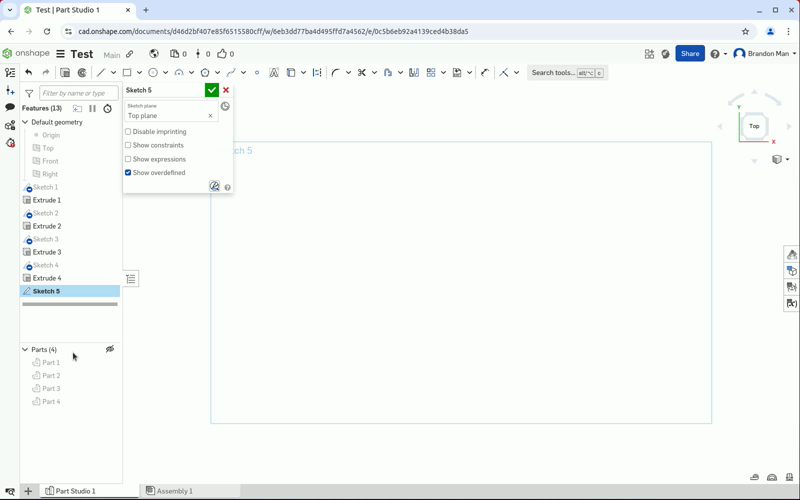
key_down(shift)
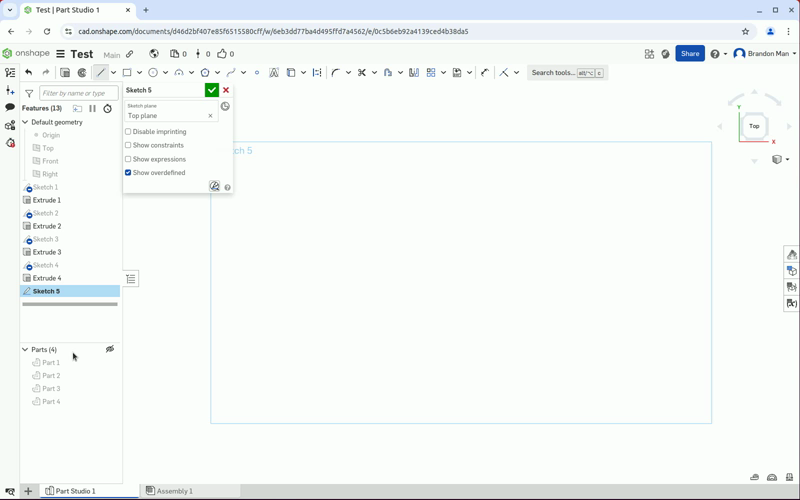
mouse_move(366, 281)
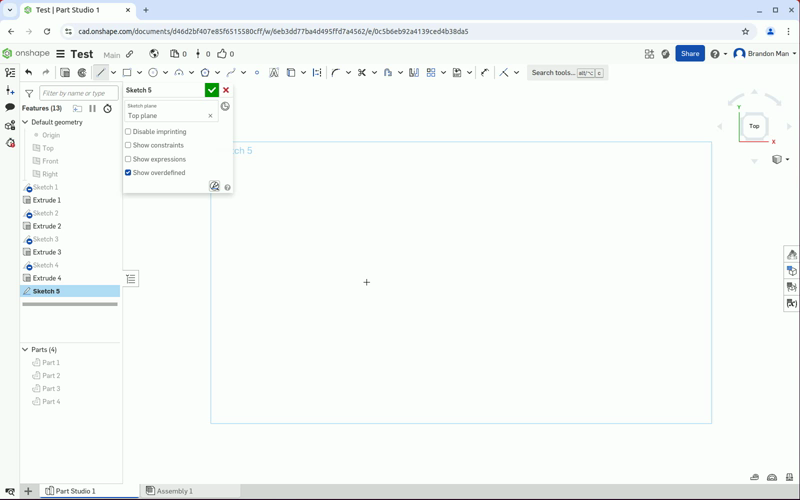
click(366, 281)
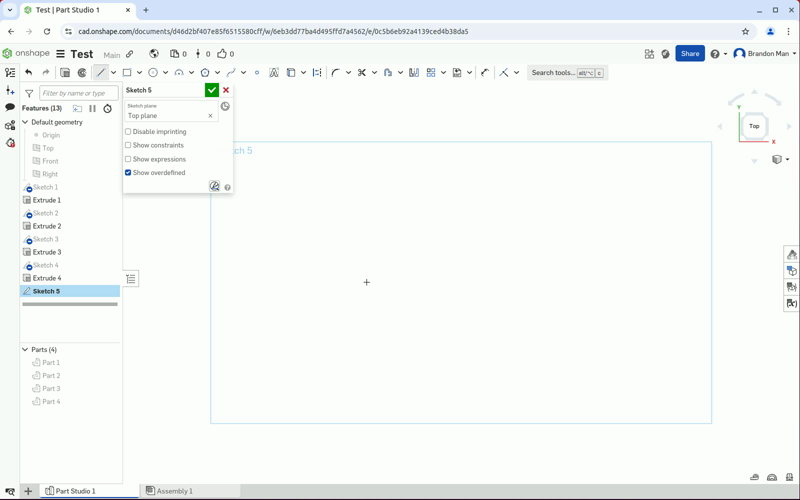
key_up(shift)
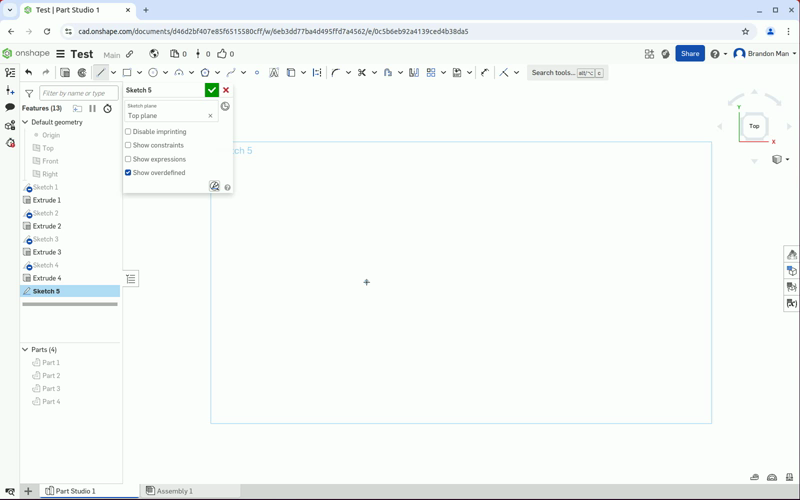
key_down(shift)
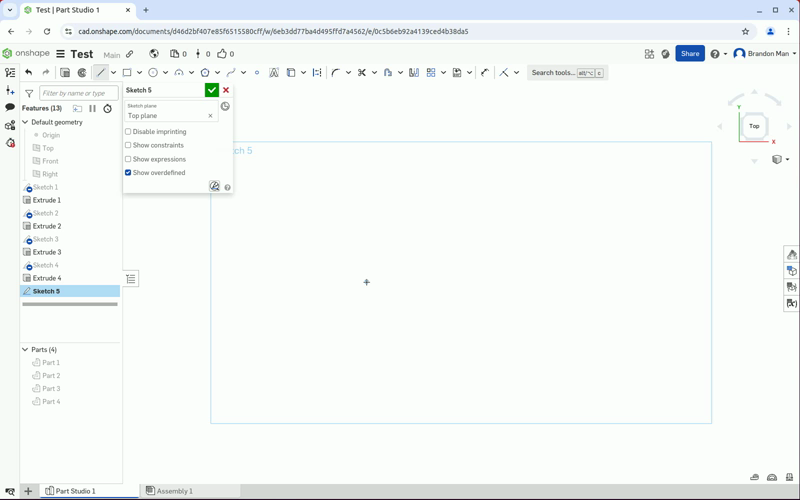
mouse_move(396, 281)
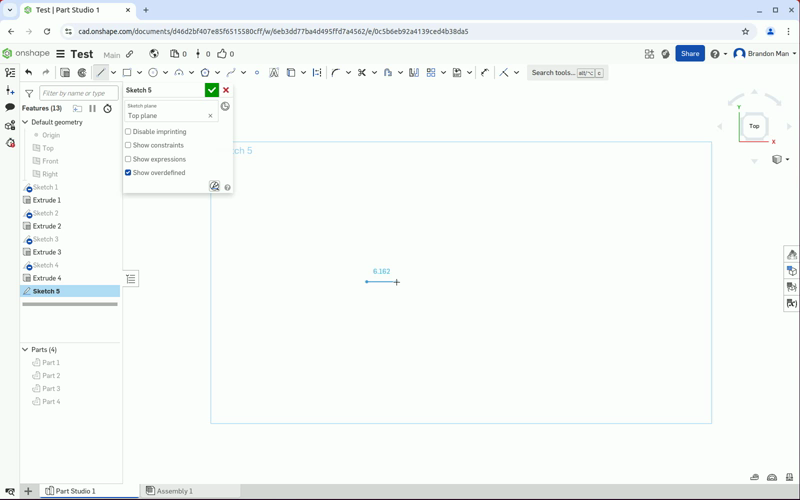
mouse_move(388, 281)
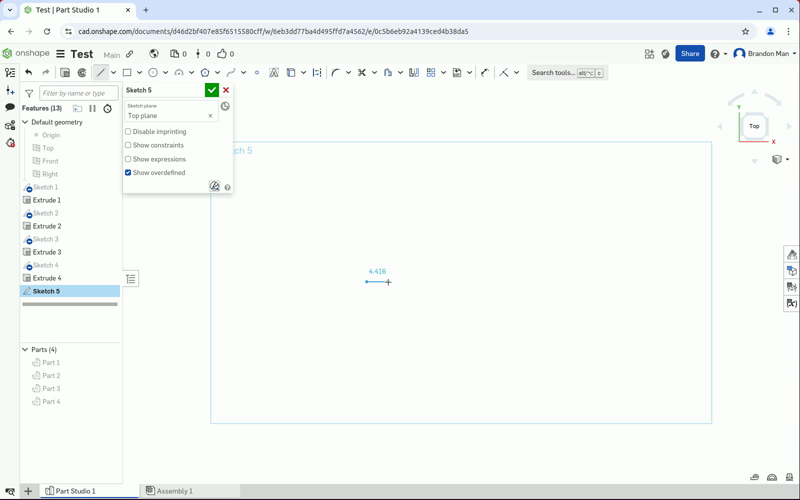
click(388, 281)
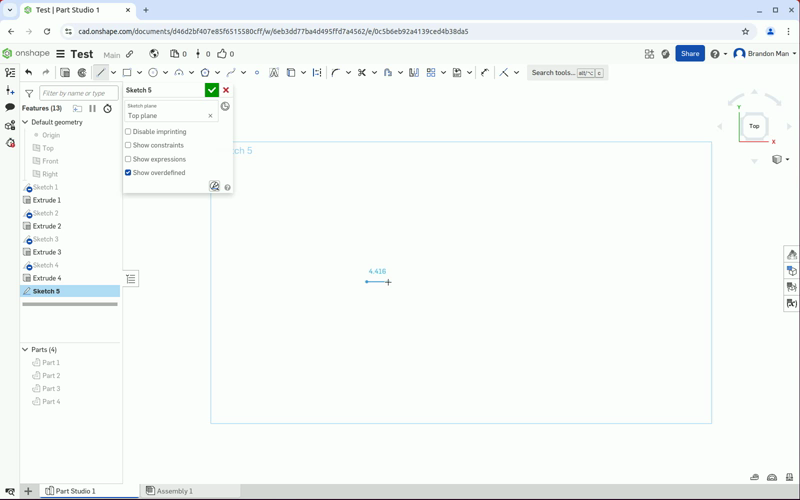
key_up(shift)
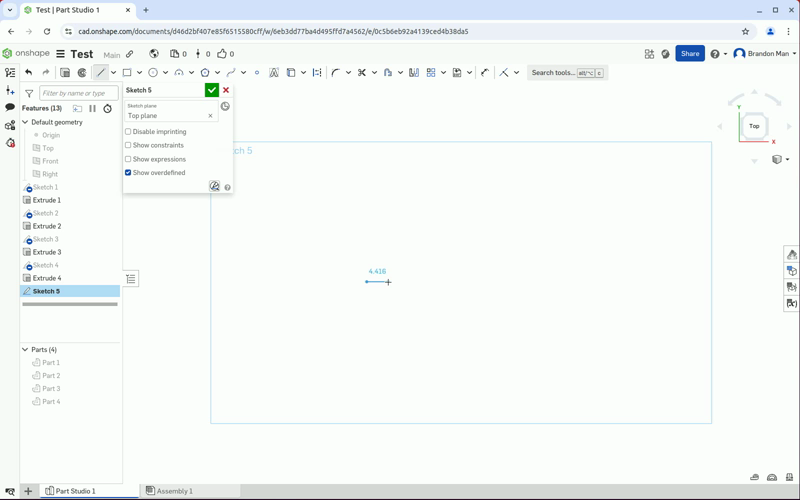
key_down(shift)
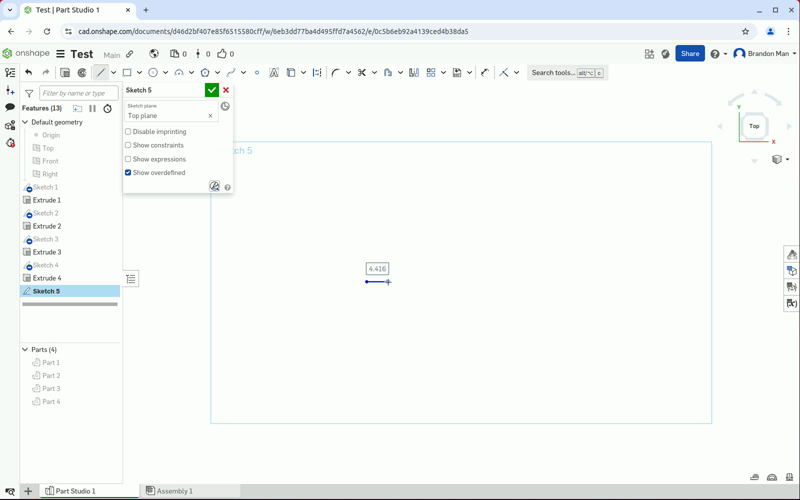
mouse_move(418, 281)
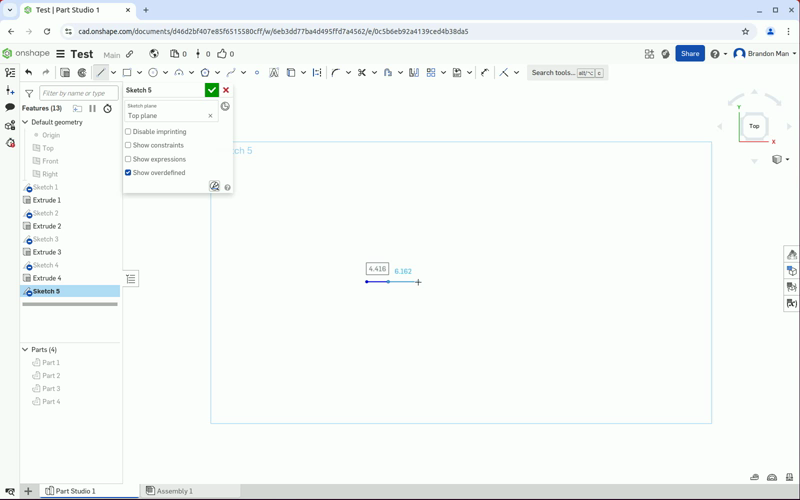
mouse_move(388, 253)
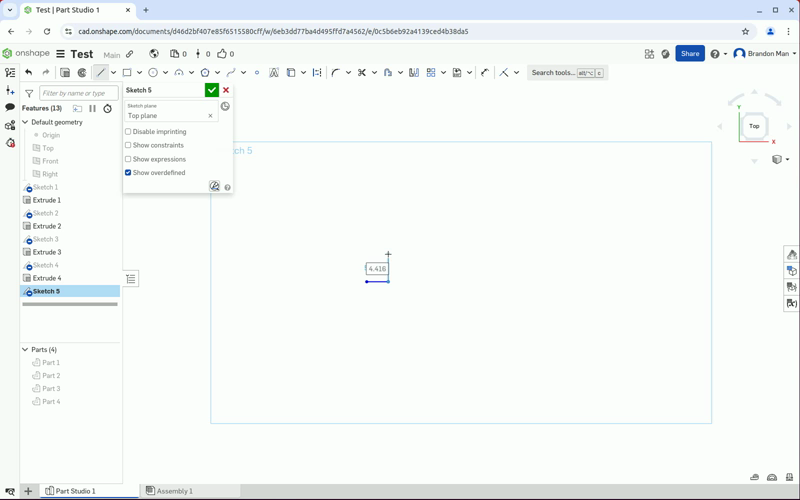
click(388, 253)
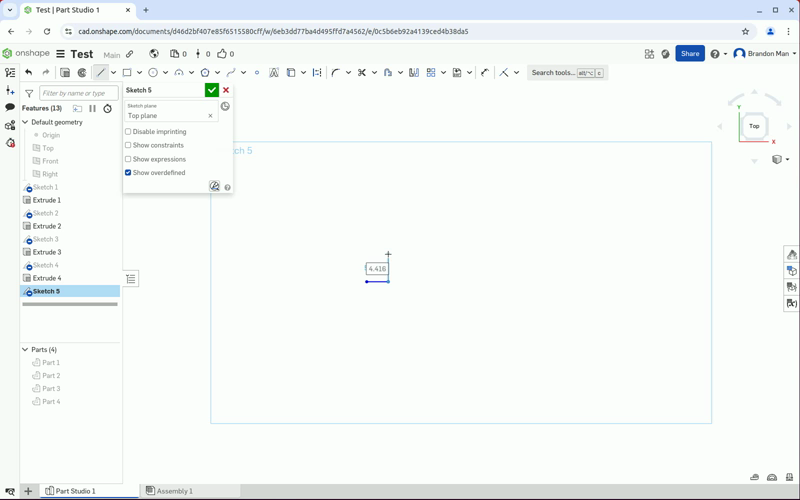
key_up(shift)
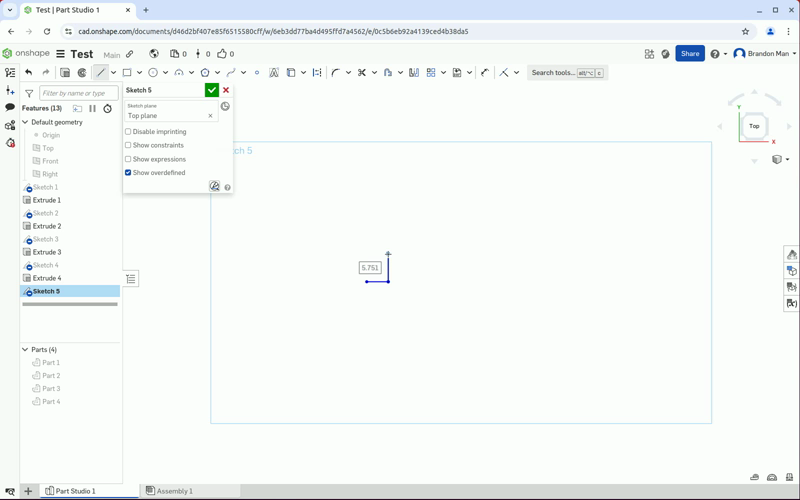
key_down(shift)
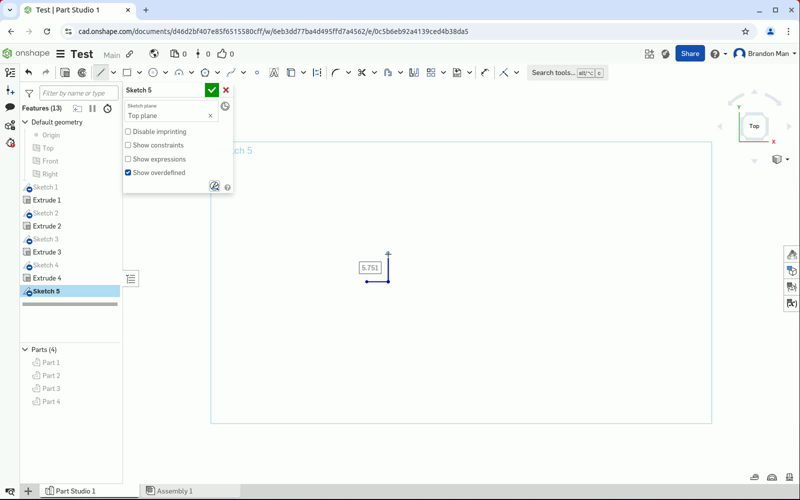
mouse_move(418, 253)
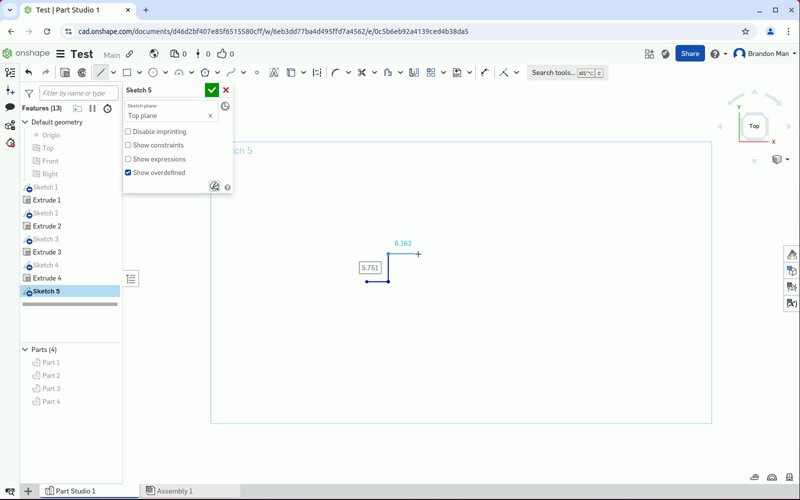
mouse_move(366, 253)
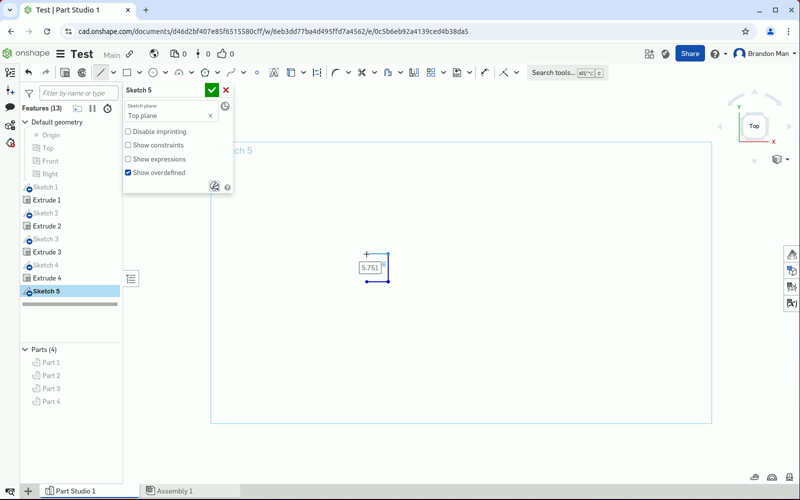
click(366, 253)
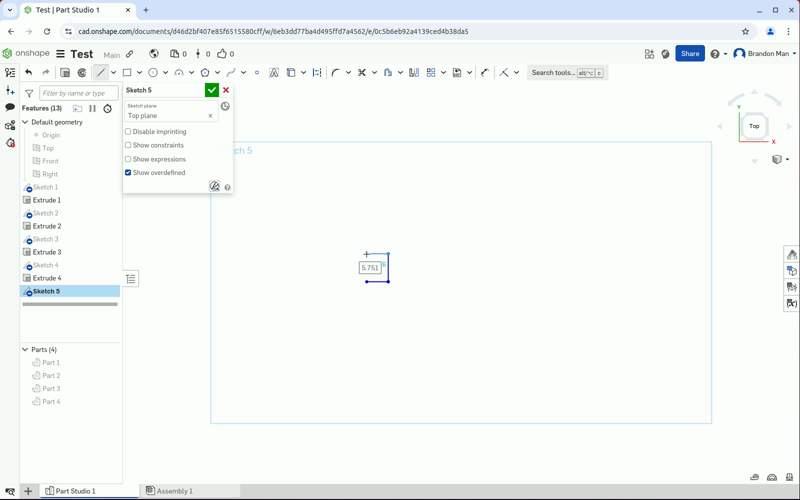
key_up(shift)
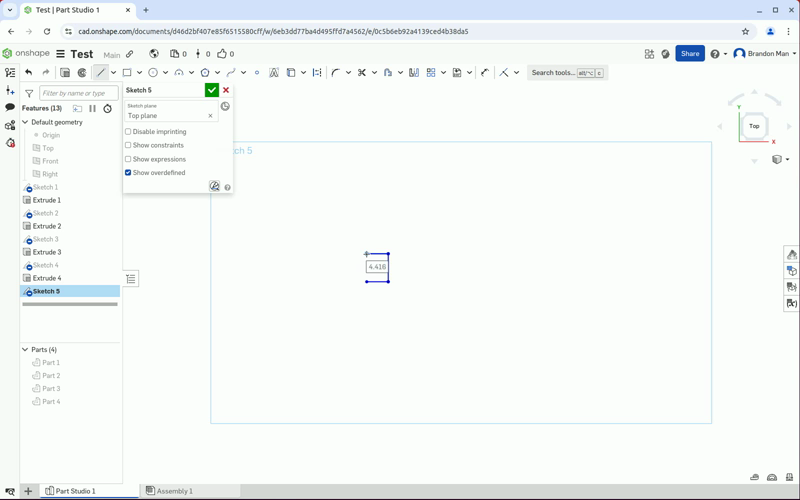
mouse_move(396, 253)
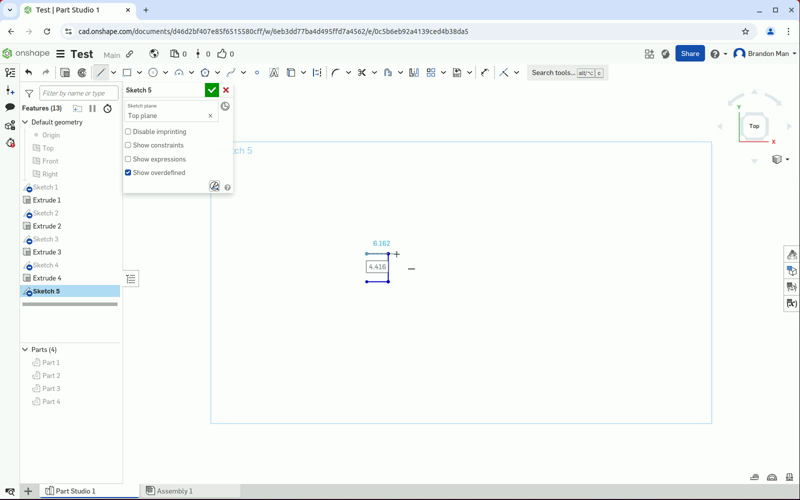
key_down(shift)
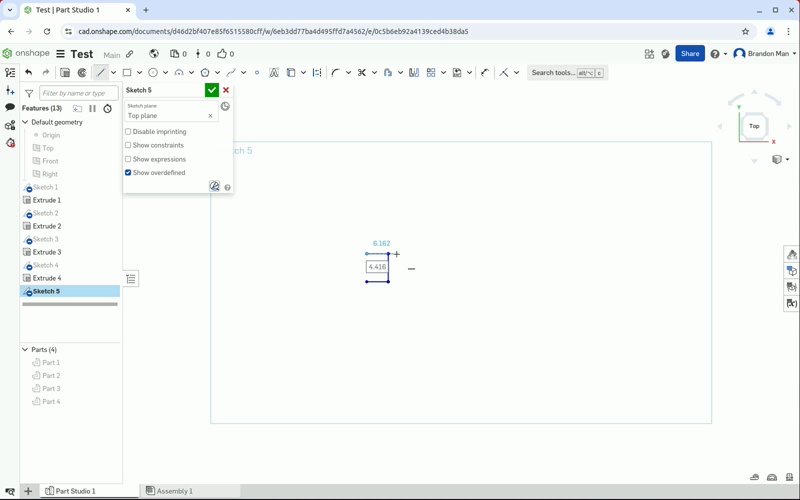
mouse_move(366, 281)
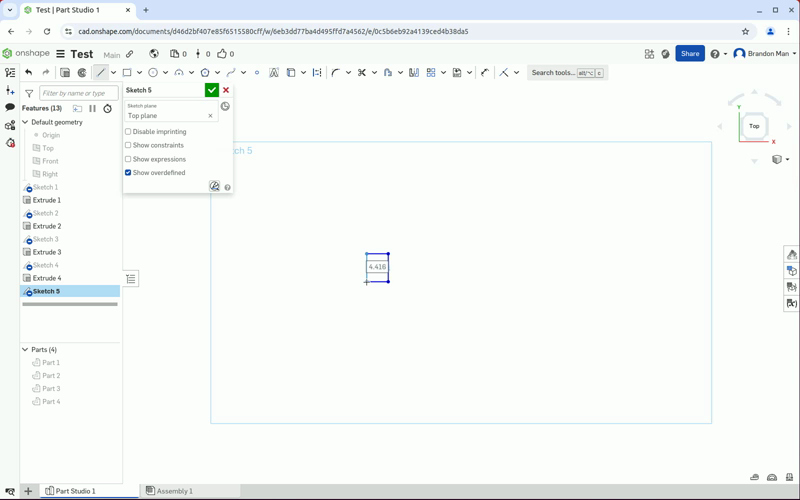
key_up(shift)
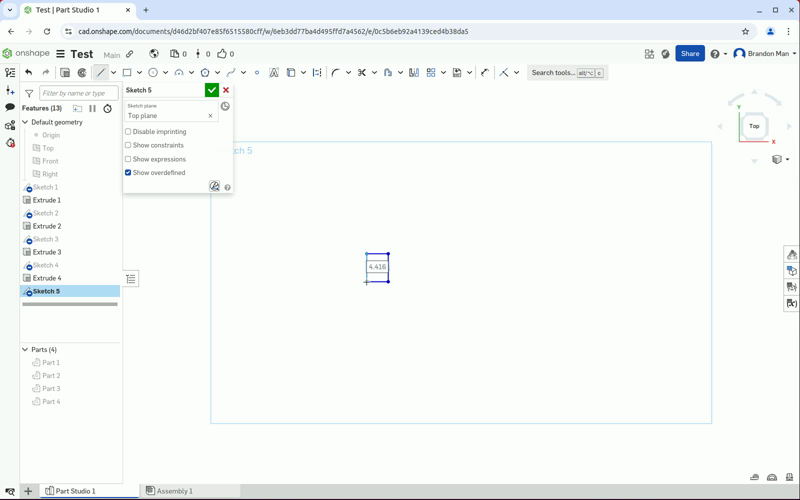
click(366, 281)
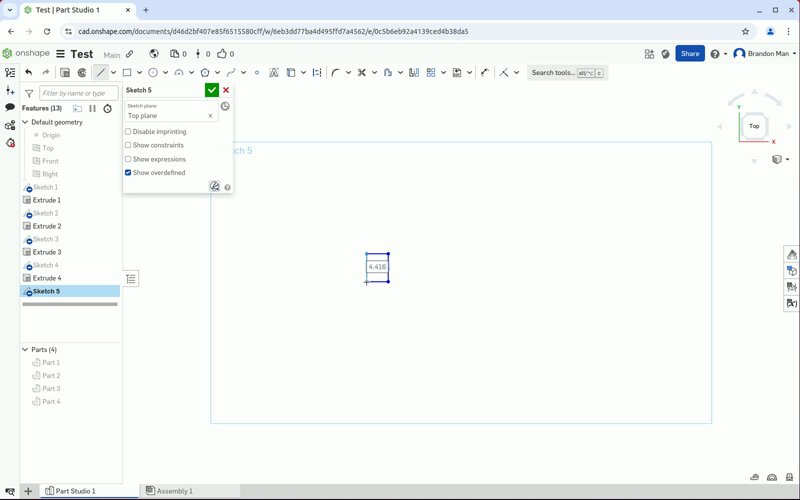
key(esc)
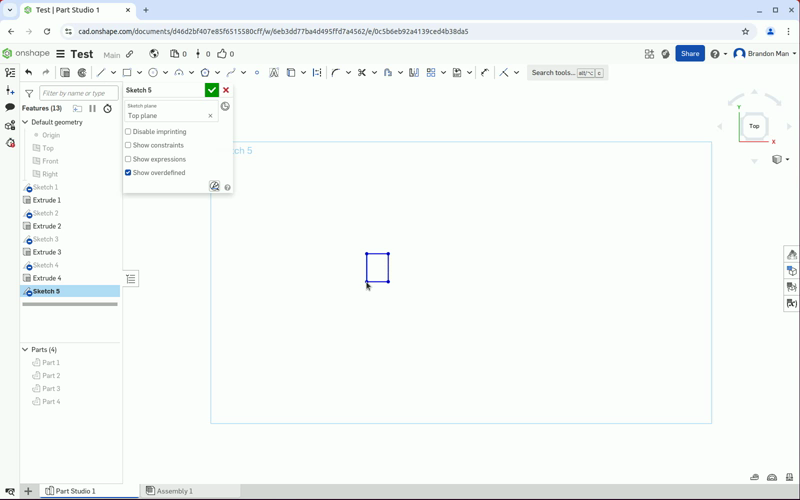
mouse_move(376, 258)
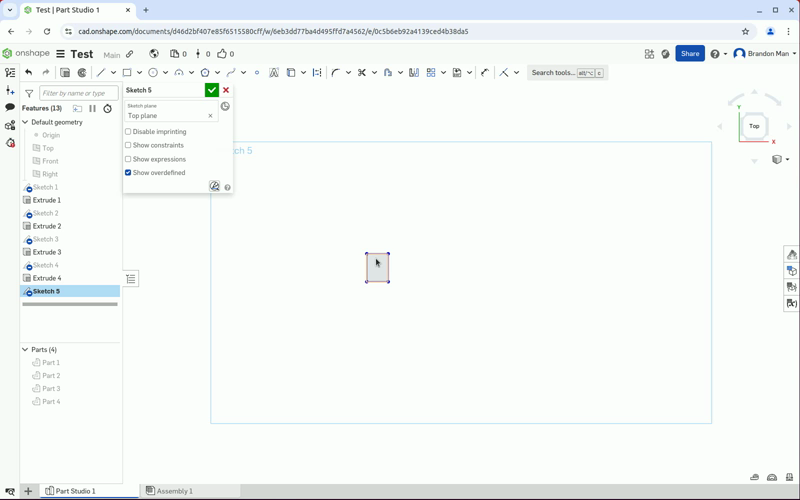
scroll(6)
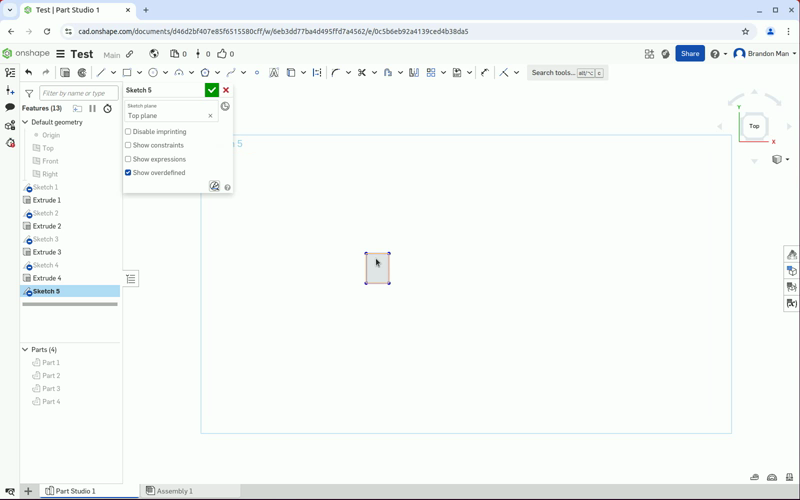
scroll(6)
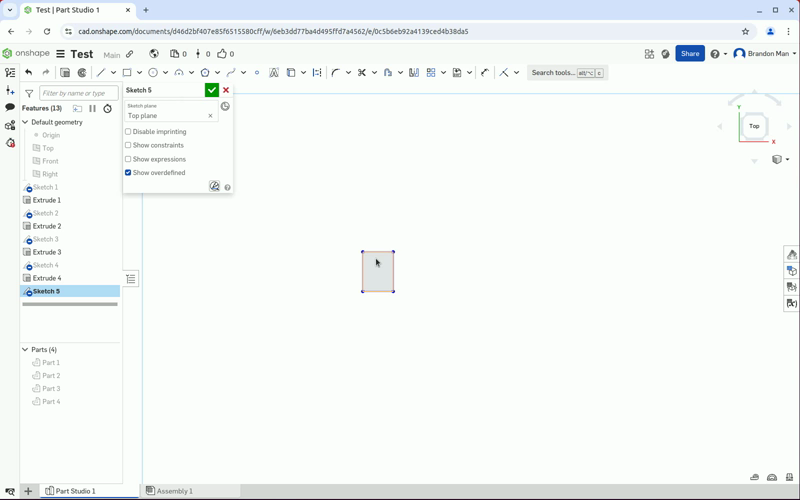
scroll(6)
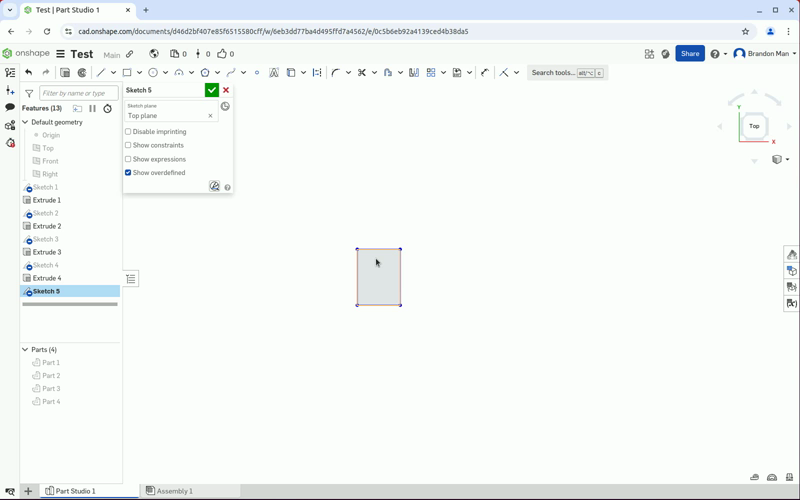
scroll(6)
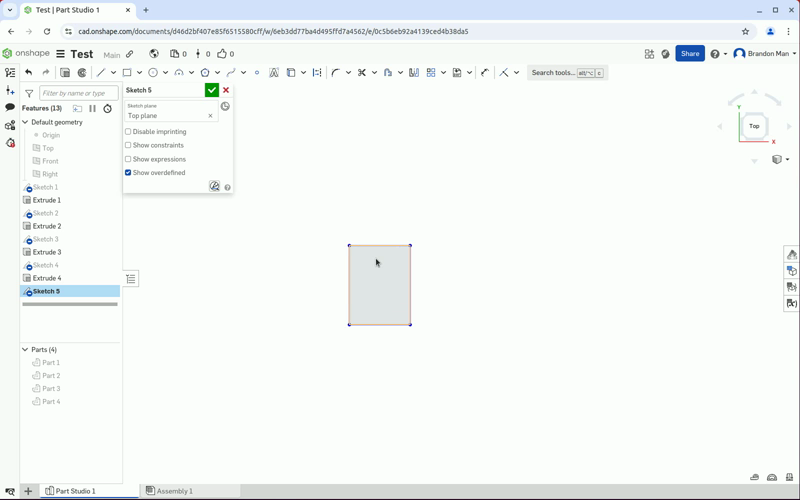
scroll(6)
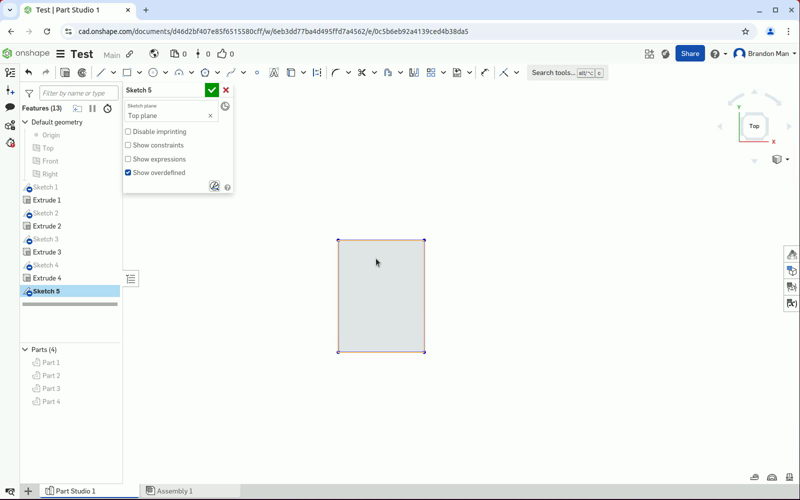
scroll(6)
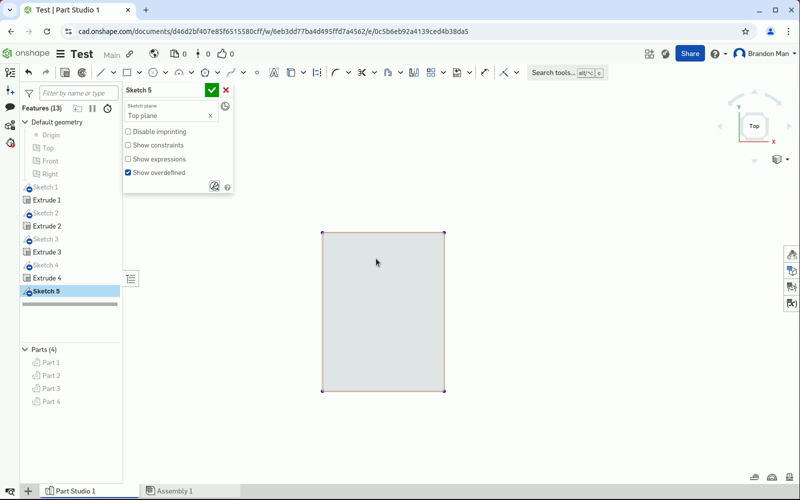
scroll(6)
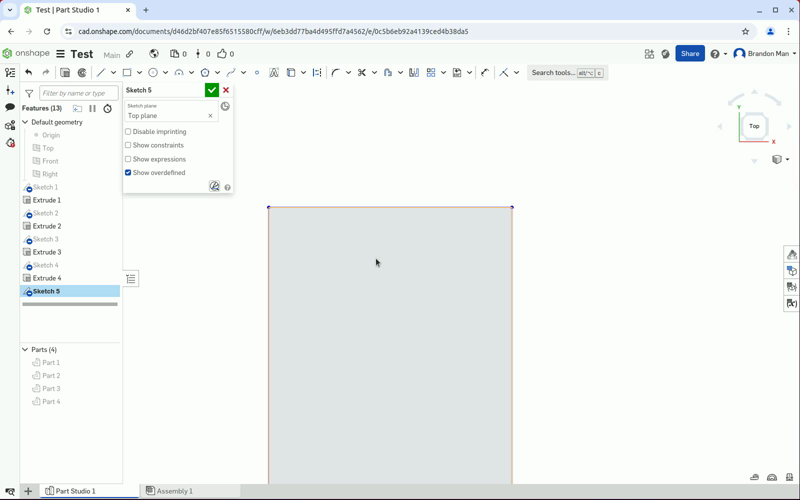
click(376, 258)
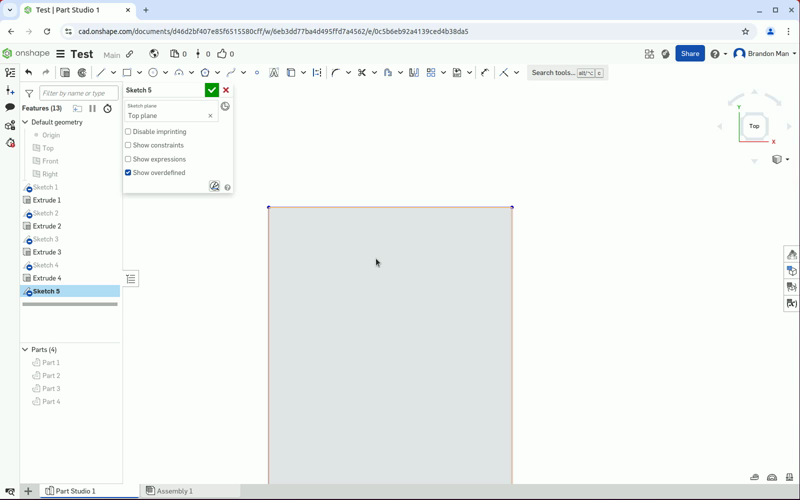
scroll(-6)
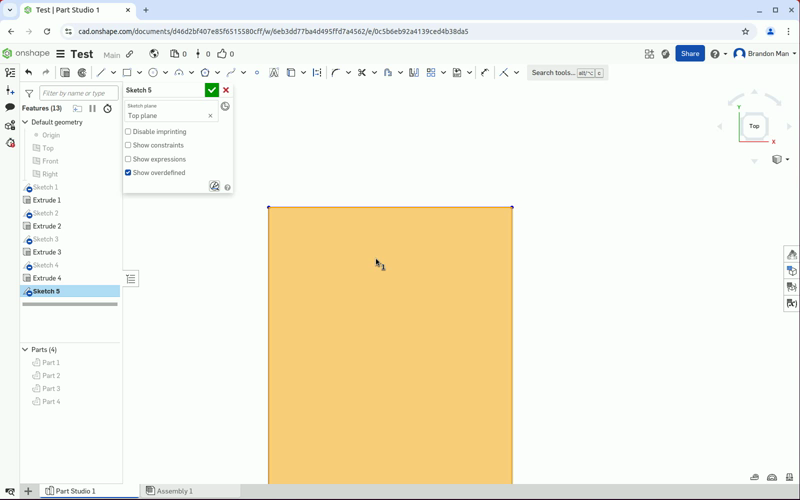
scroll(-6)
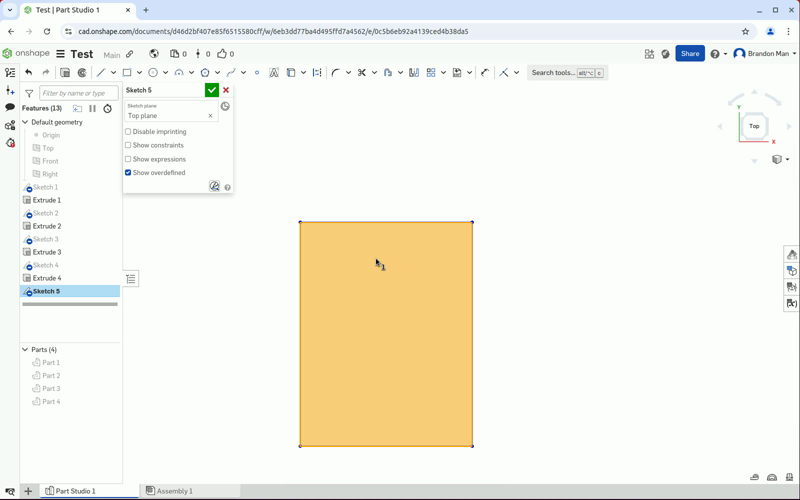
scroll(-6)
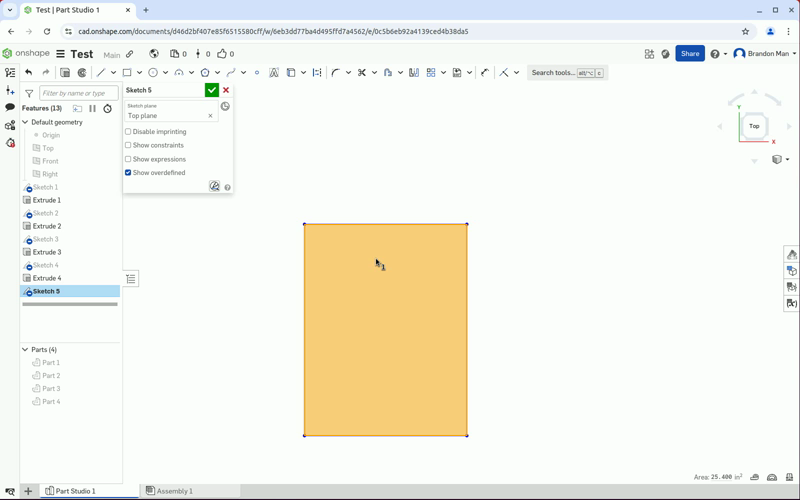
scroll(-6)
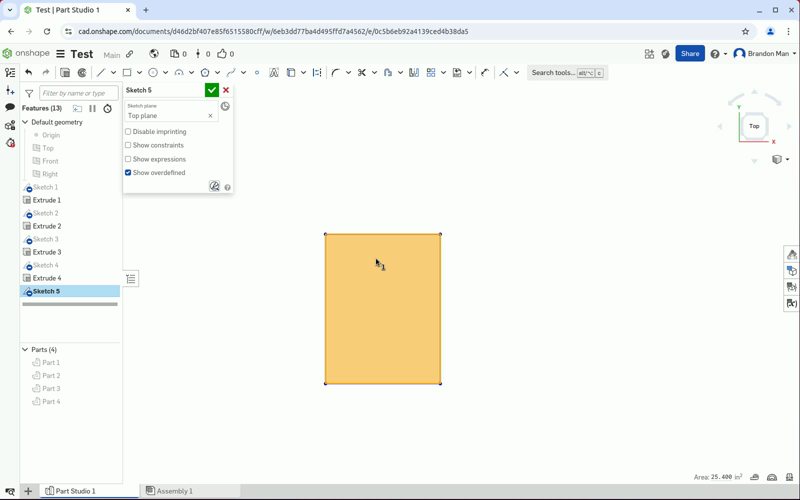
scroll(-6)
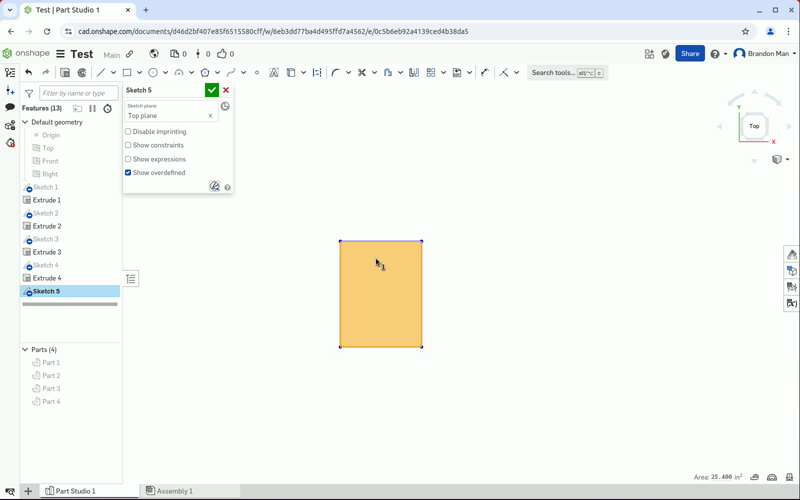
scroll(-6)
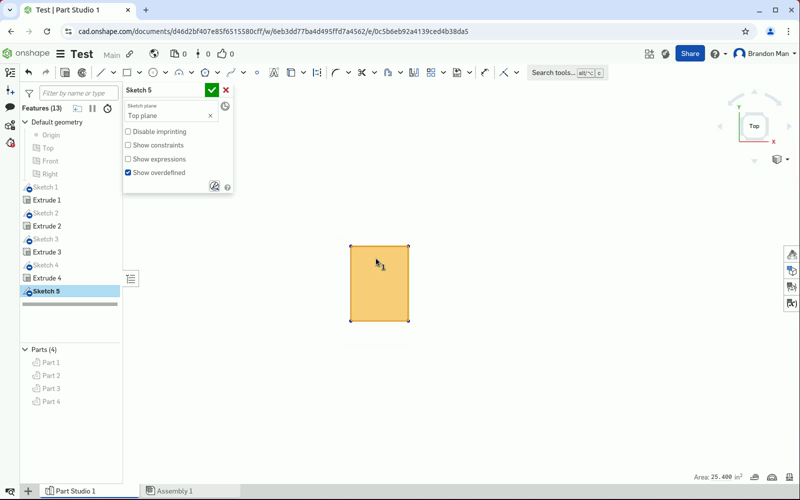
scroll(-6)
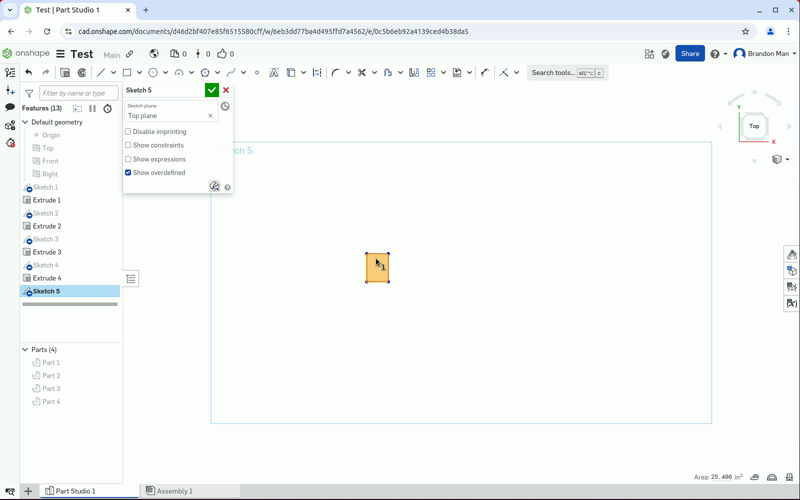
mouse_move(73, 352)
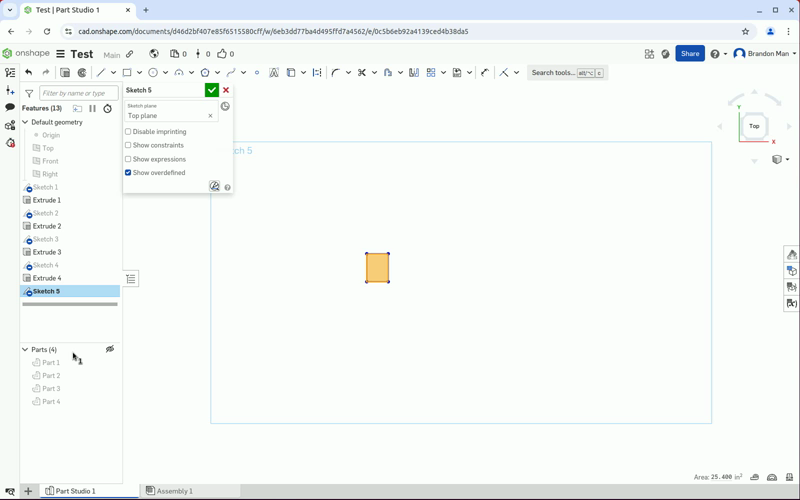
key(shift+y)
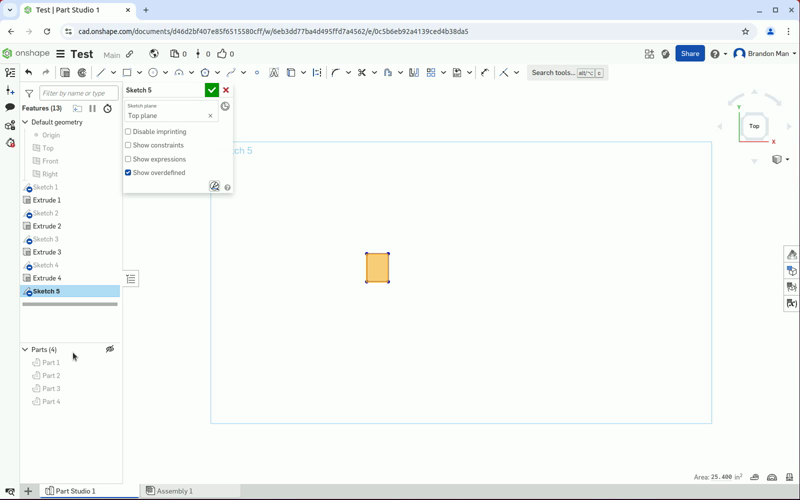
key(shift+e)
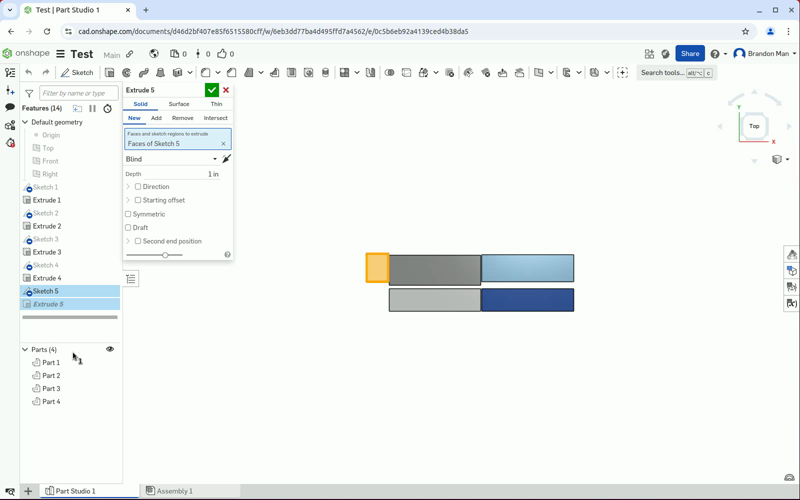
mouse_move(143, 106)
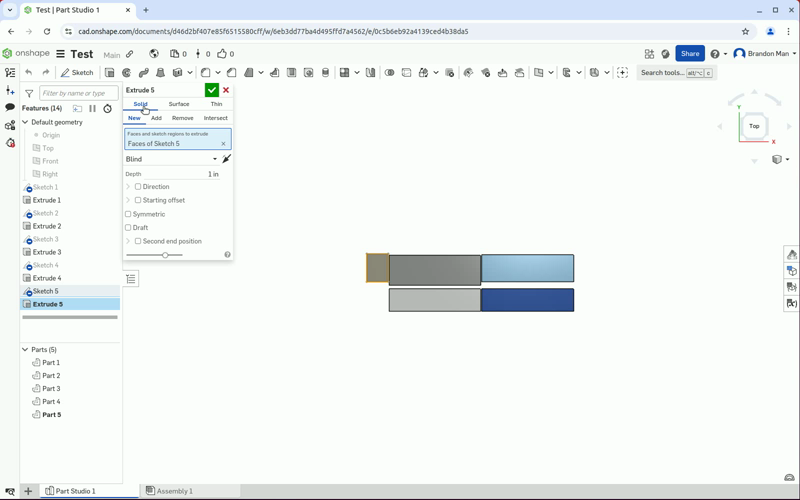
click(143, 106)
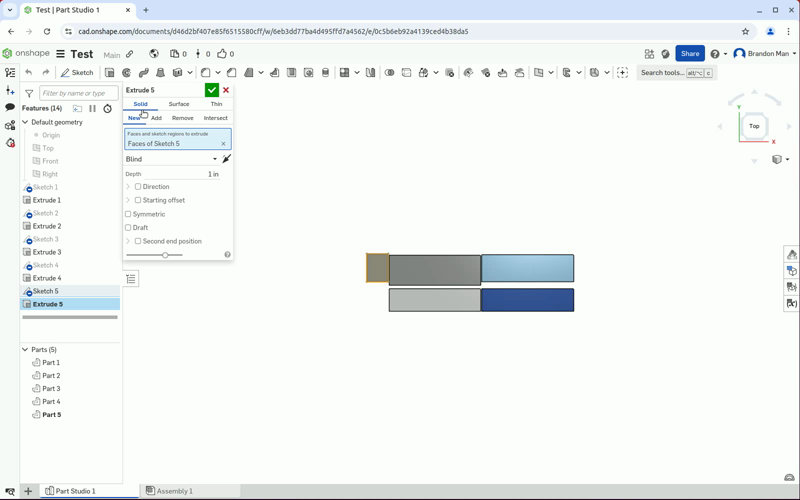
mouse_move(137, 120)
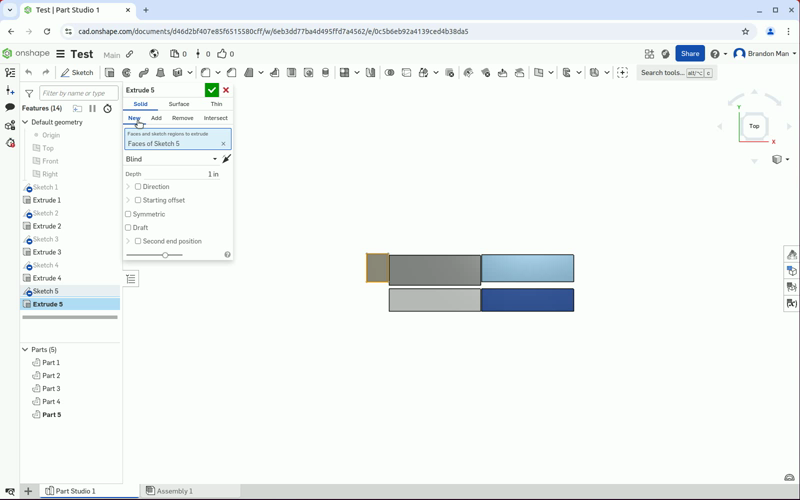
click(137, 120)
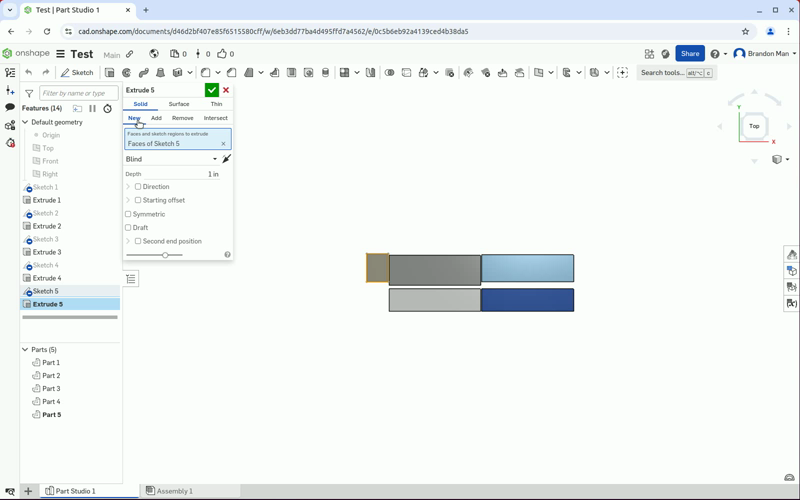
key(tab, 4)
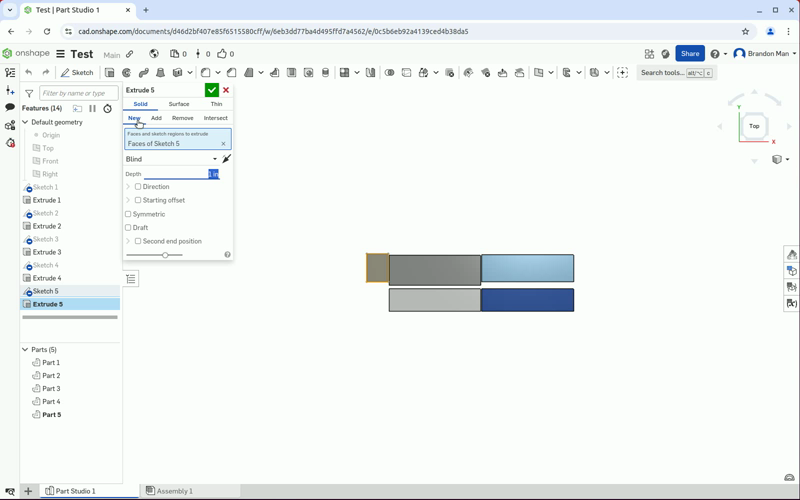
text(0.722)
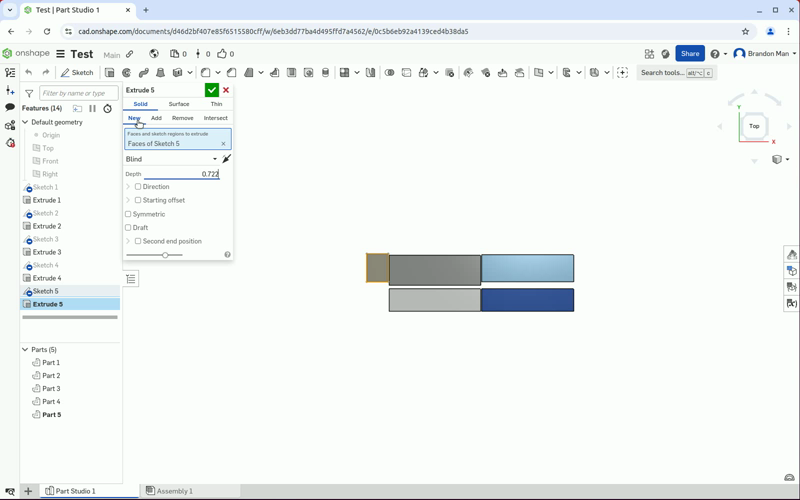
key(enter)
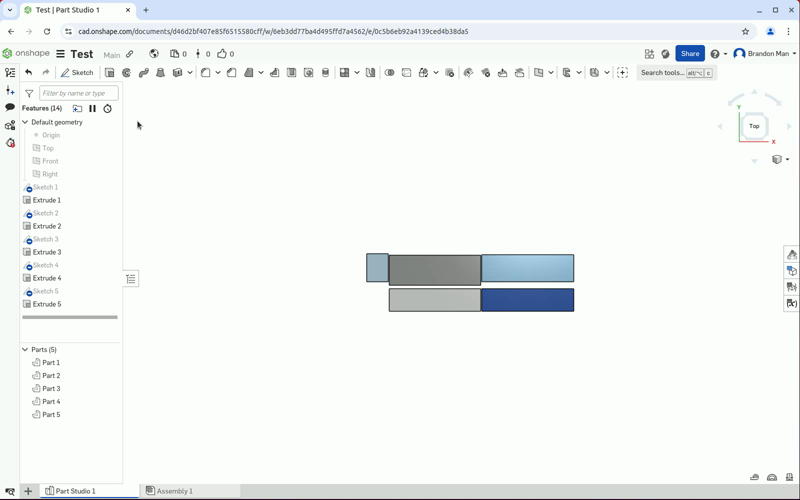
key(shift+h)
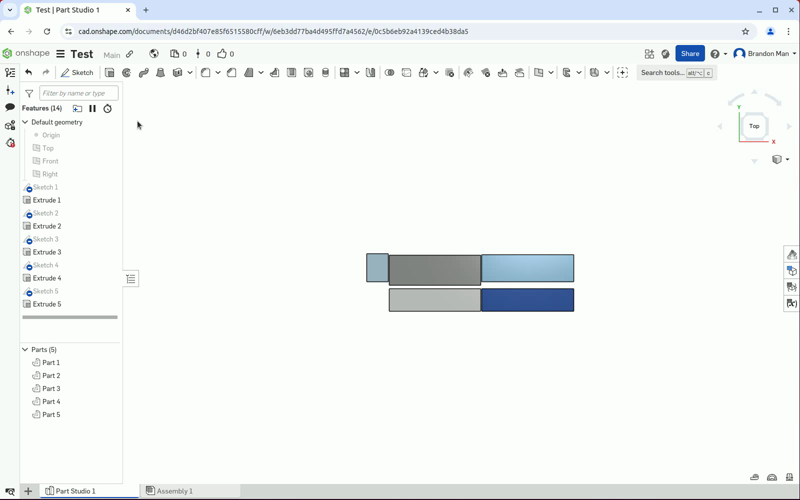
key(shift+h)
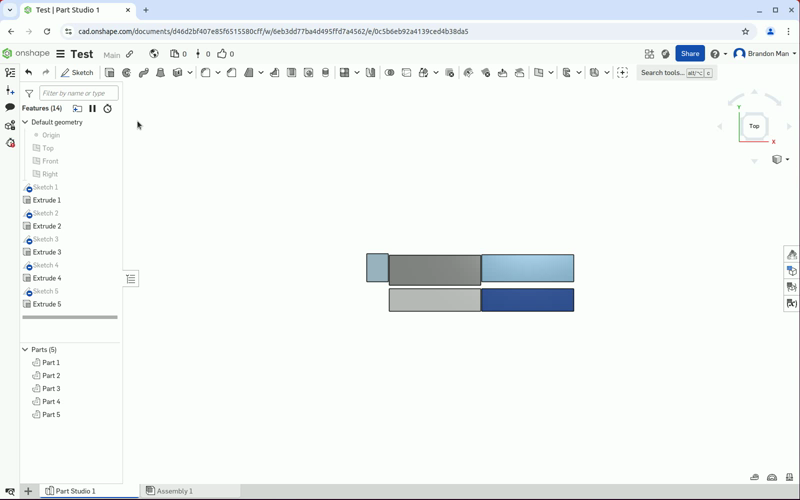
mouse_move(73, 189)
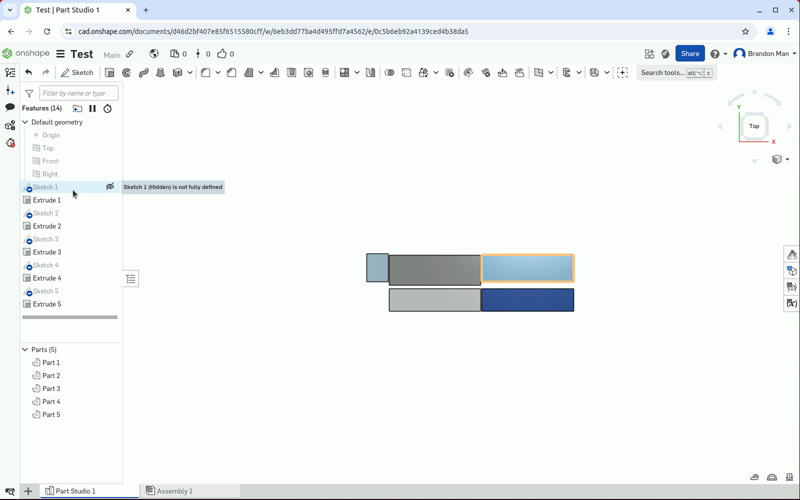
click(73, 189)
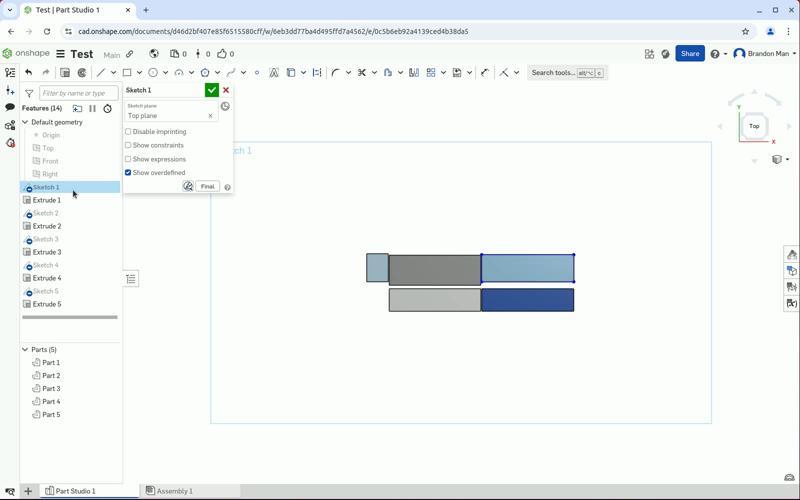
mouse_move(229, 92)
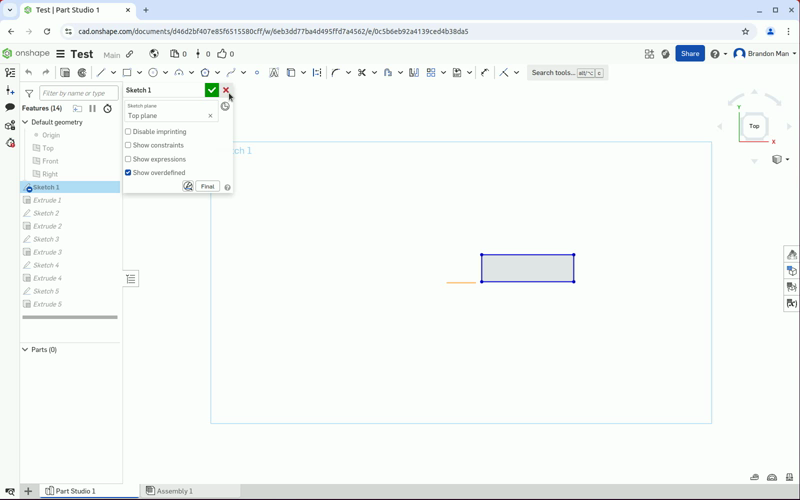
click(229, 92)
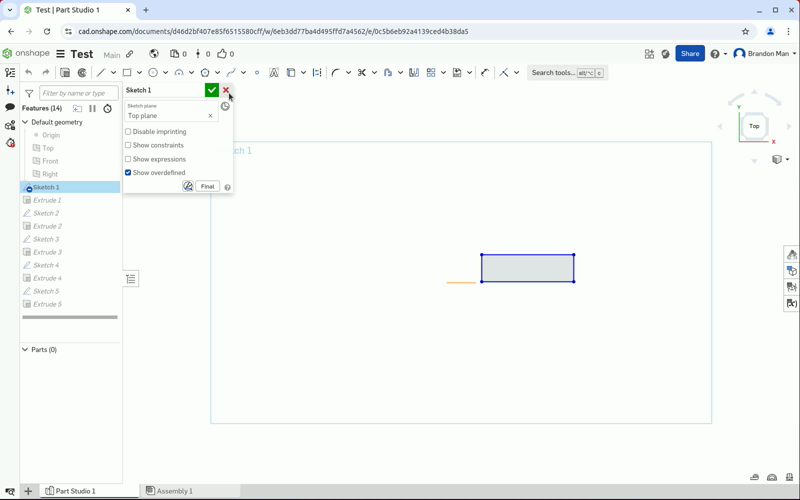
key(shift+s)
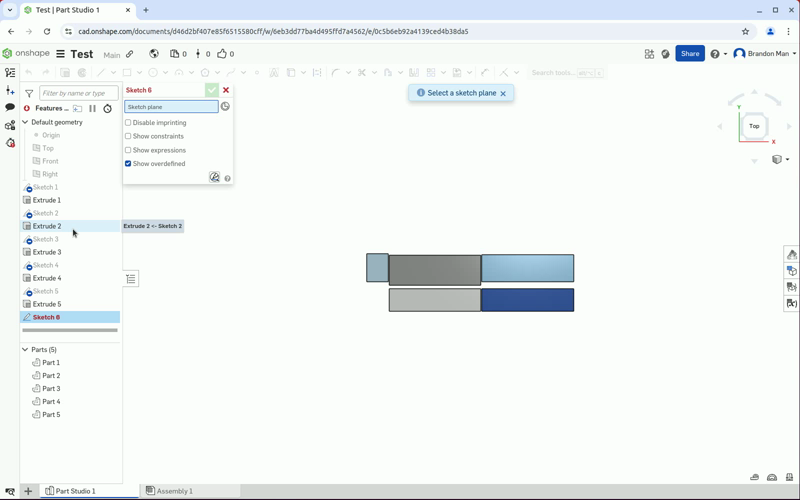
scroll(3)
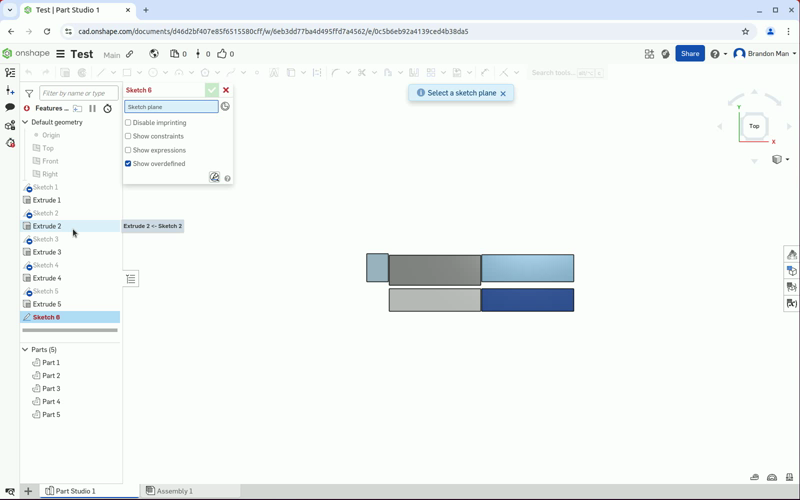
mouse_move(73, 150)
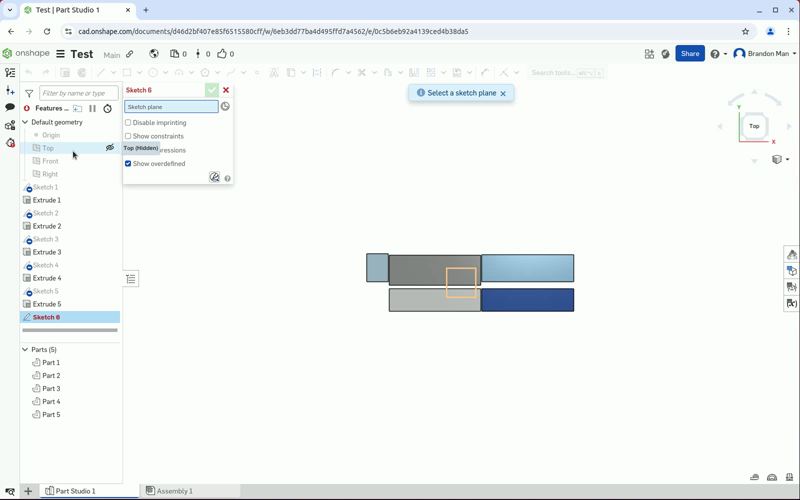
click(73, 150)
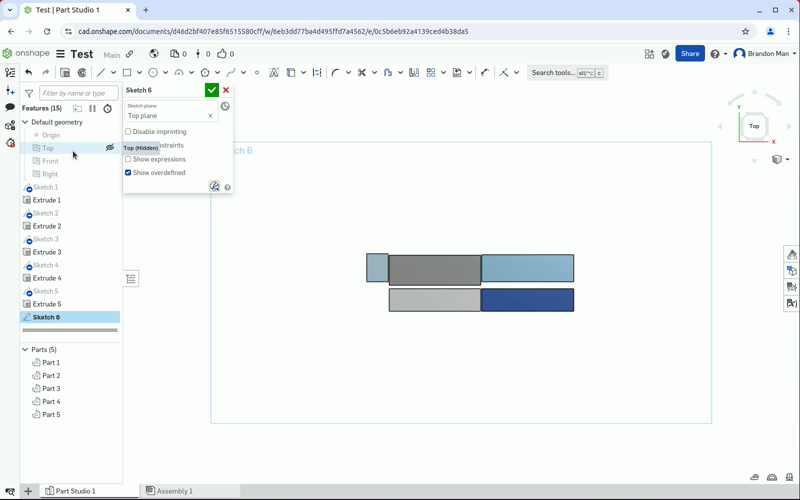
mouse_move(73, 352)
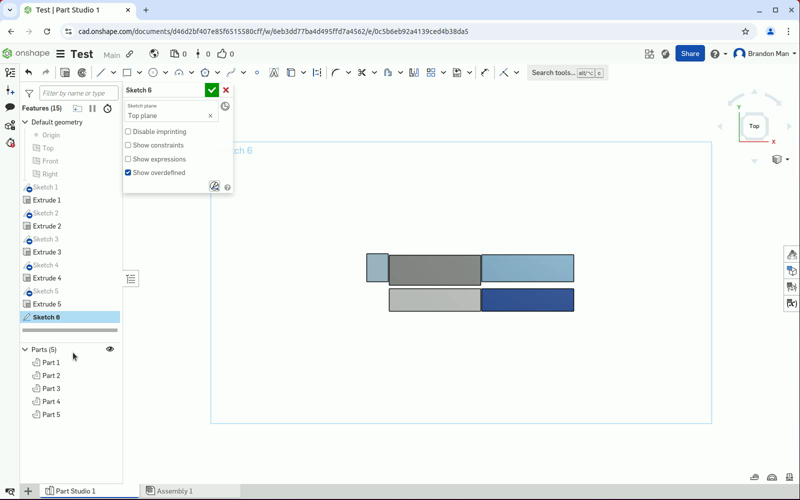
key(y)
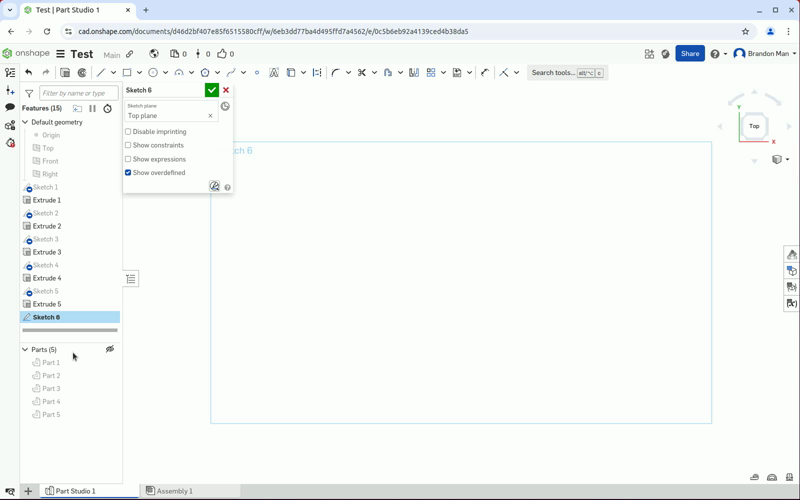
key(l)
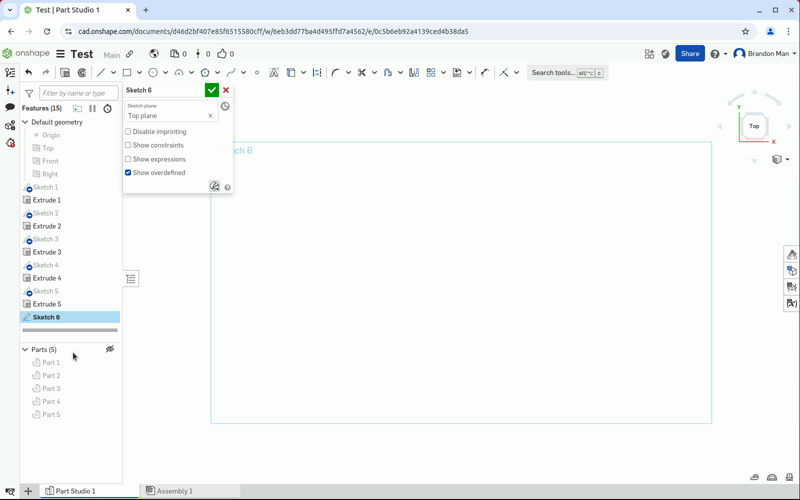
key_down(shift)
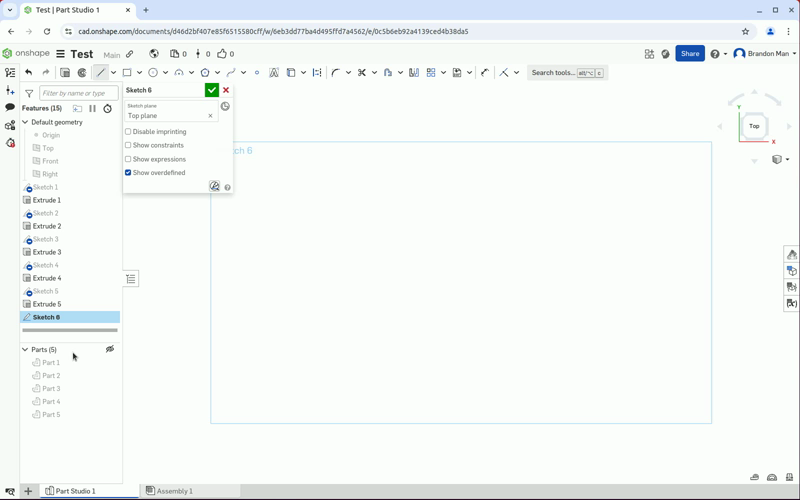
mouse_move(348, 281)
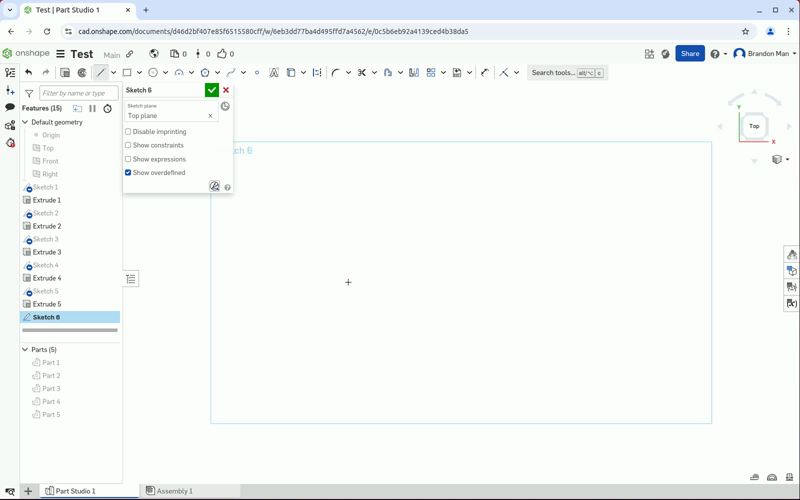
click(348, 281)
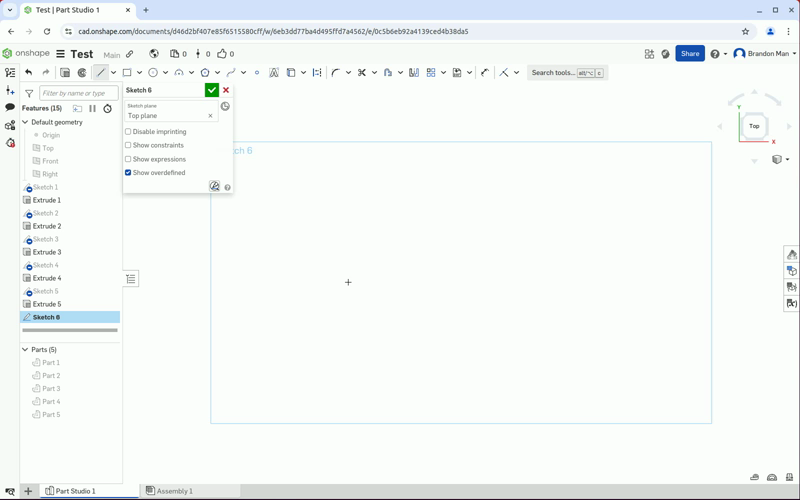
key_up(shift)
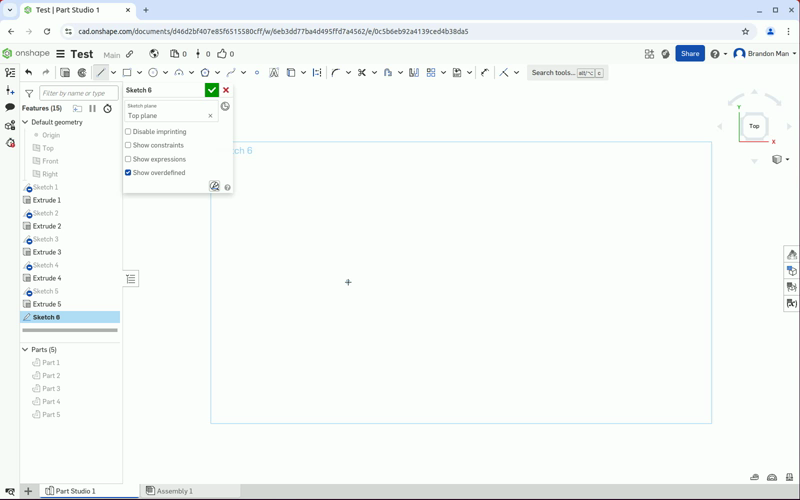
key_down(shift)
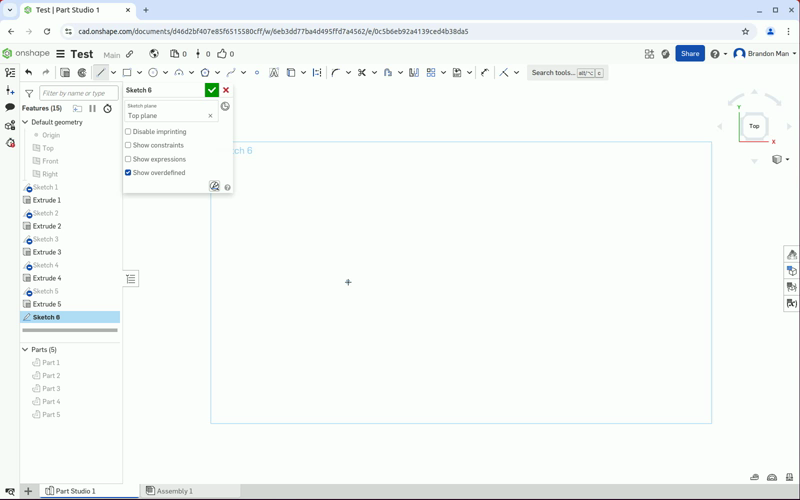
mouse_move(378, 281)
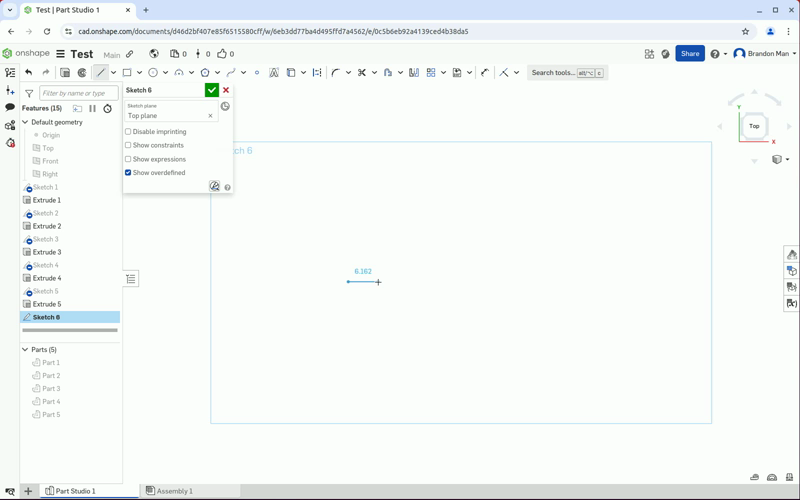
mouse_move(364, 281)
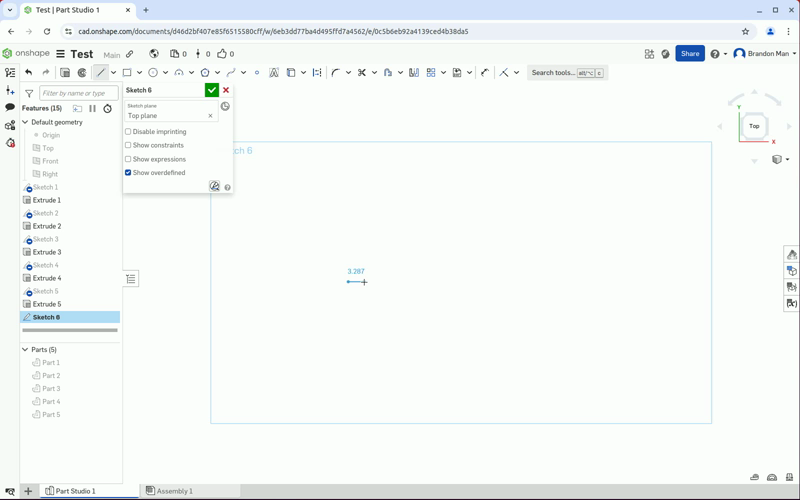
click(364, 281)
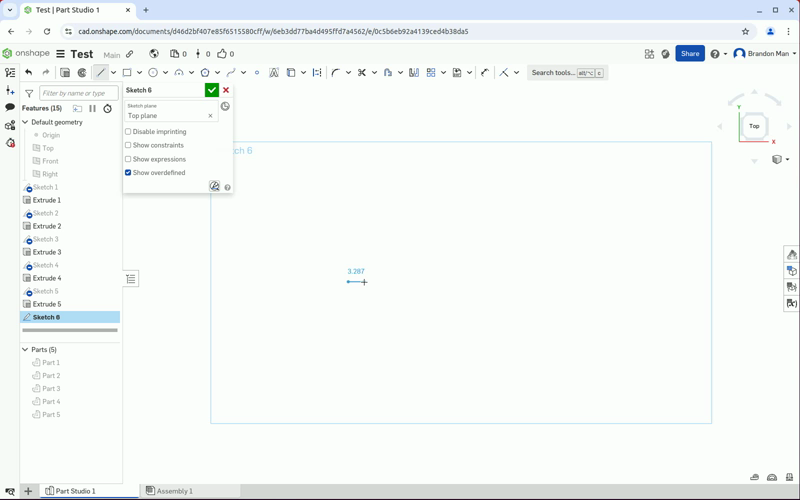
key_up(shift)
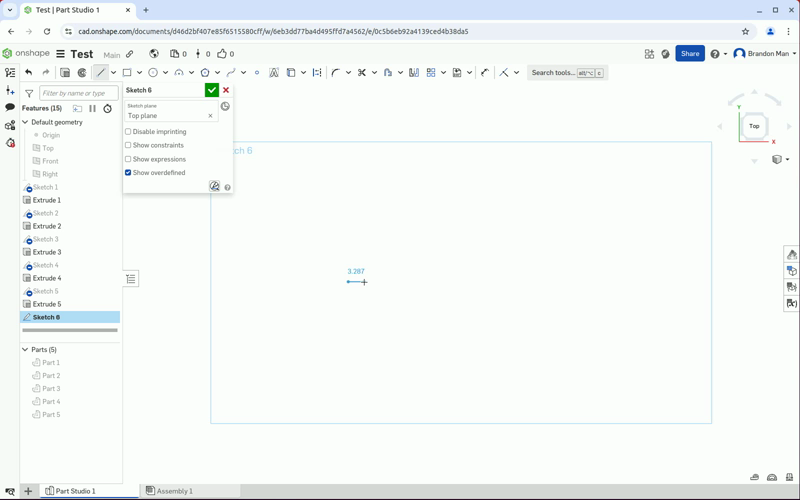
key_down(shift)
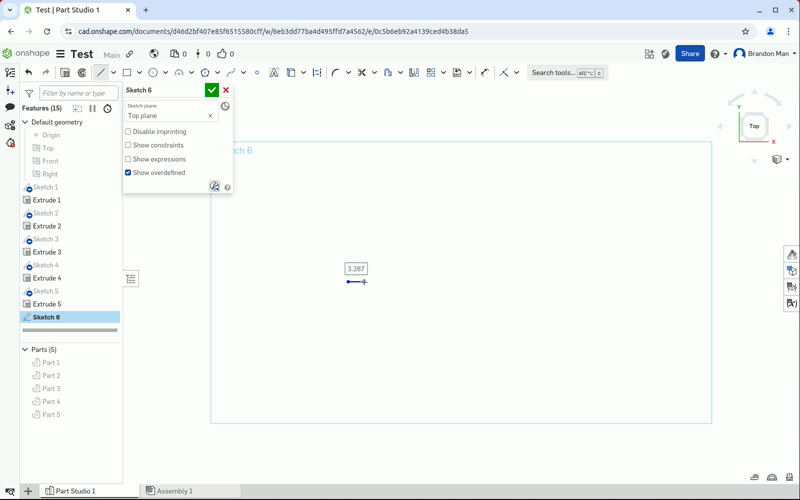
mouse_move(394, 281)
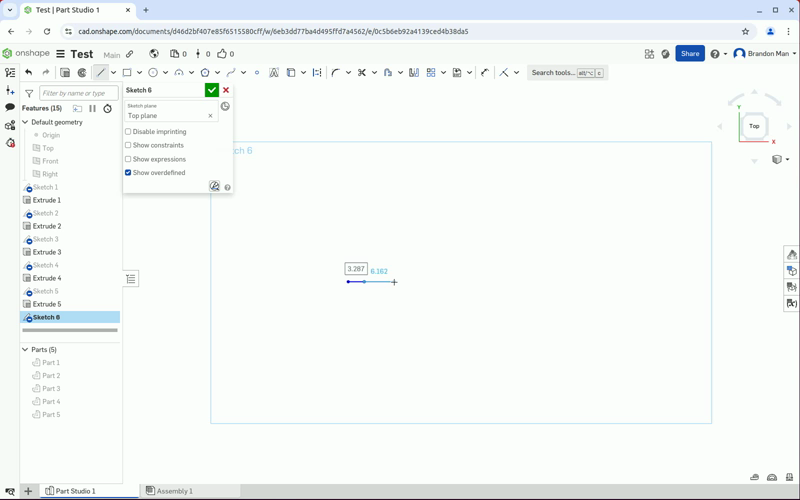
mouse_move(364, 253)
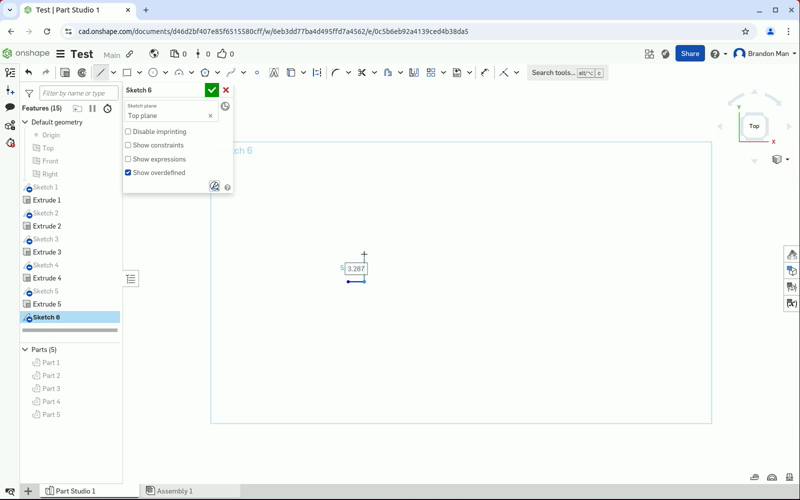
click(364, 253)
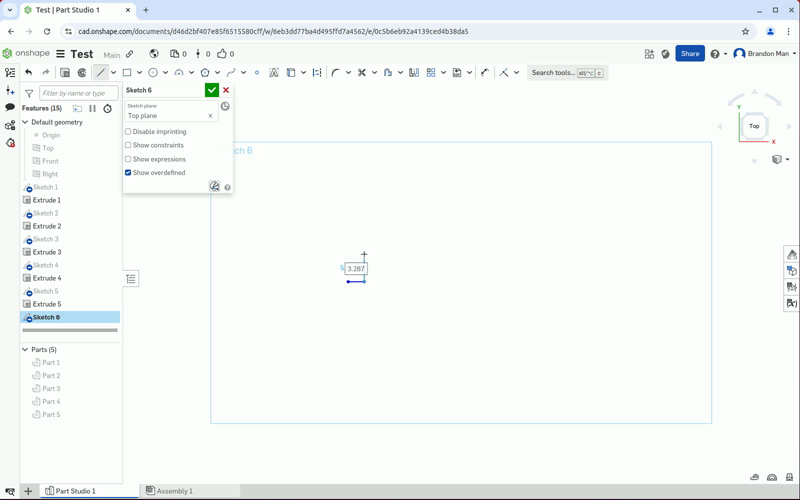
key_up(shift)
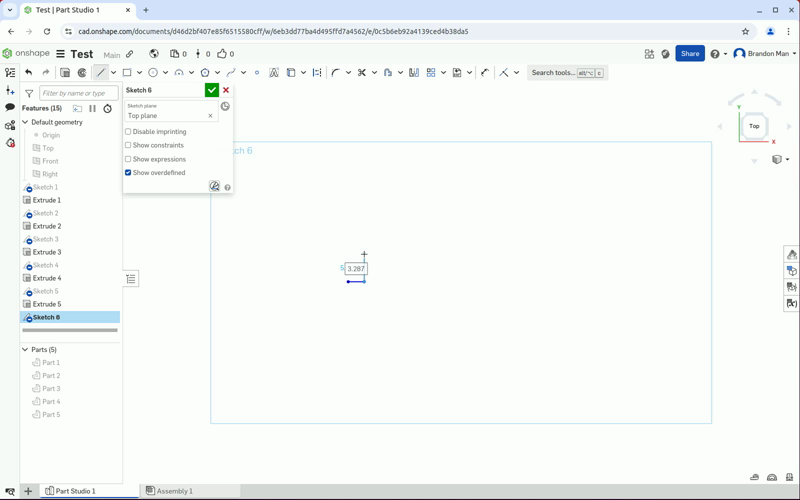
key_down(shift)
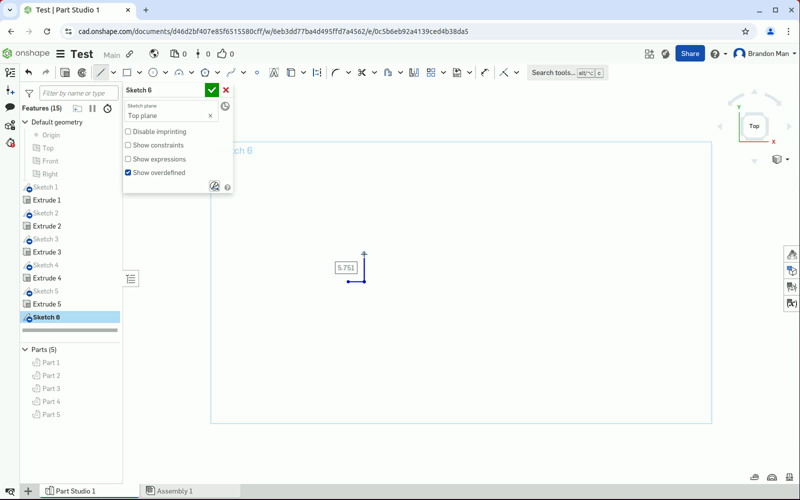
mouse_move(394, 253)
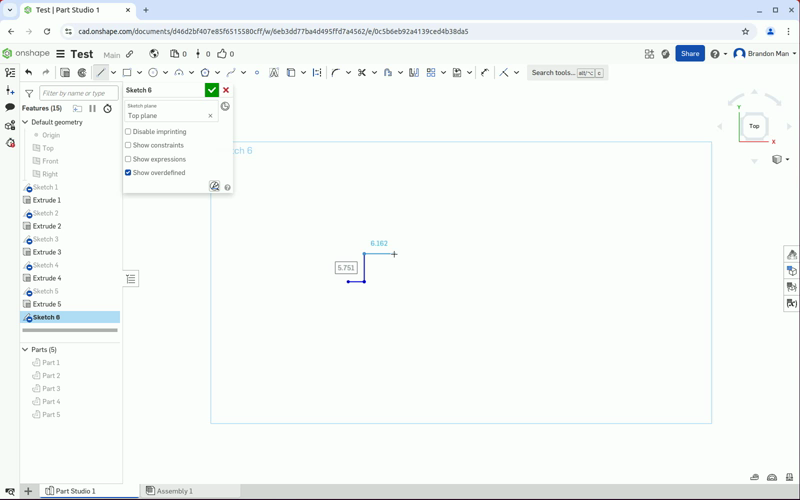
mouse_move(348, 253)
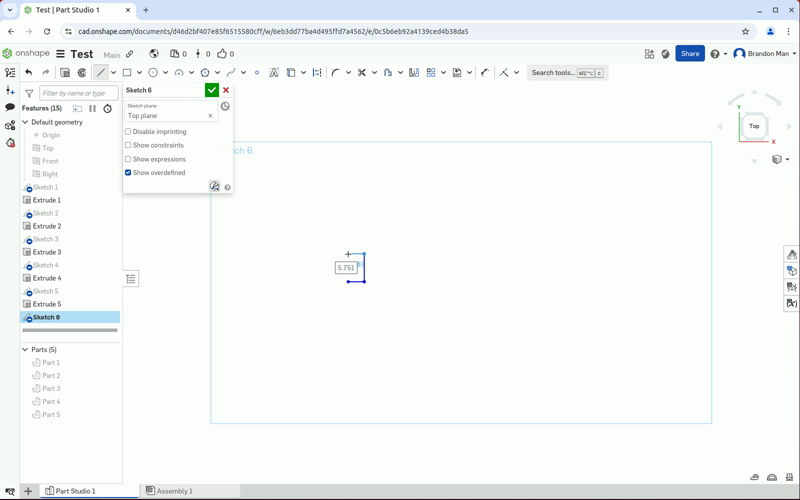
click(348, 253)
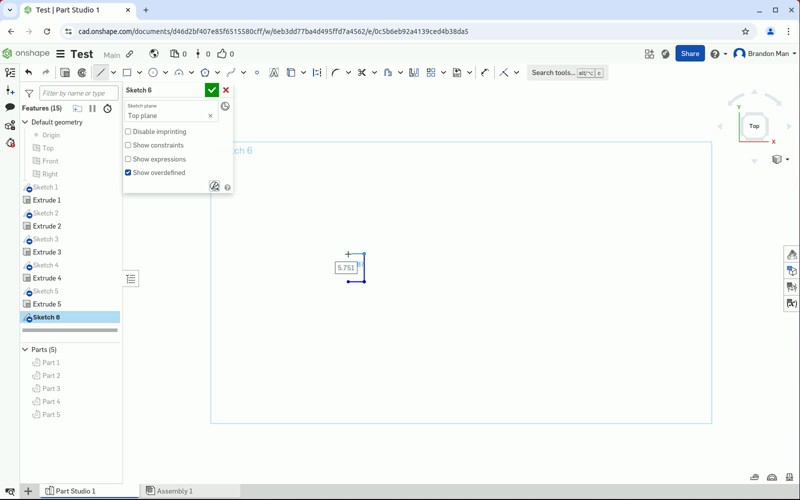
key_up(shift)
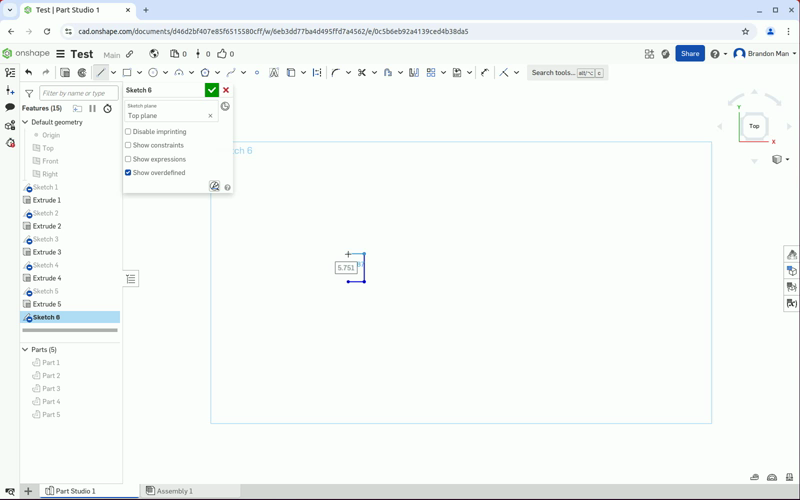
mouse_move(378, 253)
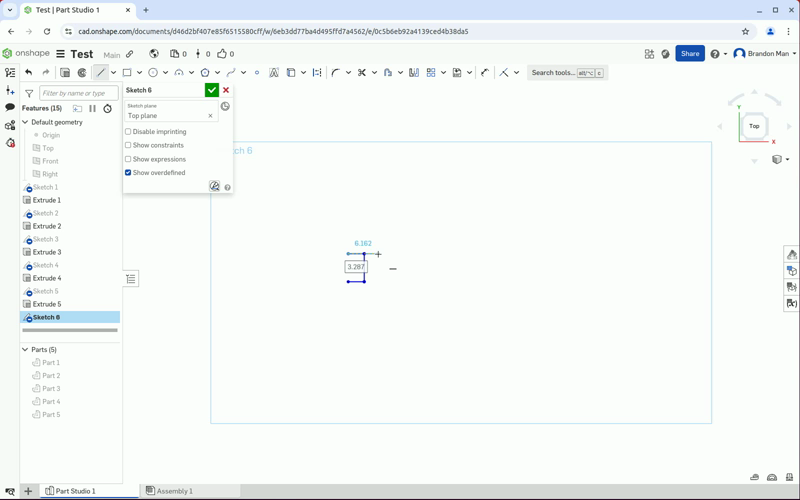
key_down(shift)
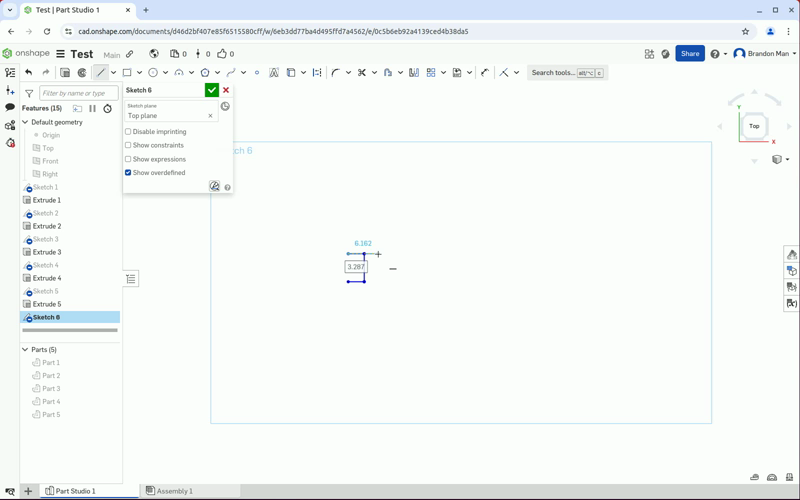
mouse_move(348, 281)
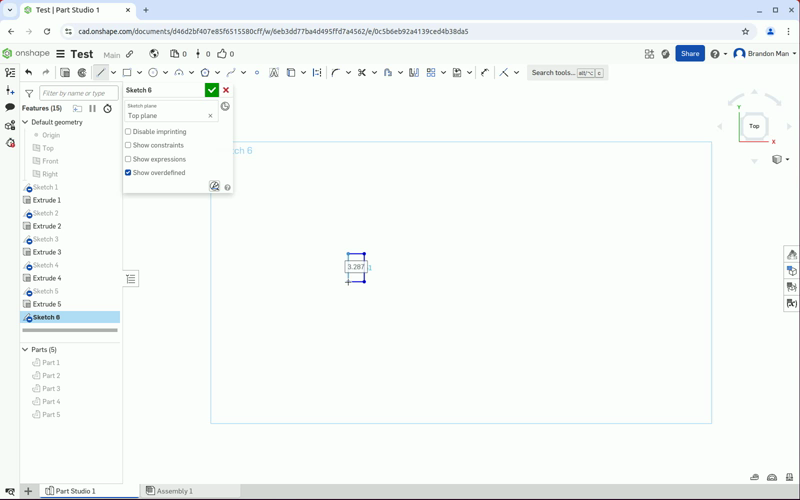
key_up(shift)
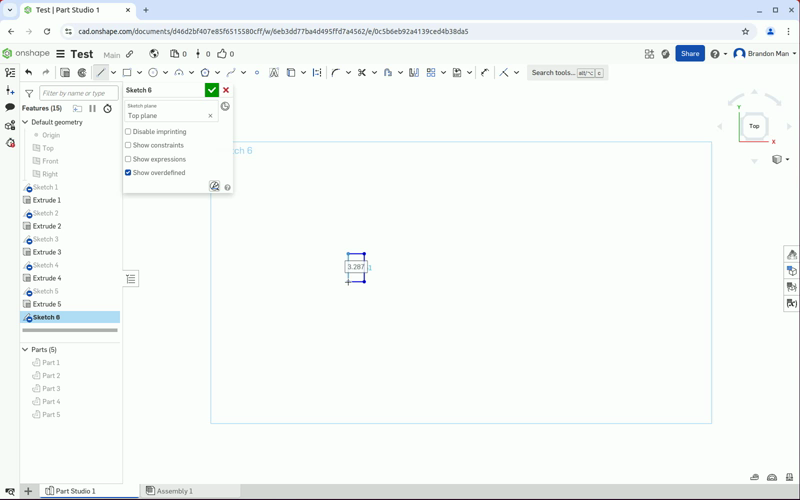
click(348, 281)
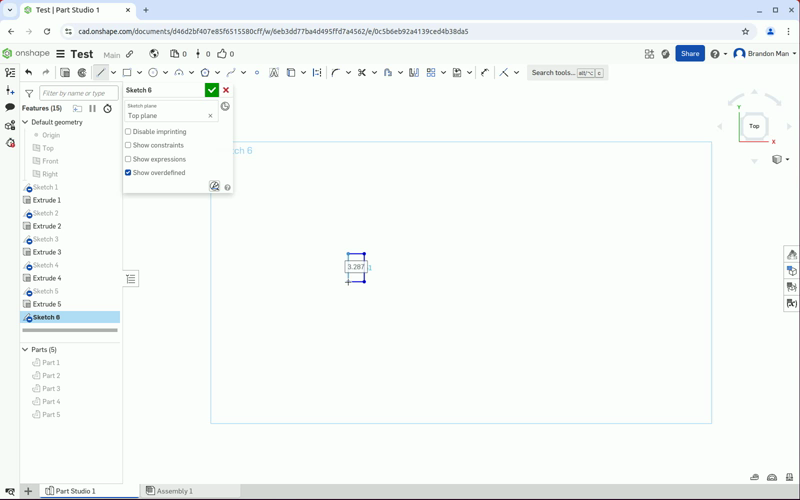
key(esc)
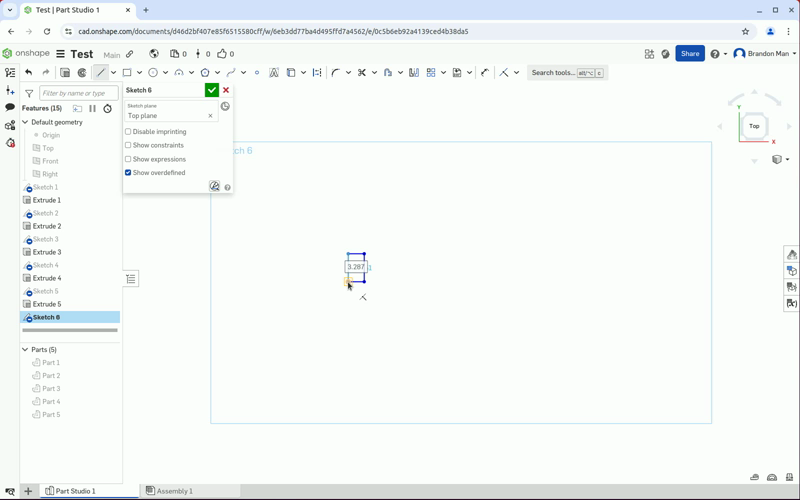
mouse_move(355, 256)
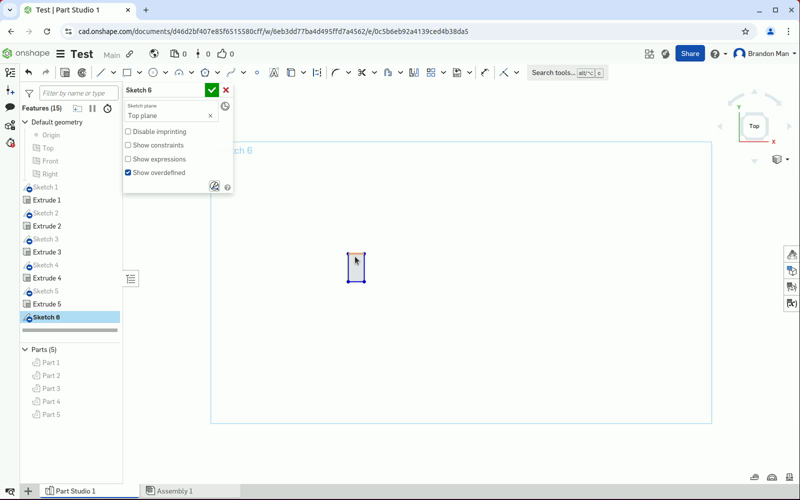
scroll(6)
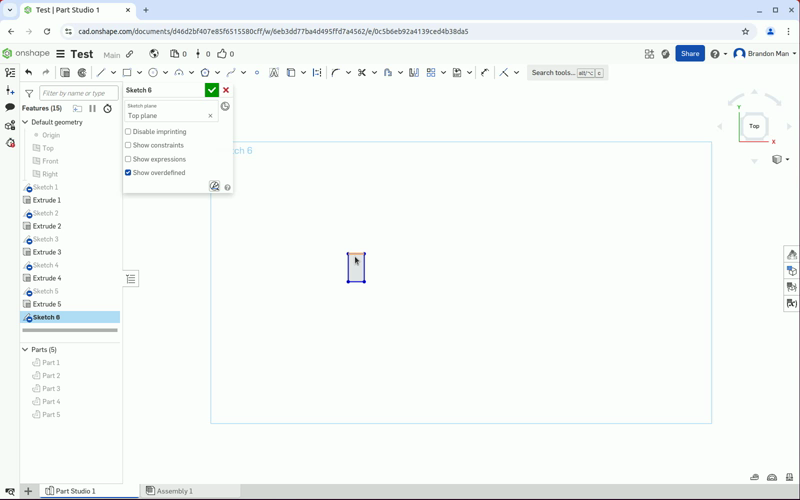
scroll(6)
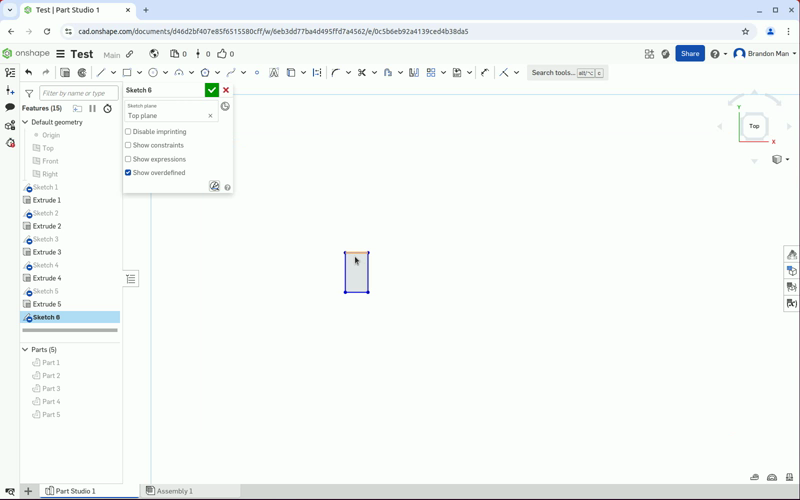
scroll(6)
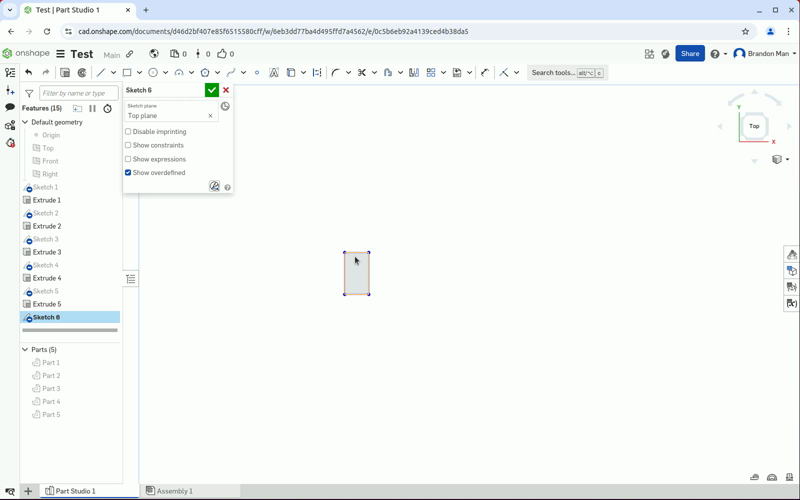
scroll(6)
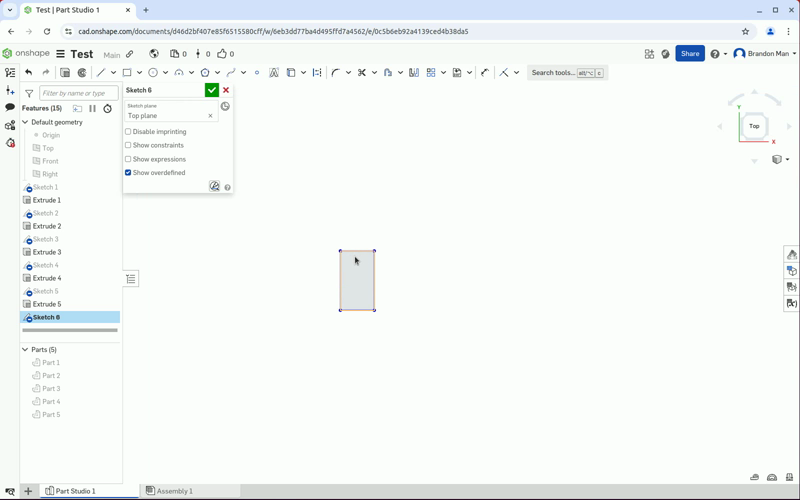
scroll(6)
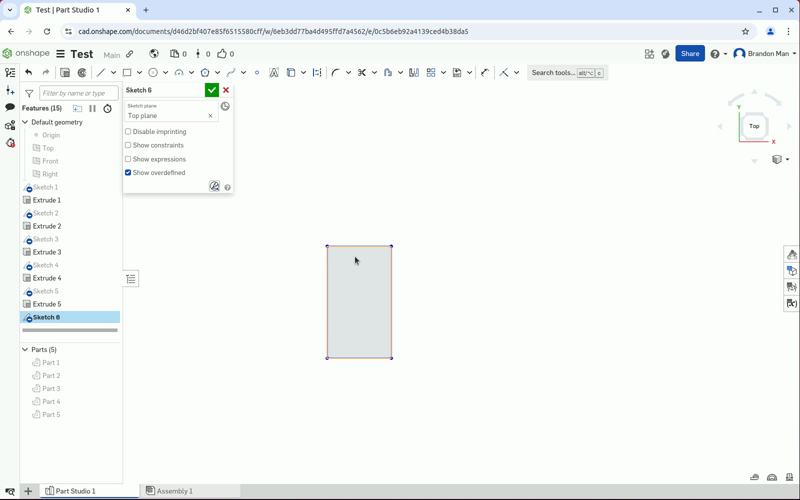
scroll(6)
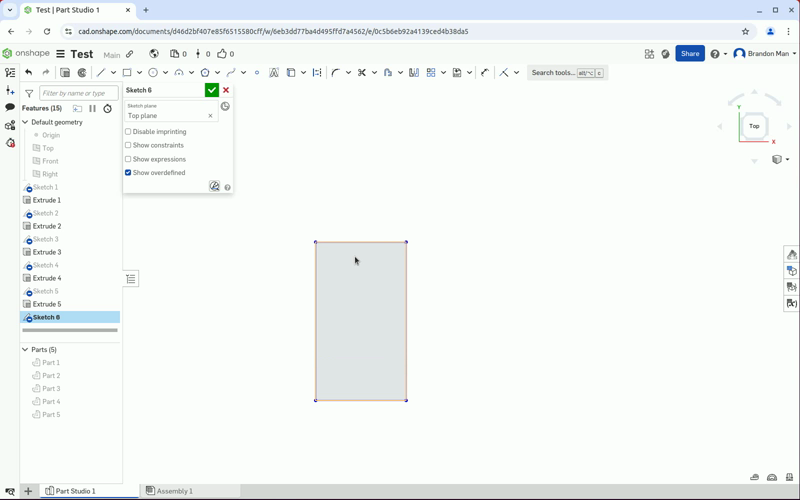
scroll(6)
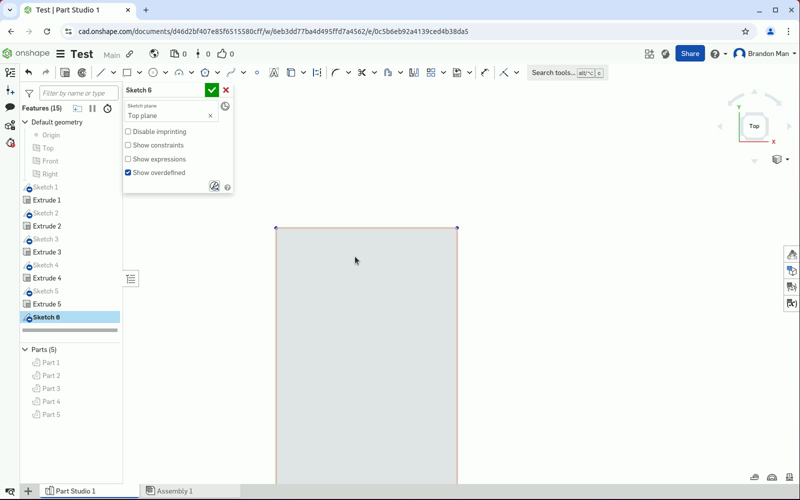
click(355, 256)
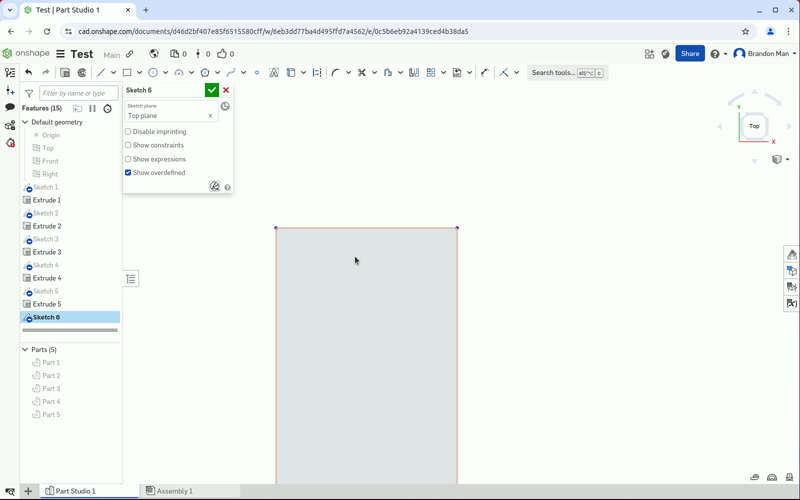
scroll(-6)
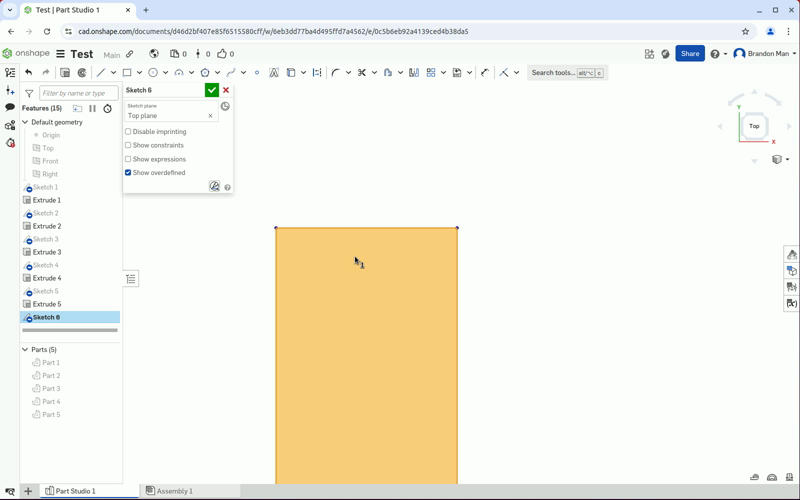
scroll(-6)
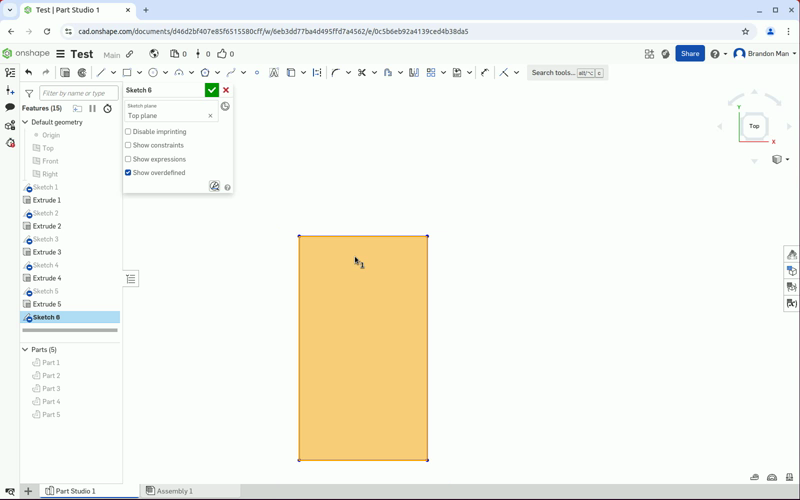
scroll(-6)
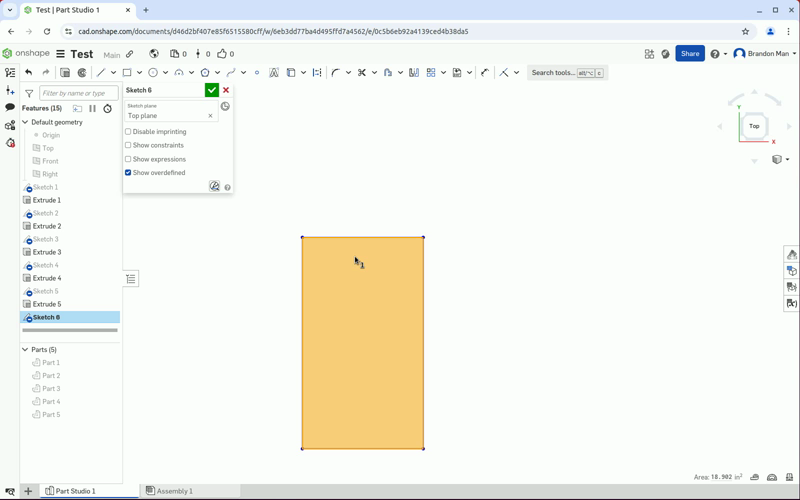
scroll(-6)
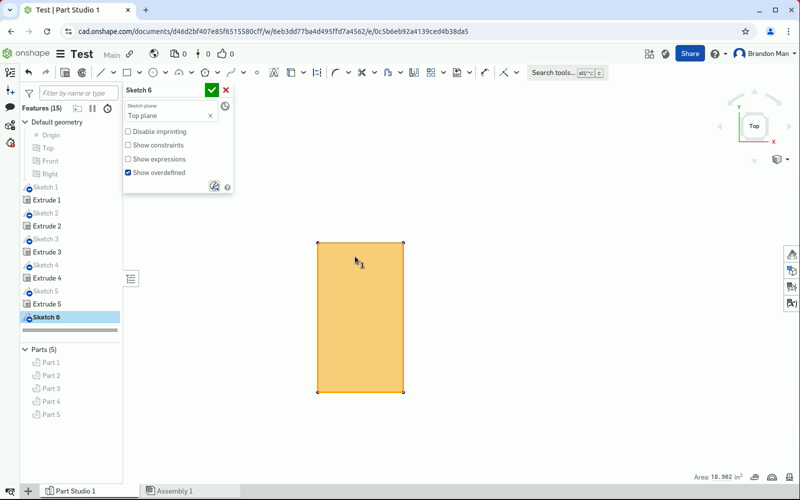
scroll(-6)
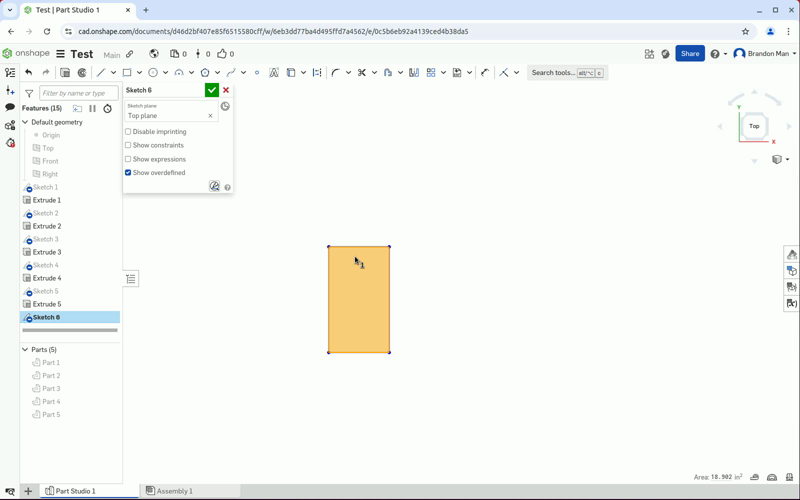
scroll(-6)
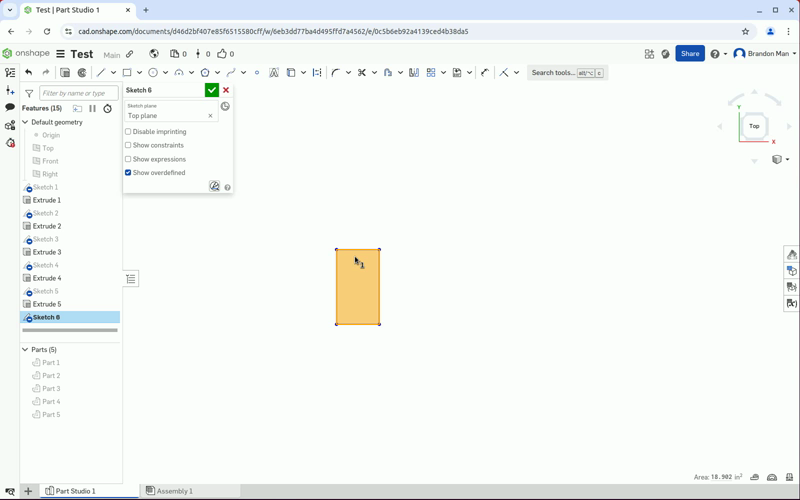
scroll(-6)
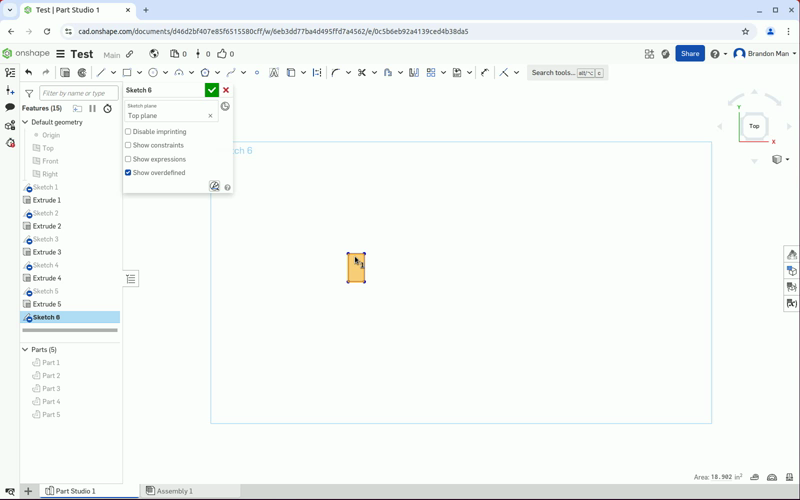
mouse_move(73, 352)
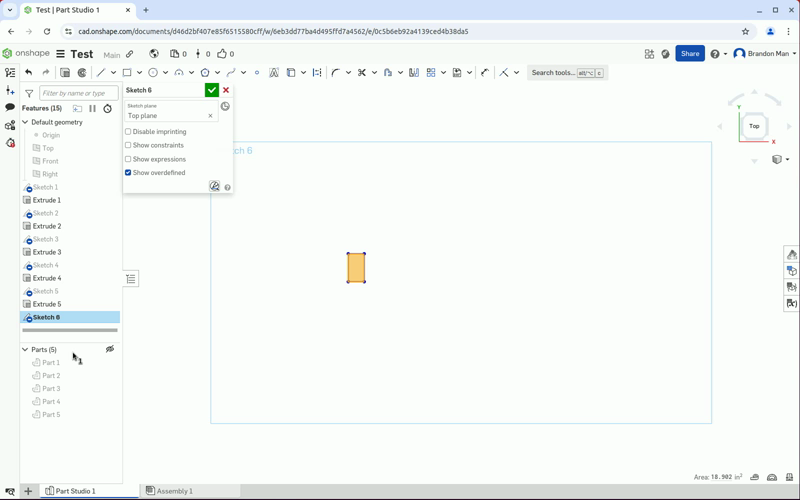
key(shift+y)
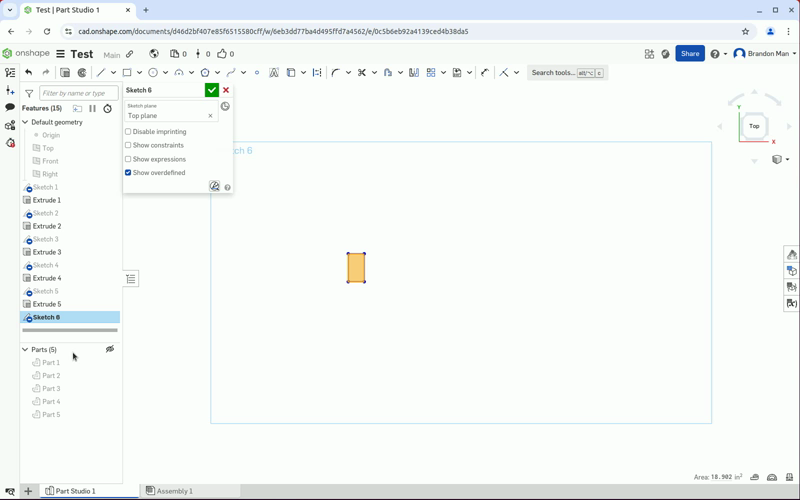
key(shift+e)
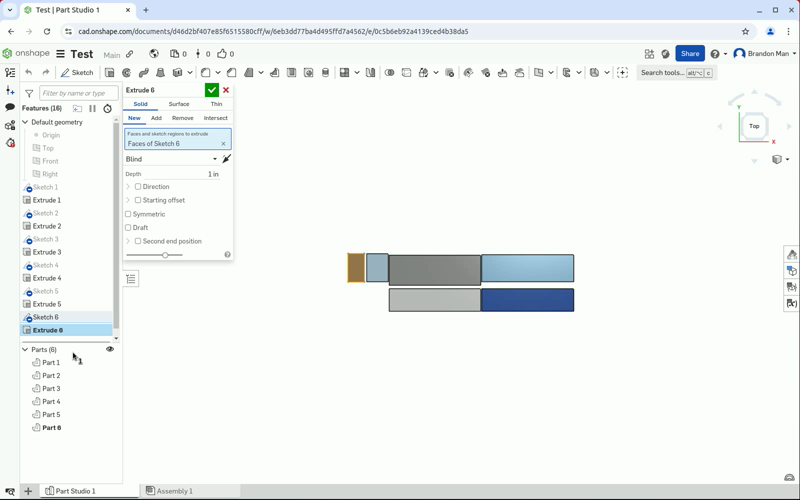
mouse_move(143, 106)
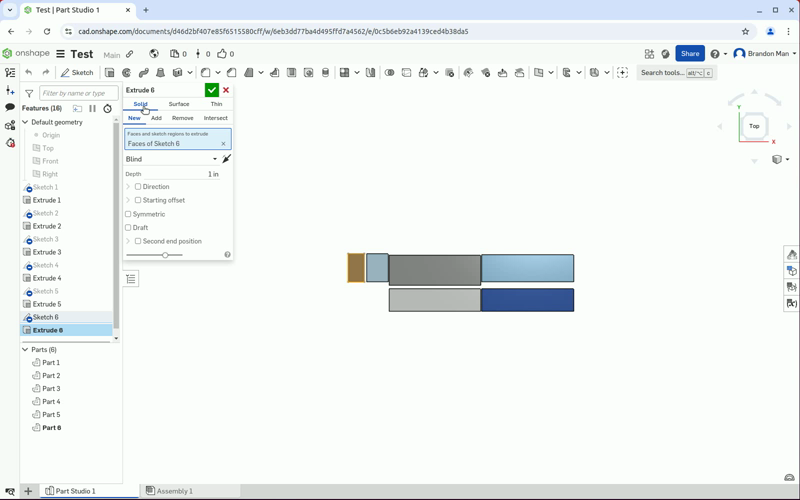
click(143, 106)
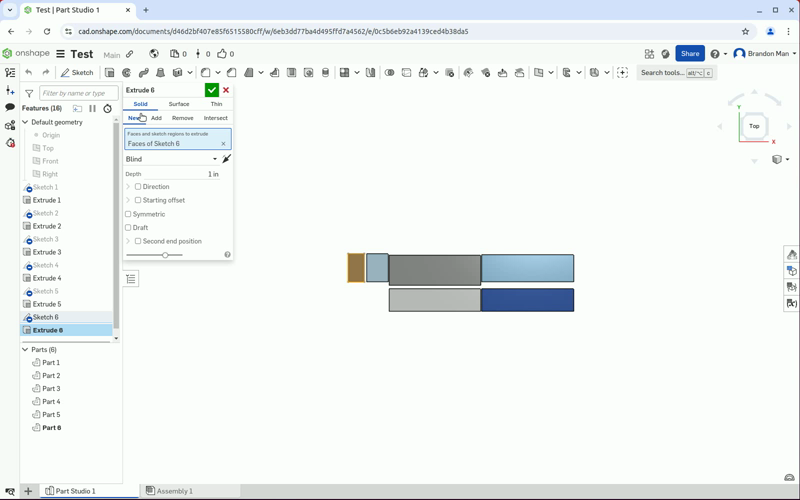
mouse_move(137, 120)
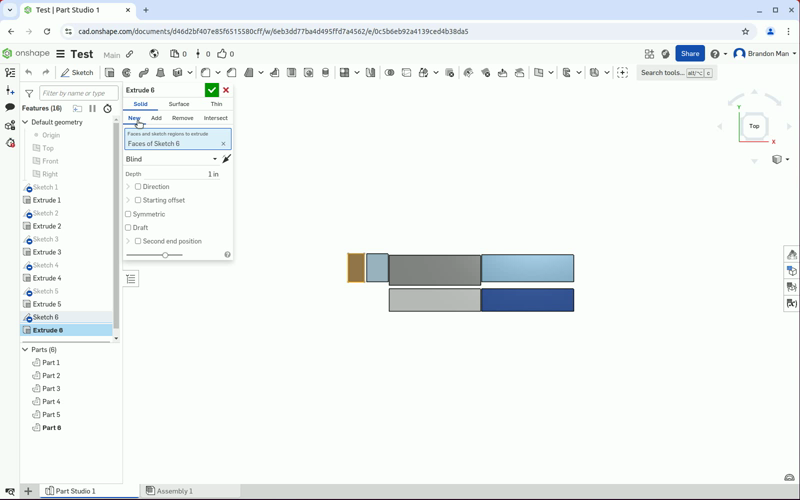
click(137, 120)
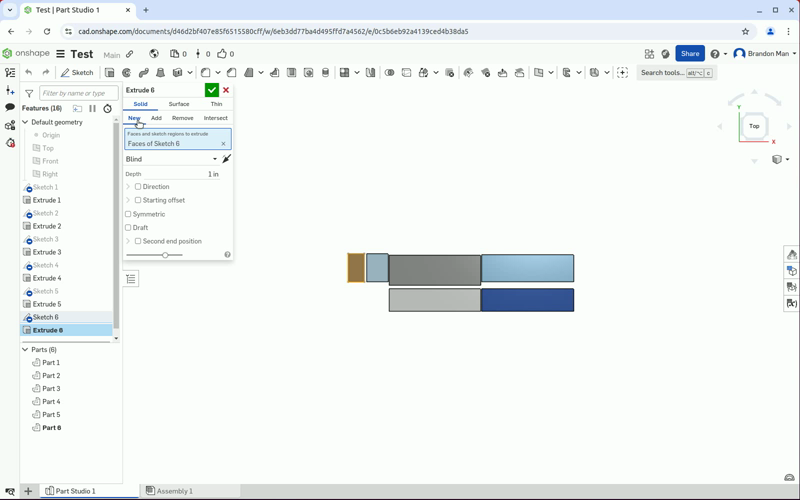
key(tab, 4)
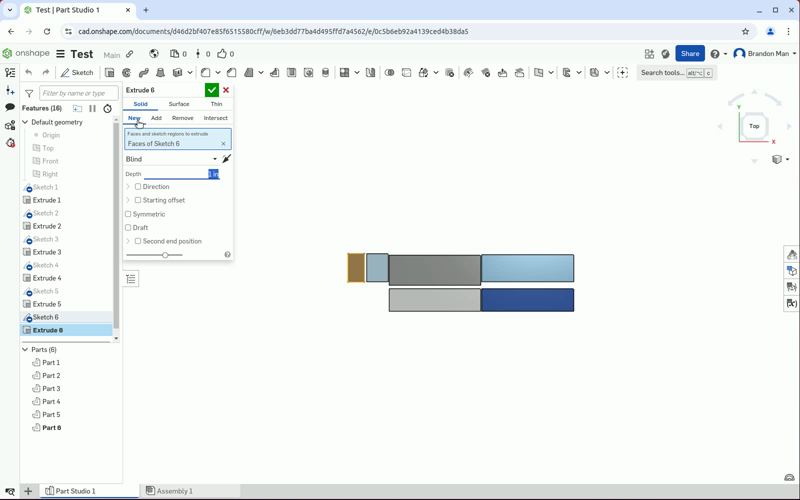
text(0.722)
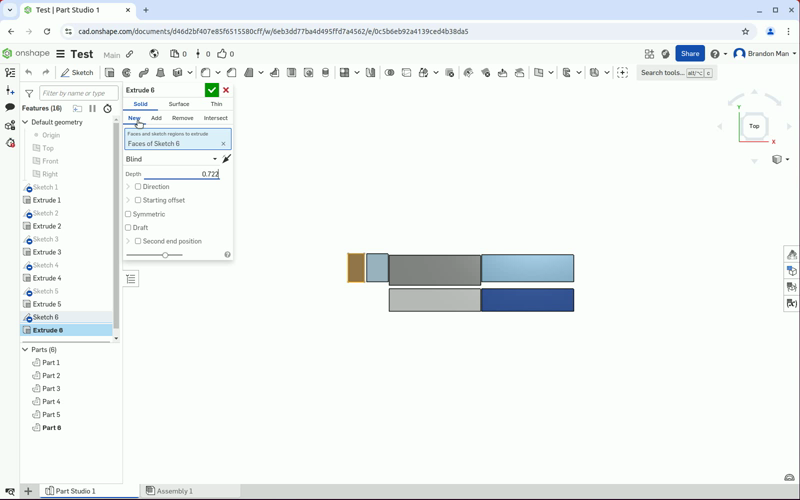
key(enter)
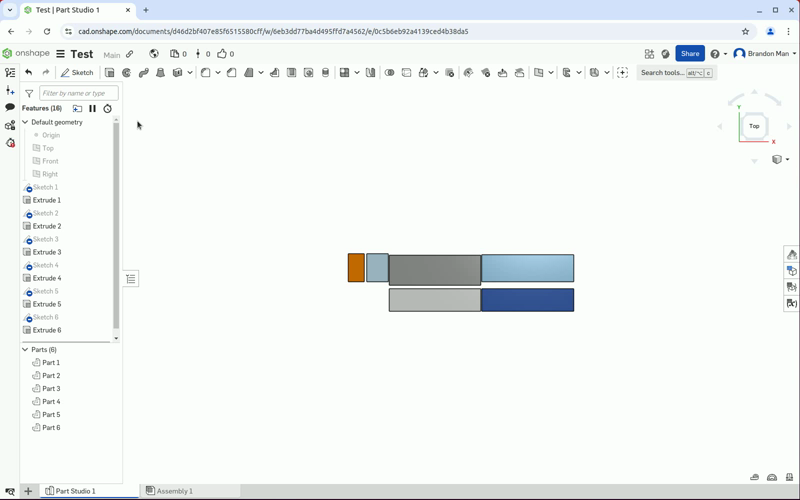
key(shift+h)
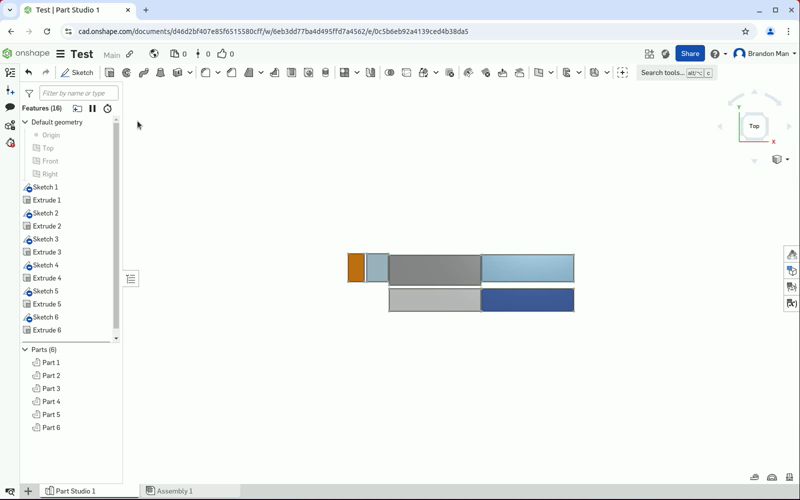
key(shift+h)
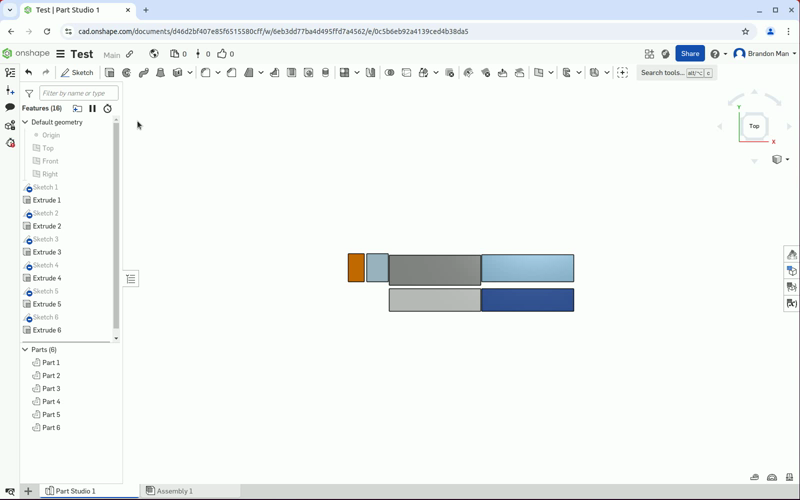
mouse_move(69, 189)
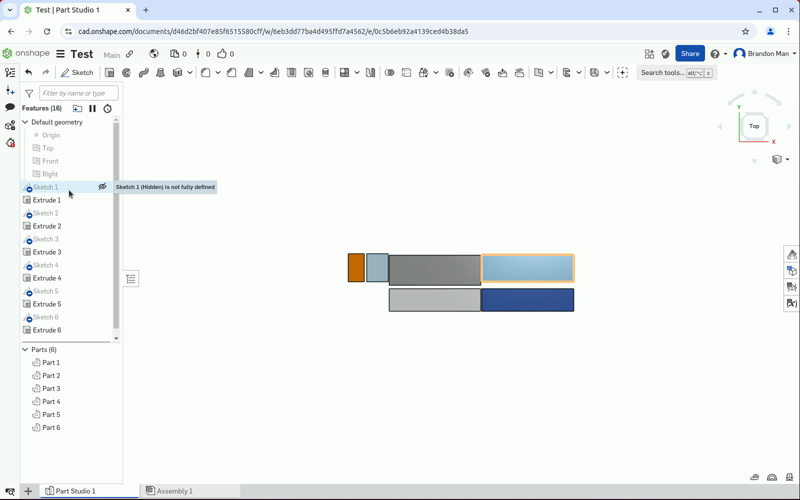
click(69, 189)
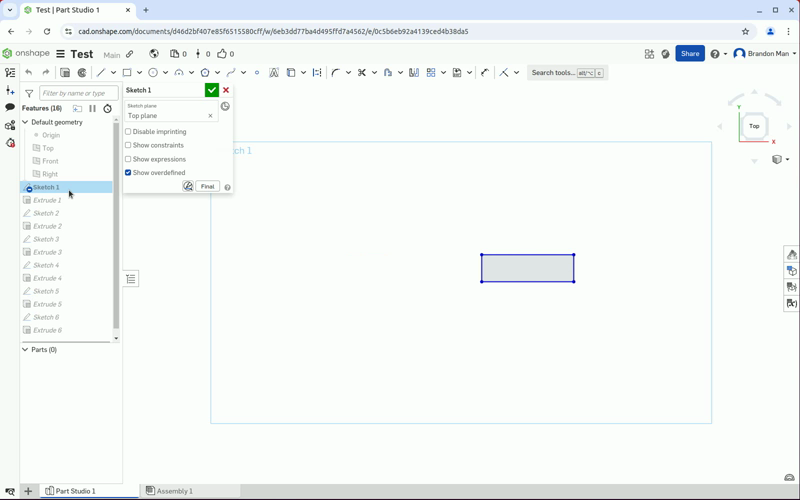
mouse_move(229, 92)
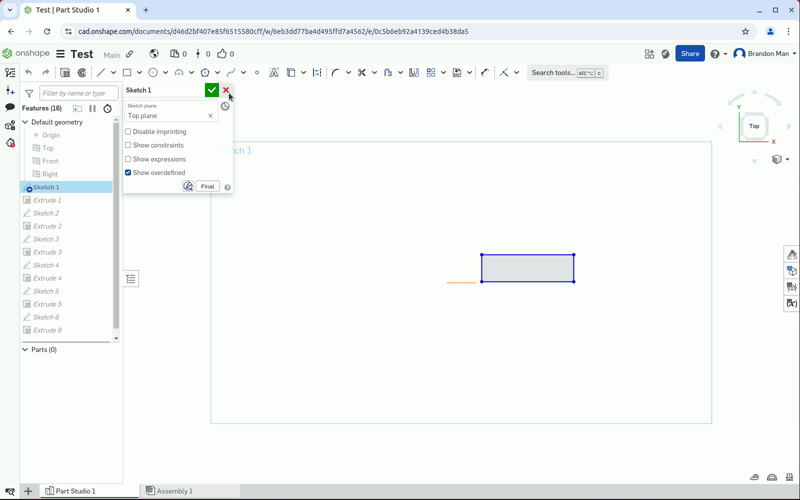
click(229, 92)
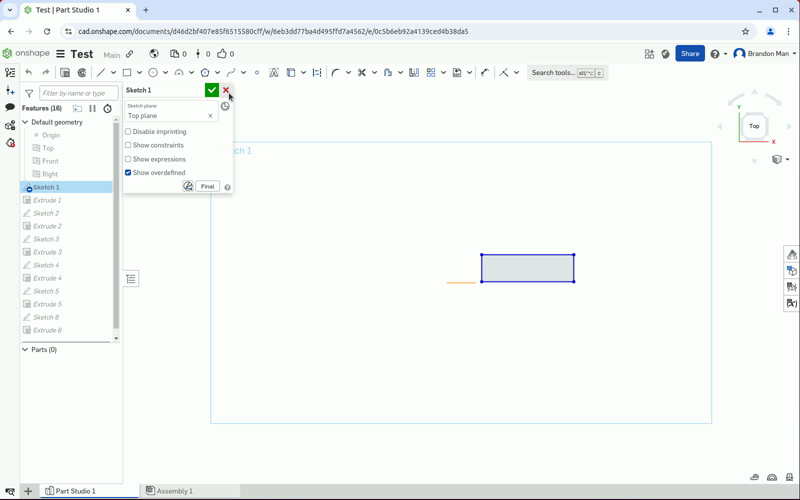
key(shift+s)
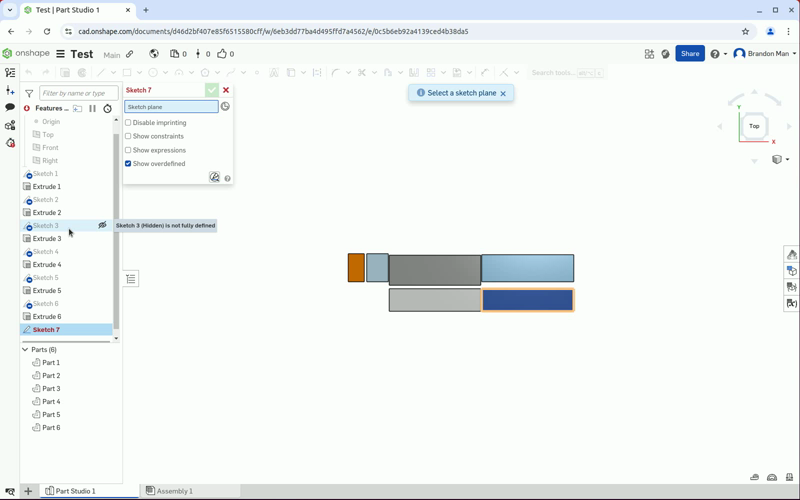
scroll(3)
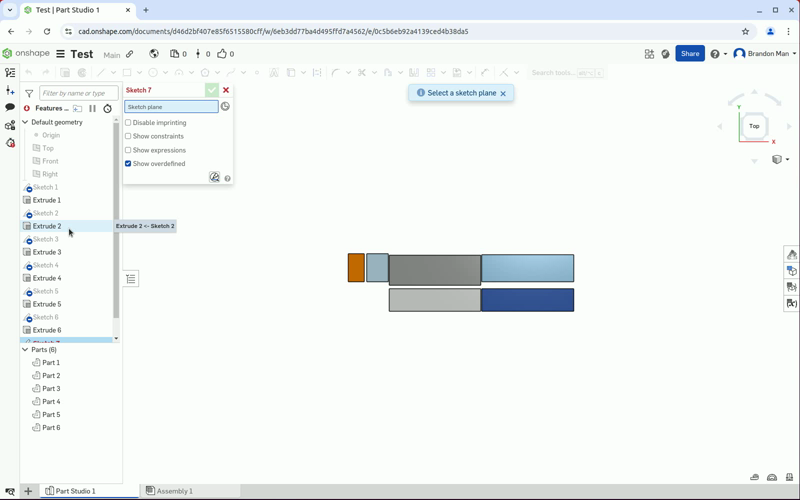
mouse_move(69, 150)
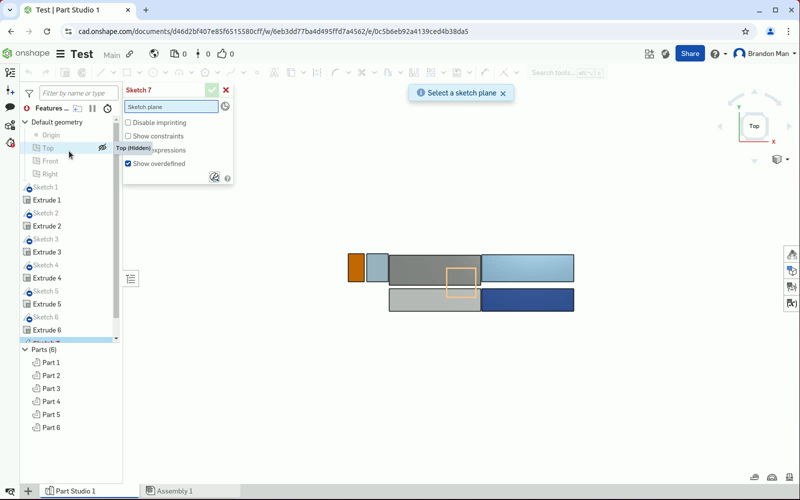
click(69, 150)
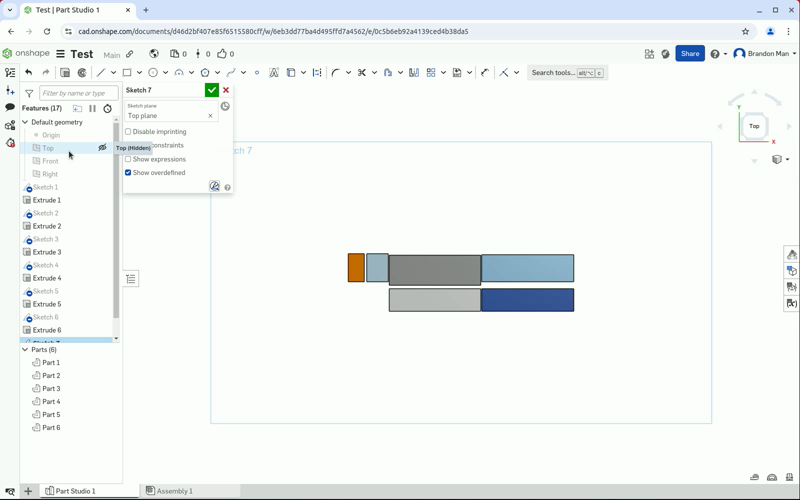
mouse_move(73, 352)
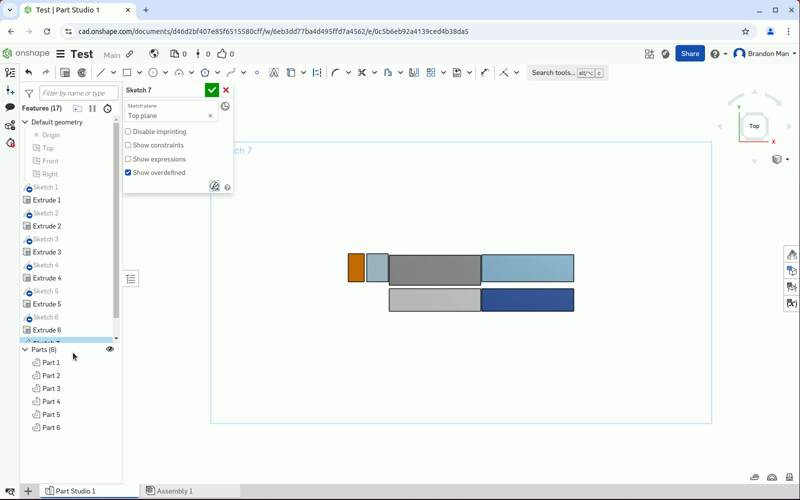
key(y)
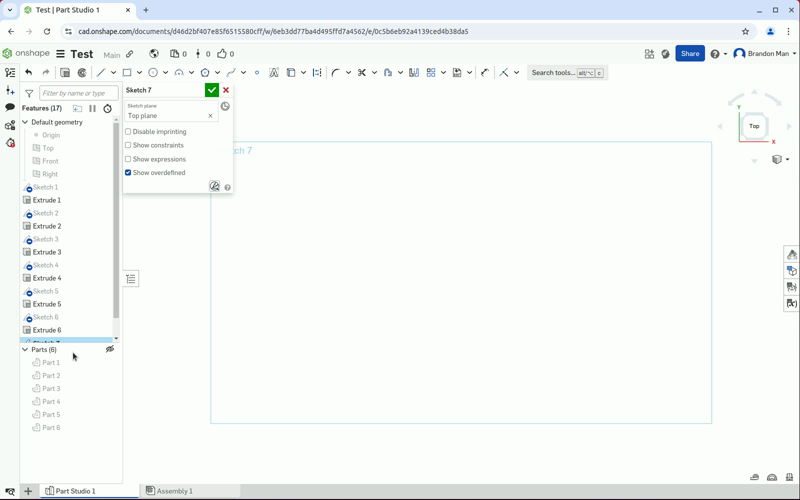
key(l)
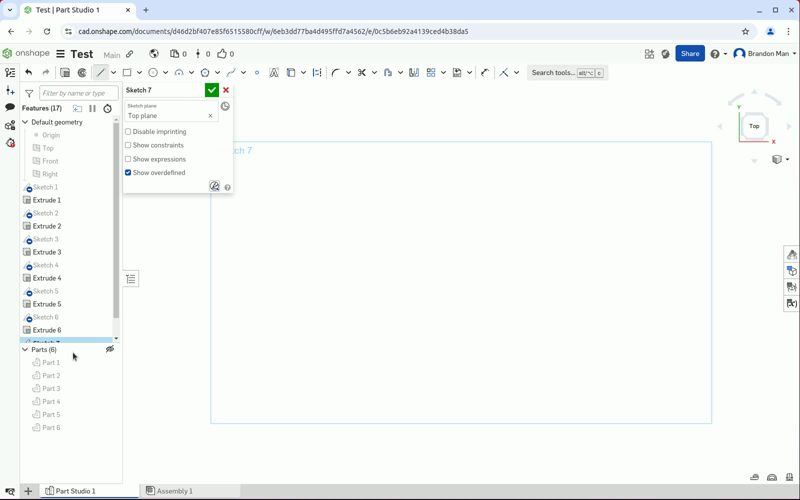
key_down(shift)
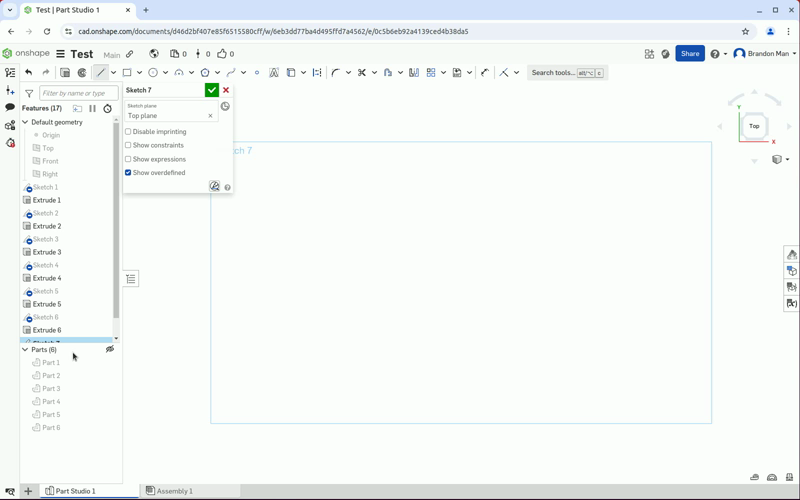
mouse_move(546, 287)
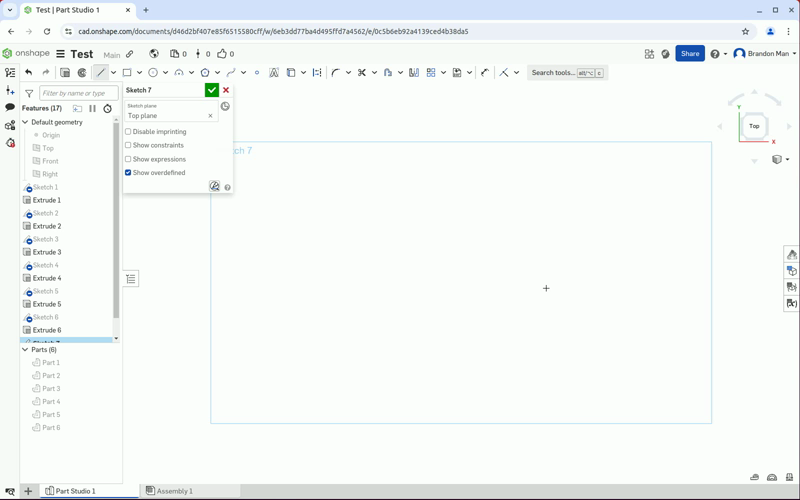
click(546, 287)
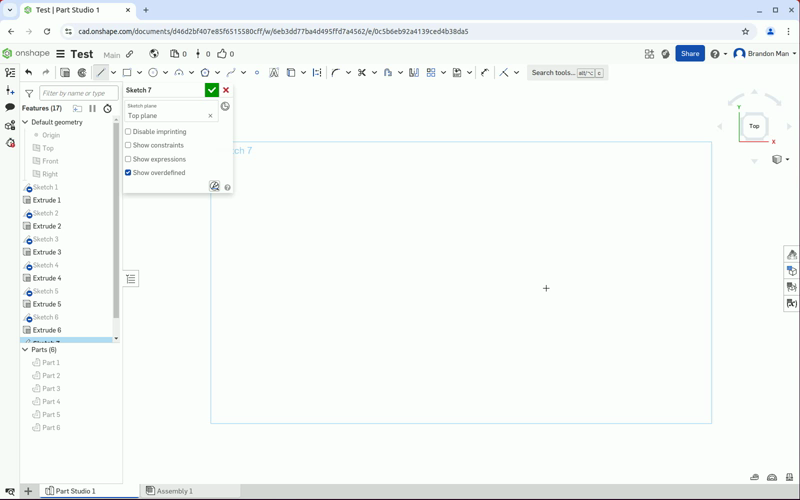
key_up(shift)
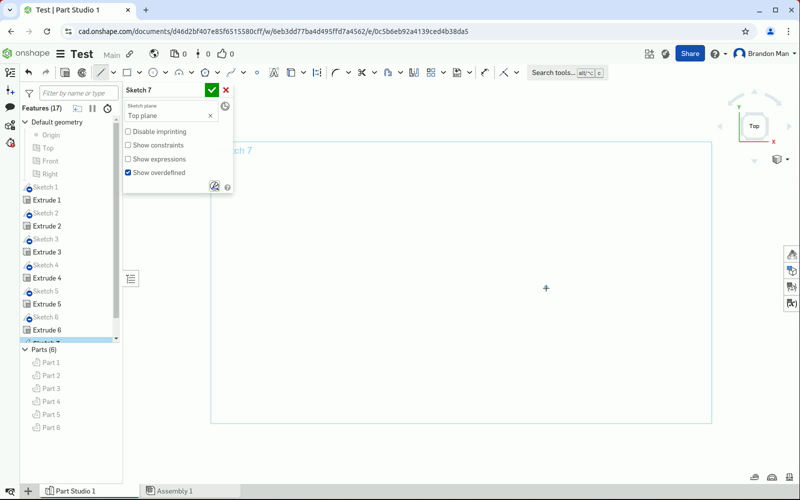
key_down(shift)
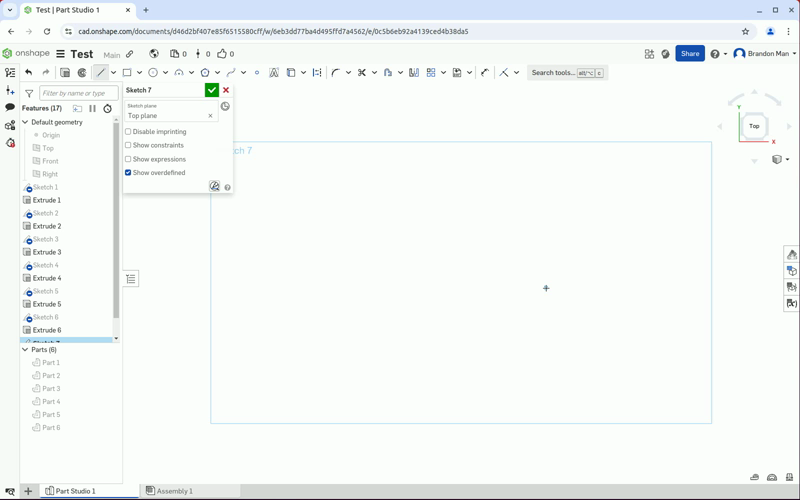
mouse_move(576, 287)
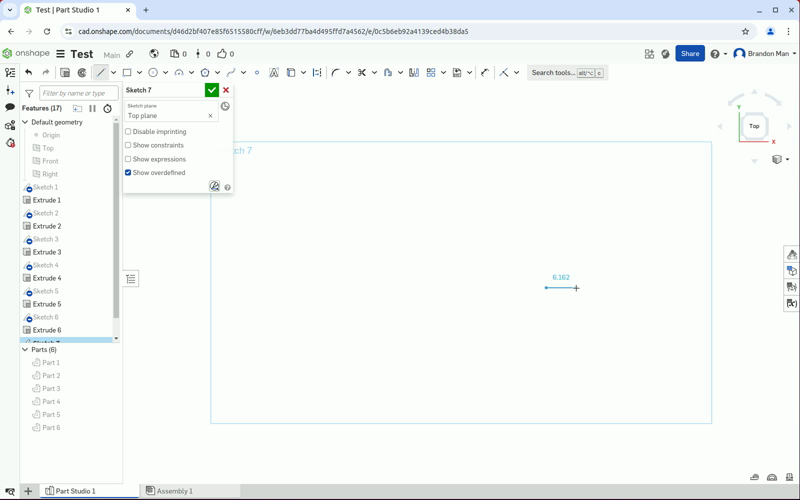
mouse_move(574, 287)
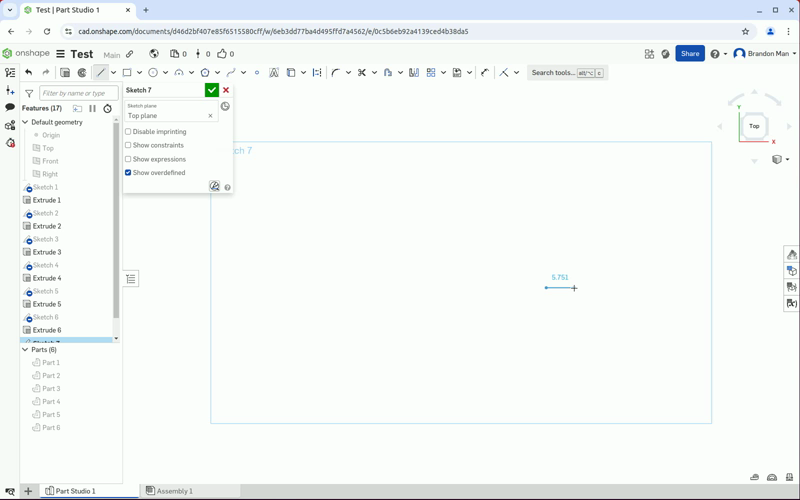
click(574, 287)
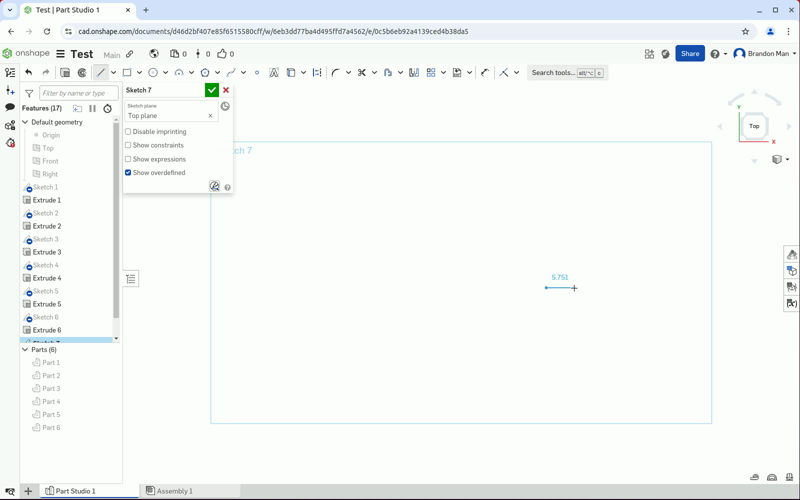
key_up(shift)
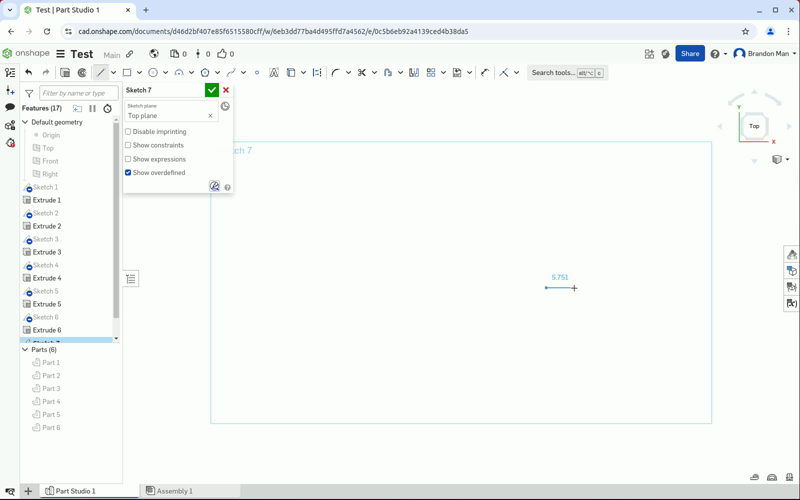
key_down(shift)
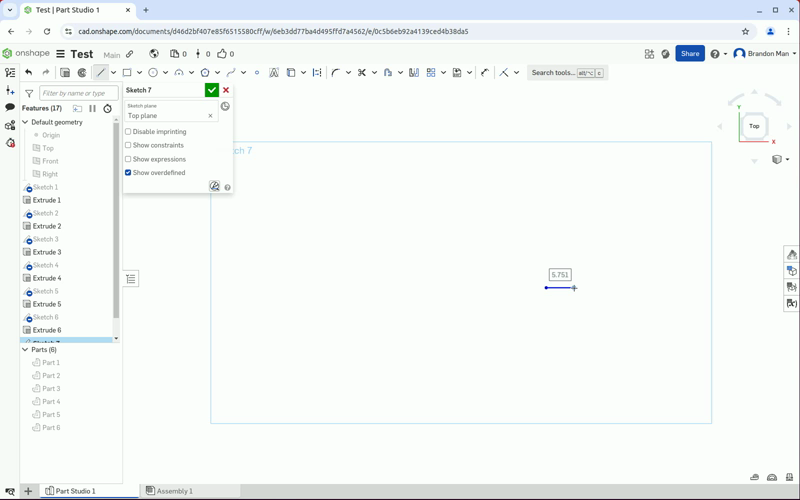
mouse_move(589, 287)
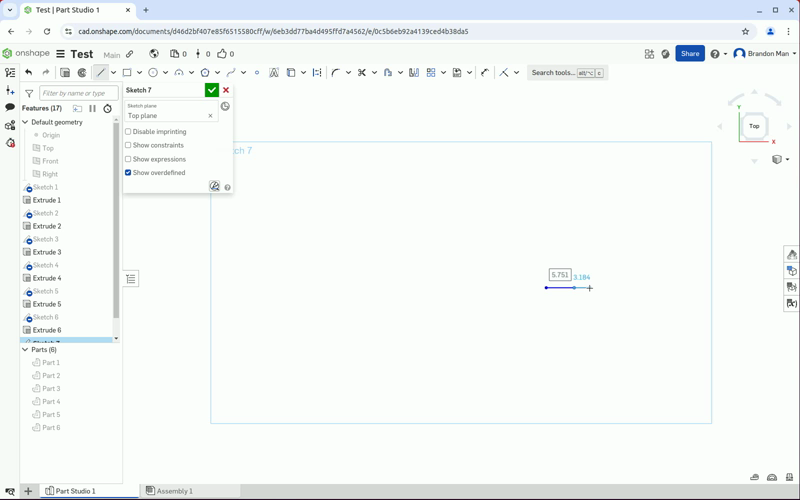
mouse_move(574, 283)
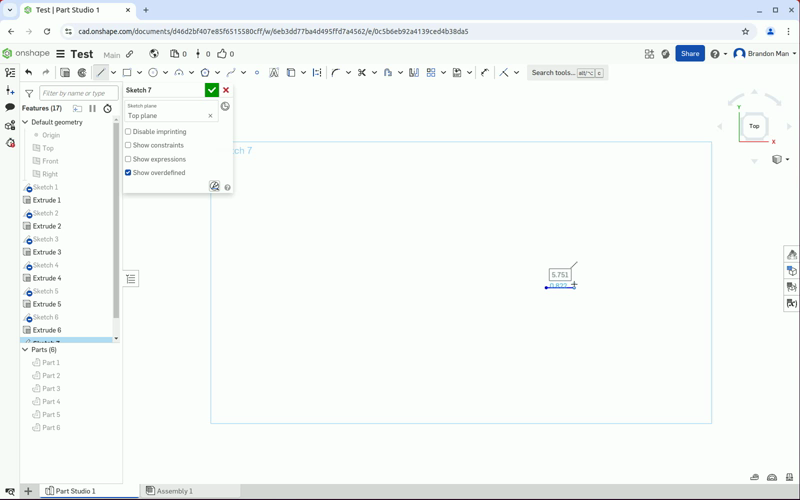
scroll(6)
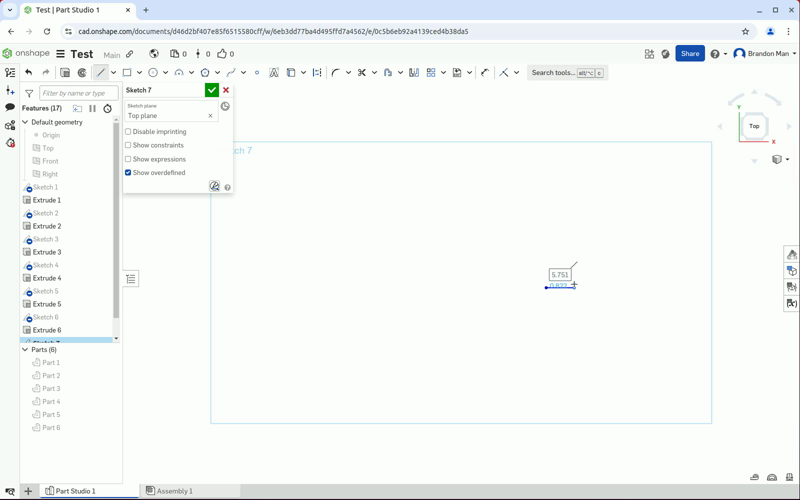
scroll(6)
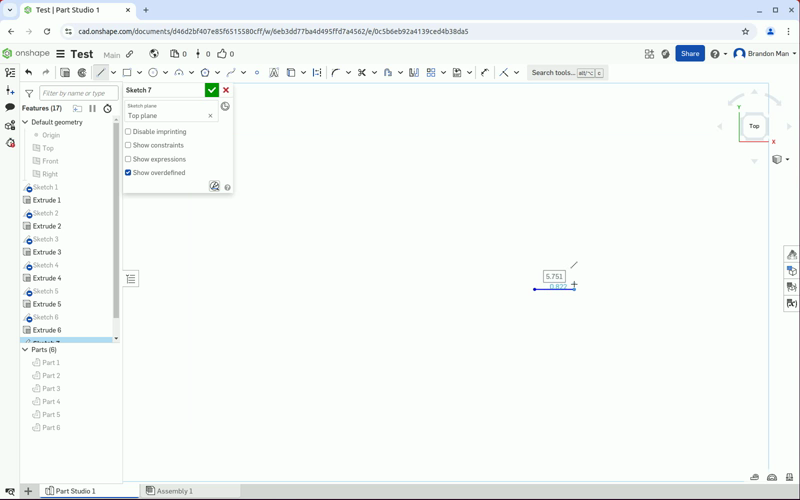
scroll(6)
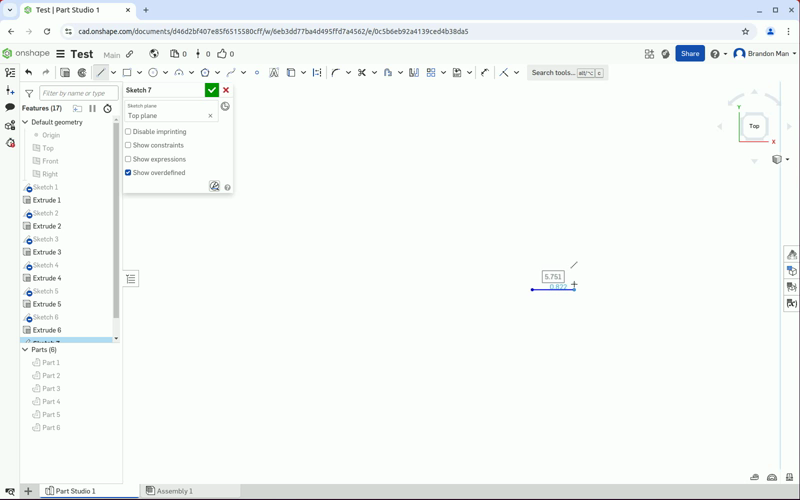
scroll(6)
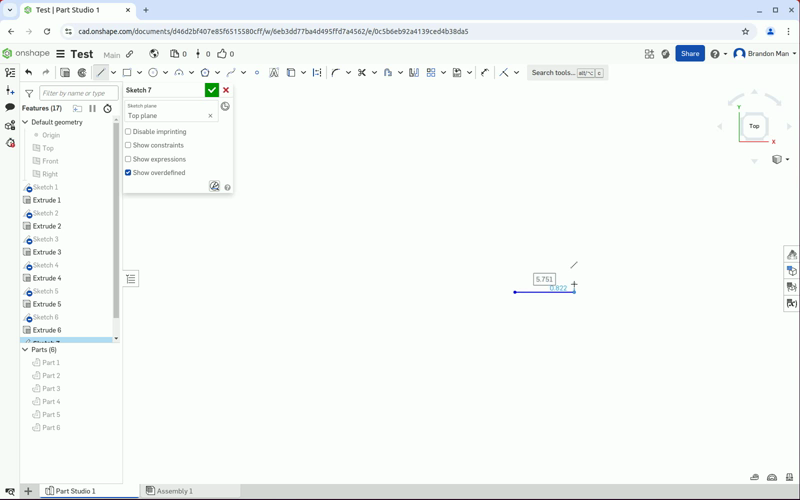
scroll(6)
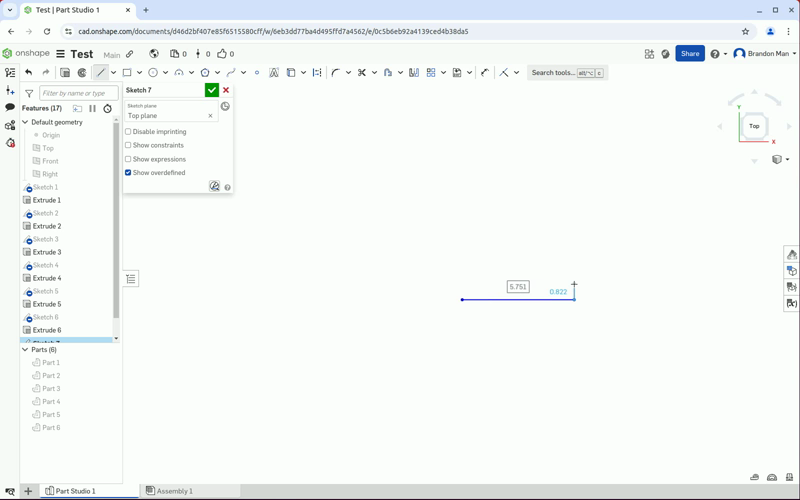
scroll(6)
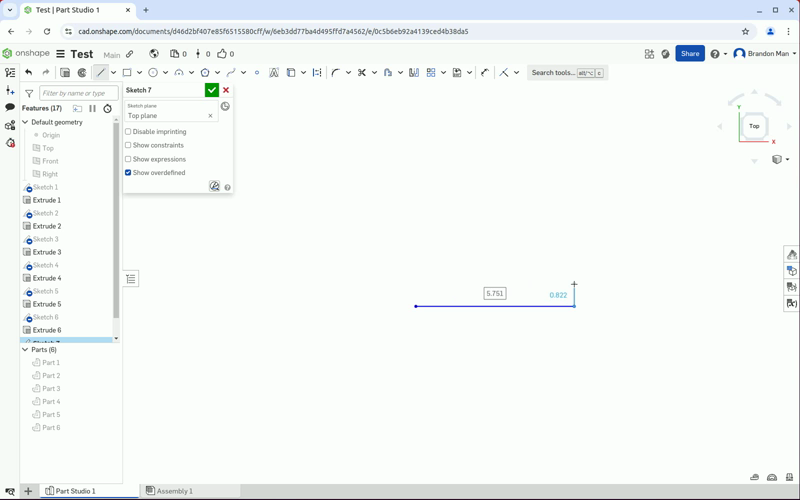
scroll(6)
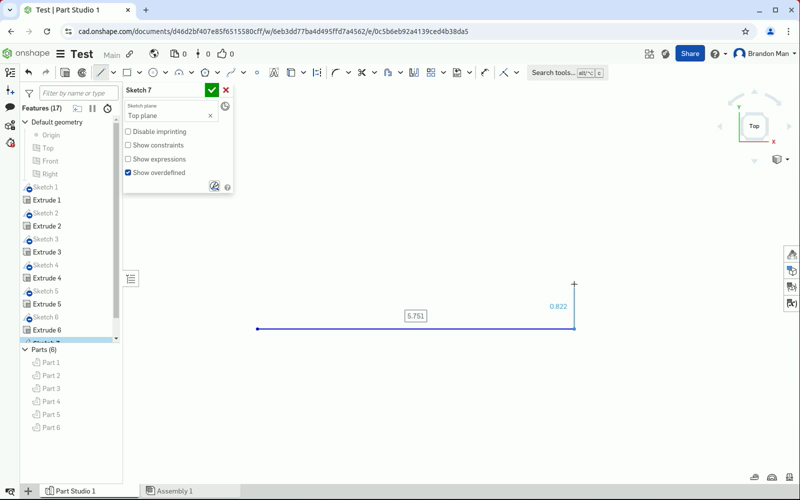
click(574, 283)
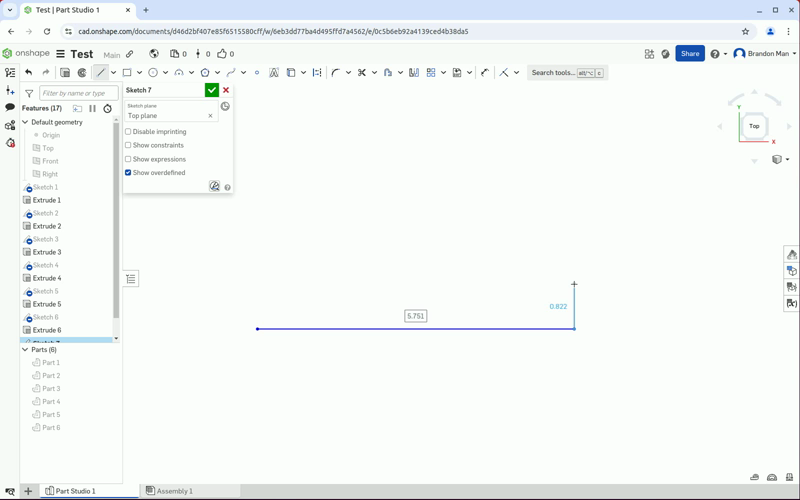
scroll(-6)
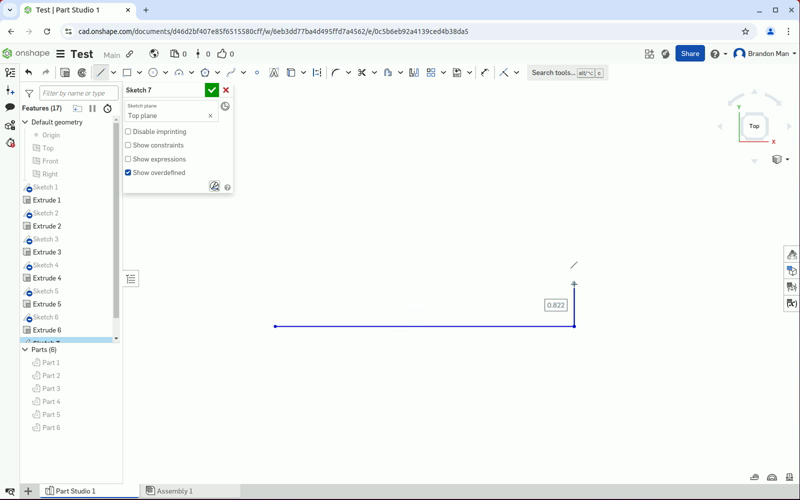
scroll(-6)
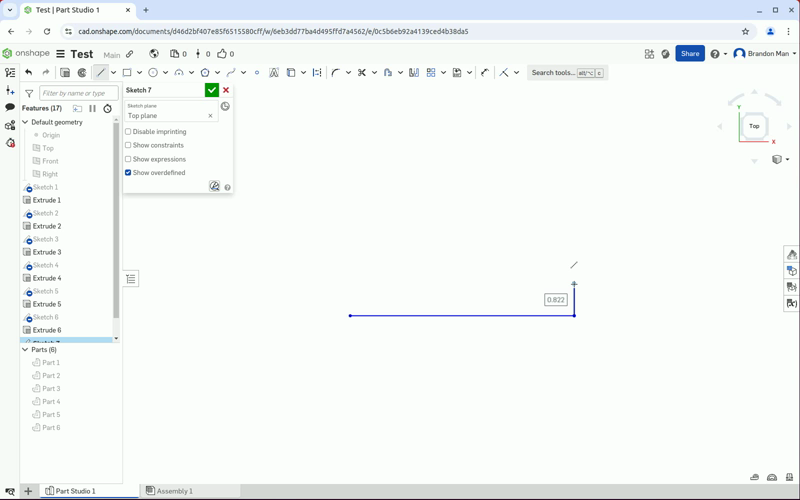
scroll(-6)
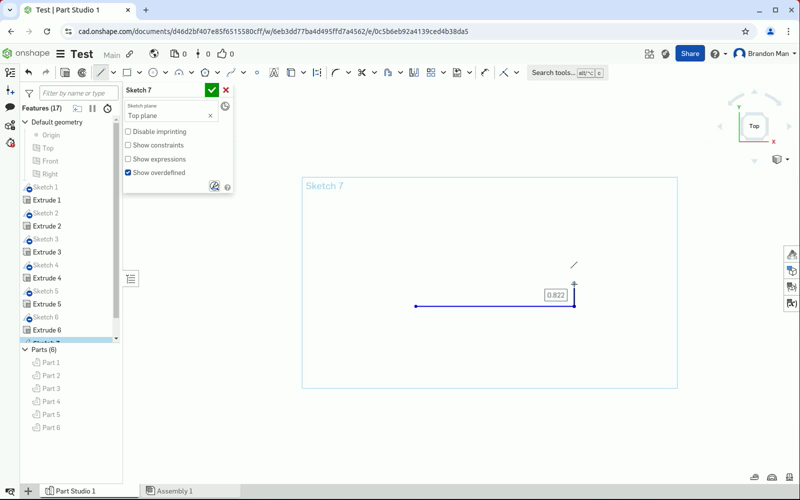
scroll(-6)
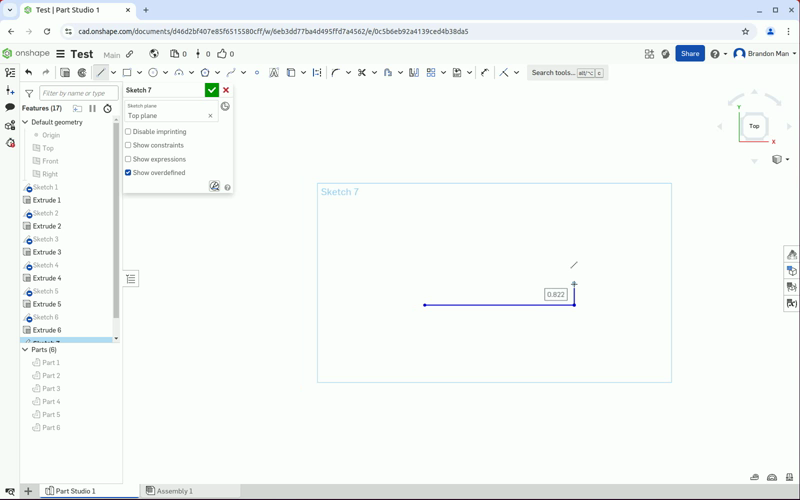
scroll(-6)
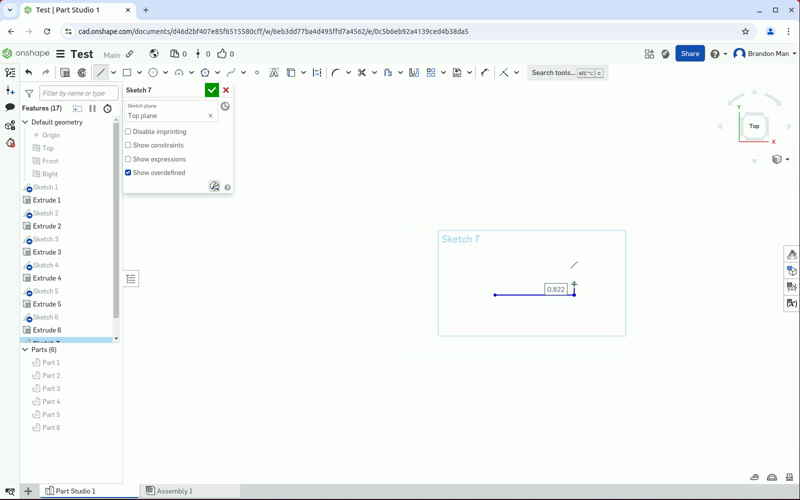
scroll(-6)
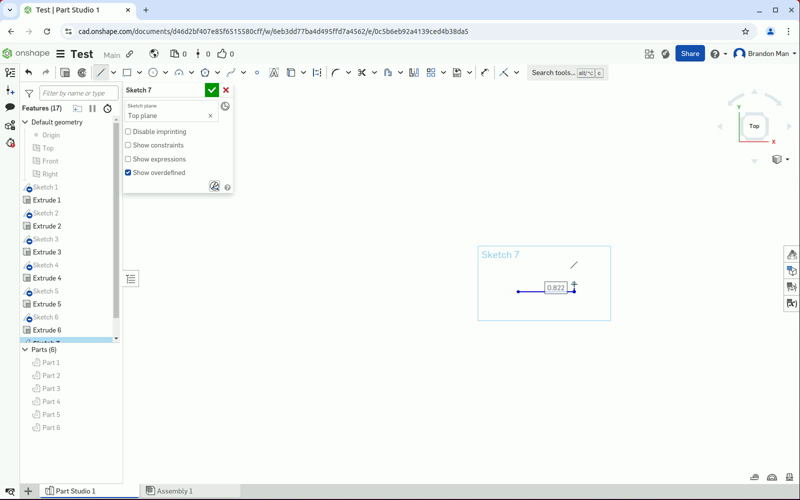
scroll(-6)
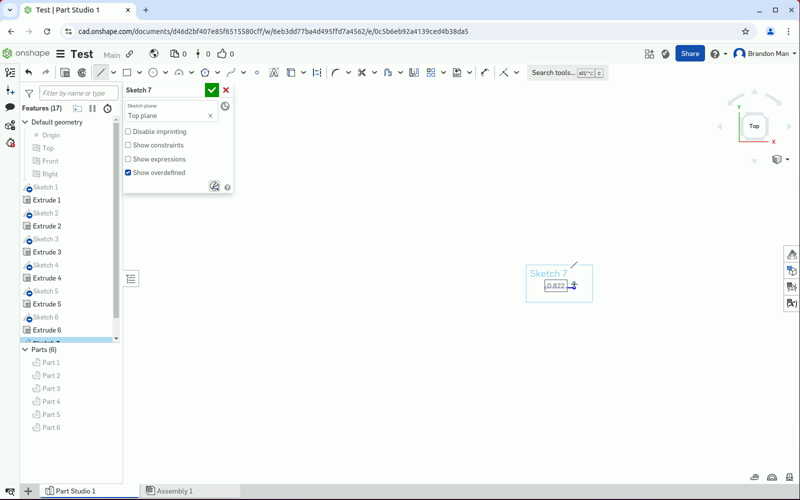
key_up(shift)
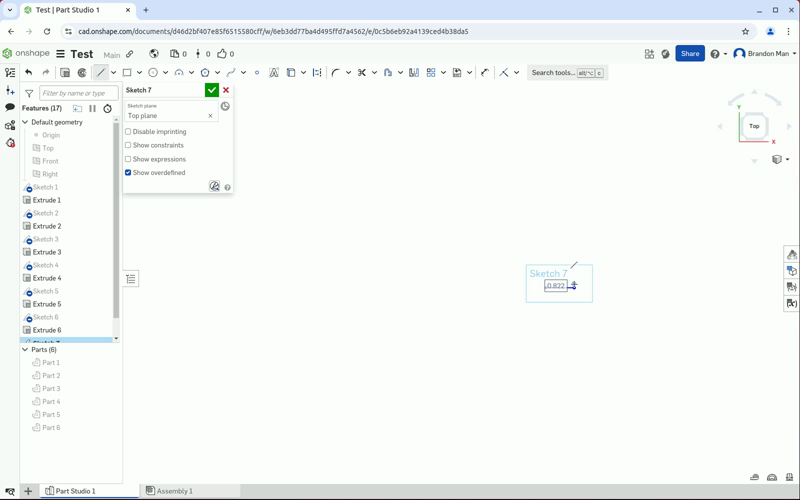
key_down(shift)
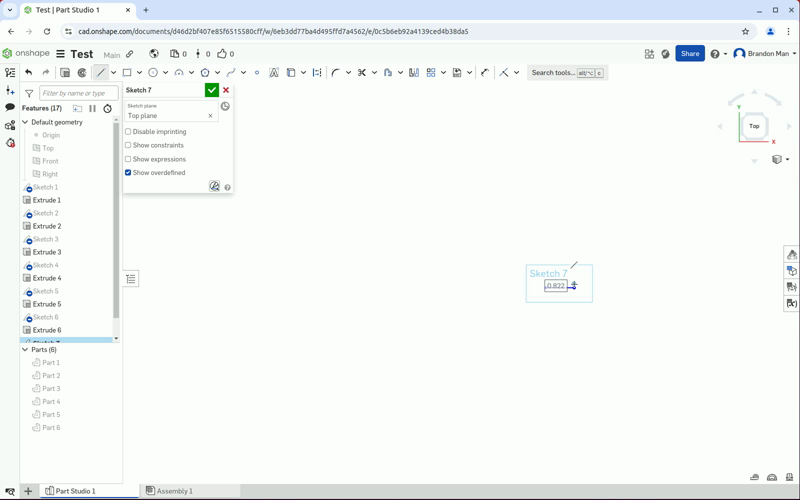
mouse_move(589, 283)
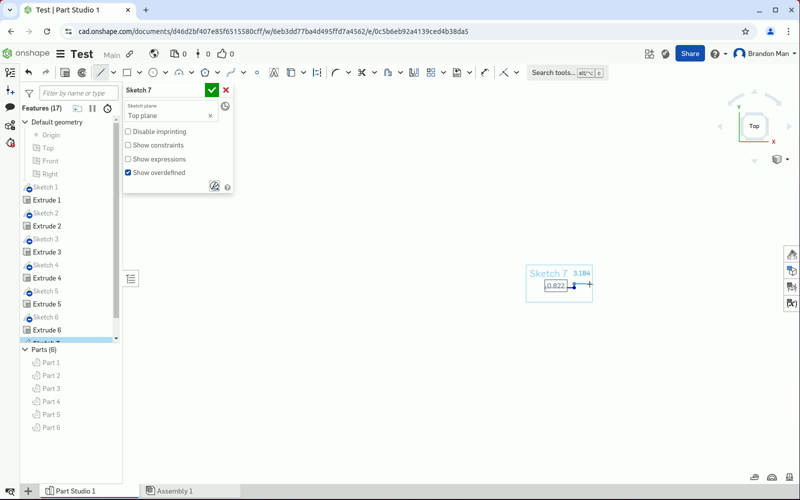
mouse_move(546, 283)
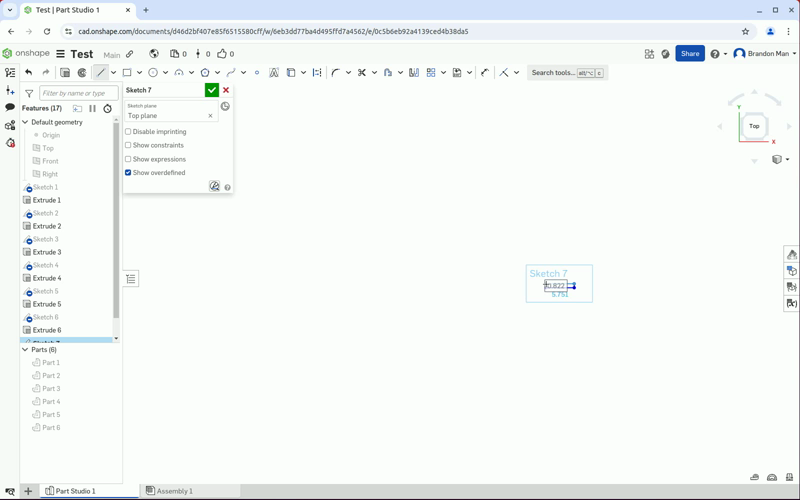
scroll(6)
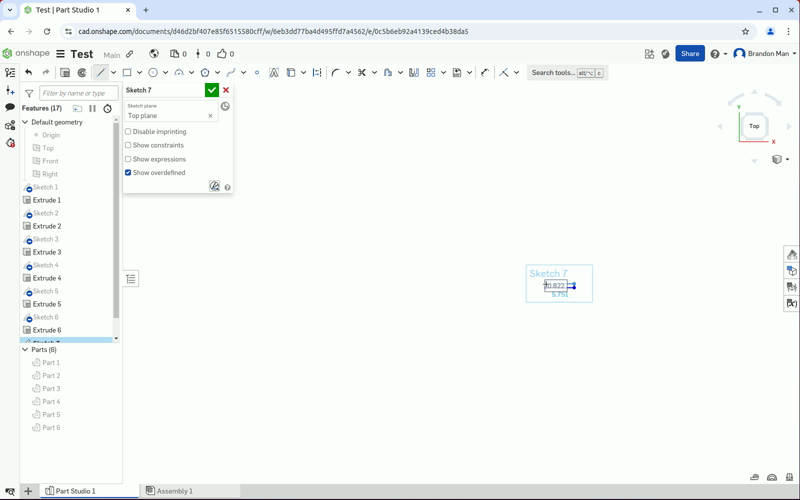
scroll(6)
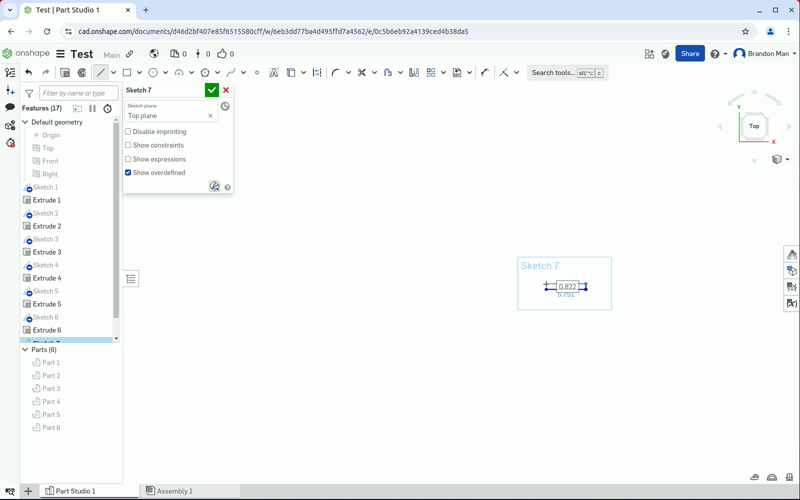
scroll(6)
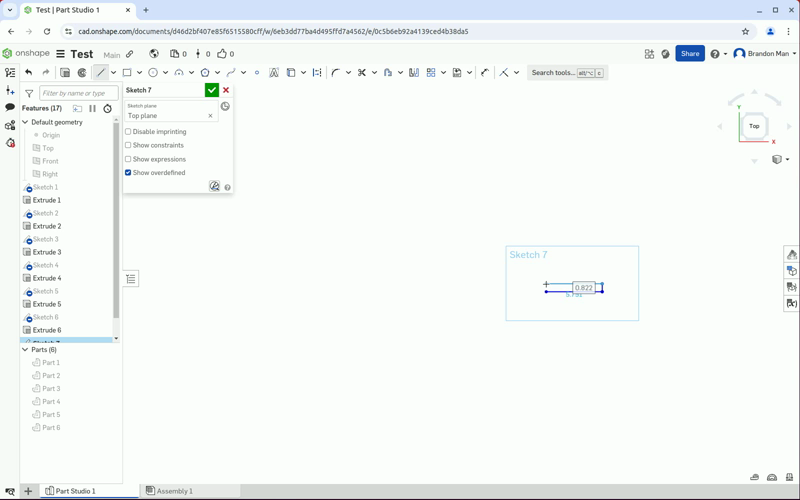
scroll(6)
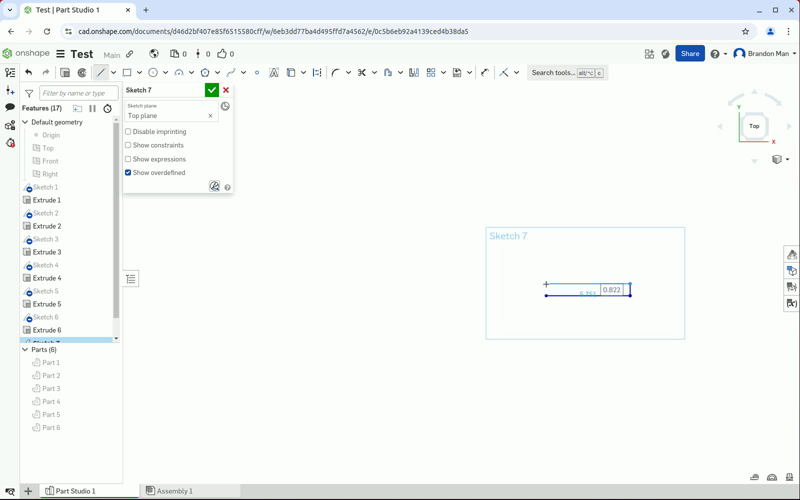
scroll(6)
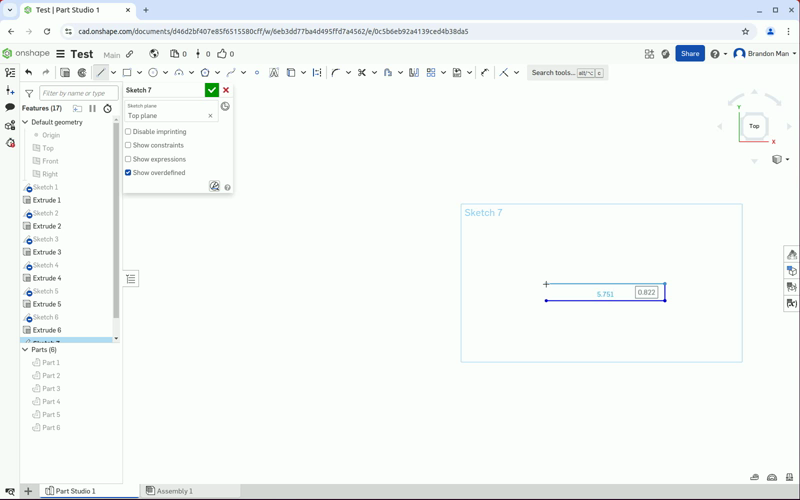
scroll(6)
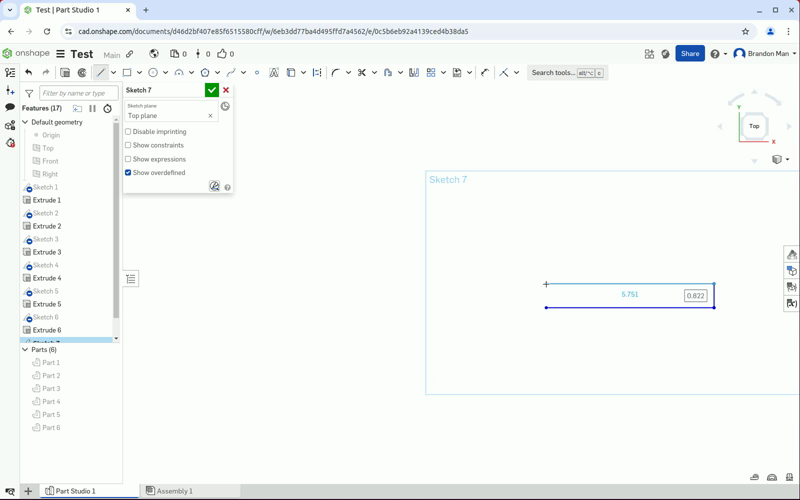
scroll(6)
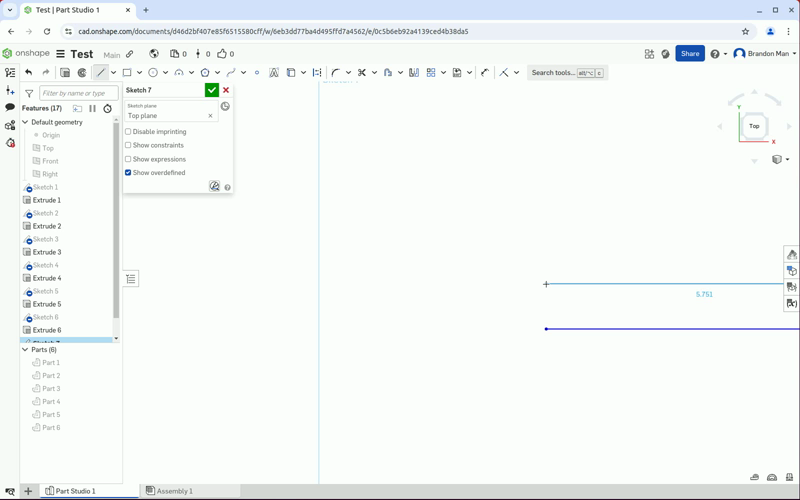
click(546, 283)
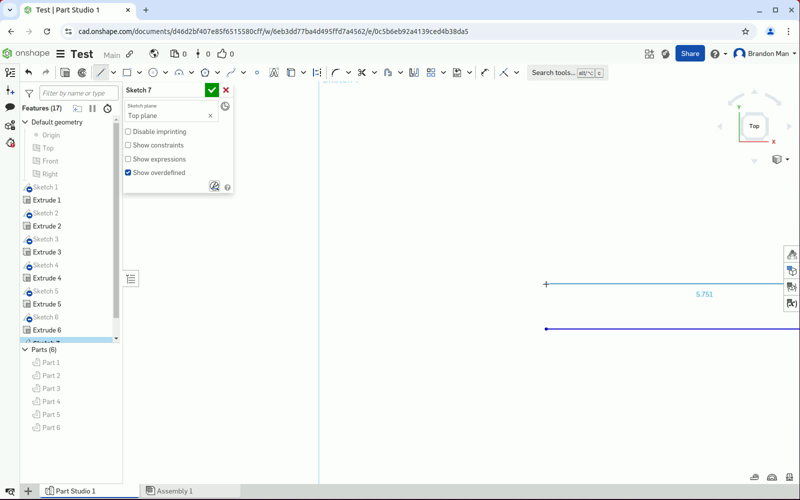
scroll(-6)
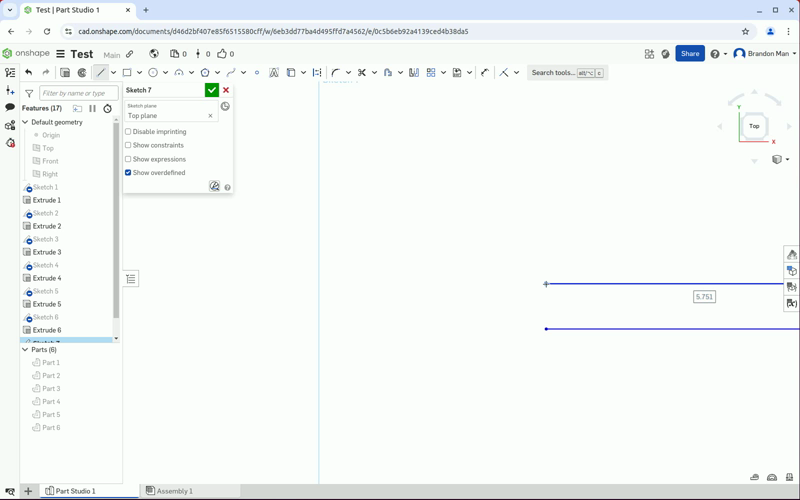
scroll(-6)
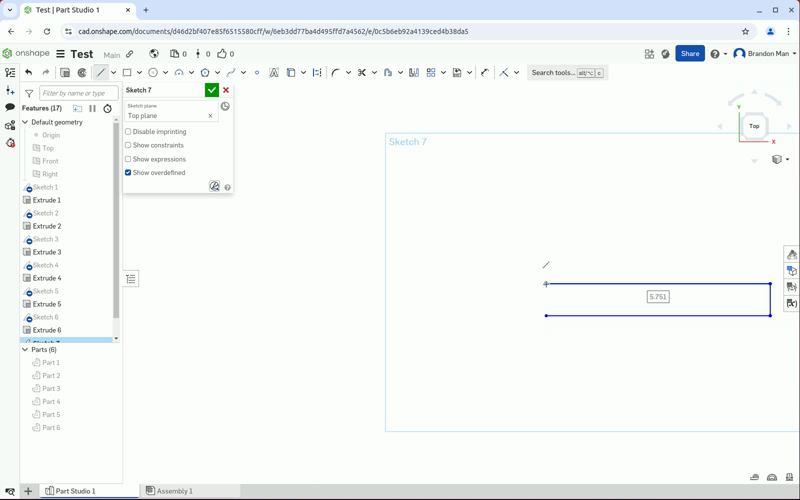
scroll(-6)
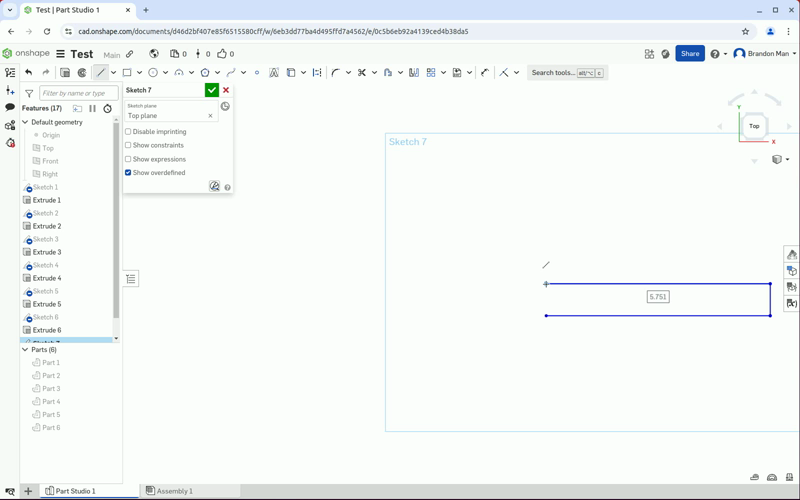
scroll(-6)
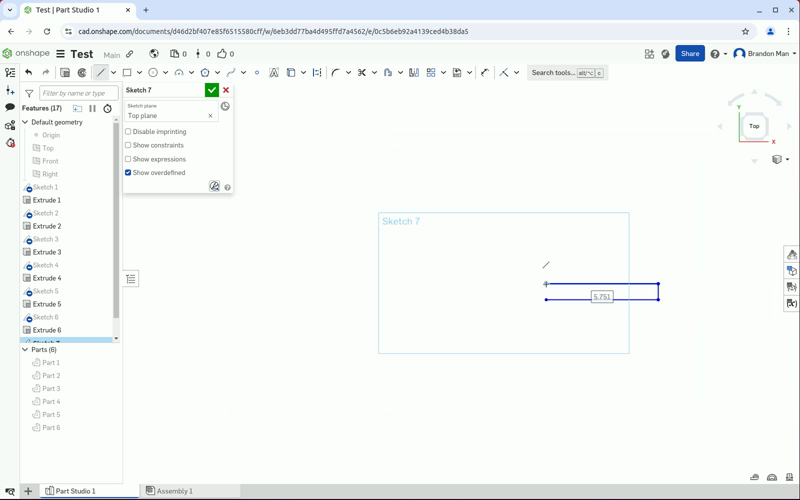
scroll(-6)
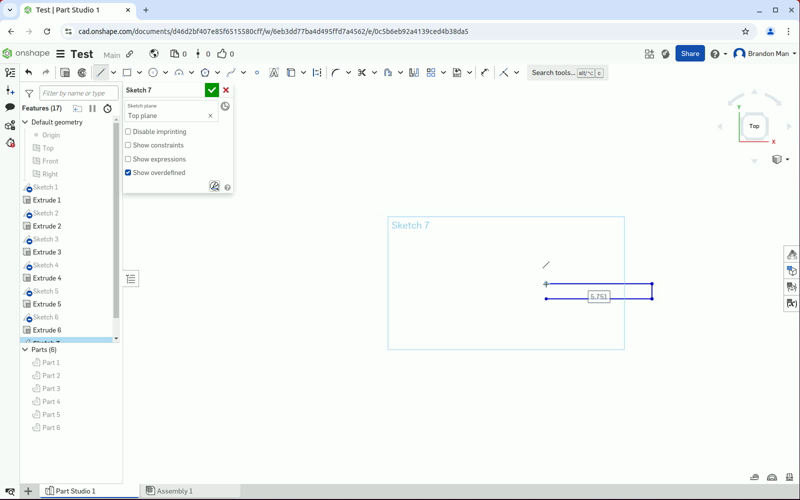
scroll(-6)
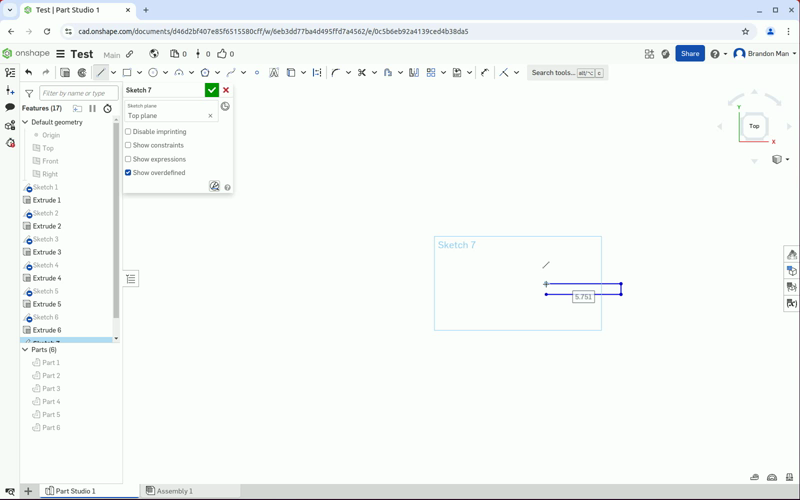
scroll(-6)
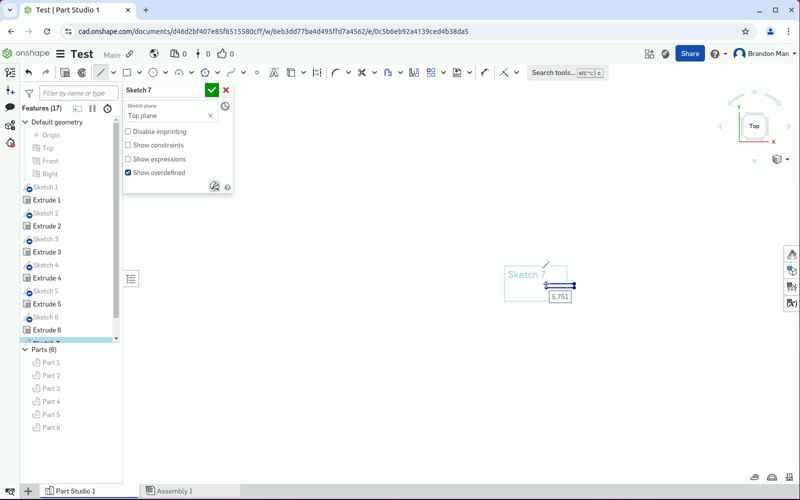
key_up(shift)
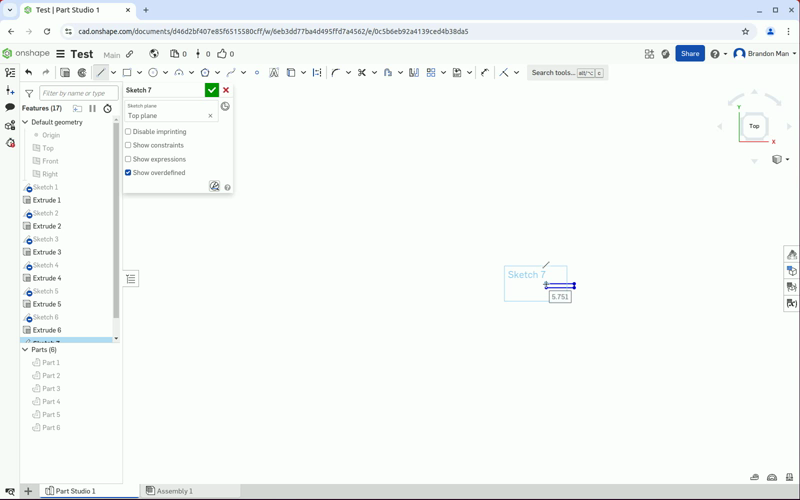
mouse_move(576, 283)
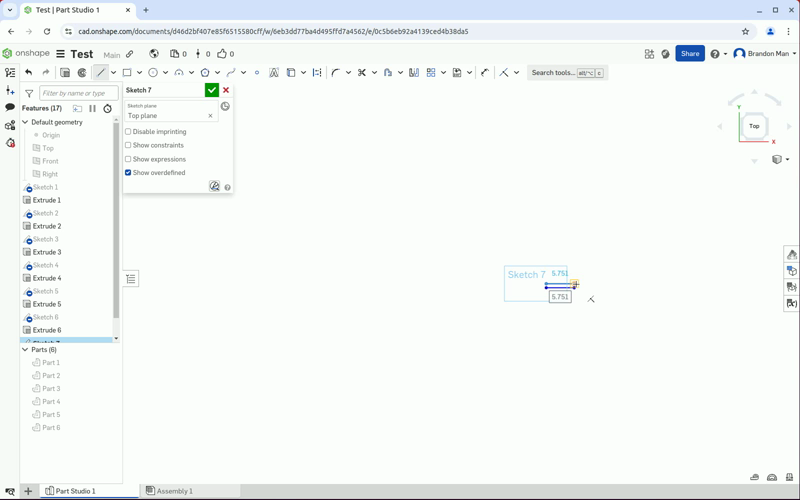
key_down(shift)
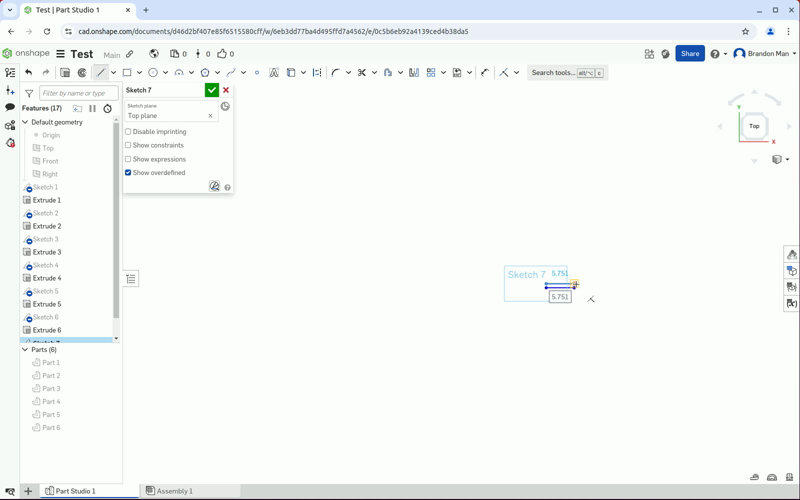
mouse_move(546, 287)
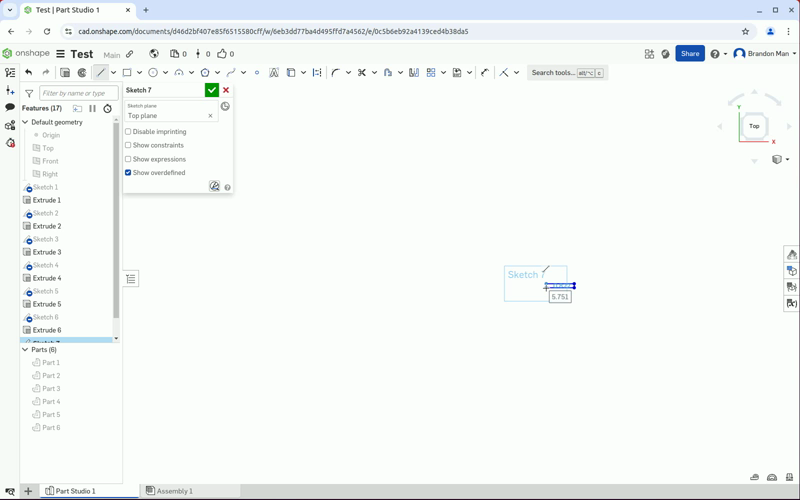
scroll(6)
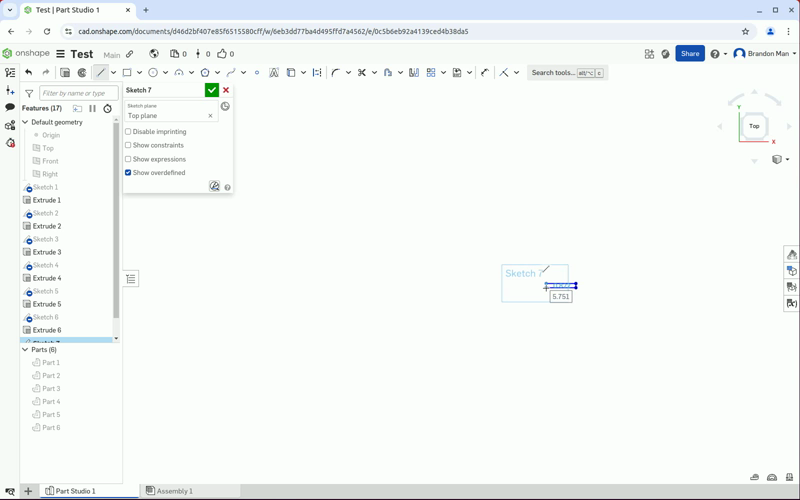
scroll(6)
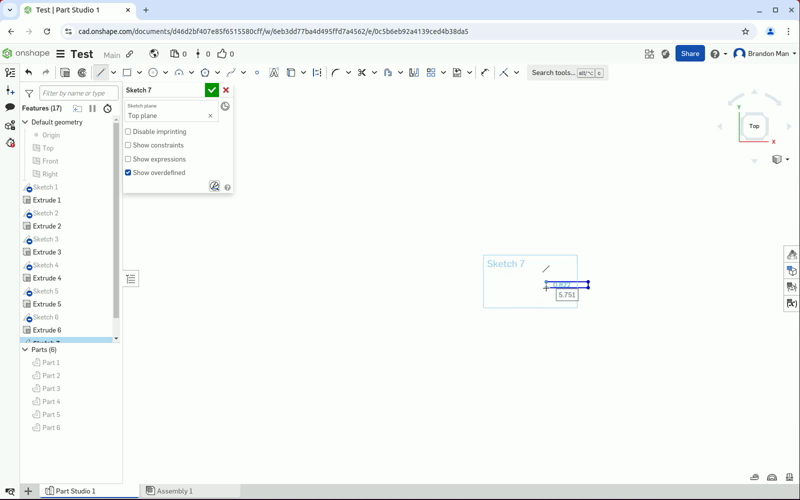
scroll(6)
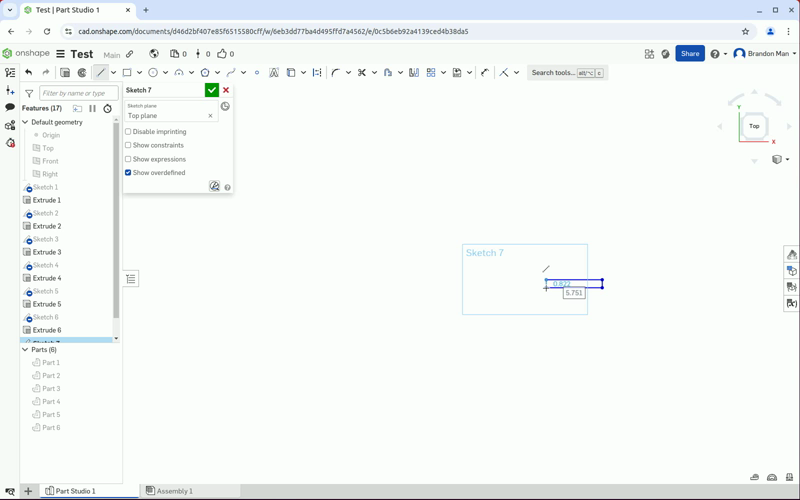
scroll(6)
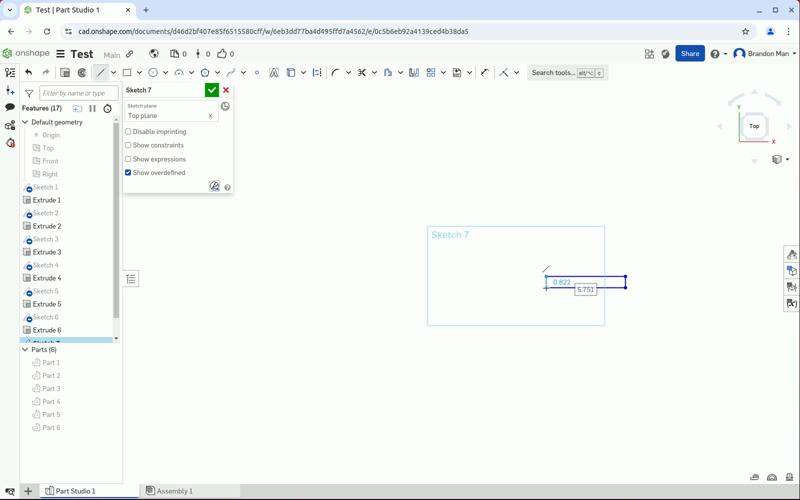
scroll(6)
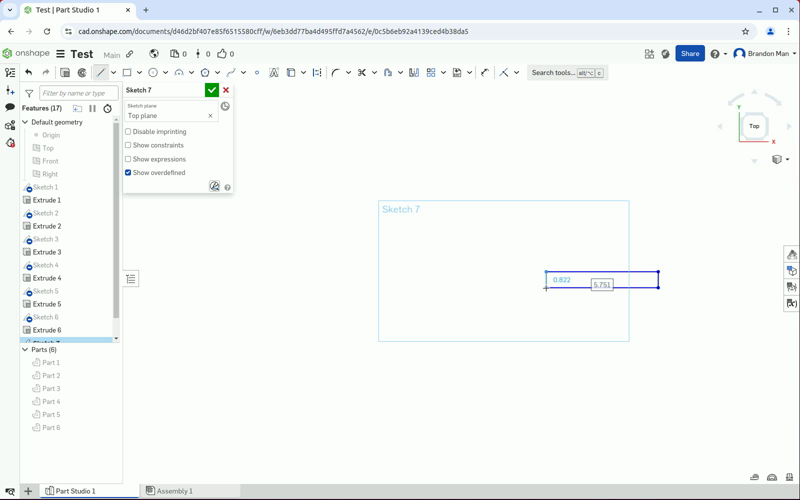
scroll(6)
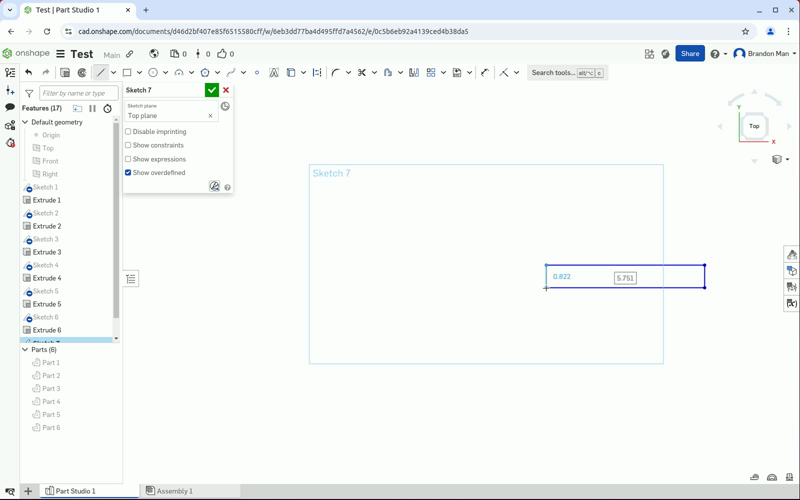
scroll(6)
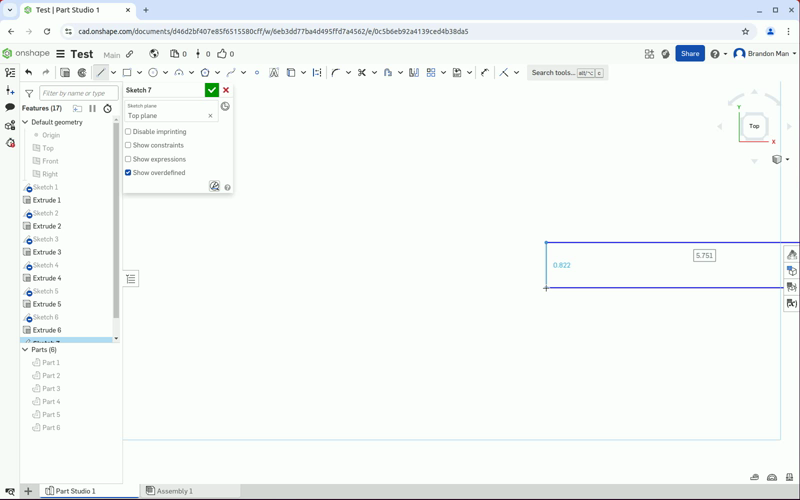
key_up(shift)
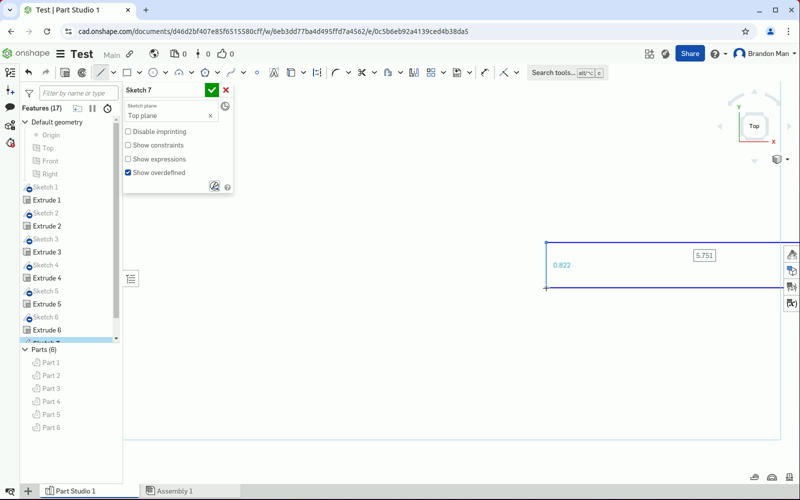
click(546, 287)
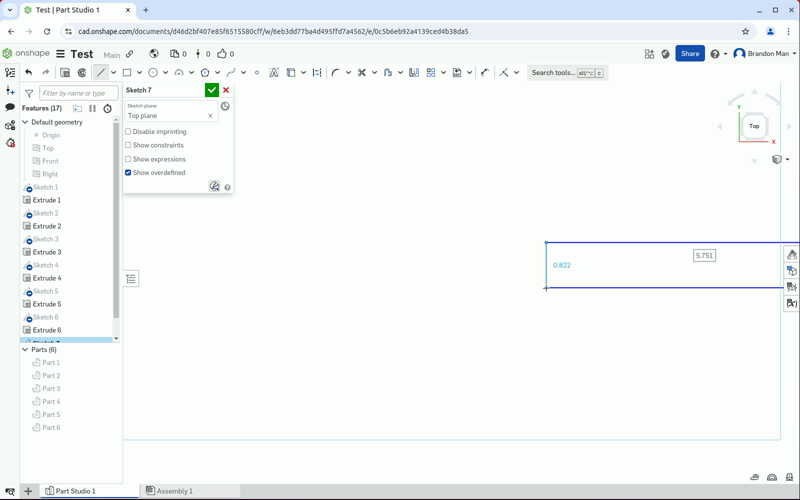
scroll(-6)
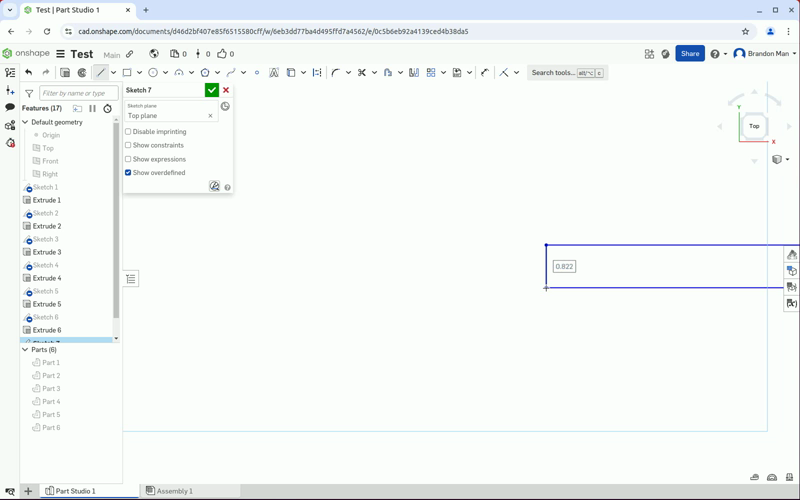
scroll(-6)
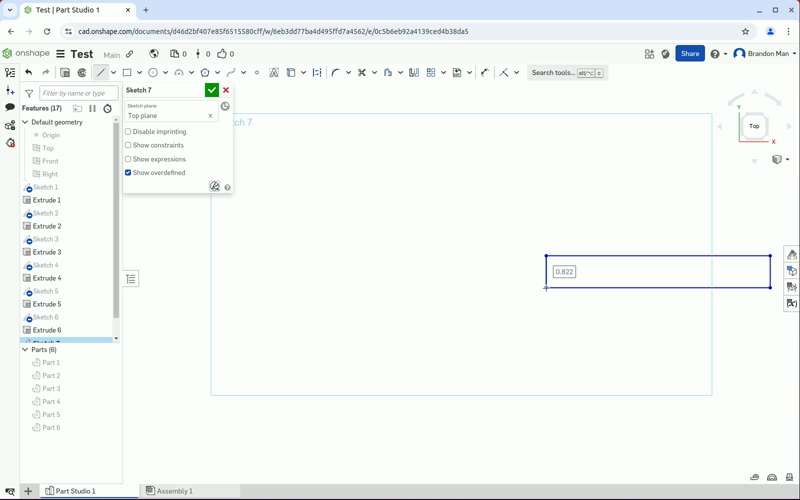
scroll(-6)
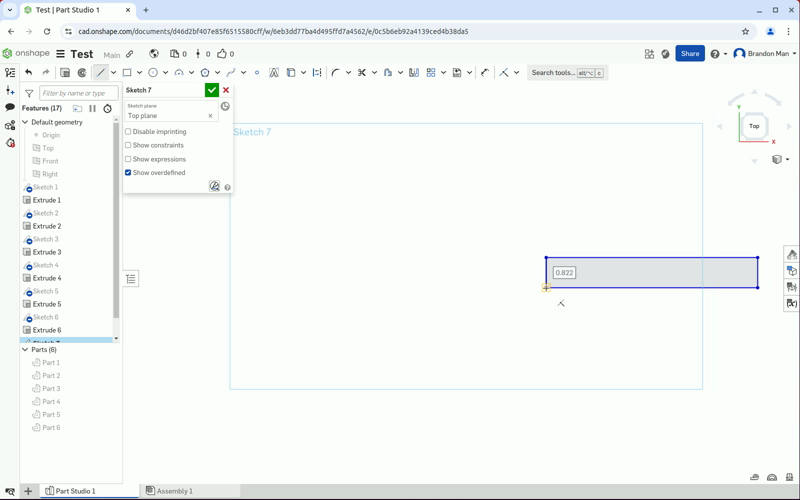
scroll(-6)
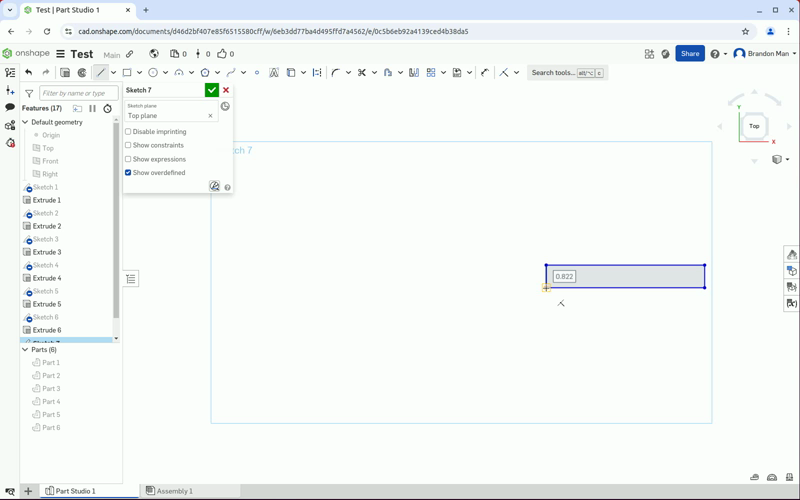
scroll(-6)
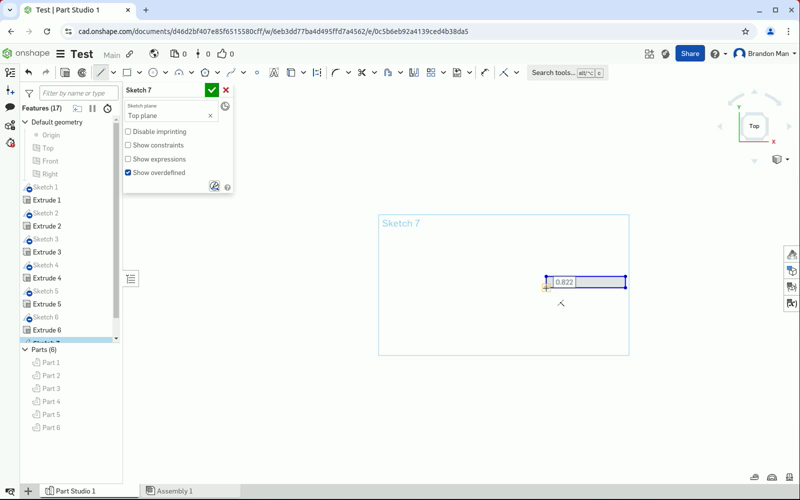
scroll(-6)
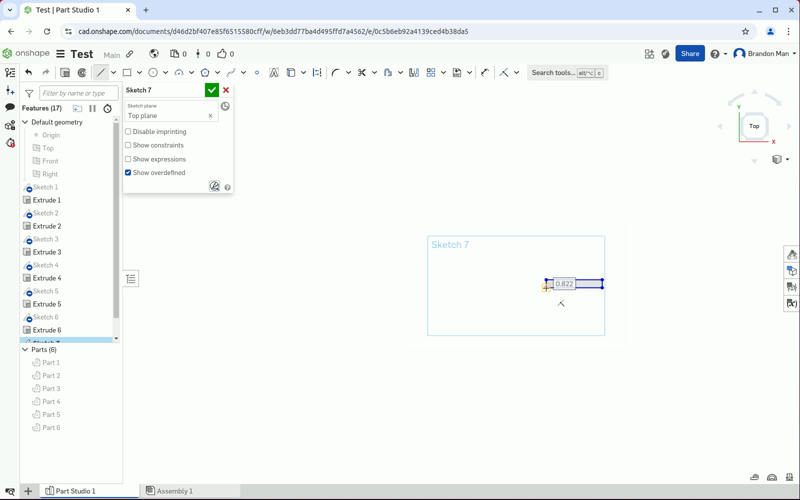
scroll(-6)
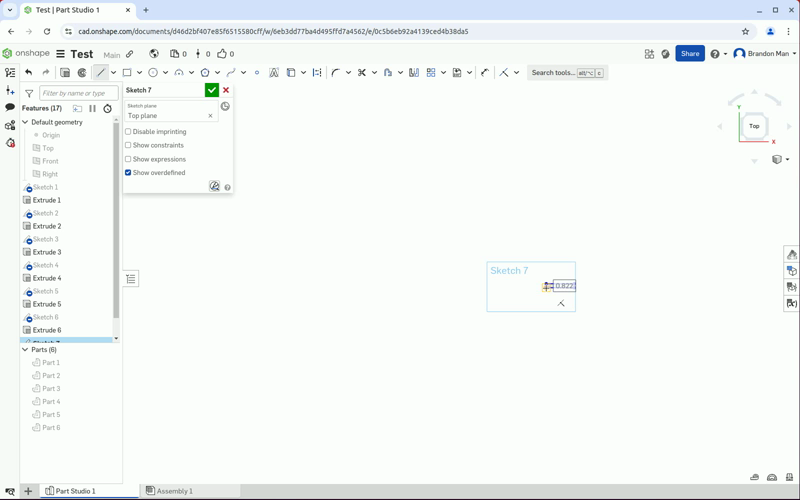
key(esc)
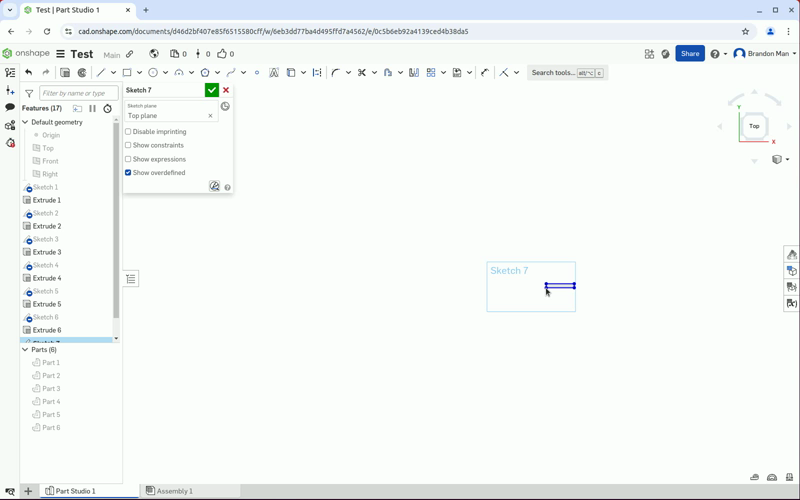
mouse_move(555, 286)
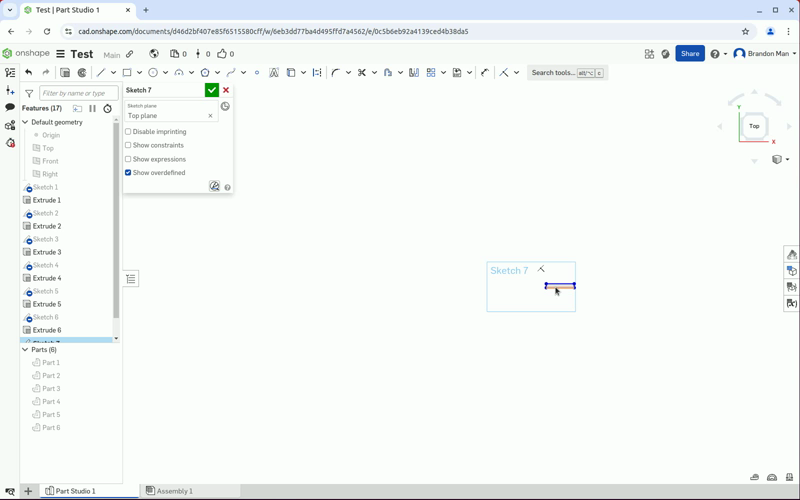
scroll(6)
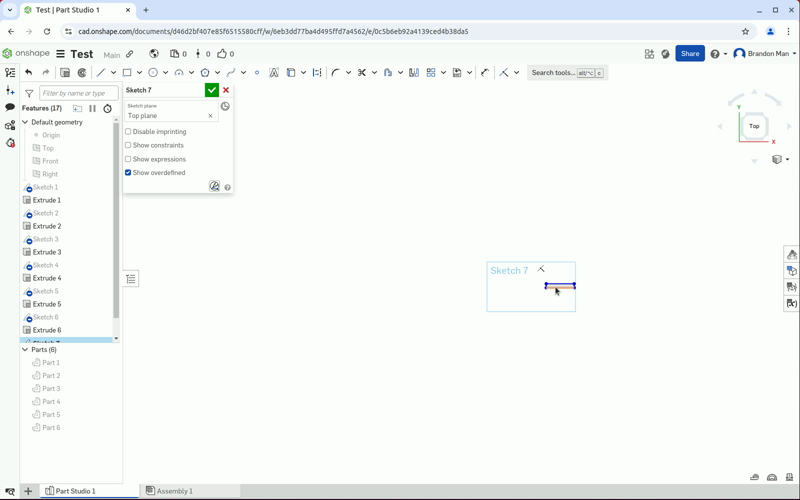
scroll(6)
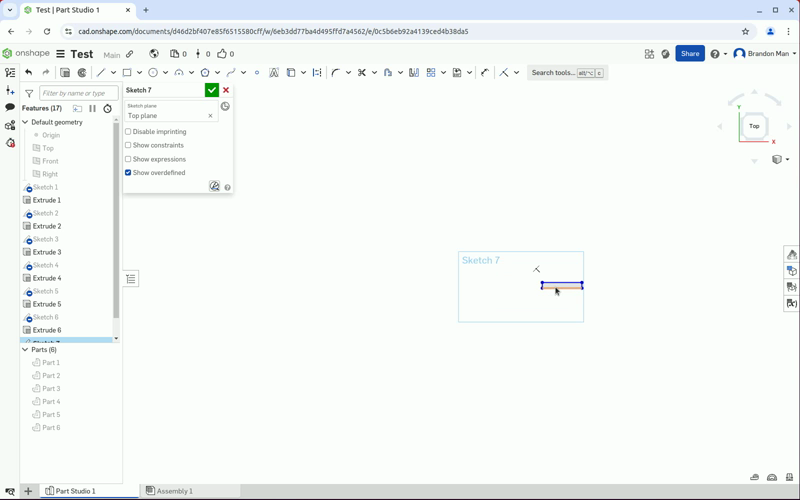
scroll(6)
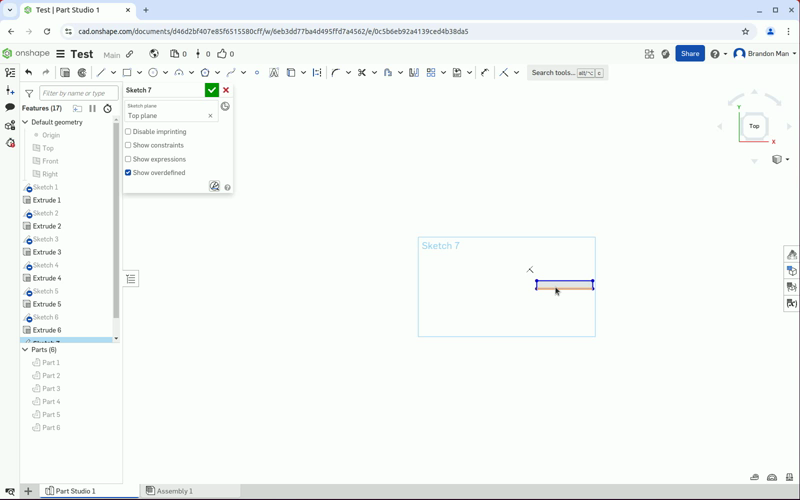
scroll(6)
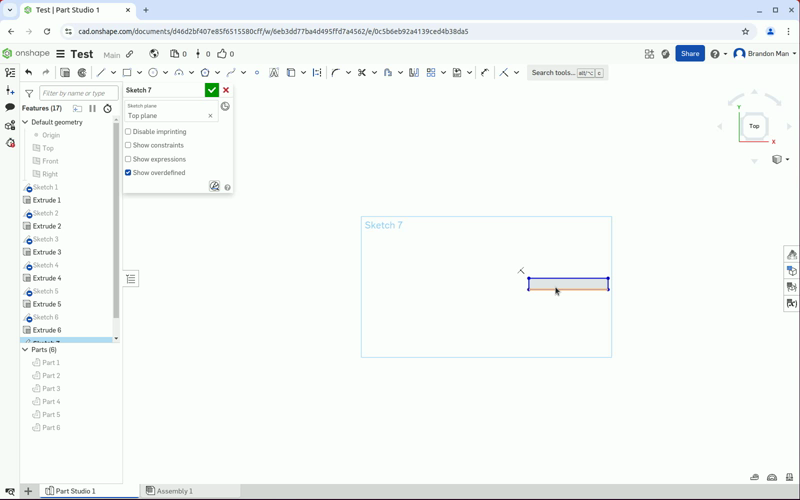
scroll(6)
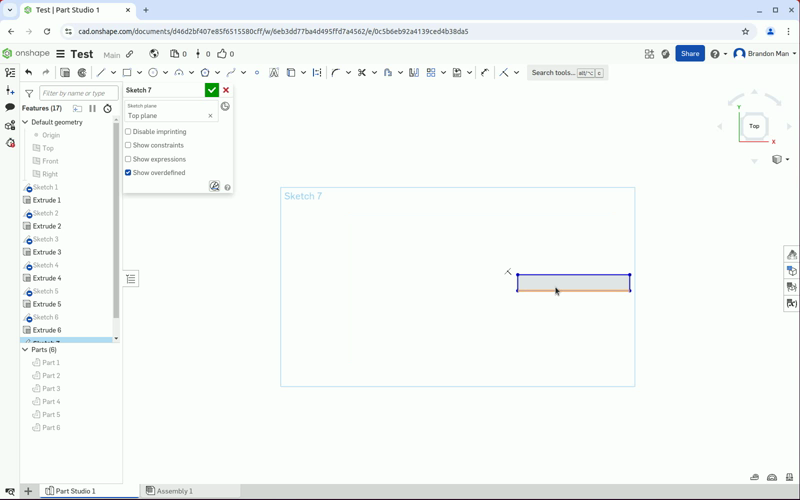
scroll(6)
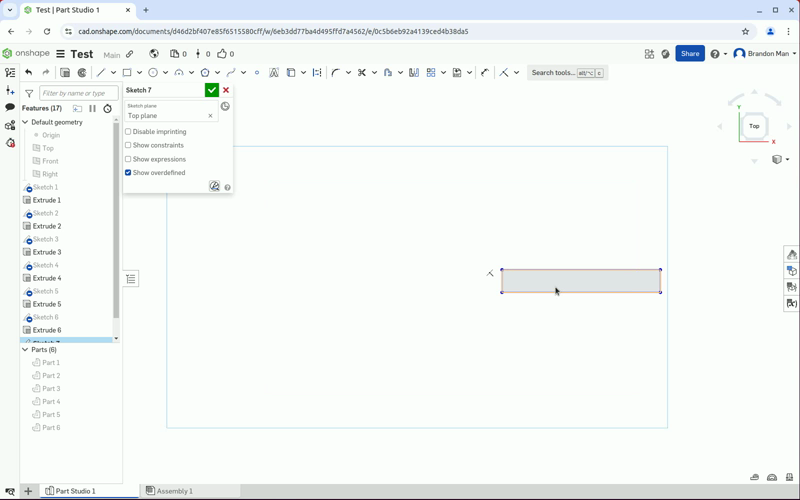
scroll(6)
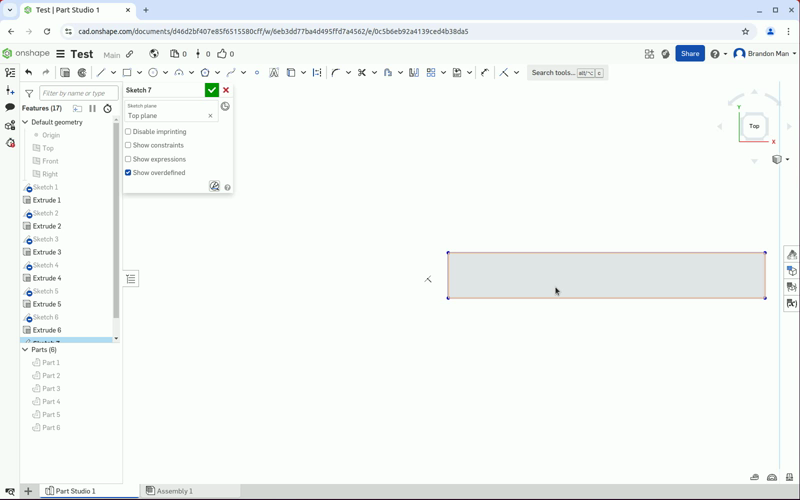
click(555, 286)
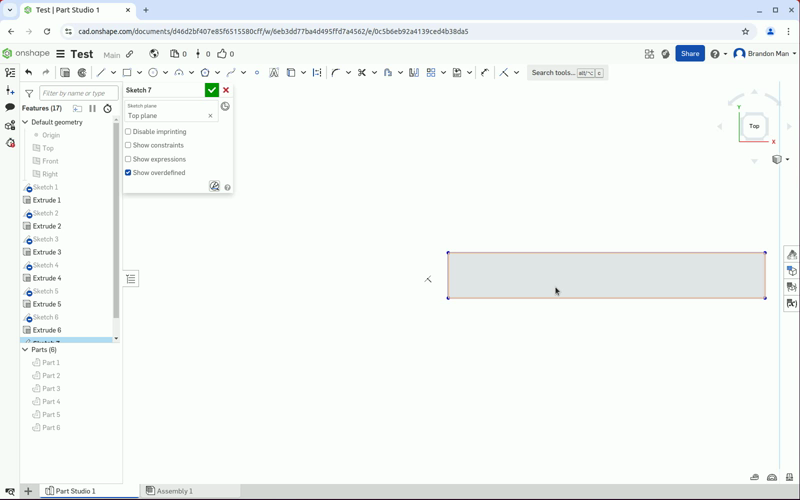
scroll(-6)
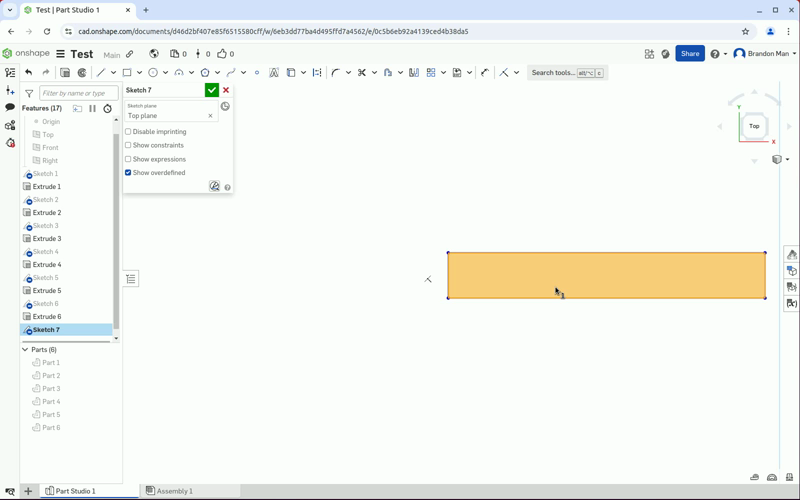
scroll(-6)
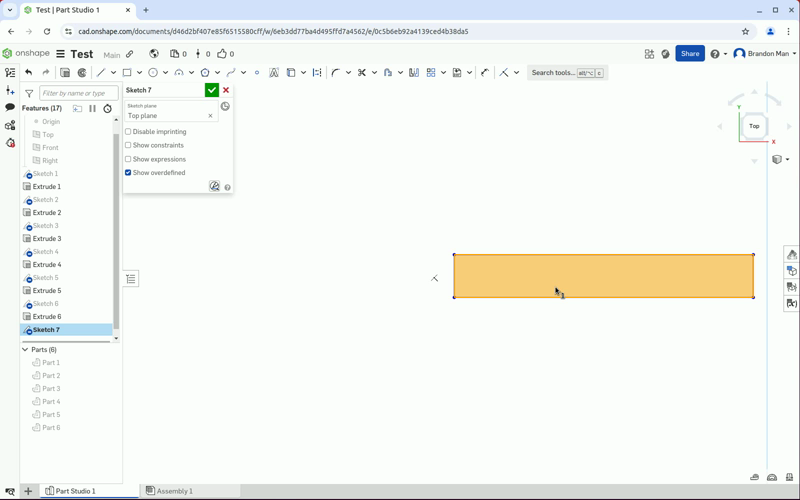
scroll(-6)
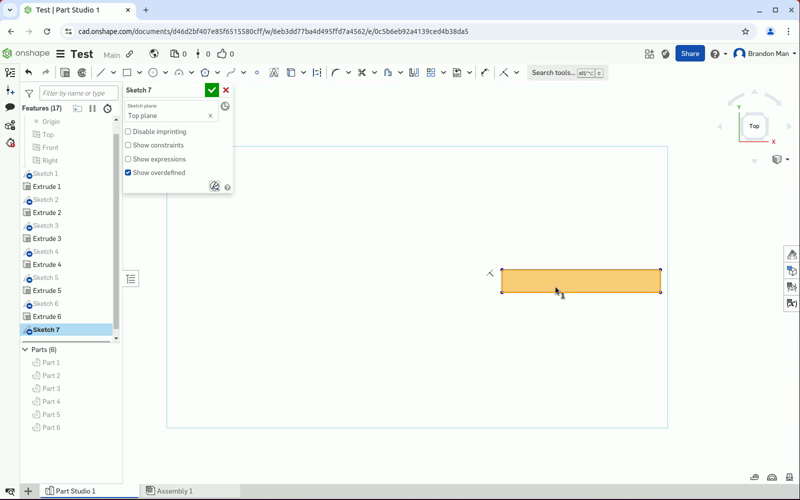
scroll(-6)
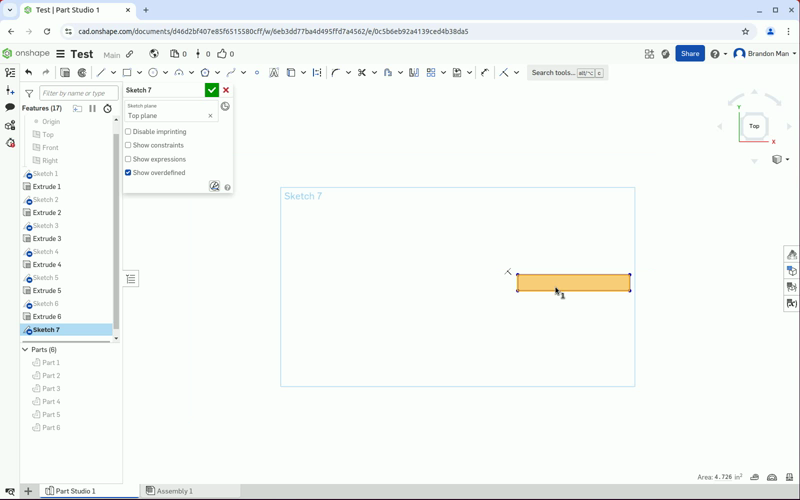
scroll(-6)
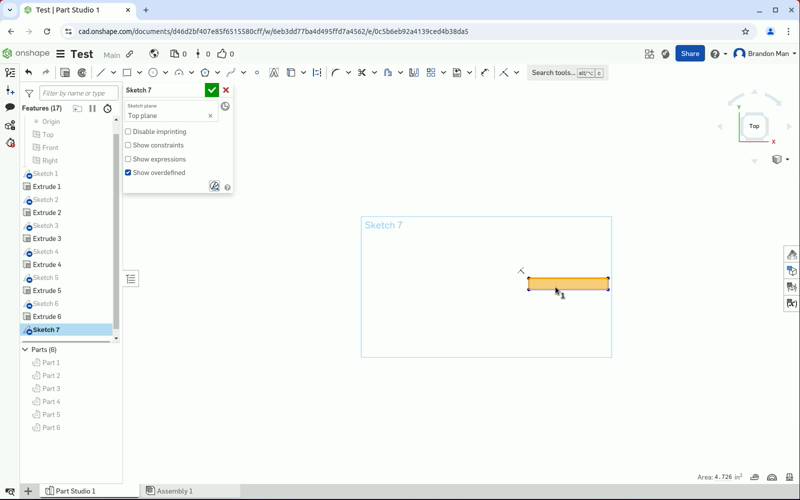
scroll(-6)
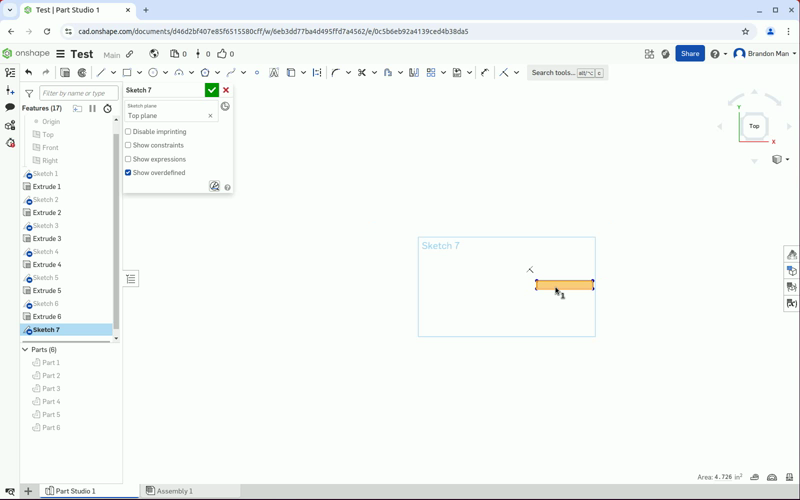
scroll(-6)
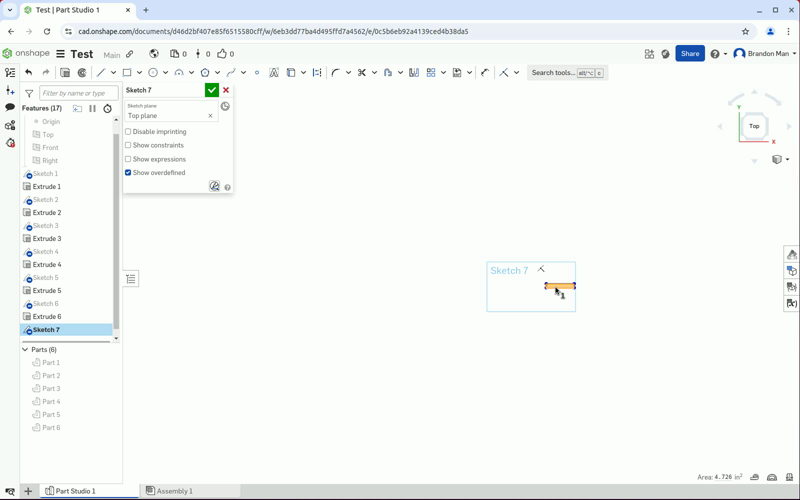
mouse_move(73, 352)
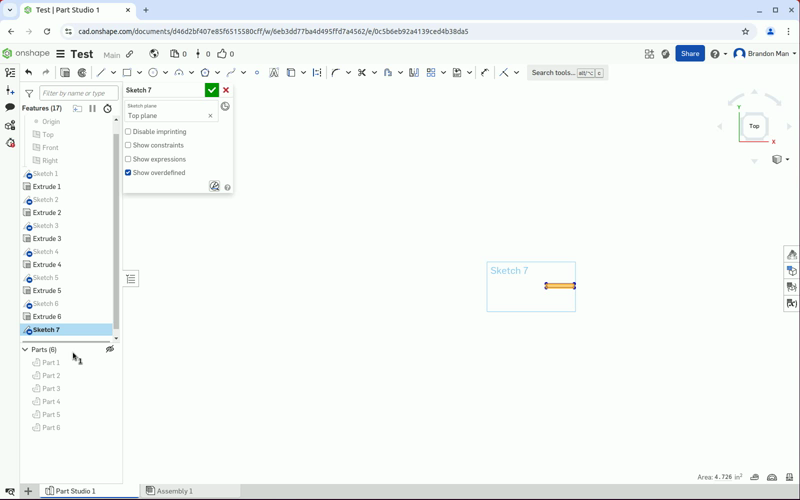
key(shift+y)
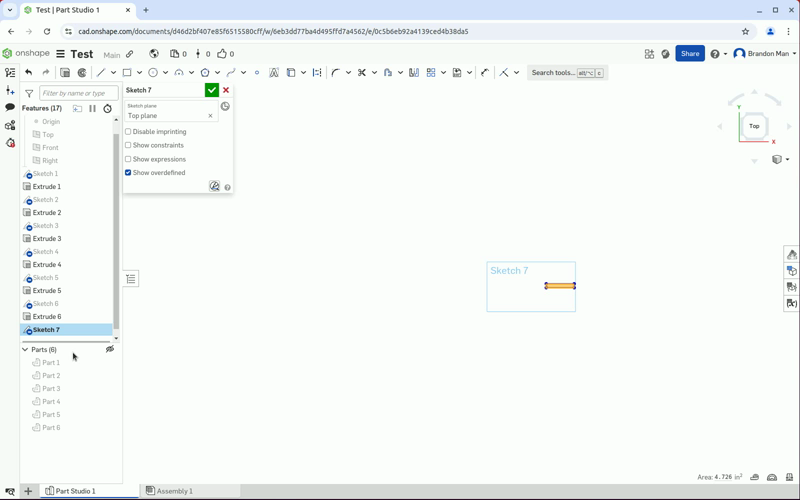
key(shift+e)
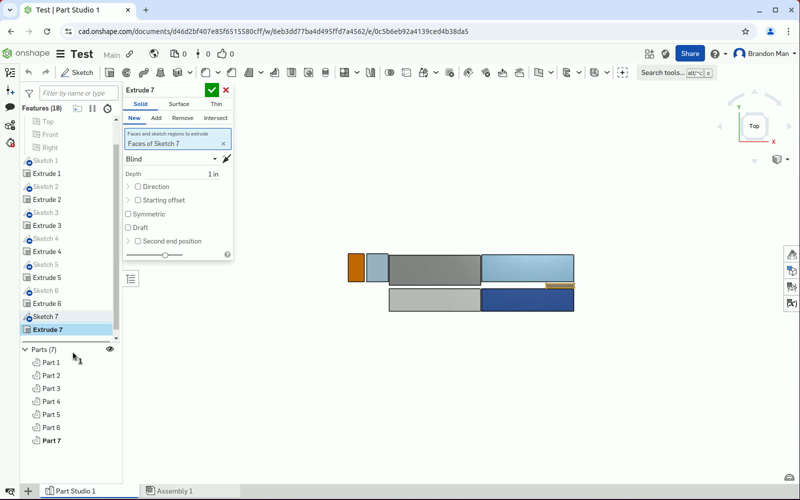
mouse_move(143, 106)
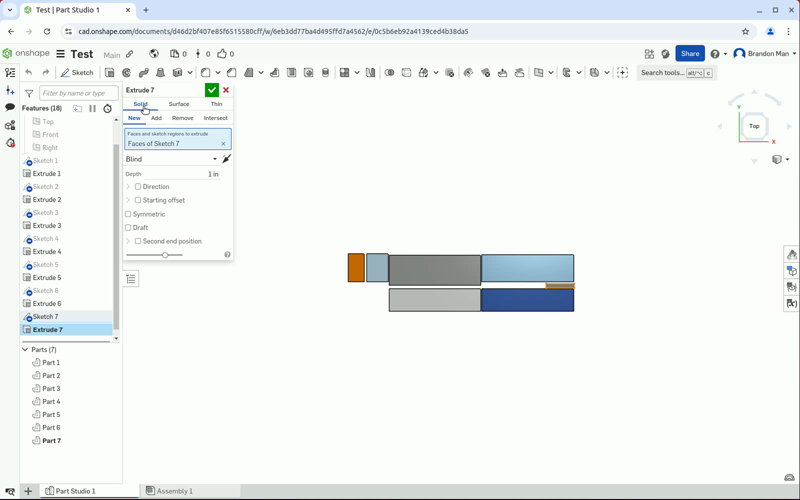
click(143, 106)
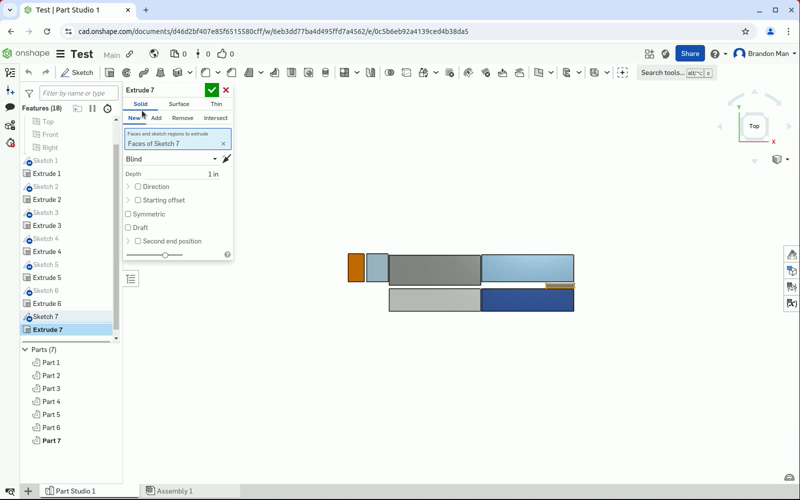
mouse_move(137, 120)
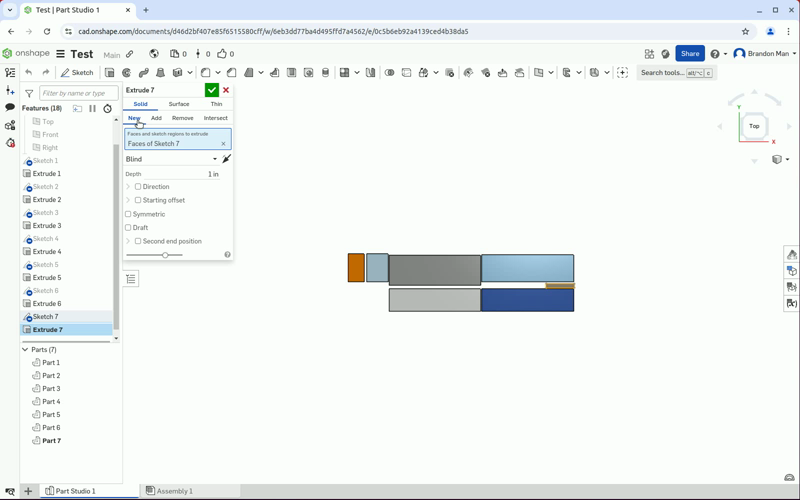
click(137, 120)
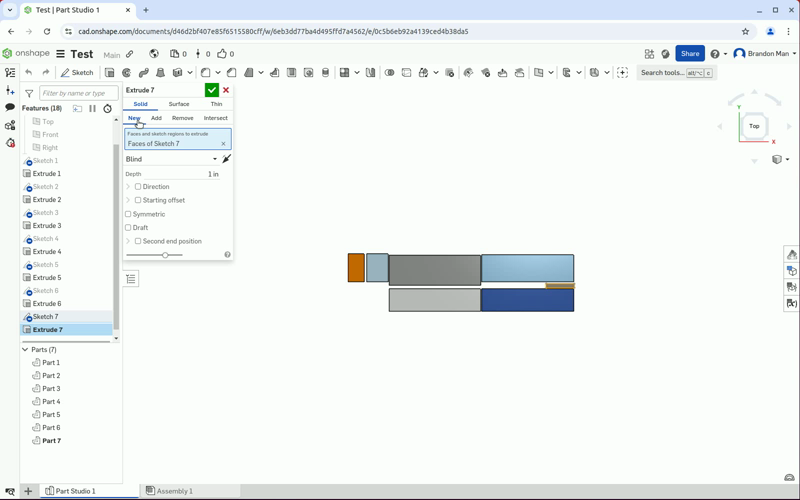
key(tab, 4)
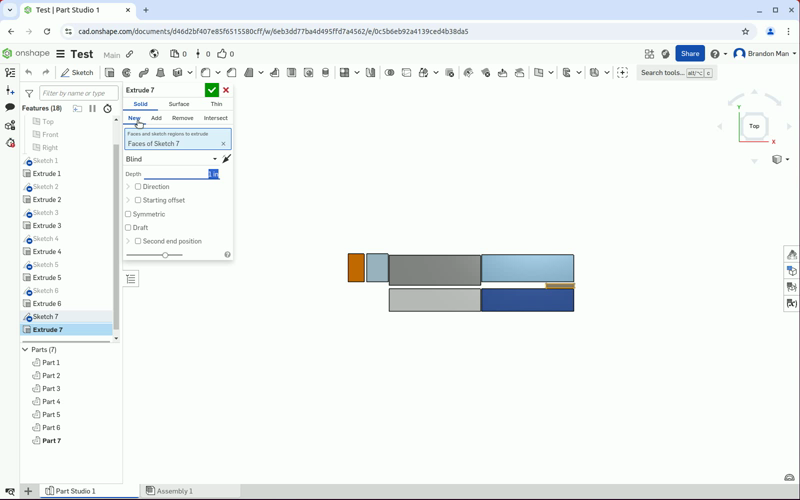
text(0.722)
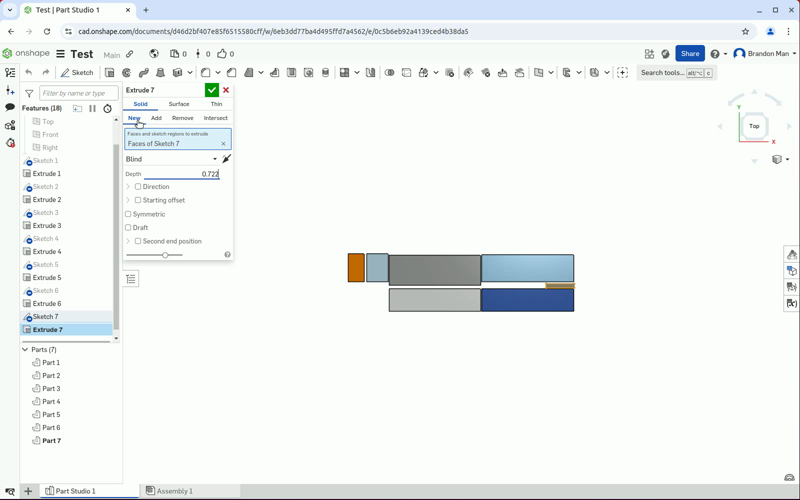
key(enter)
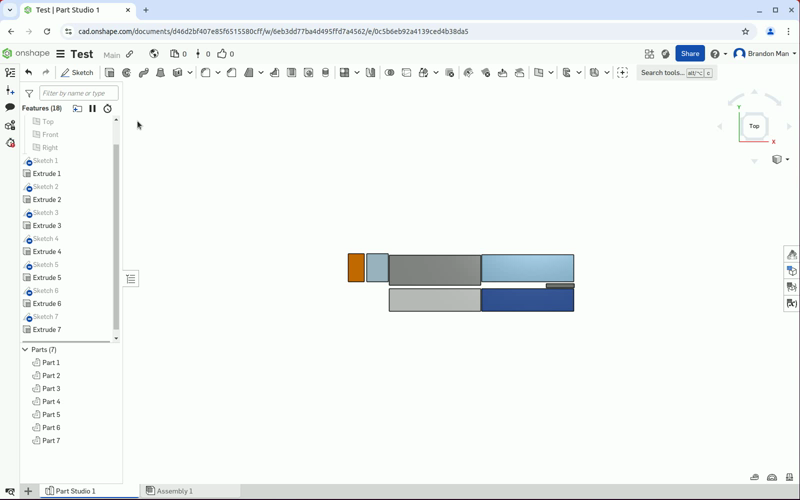
key(shift+h)
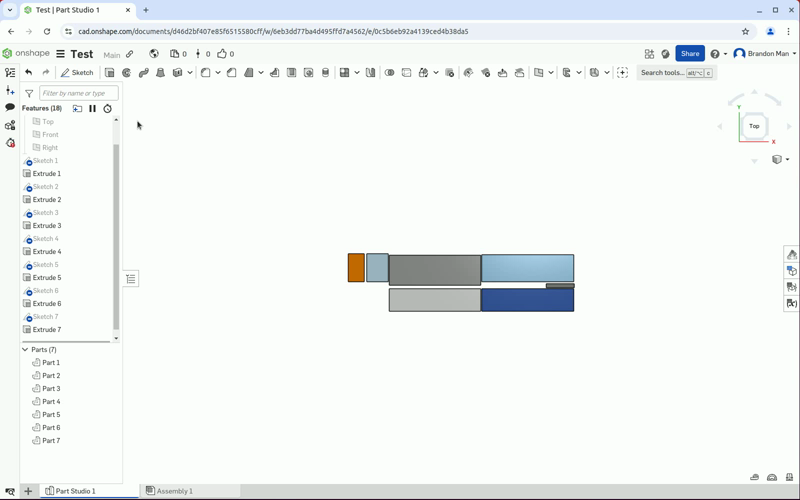
key(shift+h)
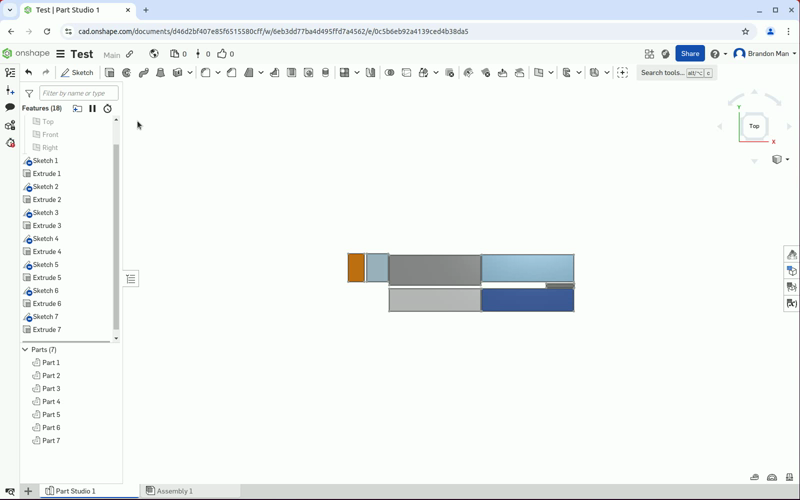
key(shift+7)
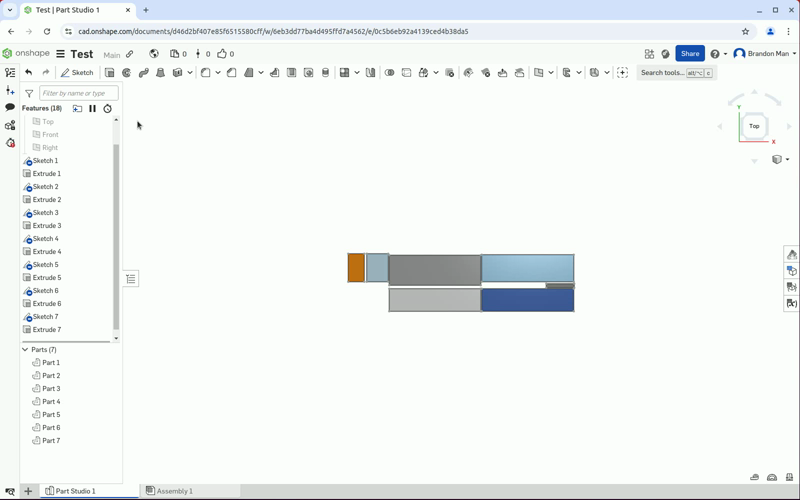
key(up, 3)
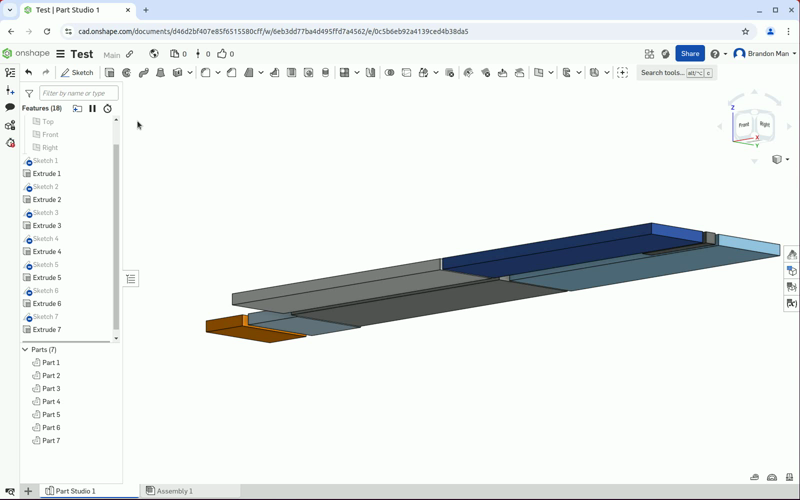
key(left, 3)
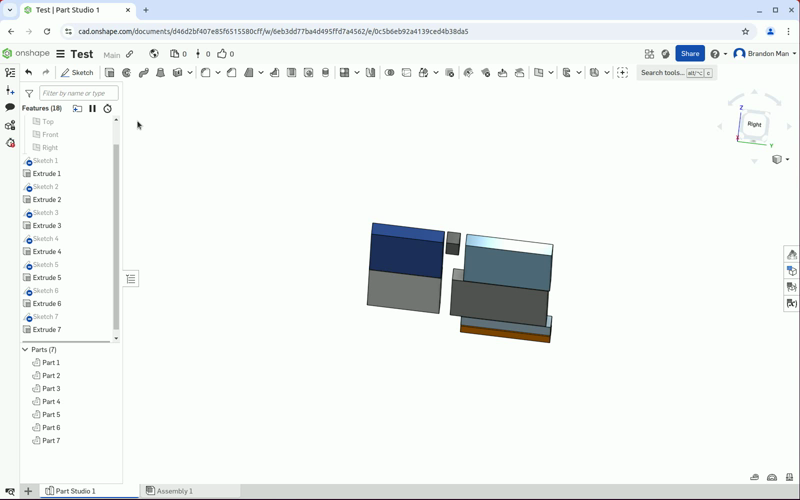
key(right, 3)
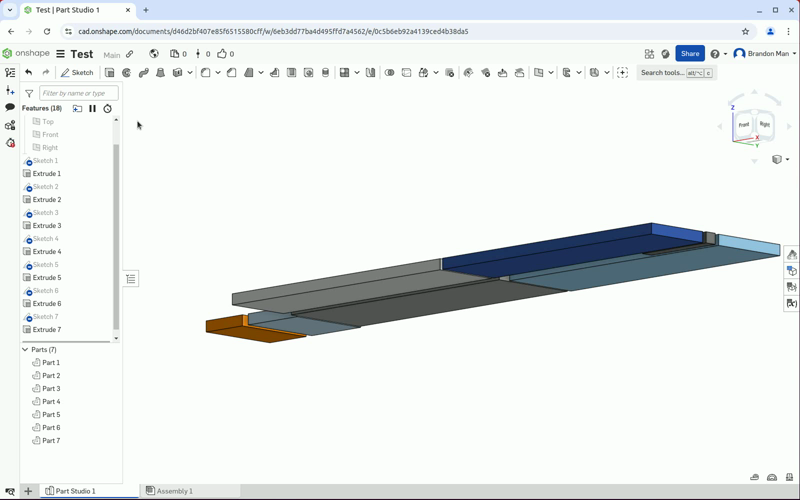
key(down, 3)
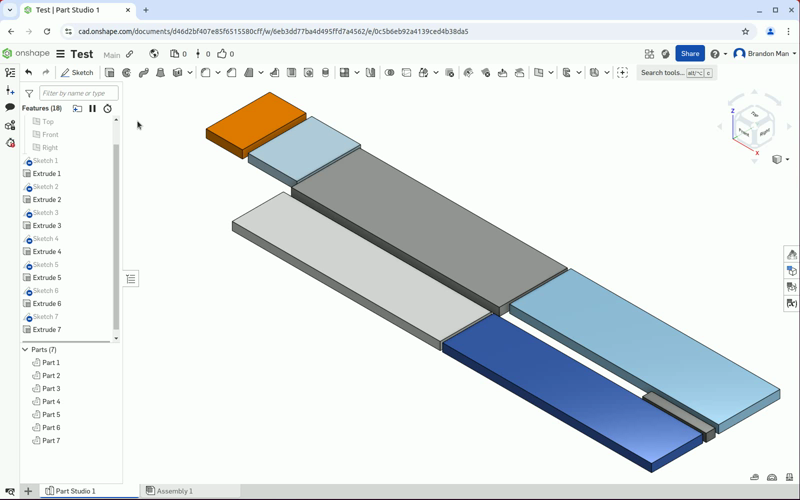
mouse_move(69, 163)
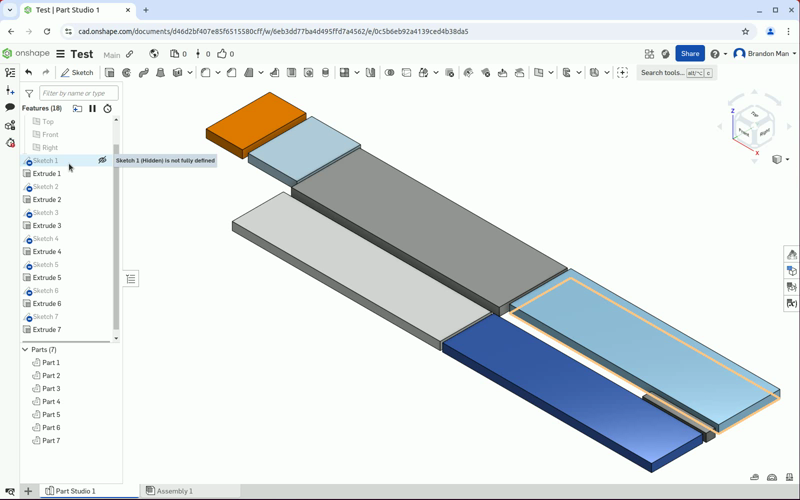
click(69, 163)